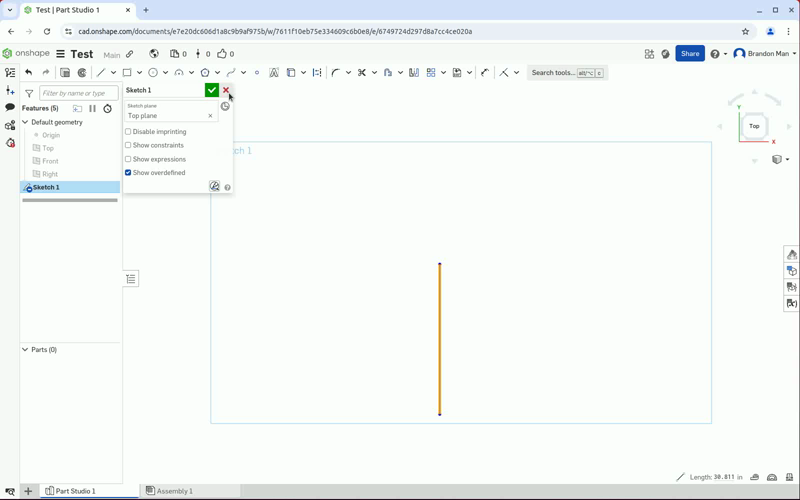
key(shift+h)
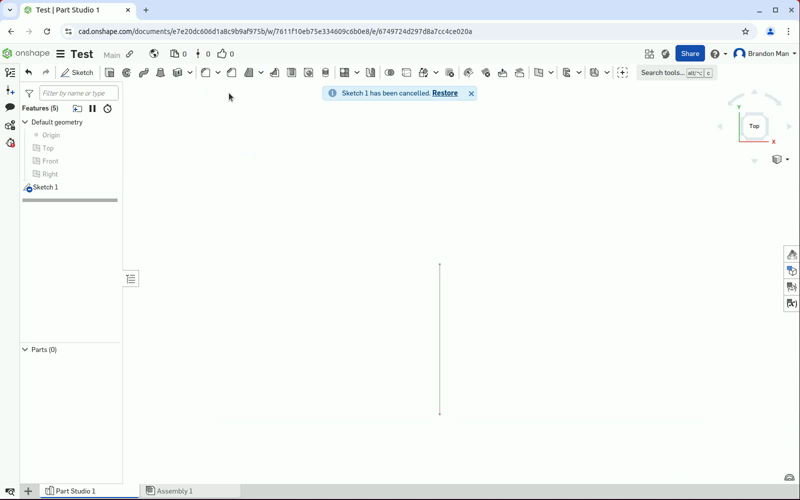
key(shift+s)
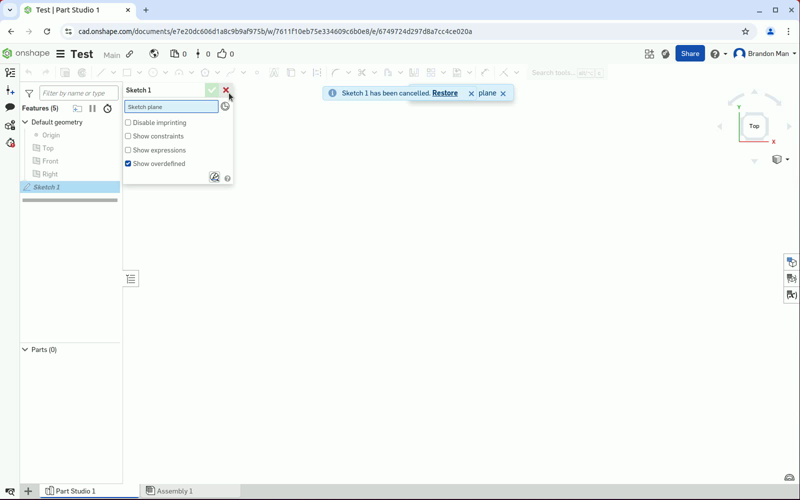
mouse_move(73, 150)
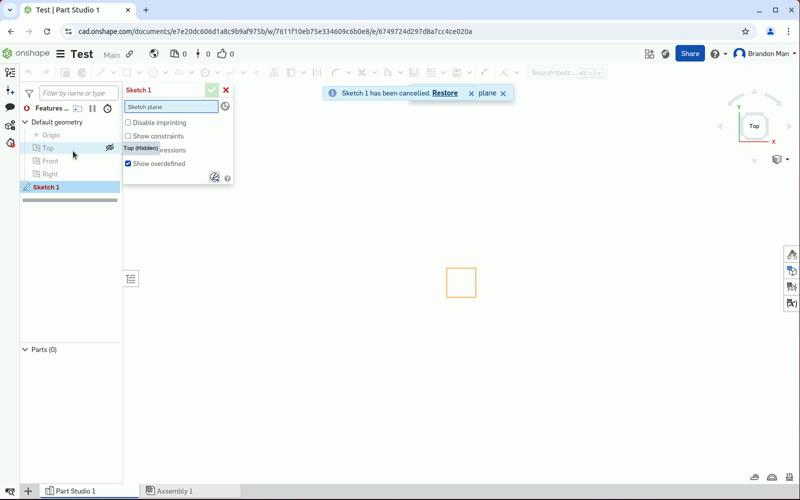
click(73, 150)
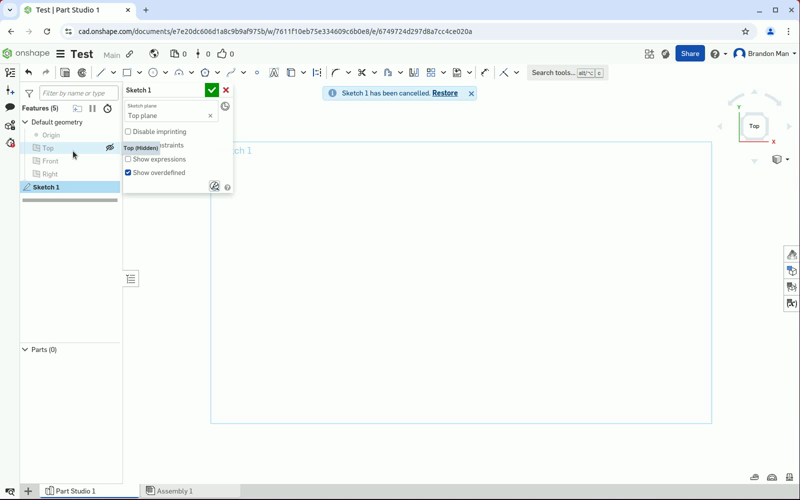
mouse_move(73, 352)
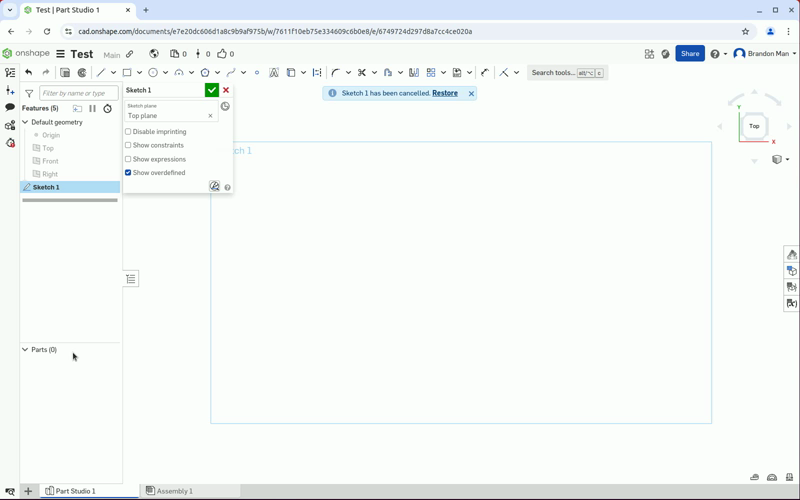
key(y)
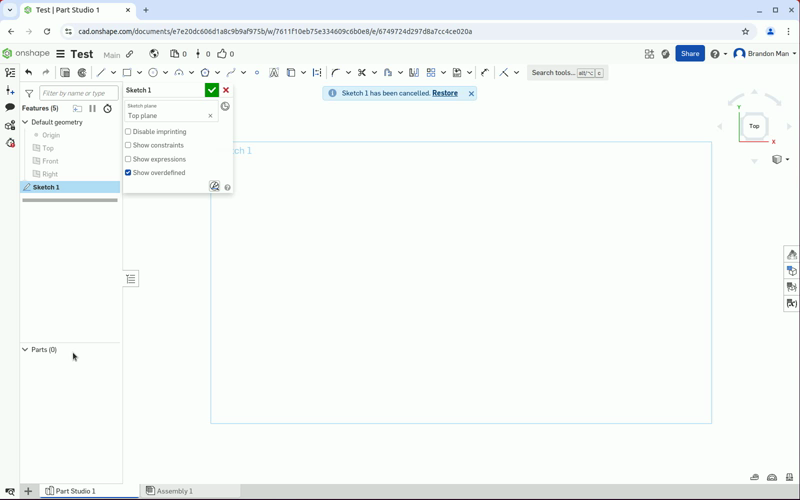
key(l)
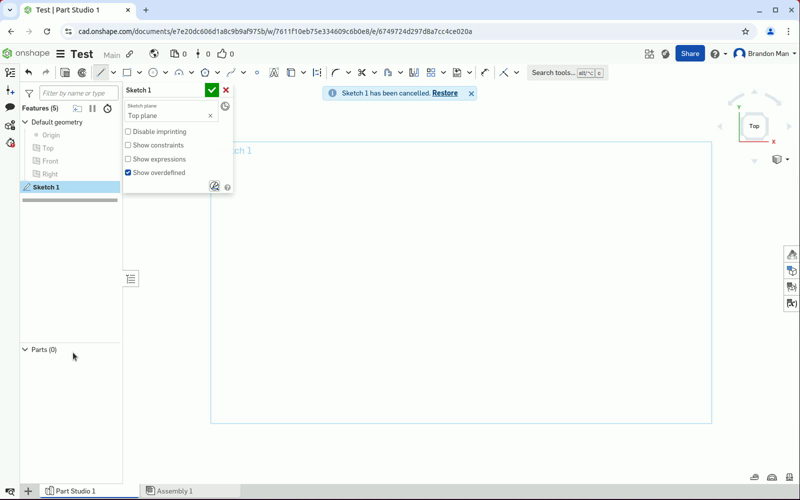
key_down(shift)
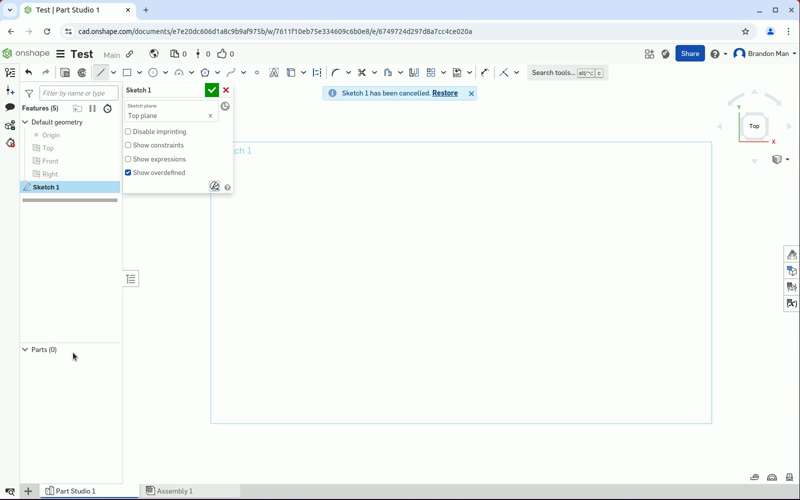
mouse_move(348, 341)
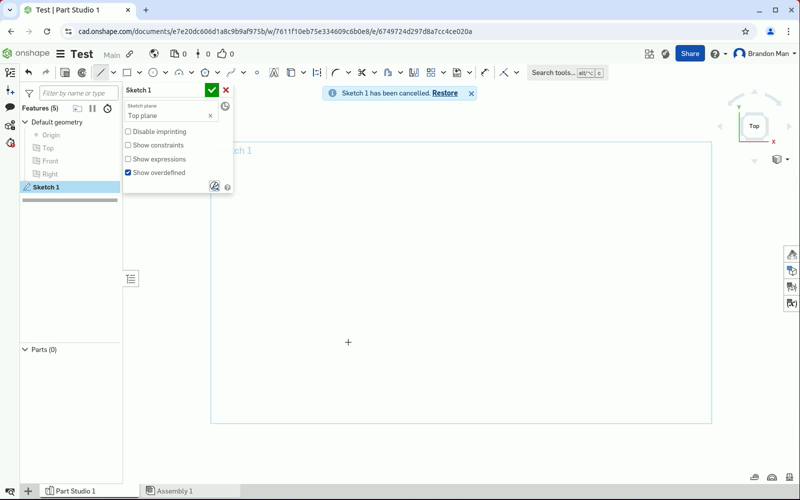
click(348, 341)
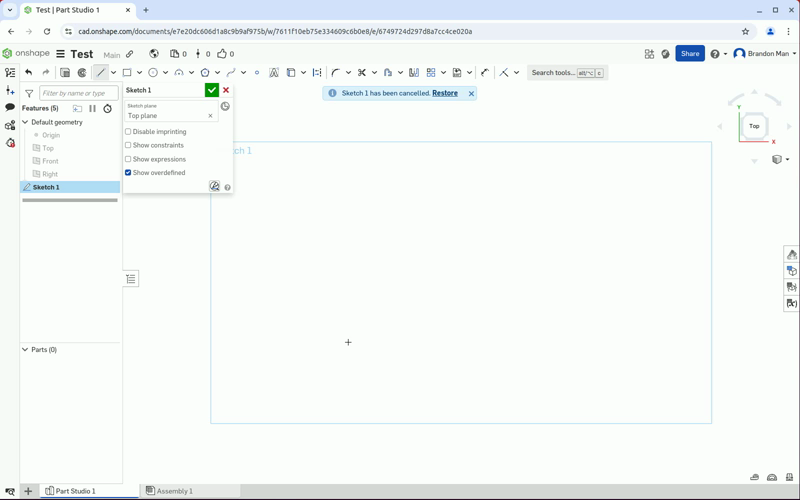
key_up(shift)
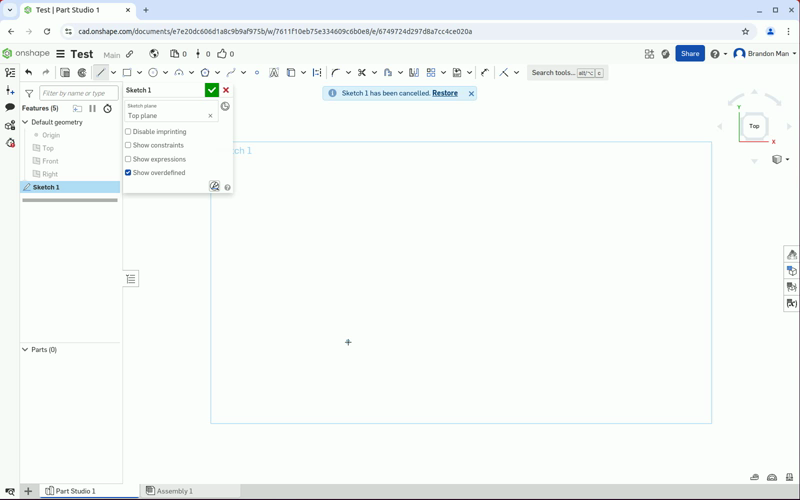
key_down(shift)
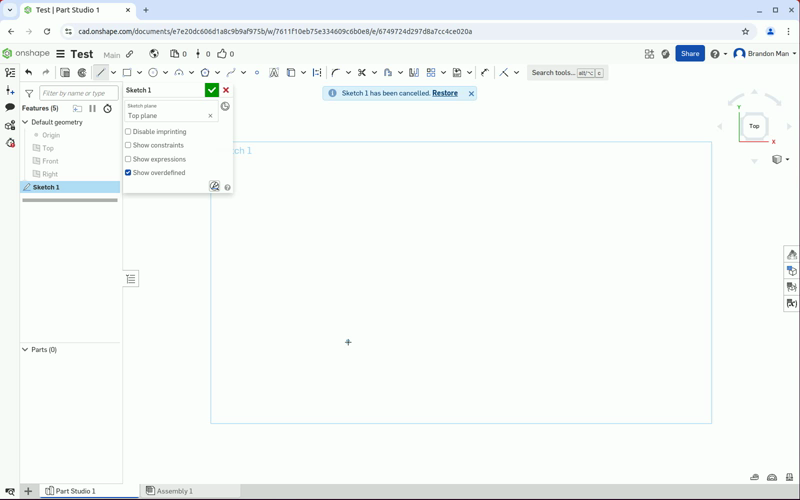
mouse_move(572, 341)
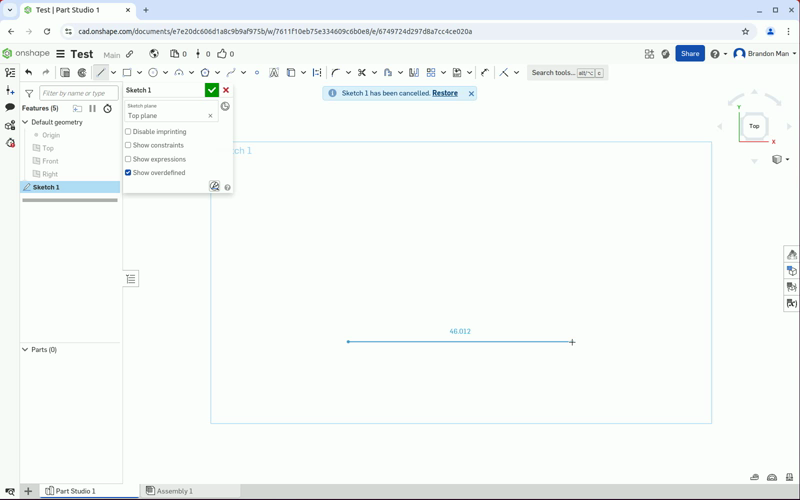
click(572, 341)
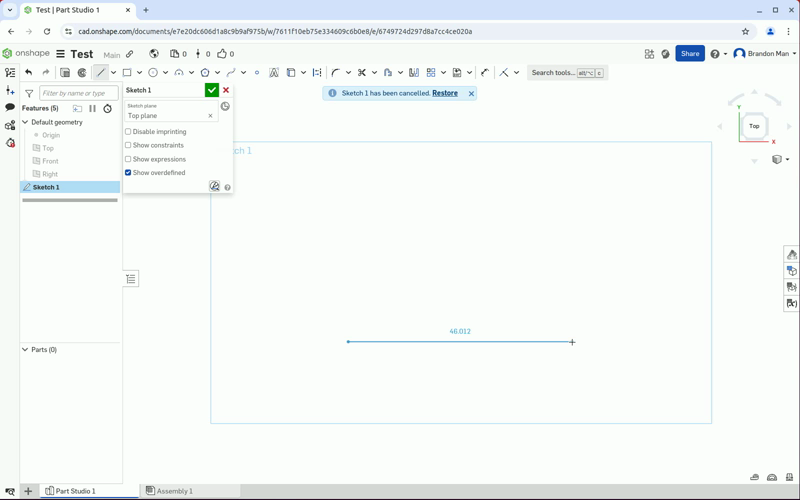
key_up(shift)
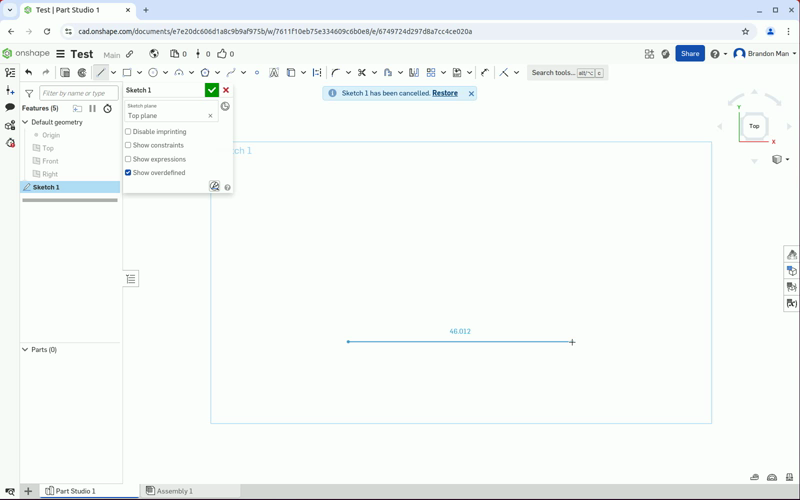
key_down(shift)
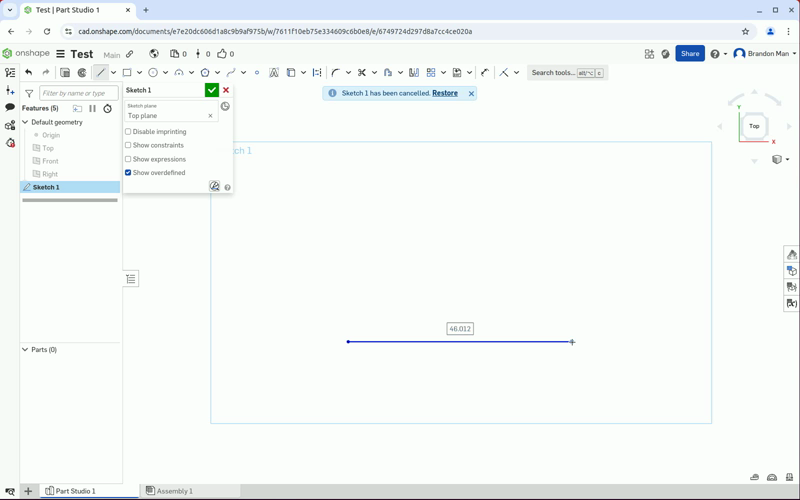
mouse_move(572, 200)
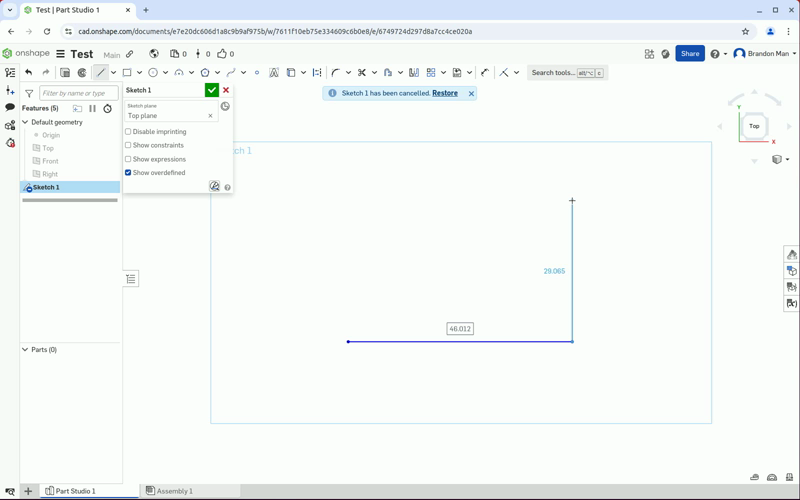
click(572, 200)
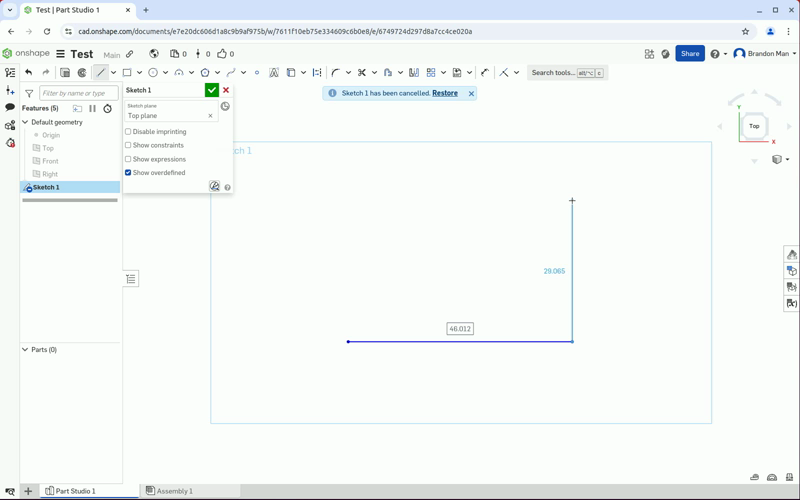
key_up(shift)
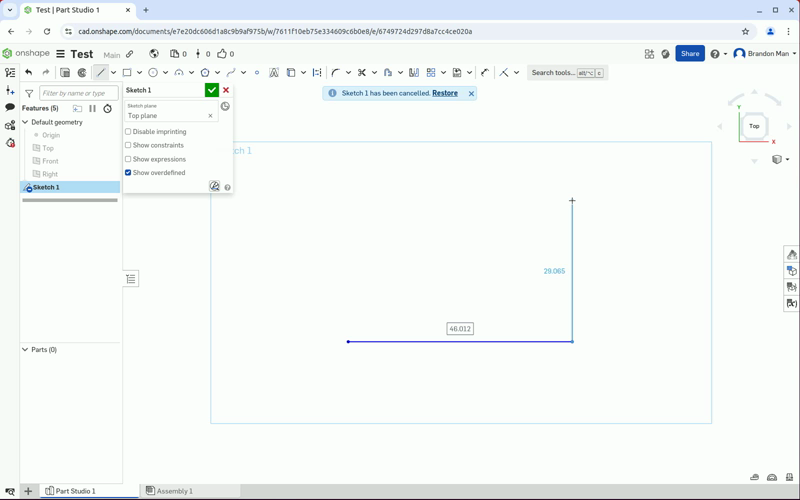
key_down(shift)
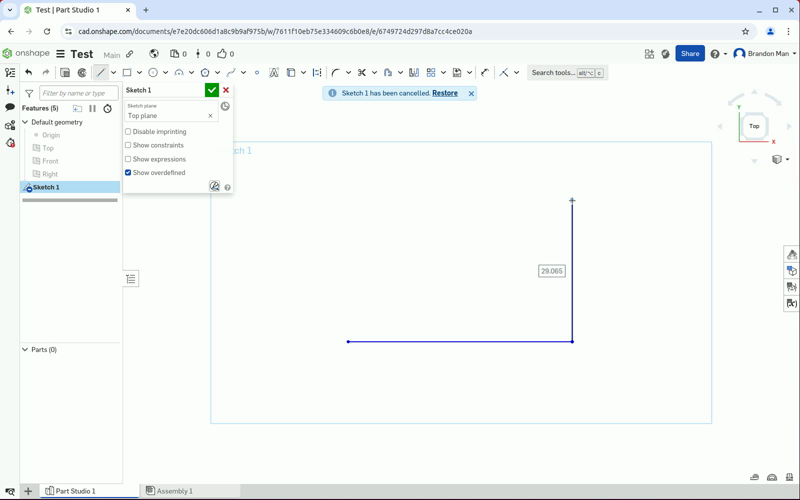
mouse_move(348, 200)
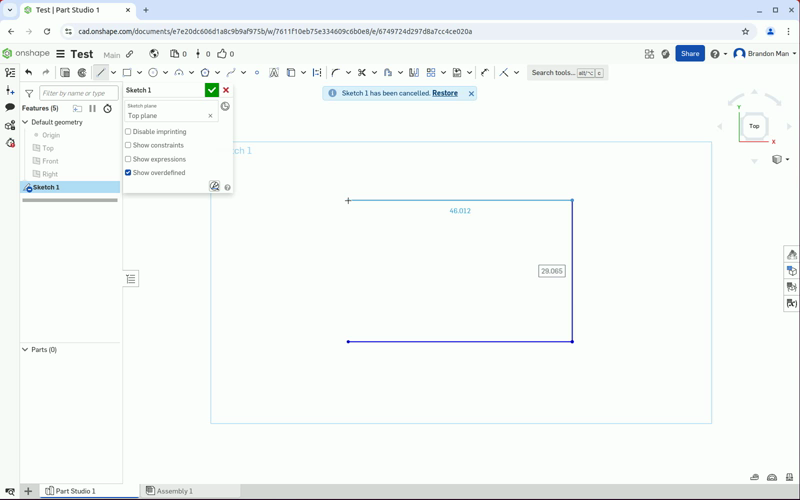
click(348, 200)
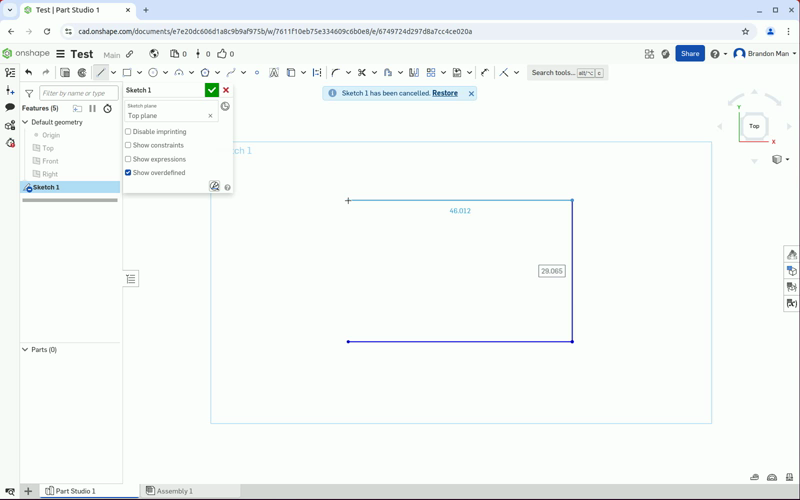
key_up(shift)
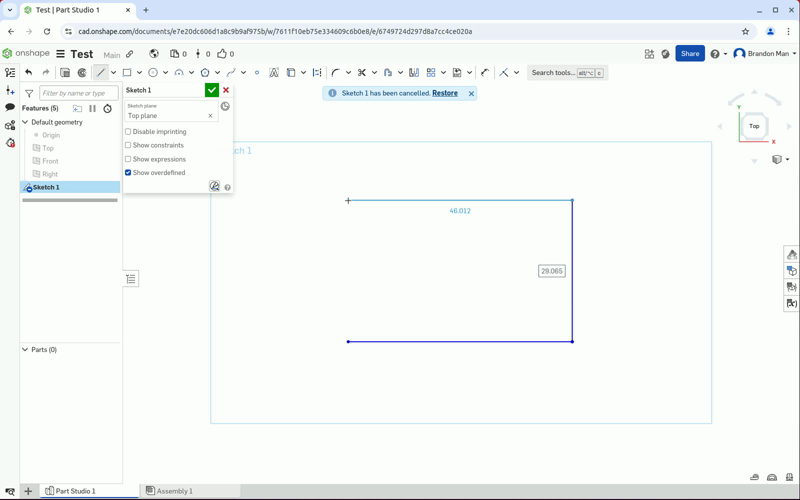
key_down(shift)
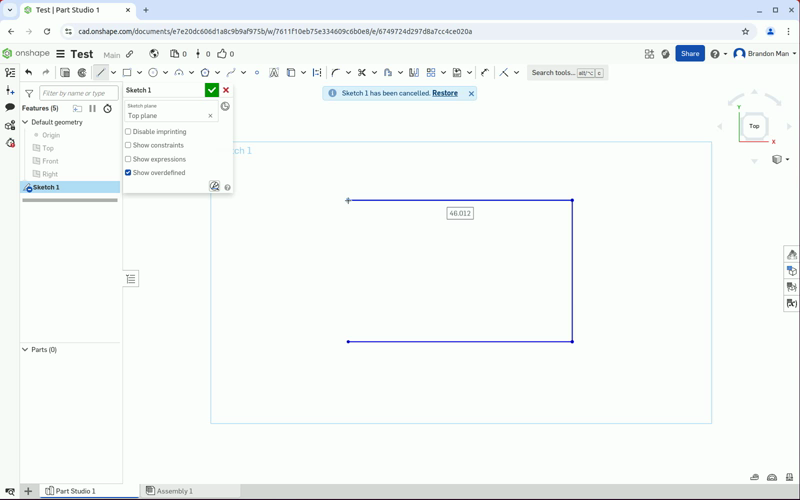
mouse_move(348, 341)
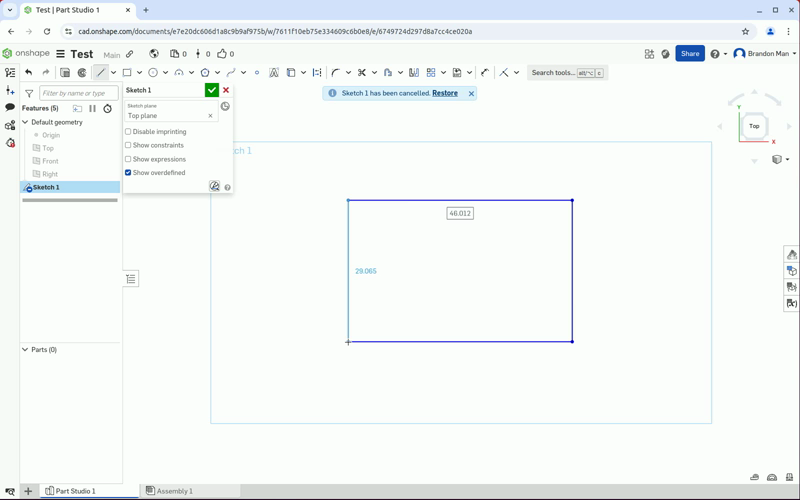
key_up(shift)
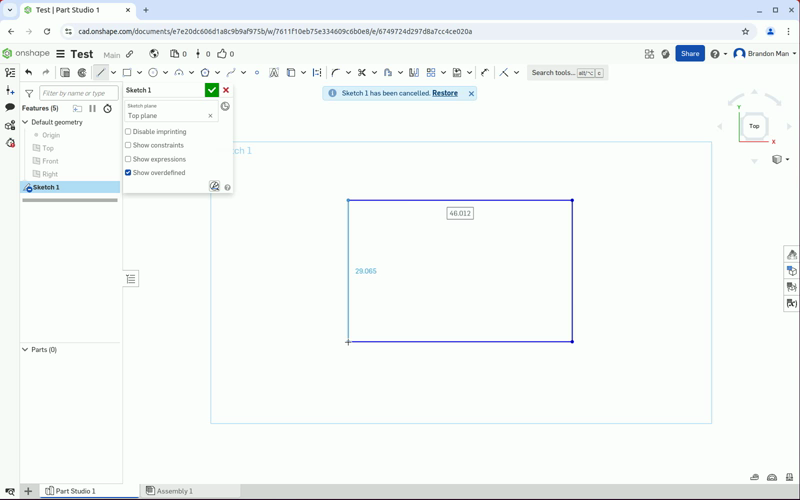
click(348, 341)
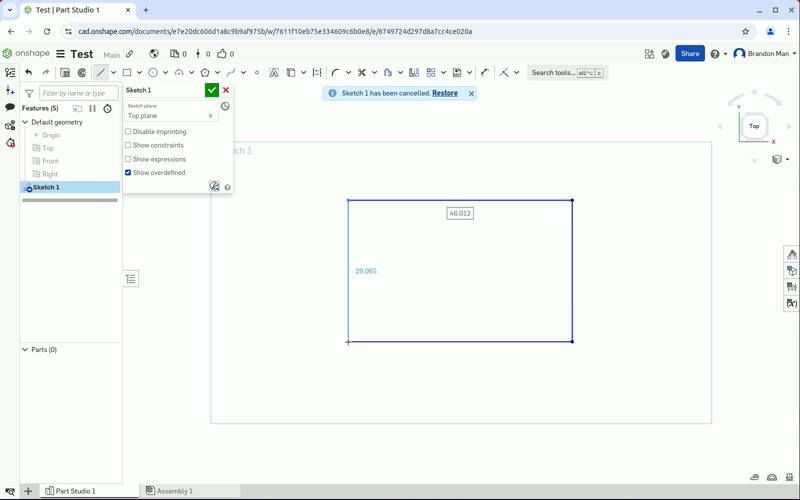
key(esc)
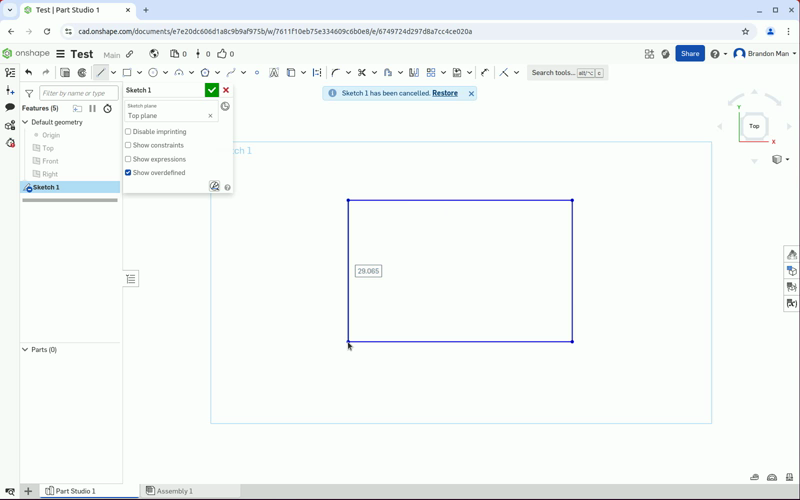
mouse_move(430, 317)
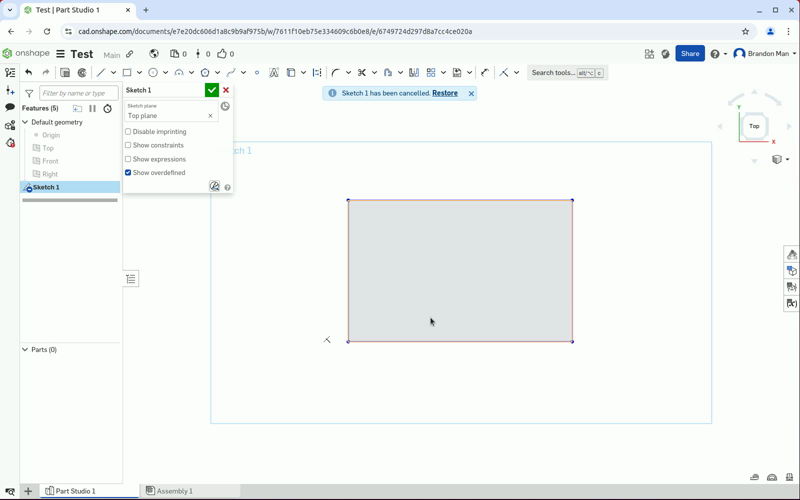
click(430, 317)
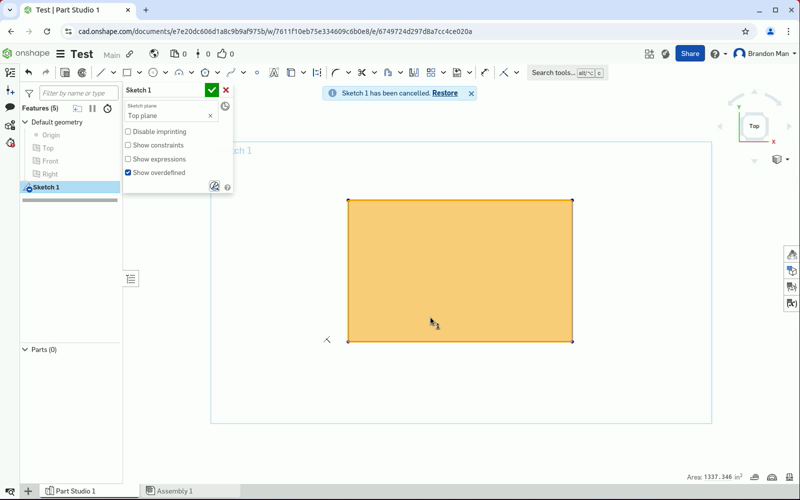
mouse_move(73, 352)
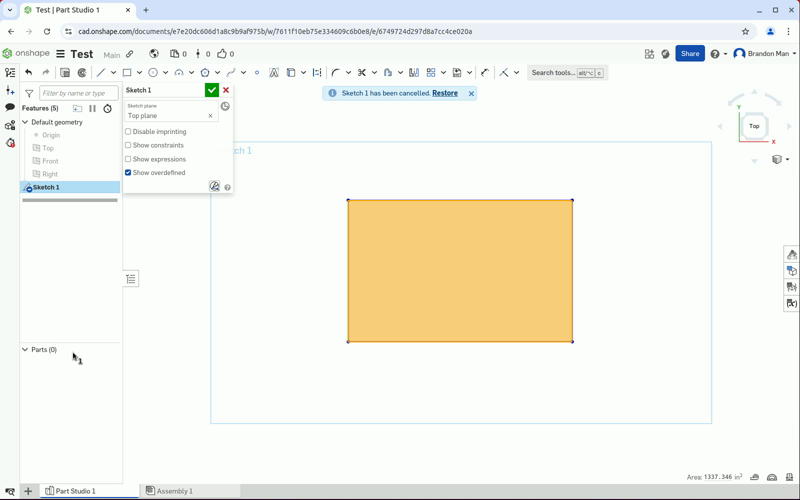
key(shift+y)
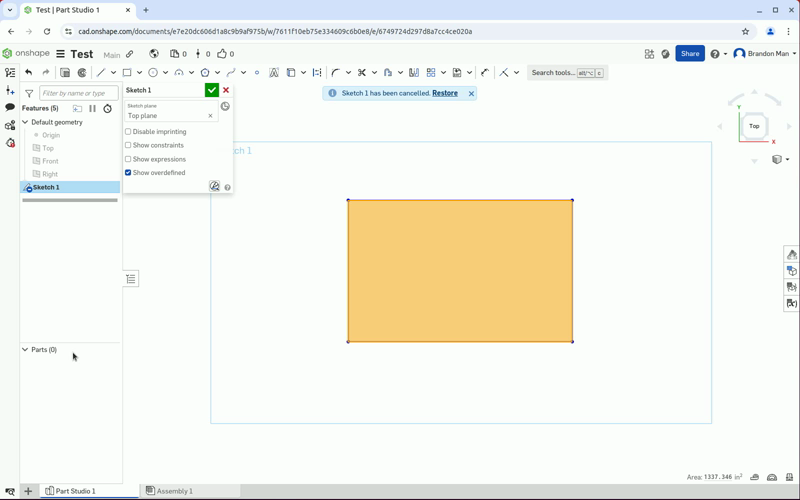
key(shift+e)
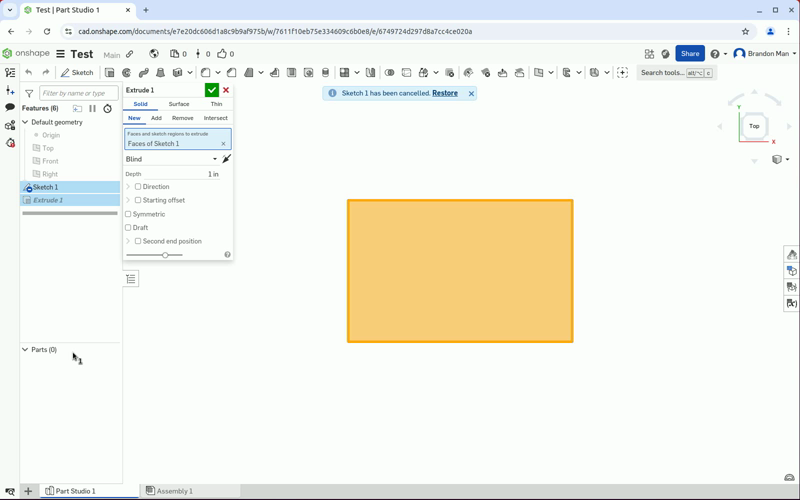
mouse_move(143, 106)
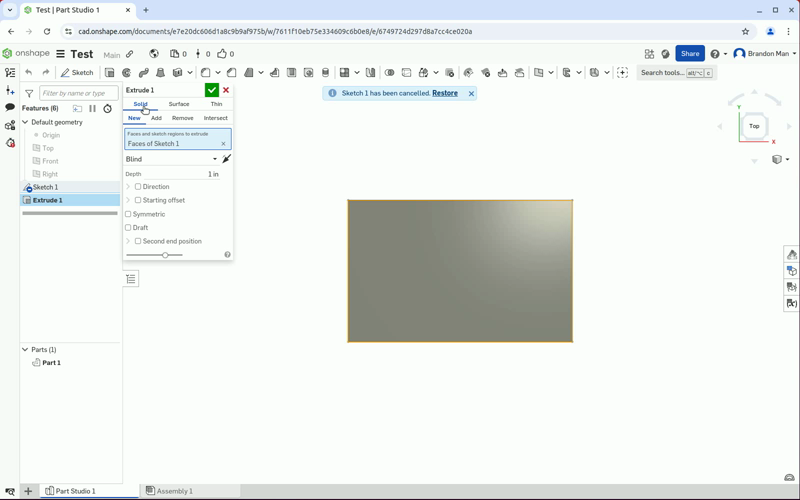
click(143, 106)
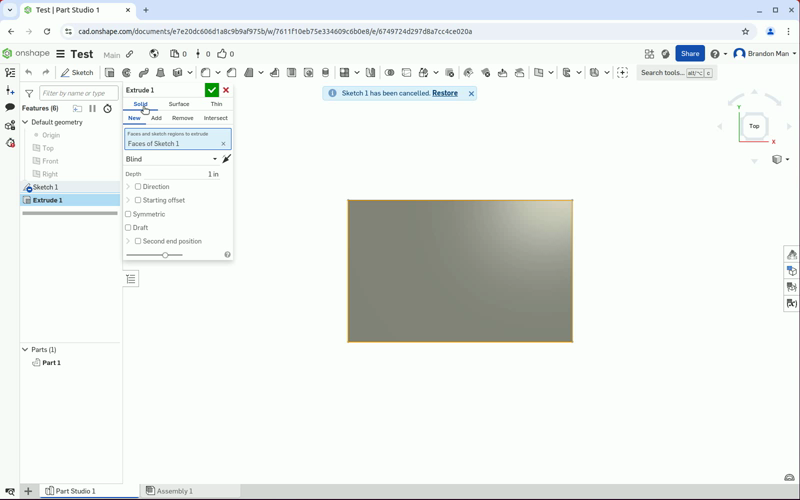
mouse_move(137, 120)
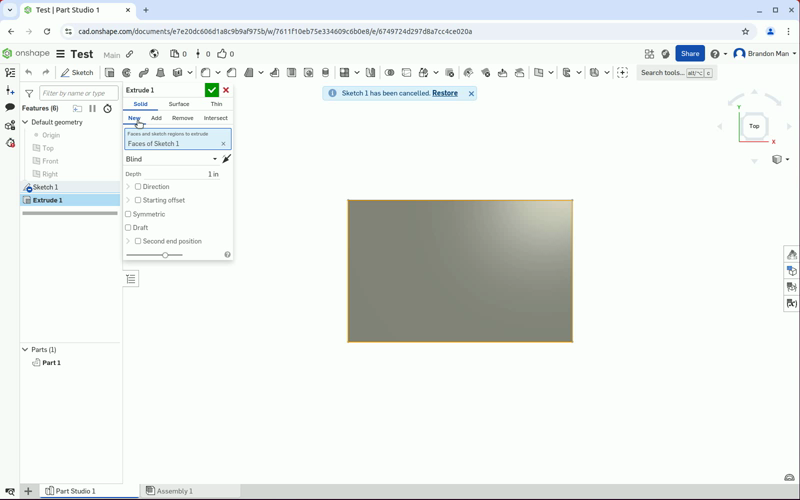
click(137, 120)
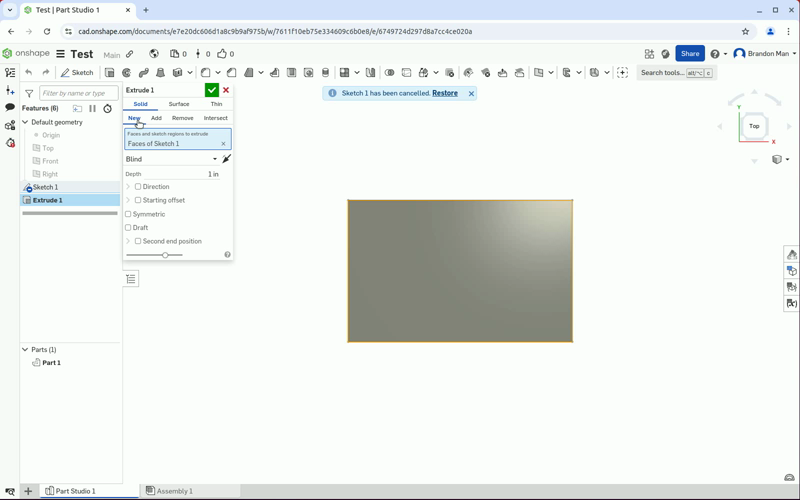
key(tab, 4)
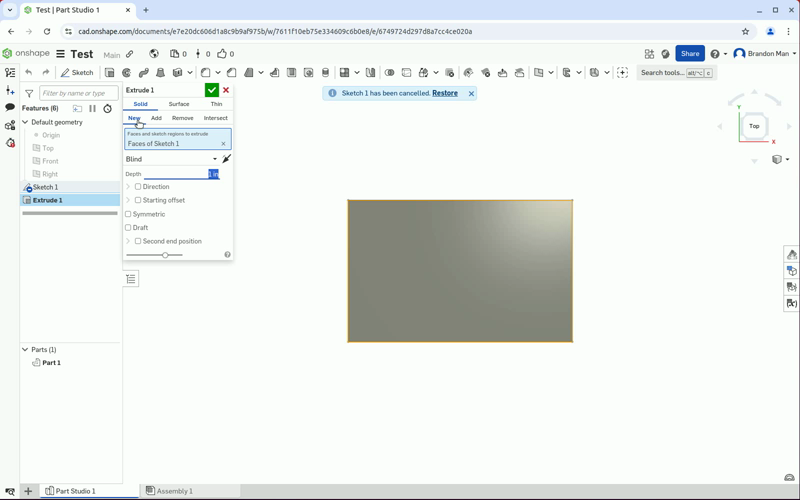
text(1.204)
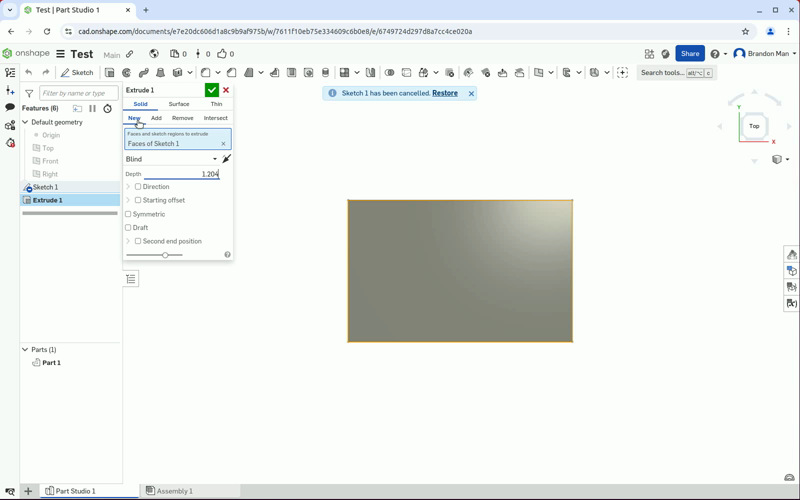
key(enter)
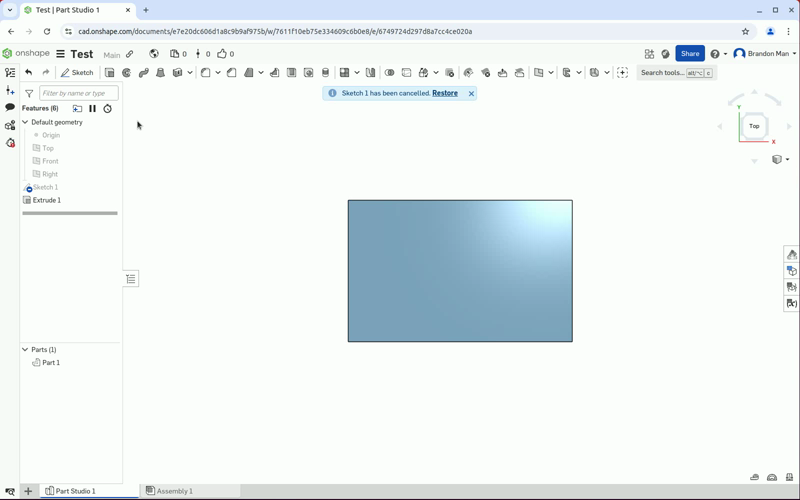
key(shift+h)
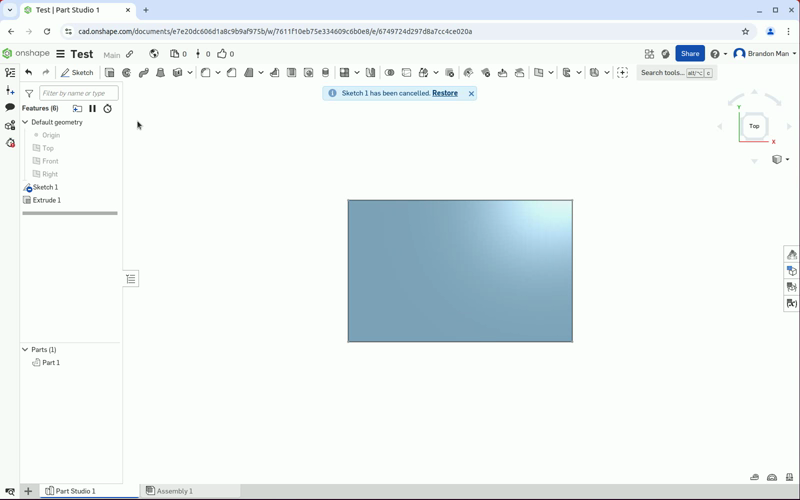
key(shift+h)
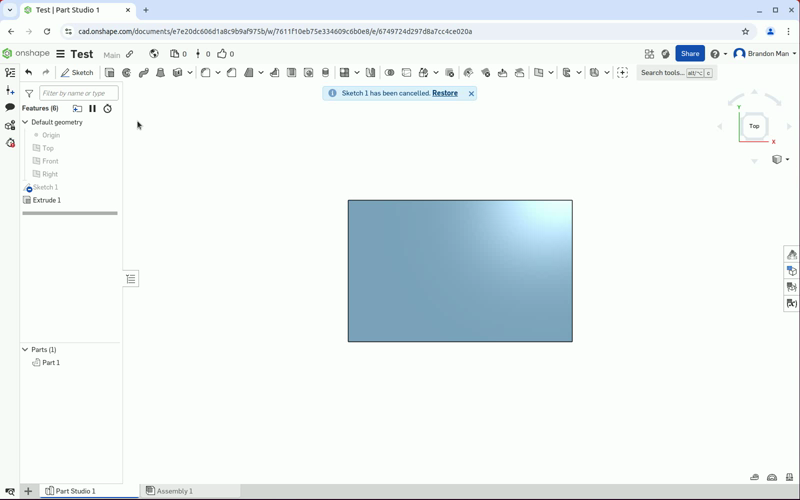
mouse_move(73, 189)
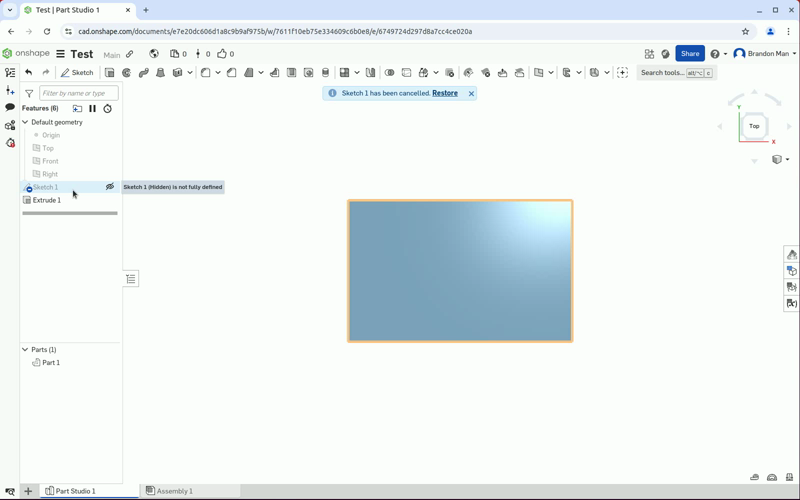
click(73, 189)
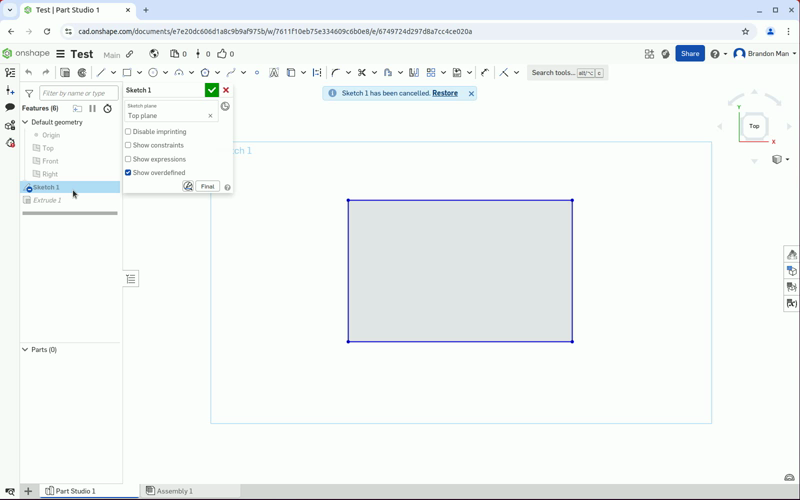
mouse_move(229, 92)
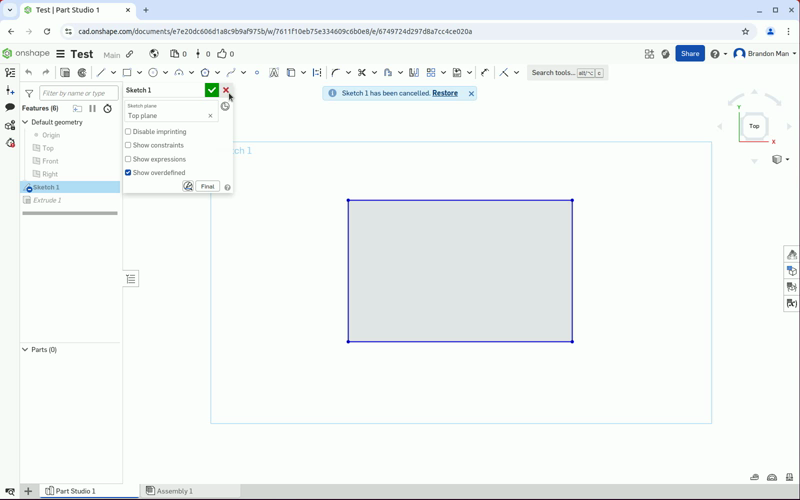
click(229, 92)
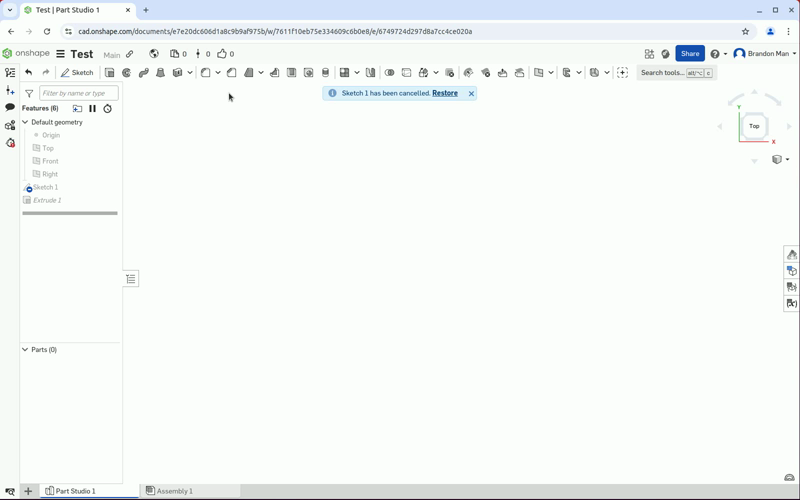
mouse_move(541, 75)
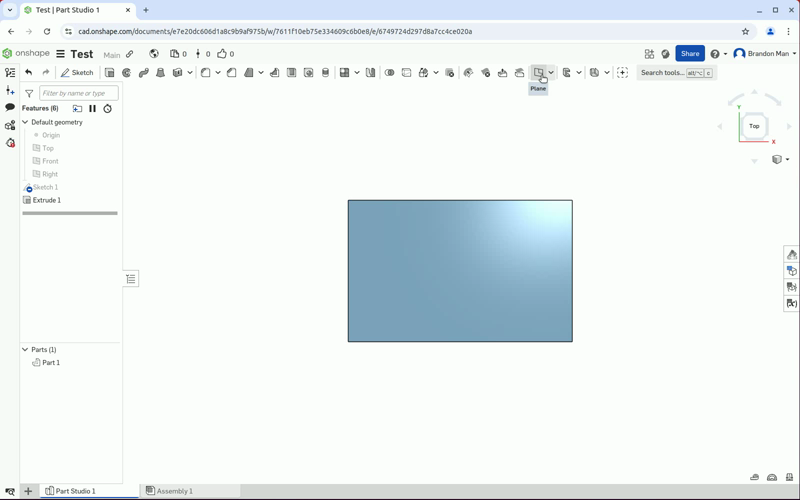
click(541, 75)
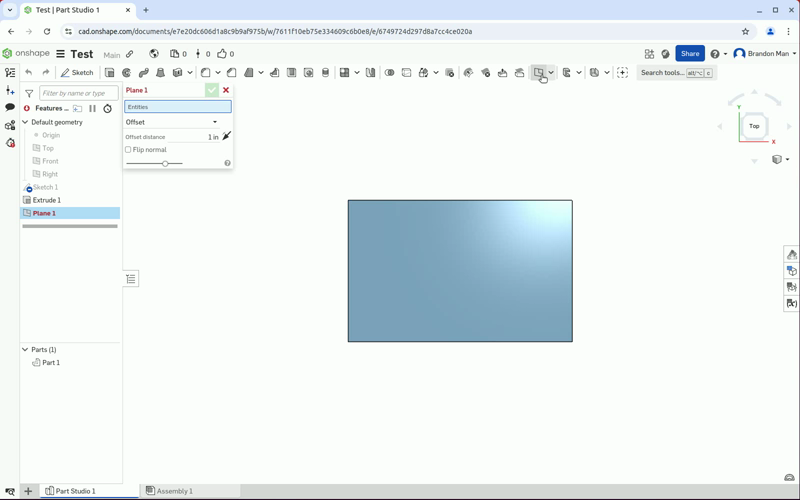
mouse_move(73, 150)
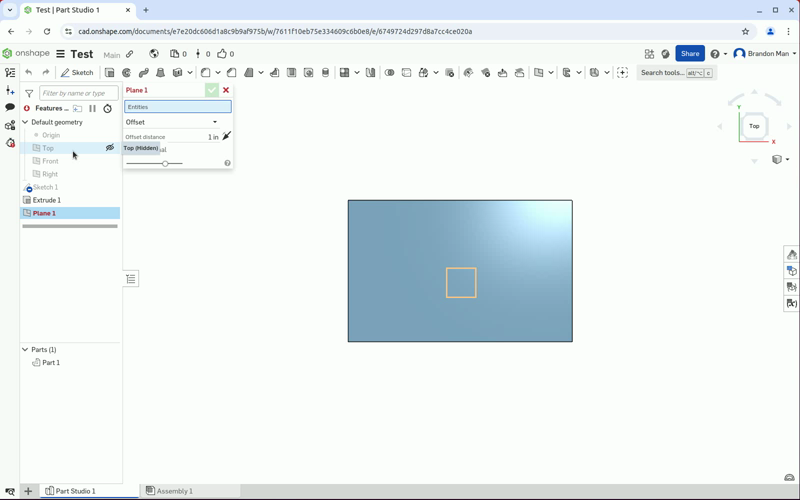
click(73, 150)
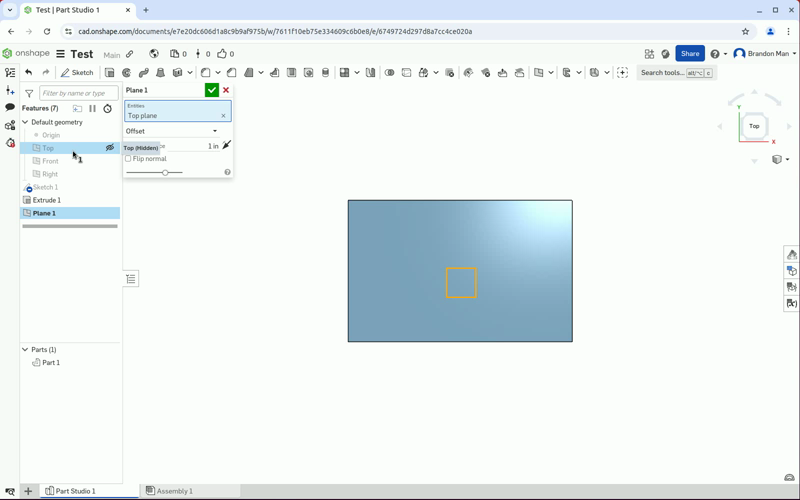
key(tab, 2)
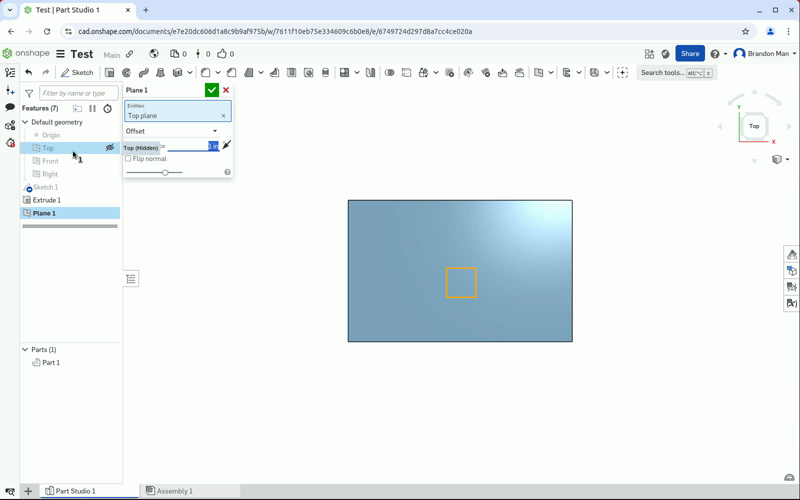
text(1.202)
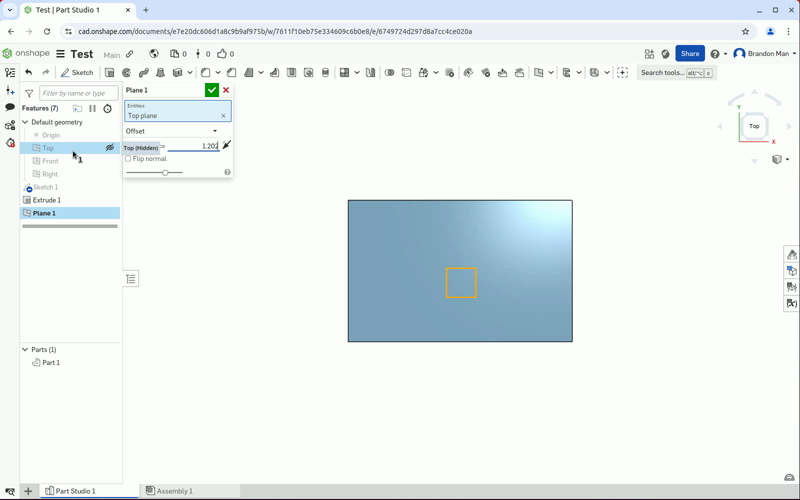
key(enter, 2)
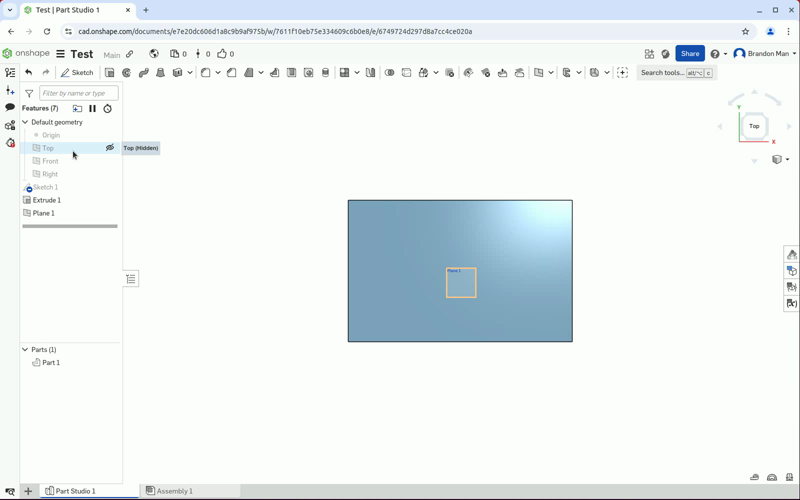
key(shift+s)
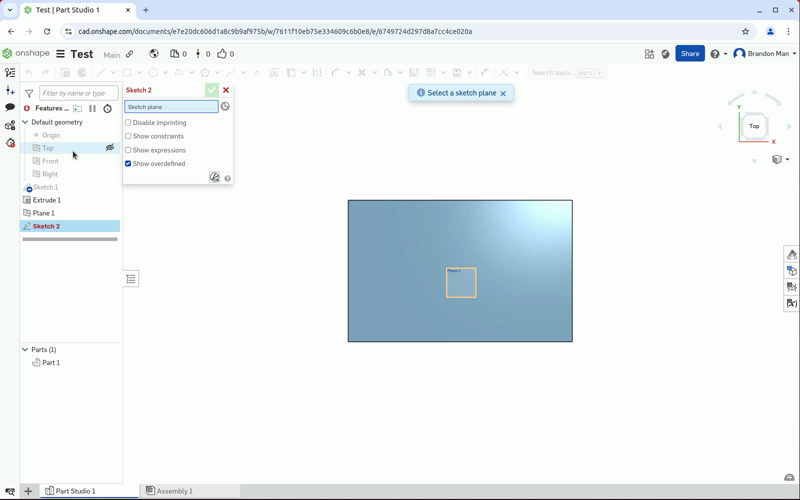
mouse_move(73, 215)
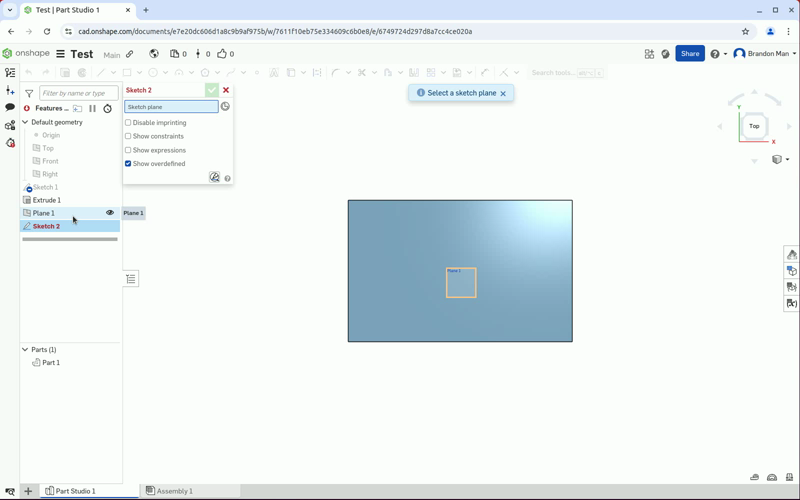
click(73, 215)
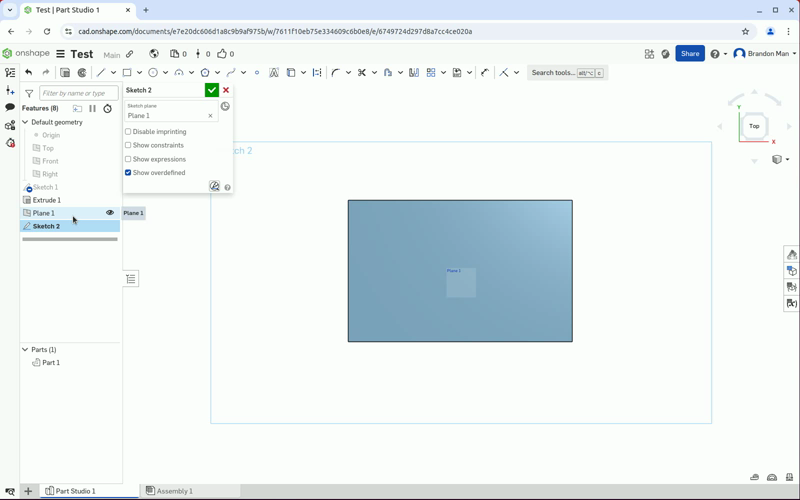
mouse_move(73, 352)
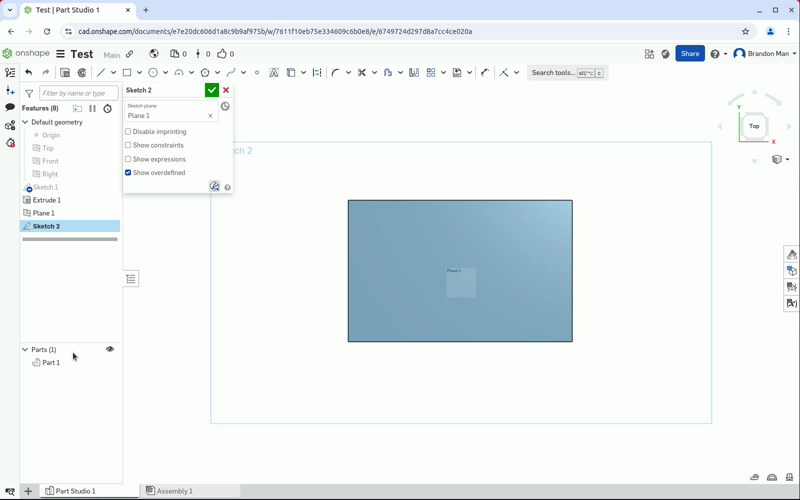
key(y)
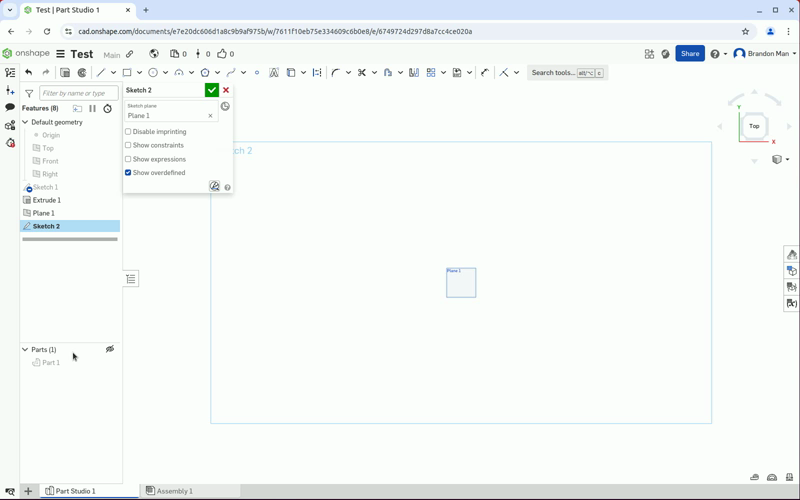
key(l)
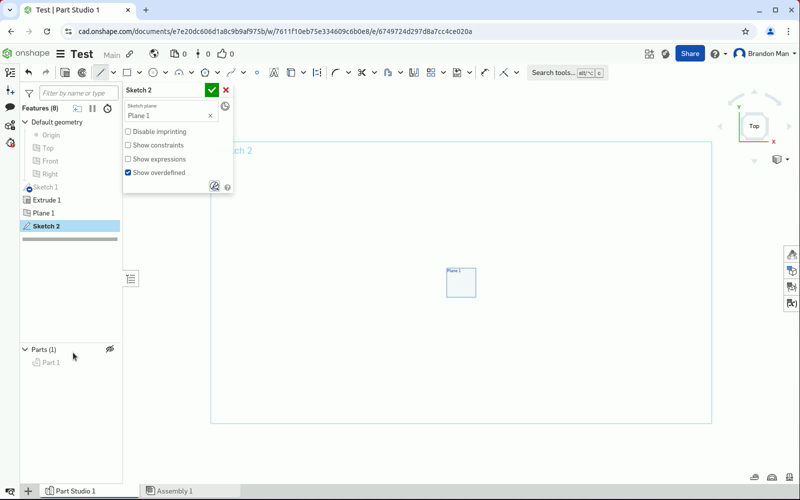
key_down(shift)
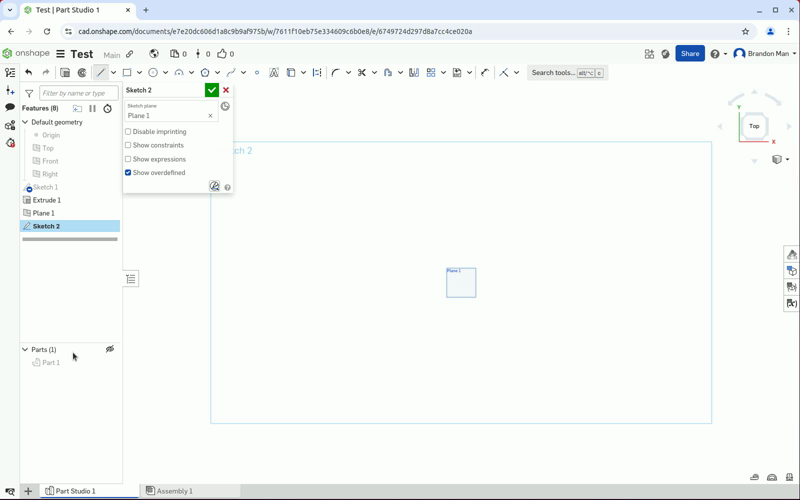
mouse_move(348, 201)
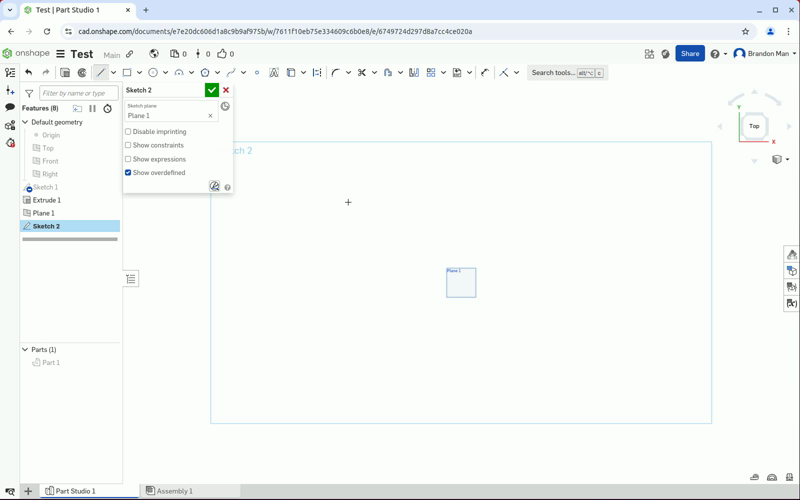
click(348, 201)
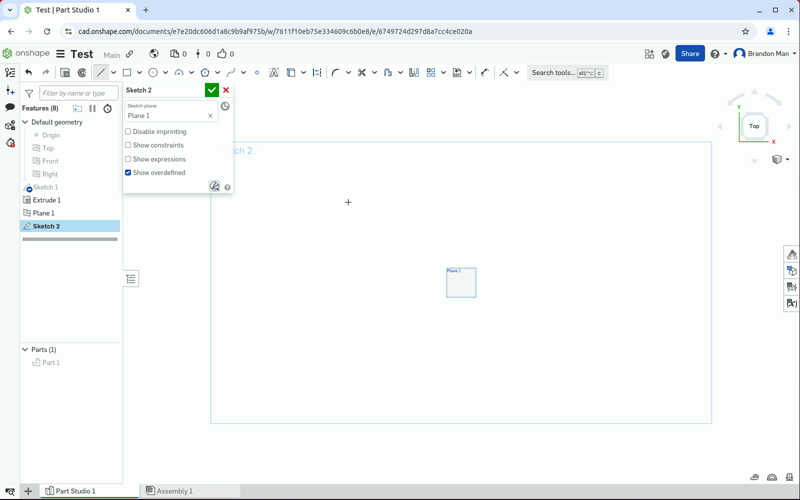
key_up(shift)
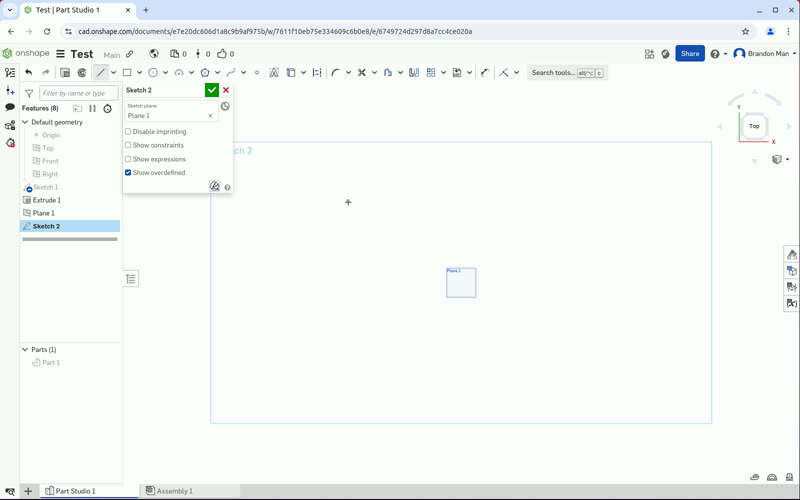
key_down(shift)
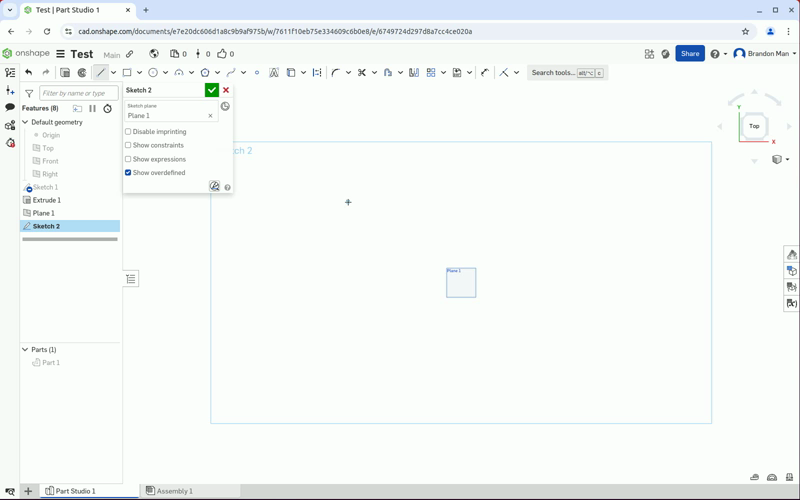
mouse_move(572, 201)
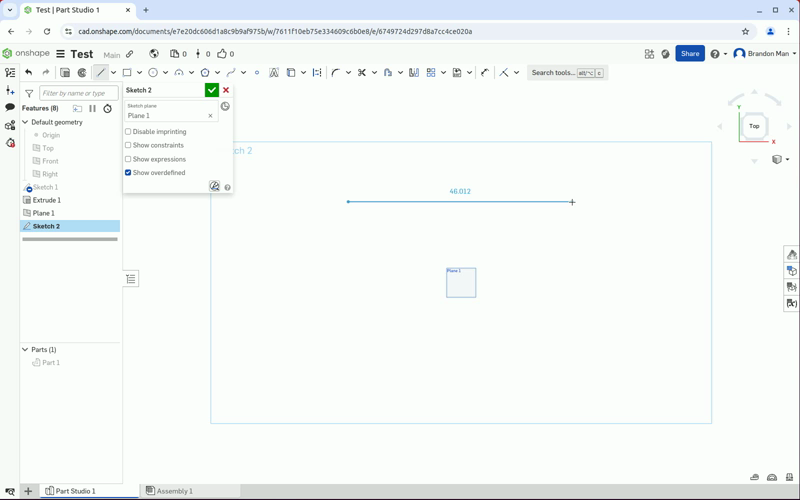
click(572, 201)
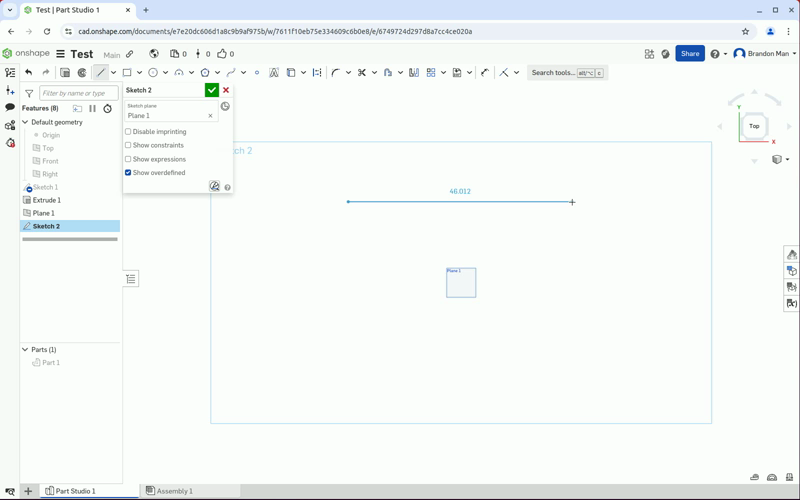
key_up(shift)
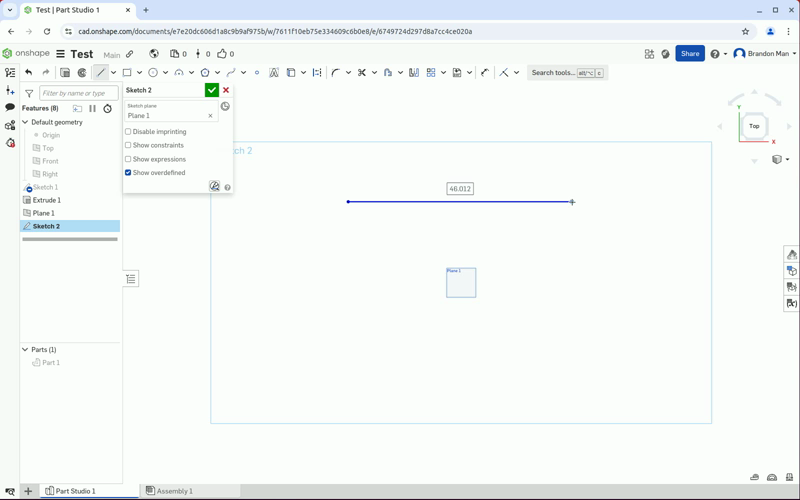
key_down(shift)
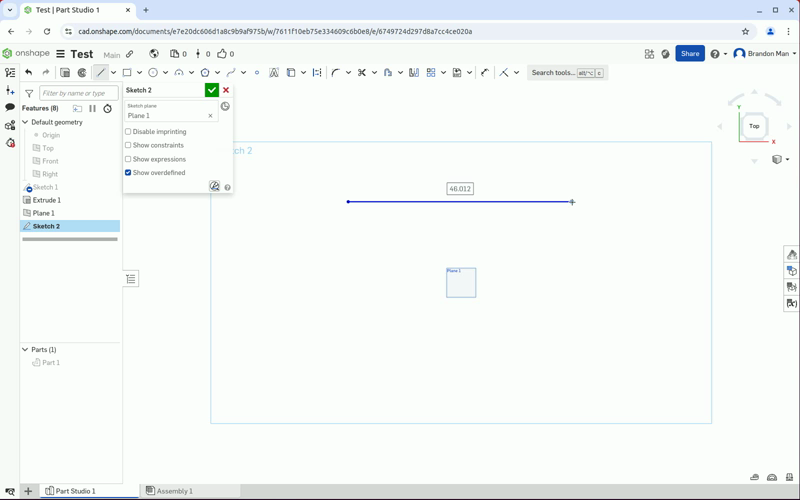
mouse_move(589, 201)
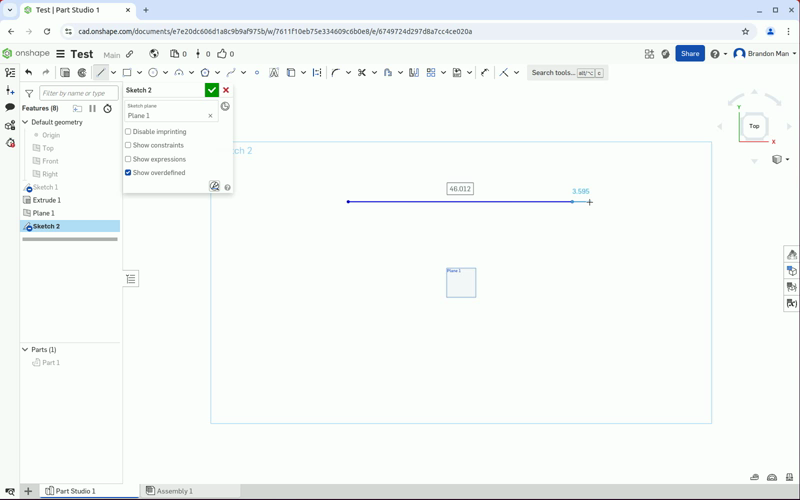
mouse_move(572, 199)
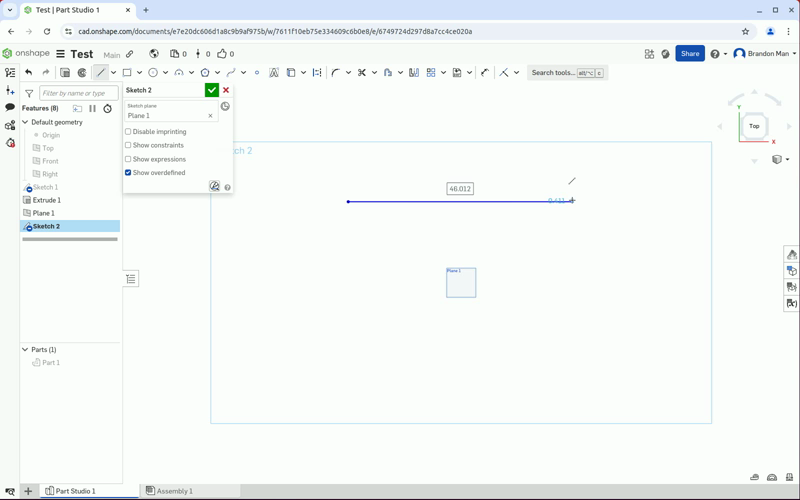
scroll(6)
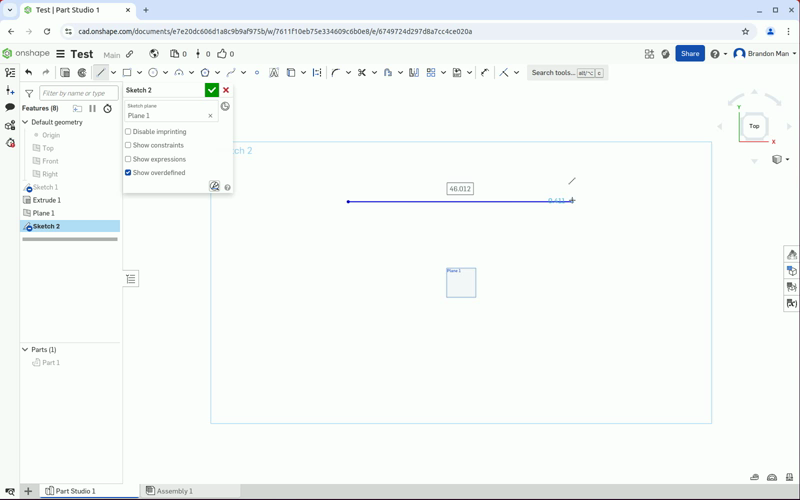
scroll(6)
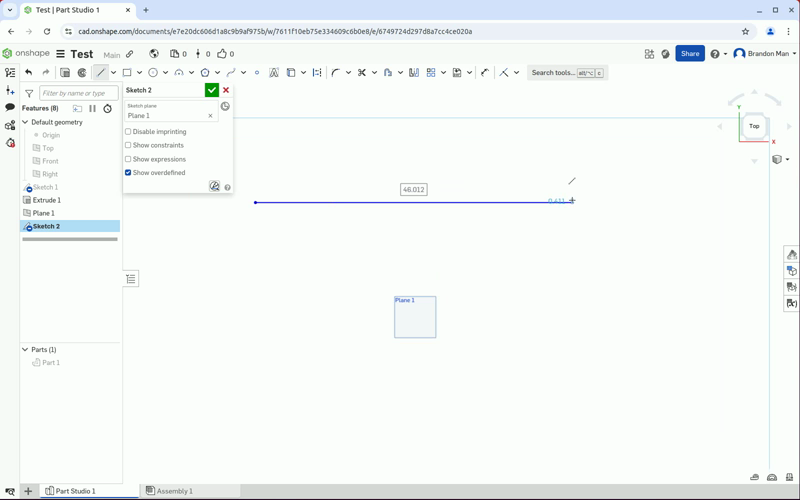
scroll(6)
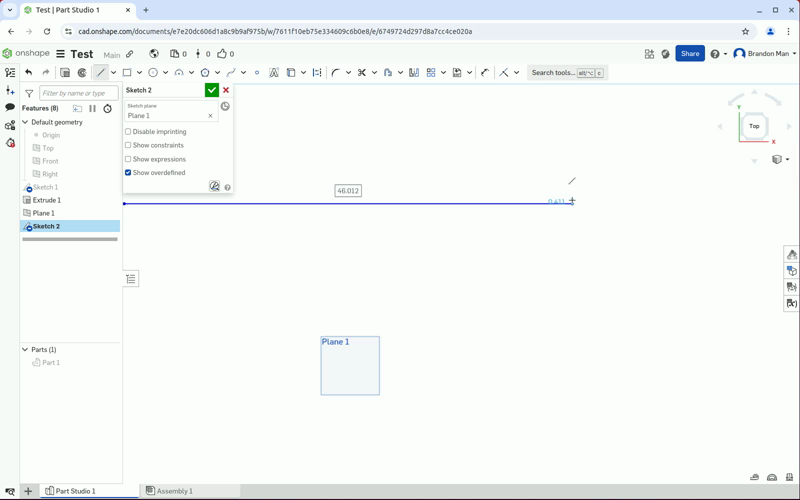
scroll(6)
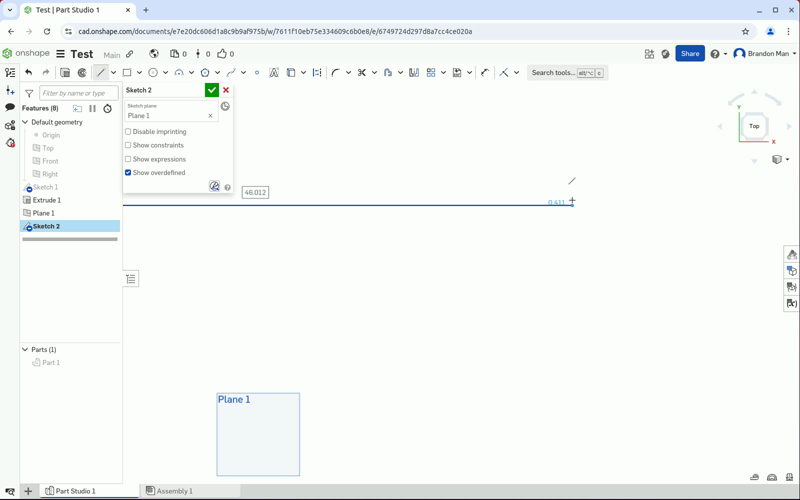
scroll(6)
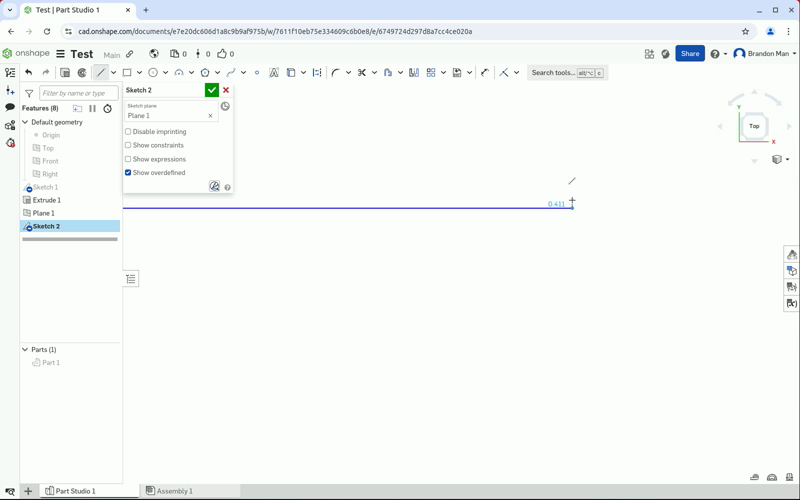
scroll(6)
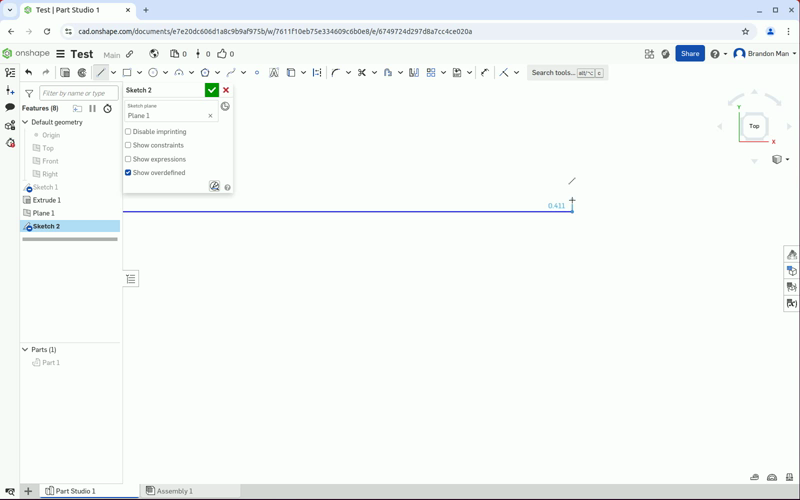
scroll(6)
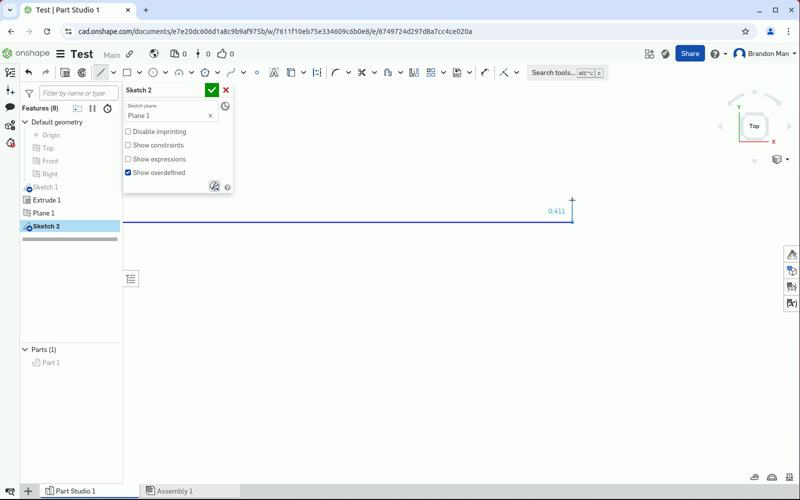
click(572, 199)
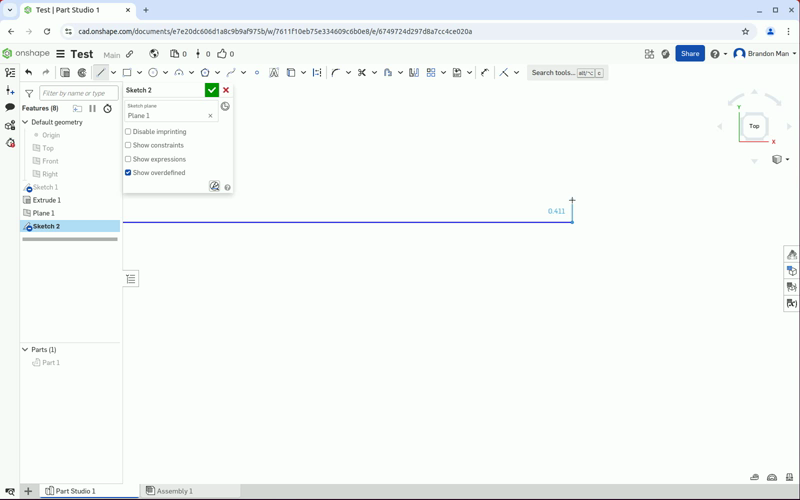
scroll(-6)
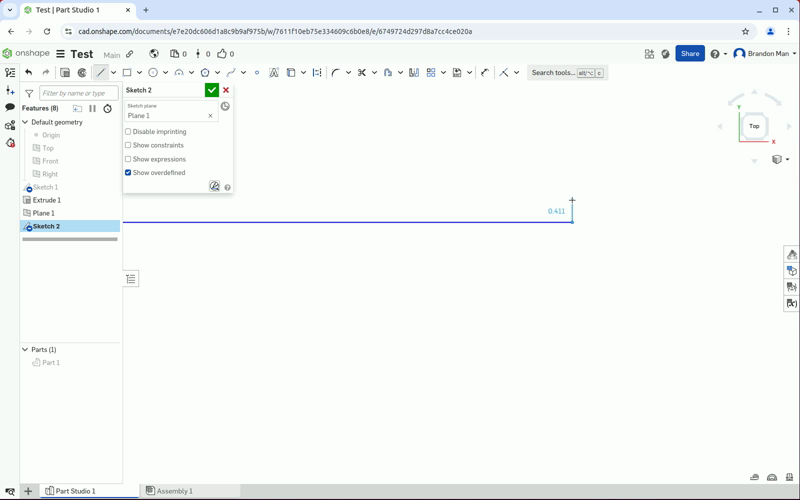
scroll(-6)
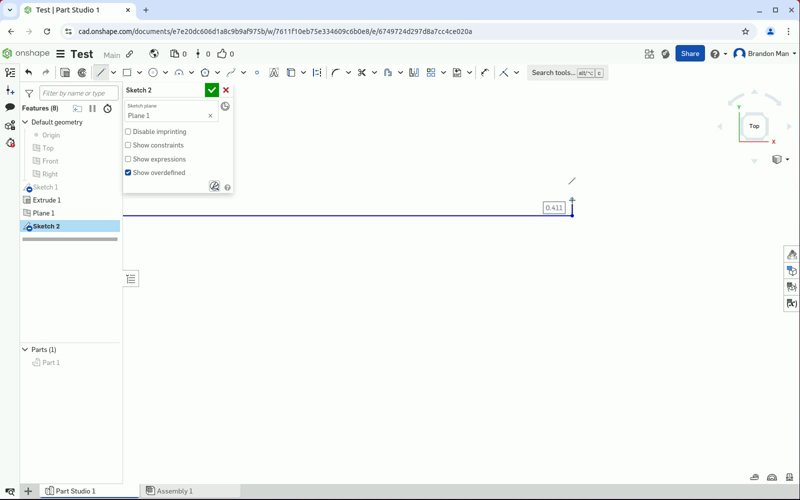
scroll(-6)
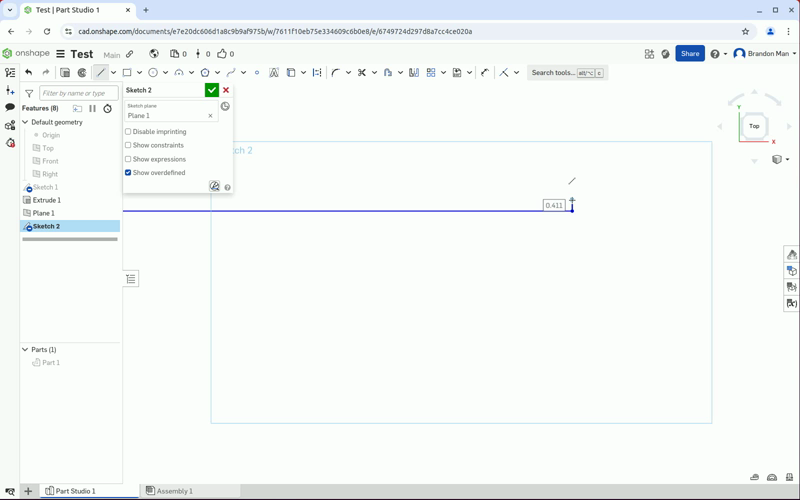
scroll(-6)
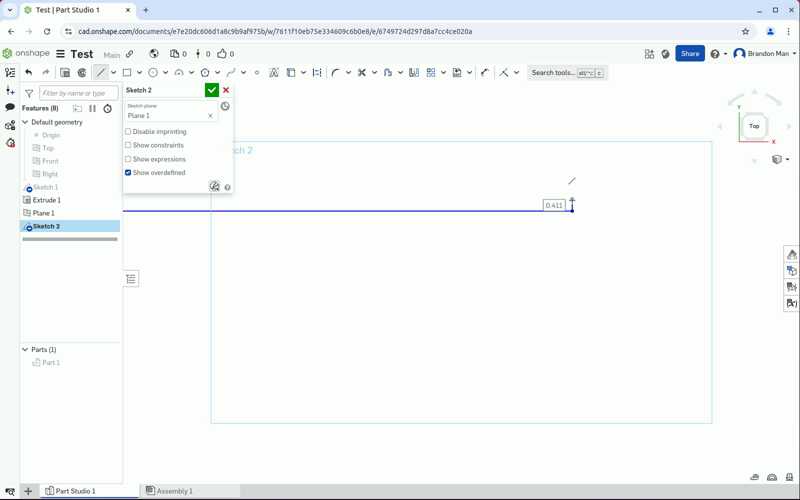
scroll(-6)
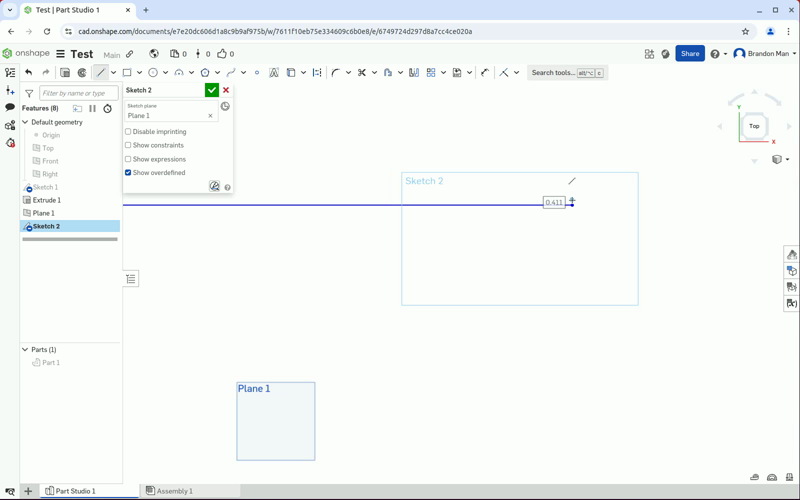
scroll(-6)
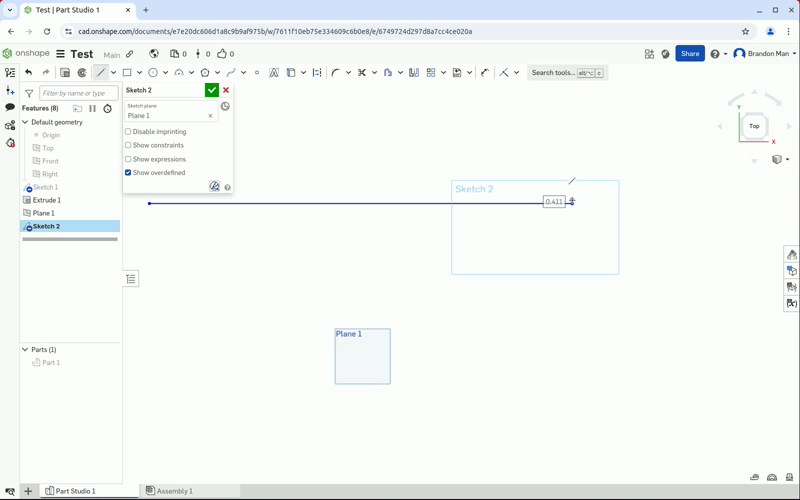
scroll(-6)
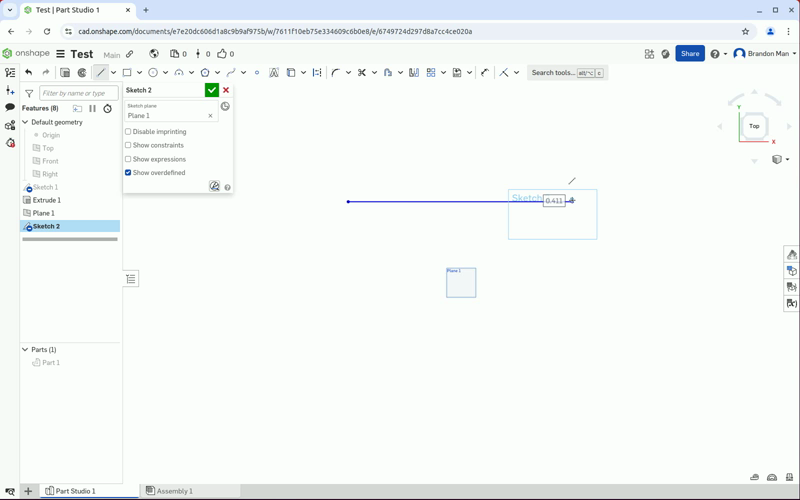
key_up(shift)
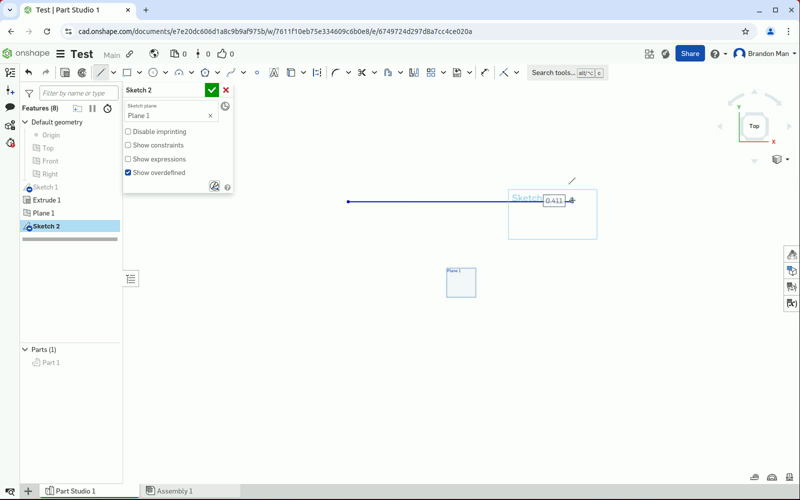
key_down(shift)
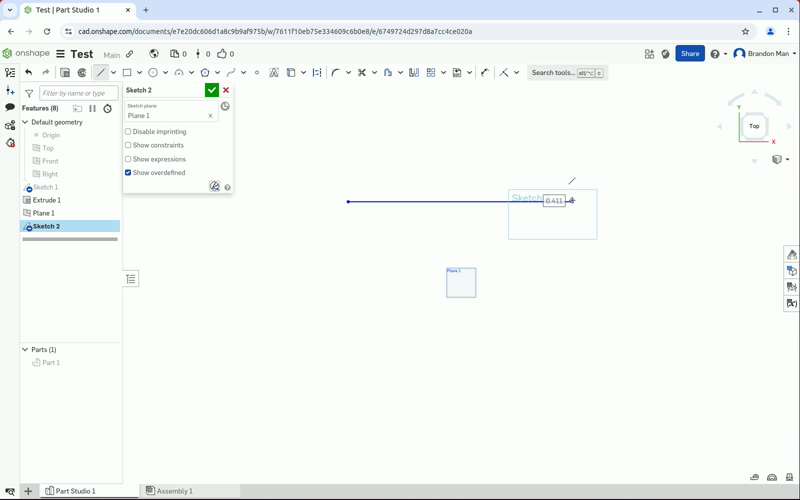
mouse_move(348, 199)
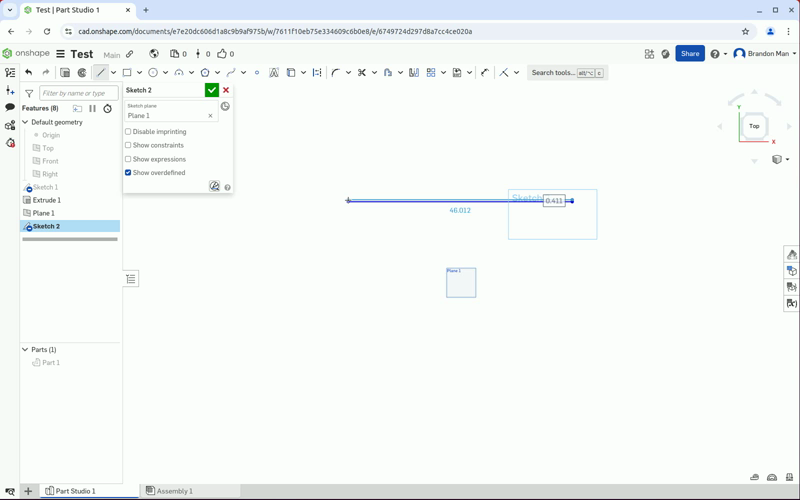
scroll(6)
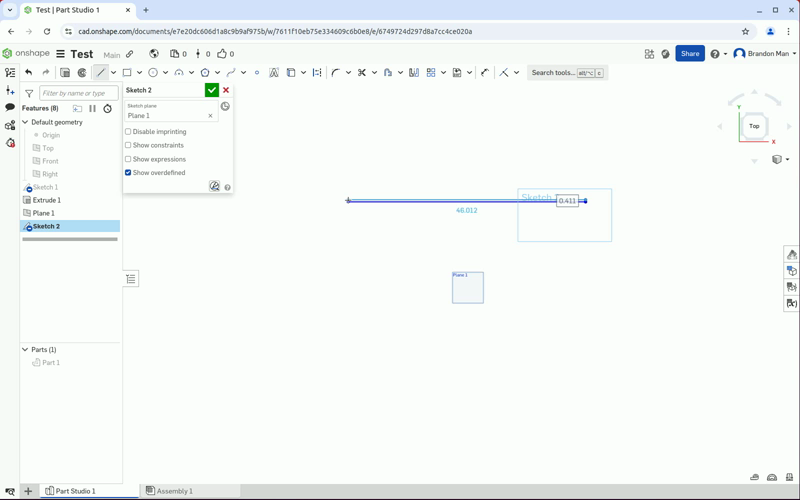
scroll(6)
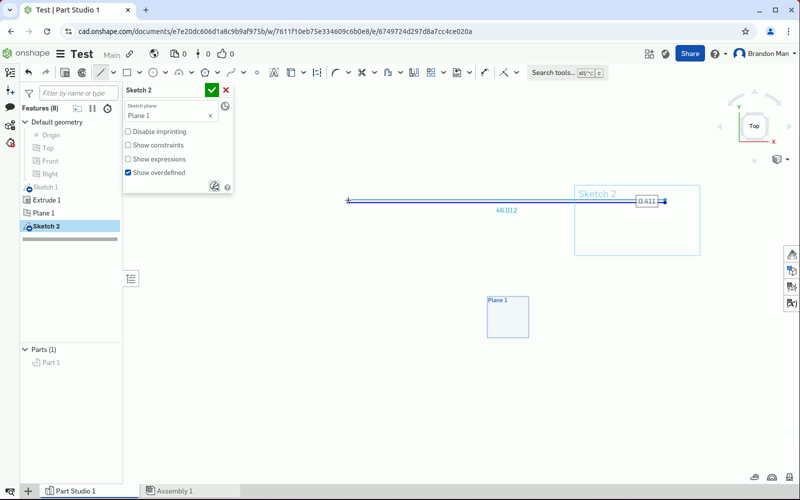
scroll(6)
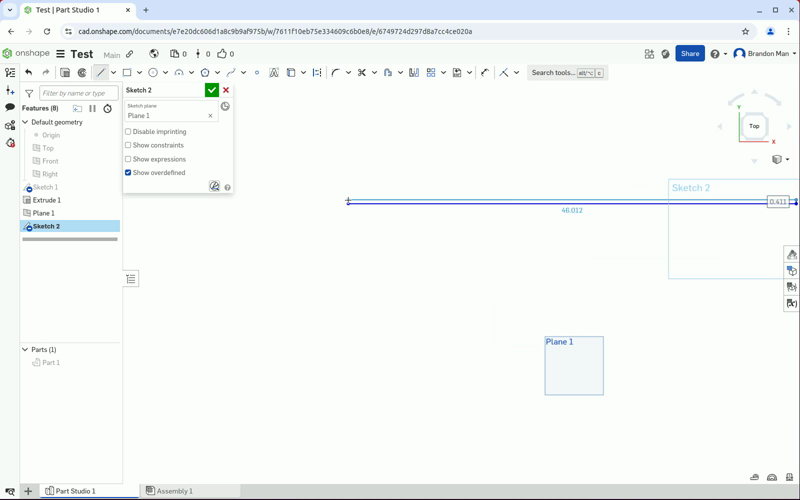
scroll(6)
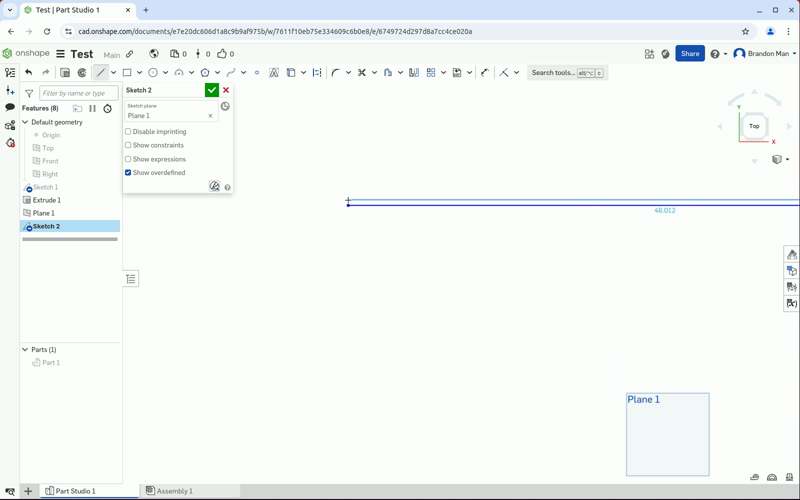
scroll(6)
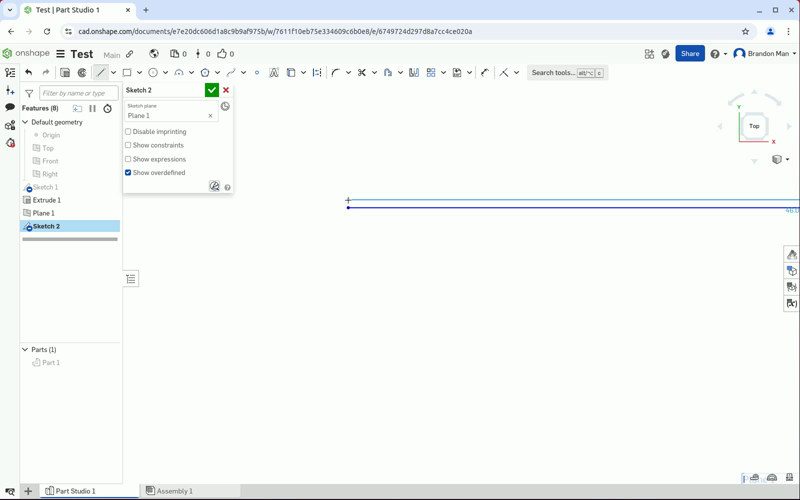
scroll(6)
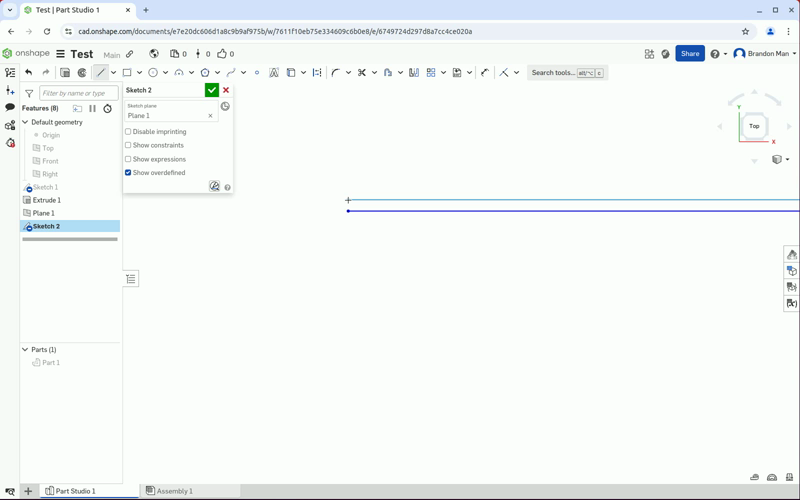
scroll(6)
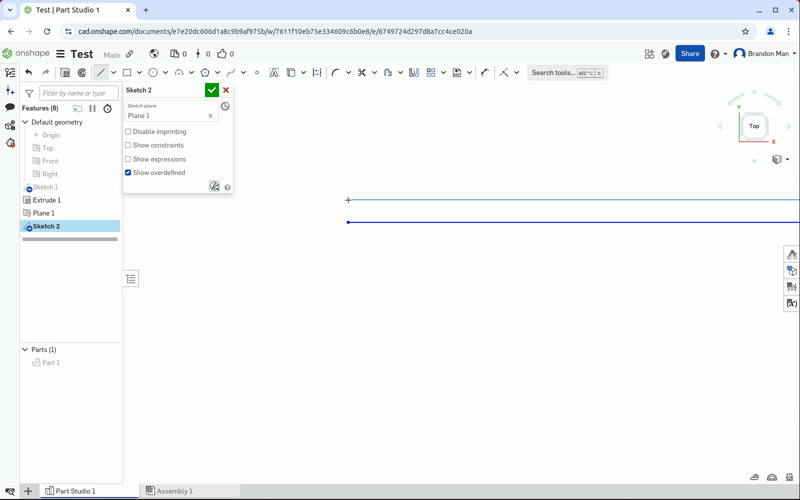
click(348, 199)
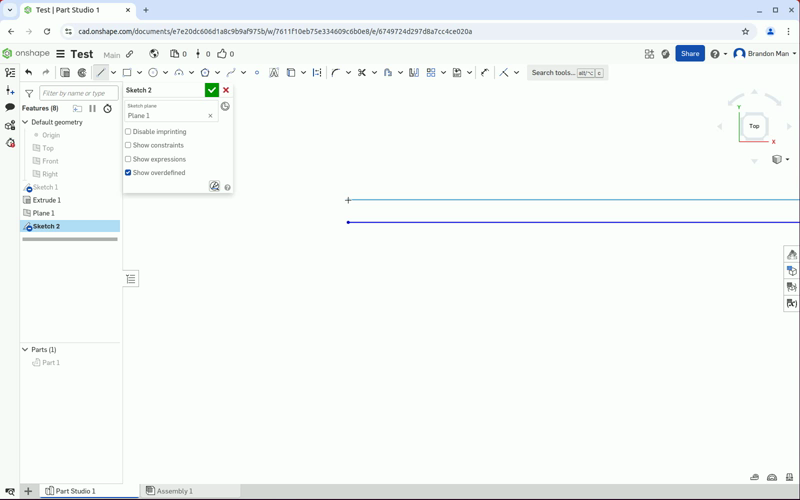
scroll(-6)
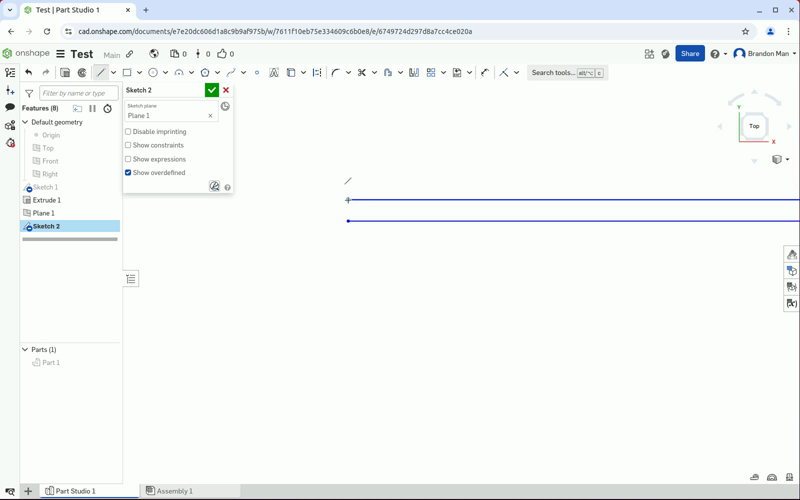
scroll(-6)
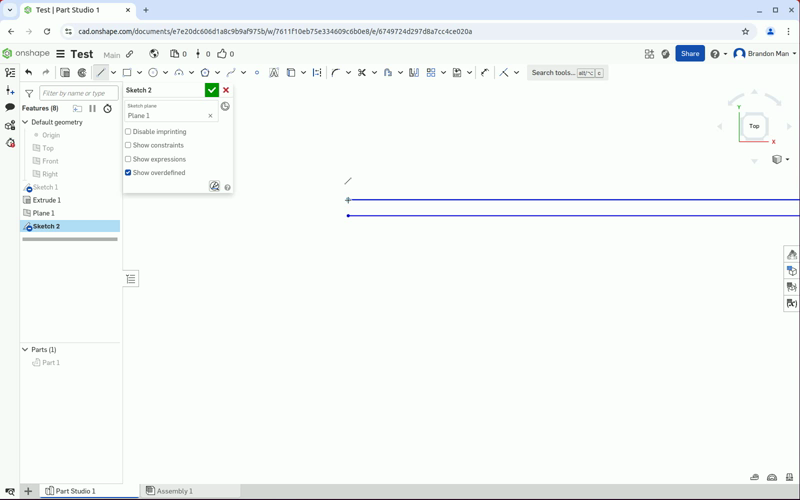
scroll(-6)
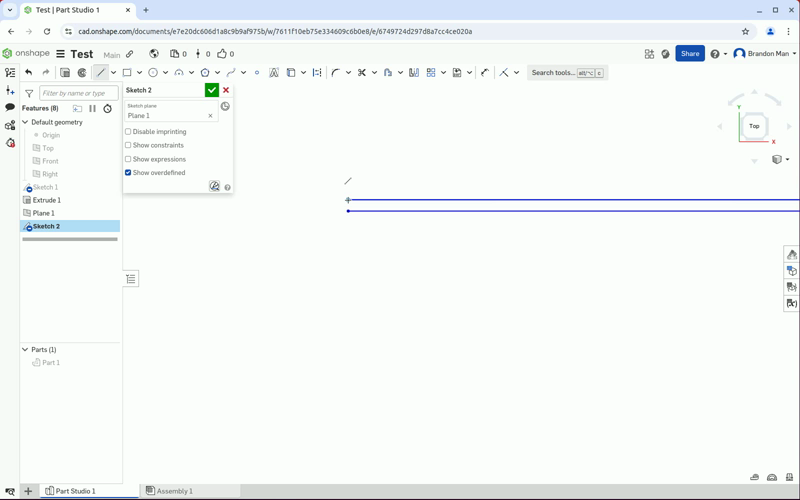
scroll(-6)
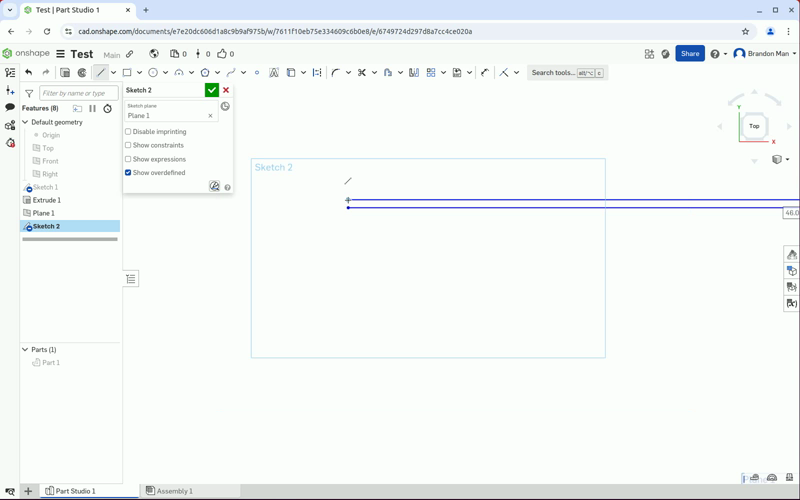
scroll(-6)
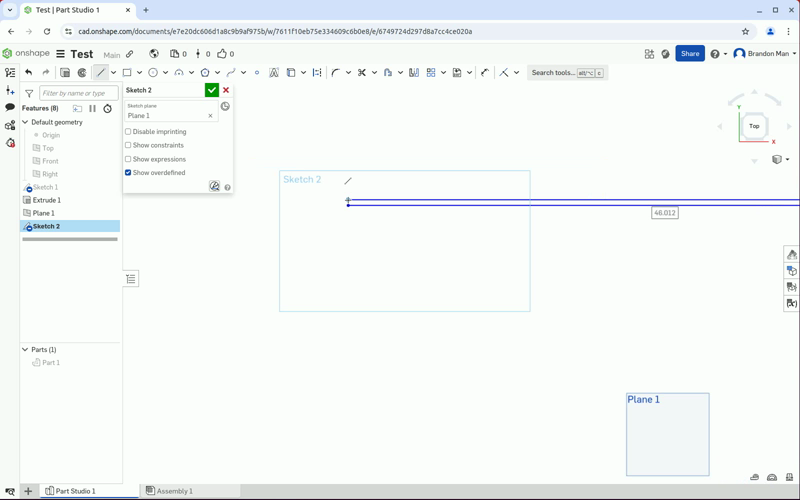
scroll(-6)
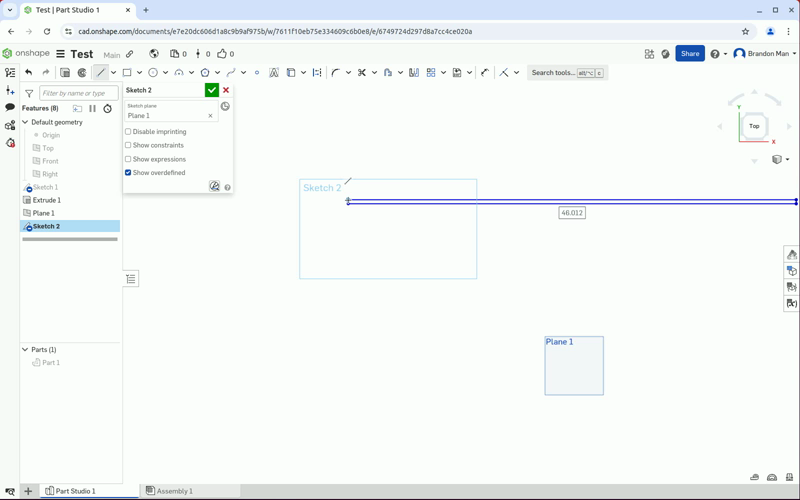
scroll(-6)
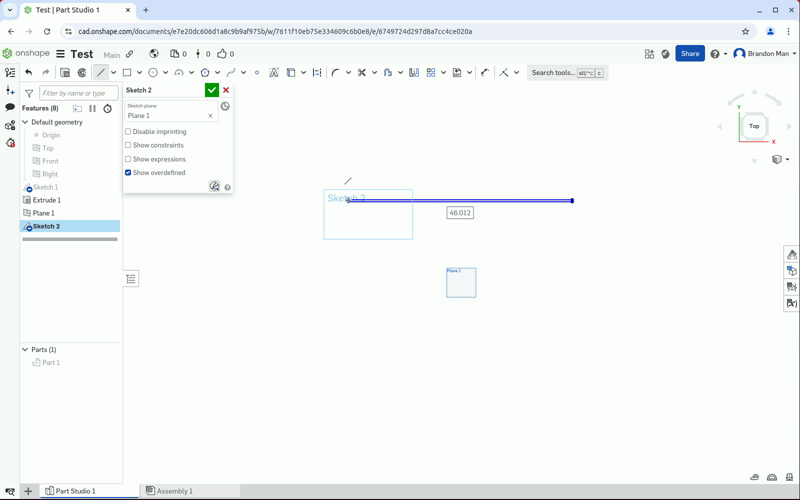
key_up(shift)
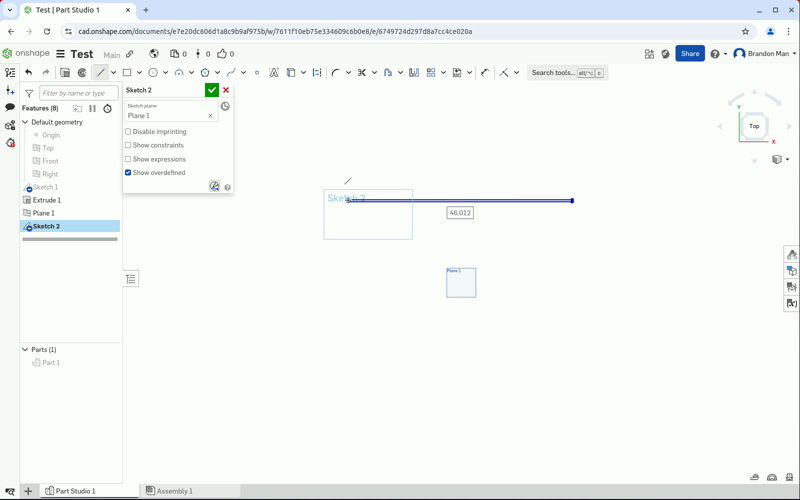
mouse_move(378, 199)
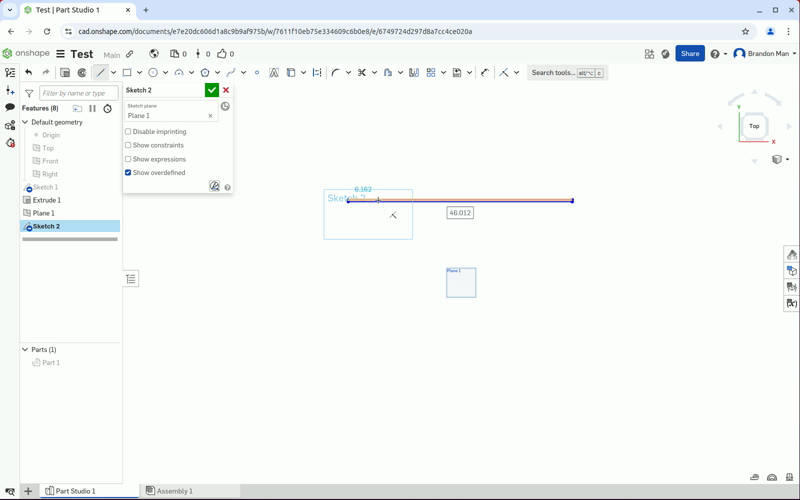
key_down(shift)
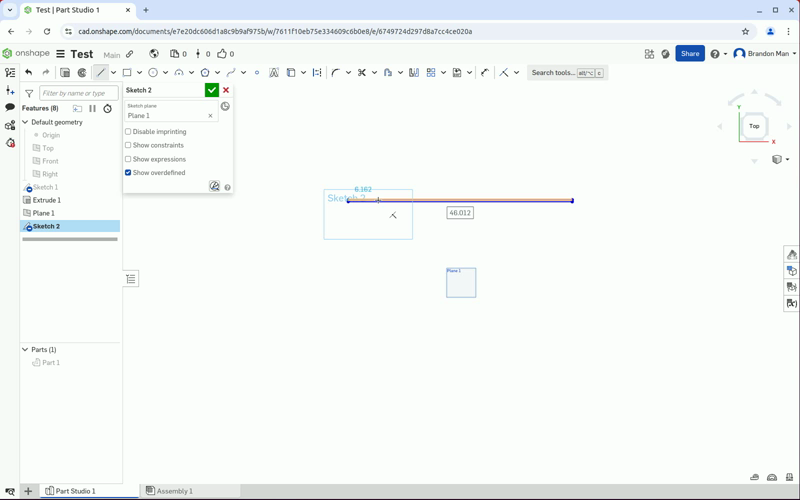
mouse_move(348, 201)
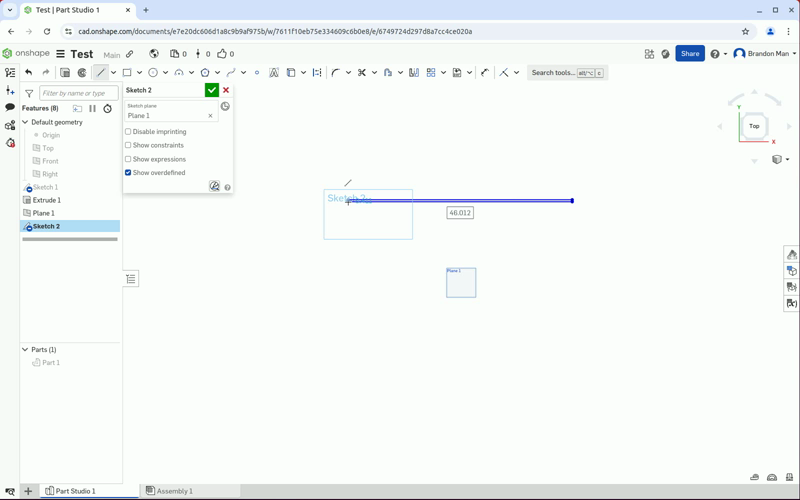
scroll(6)
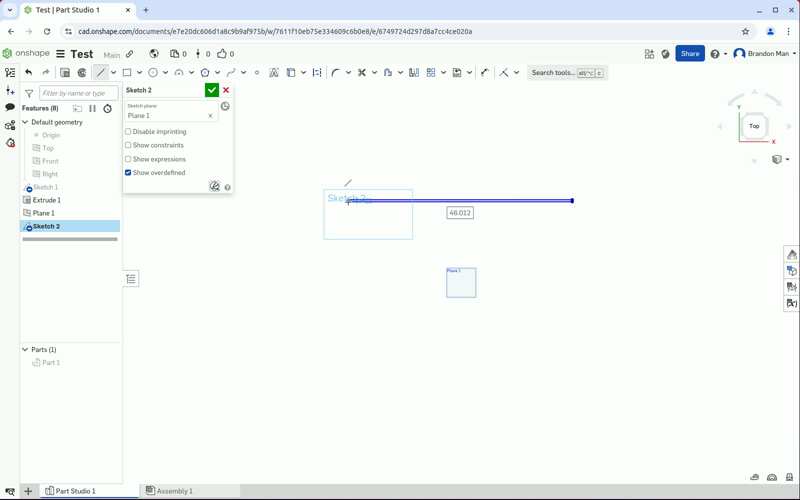
scroll(6)
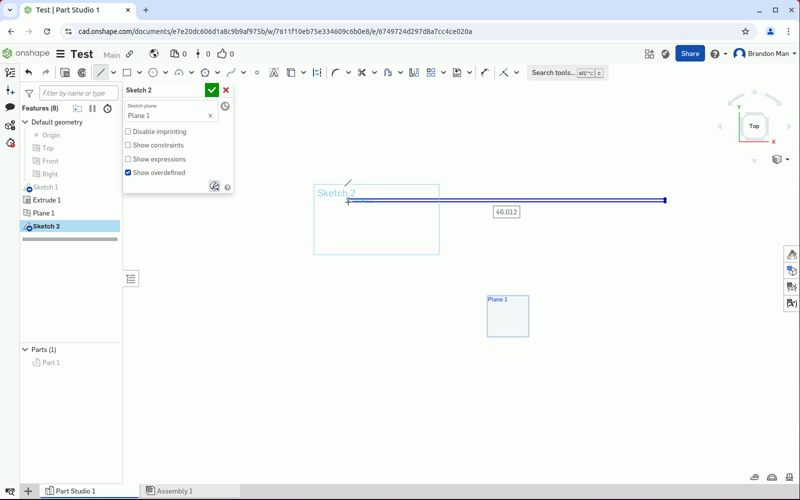
scroll(6)
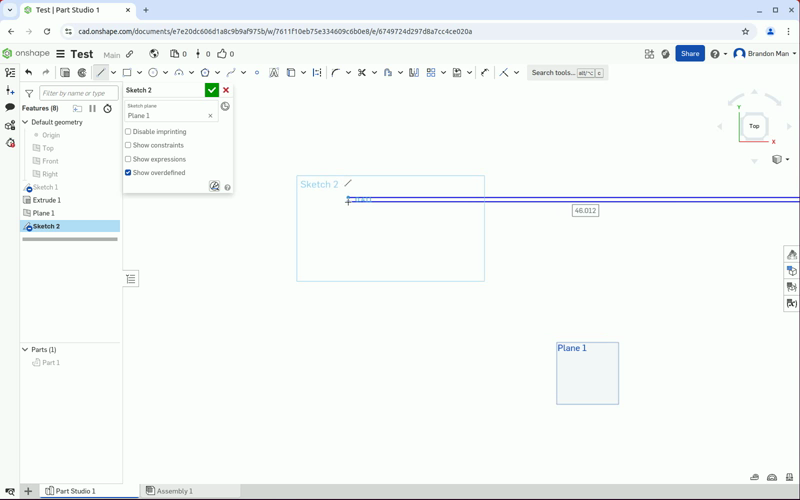
scroll(6)
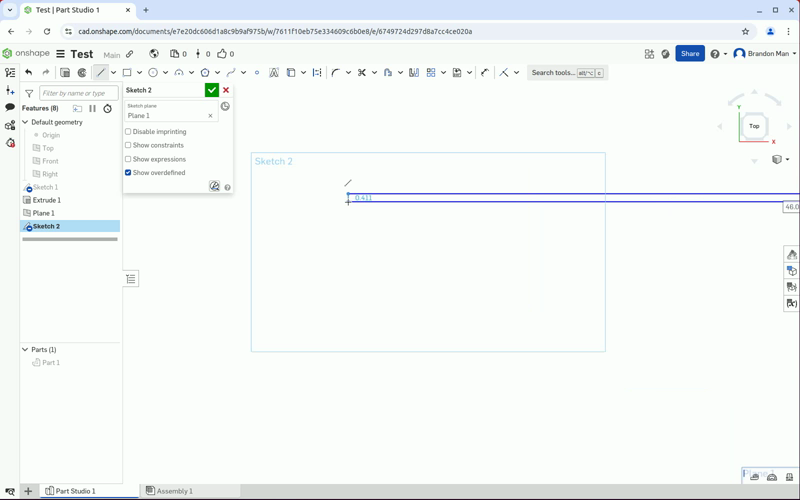
scroll(6)
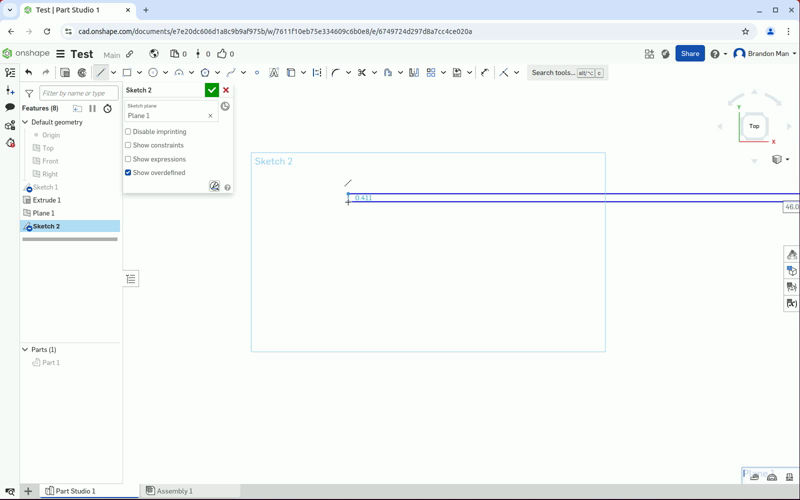
scroll(6)
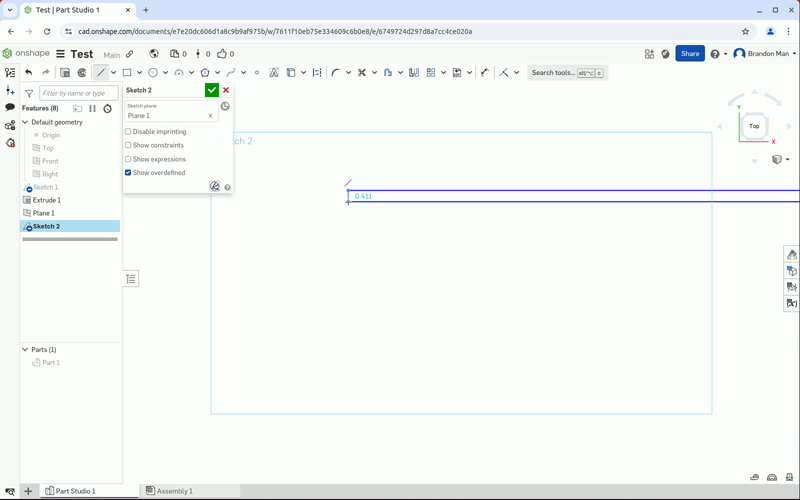
scroll(6)
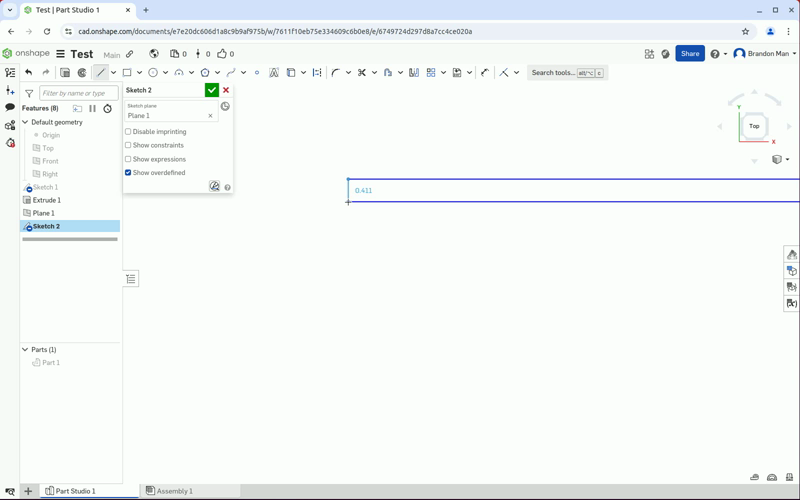
key_up(shift)
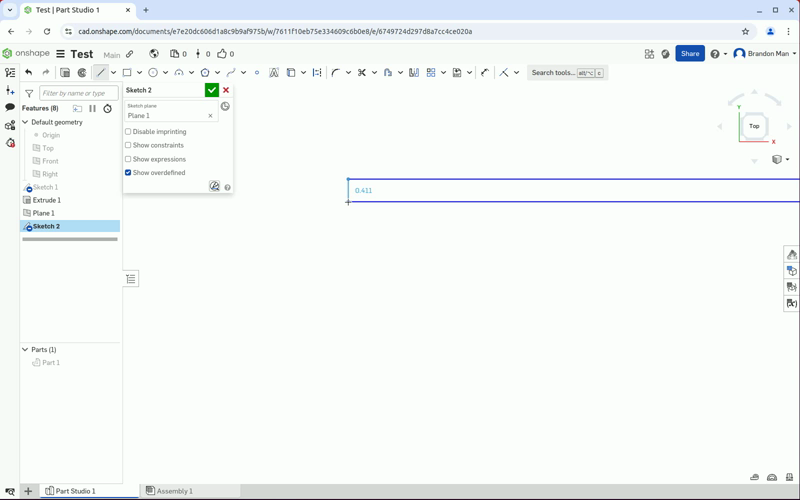
click(348, 201)
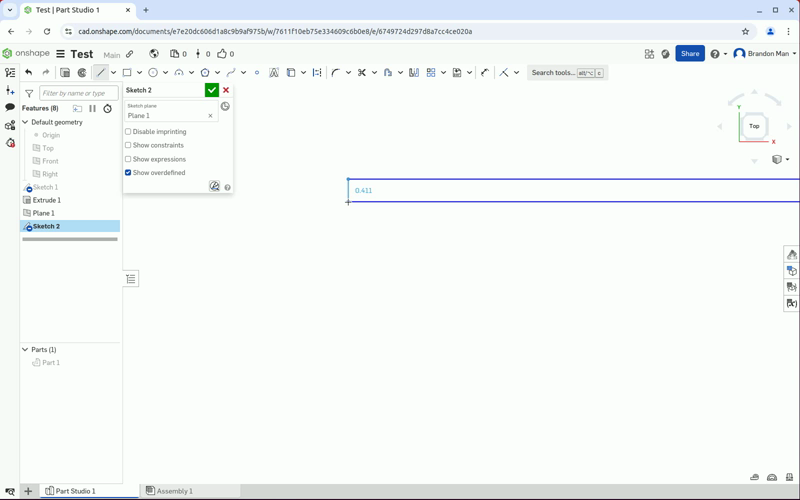
scroll(-6)
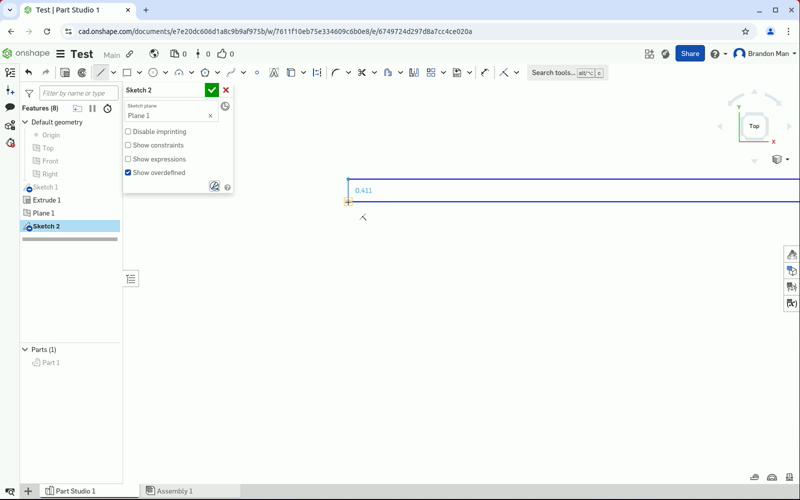
scroll(-6)
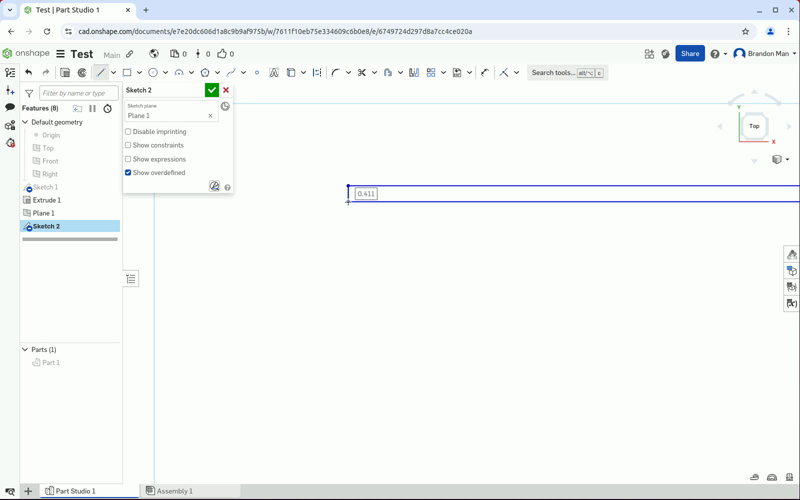
scroll(-6)
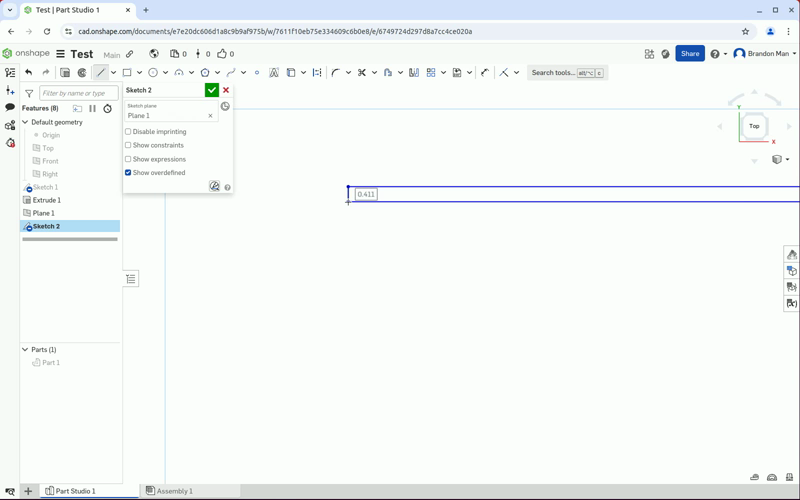
scroll(-6)
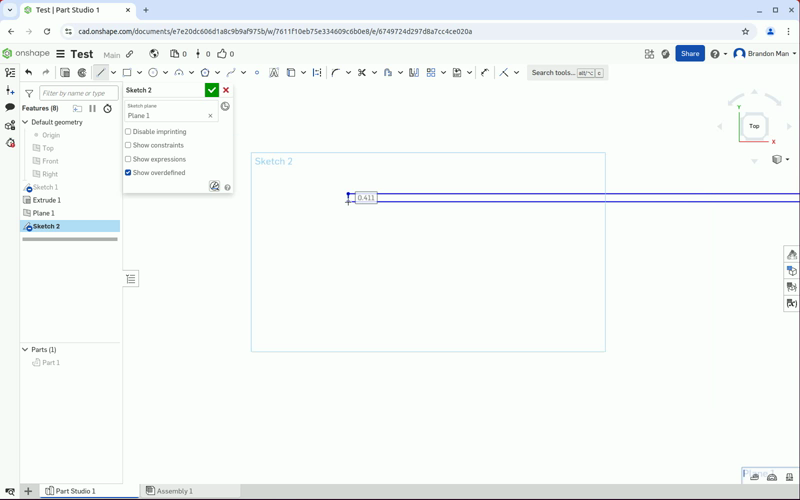
scroll(-6)
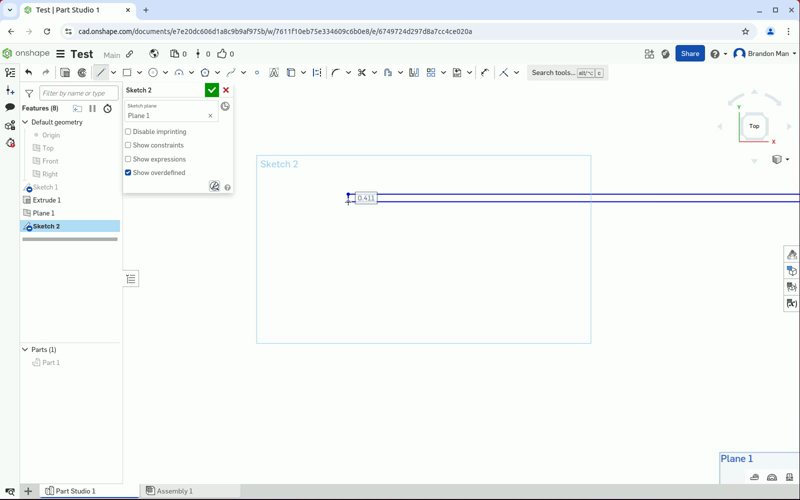
scroll(-6)
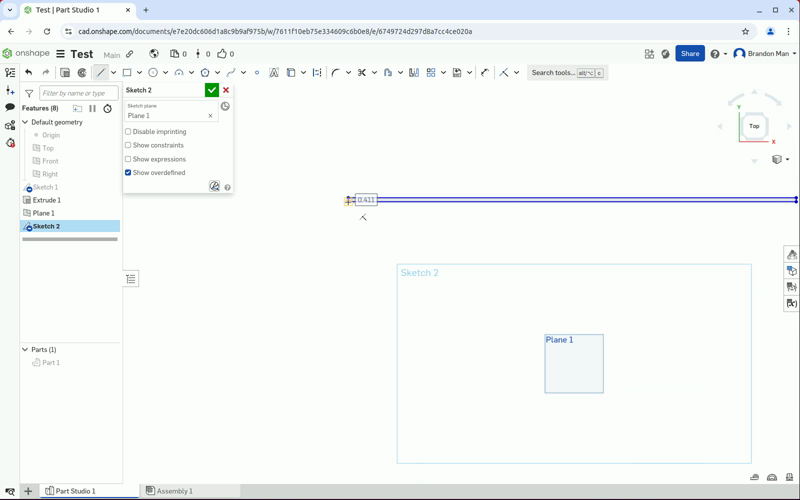
scroll(-6)
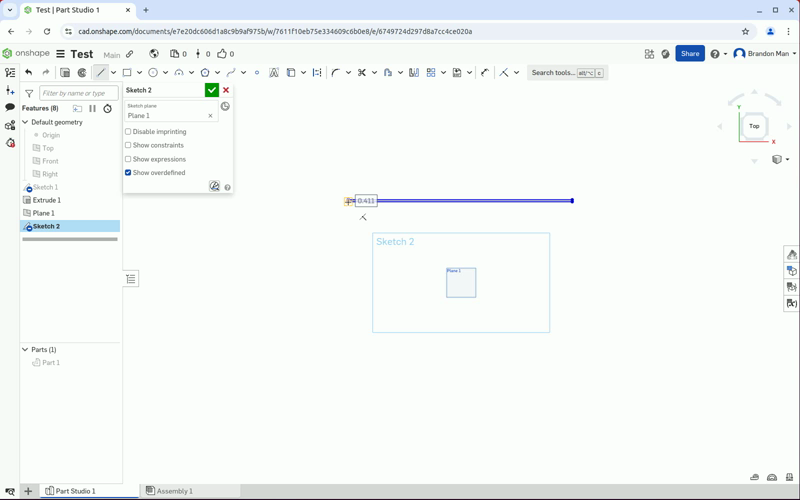
key(esc)
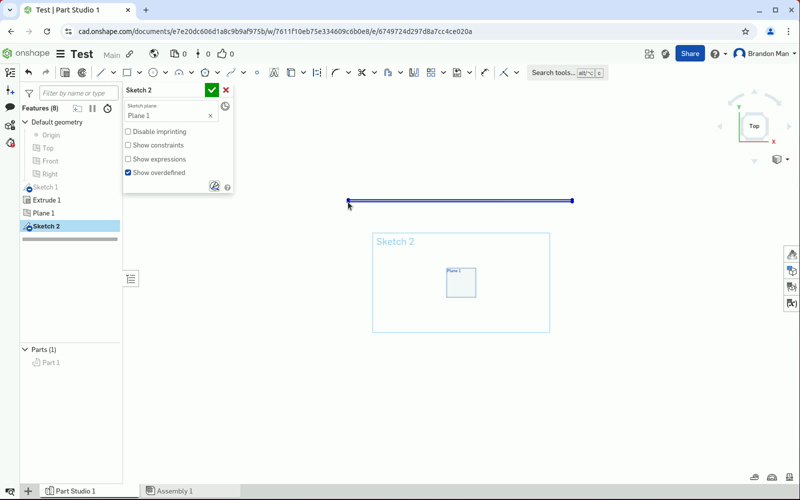
mouse_move(478, 200)
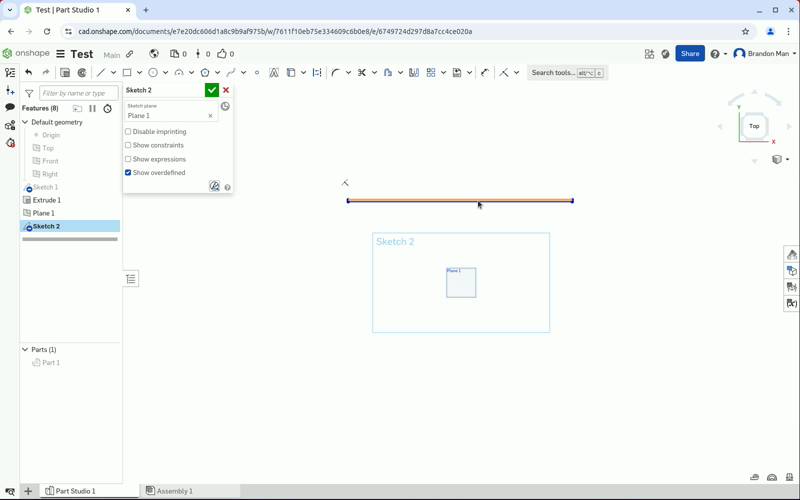
scroll(6)
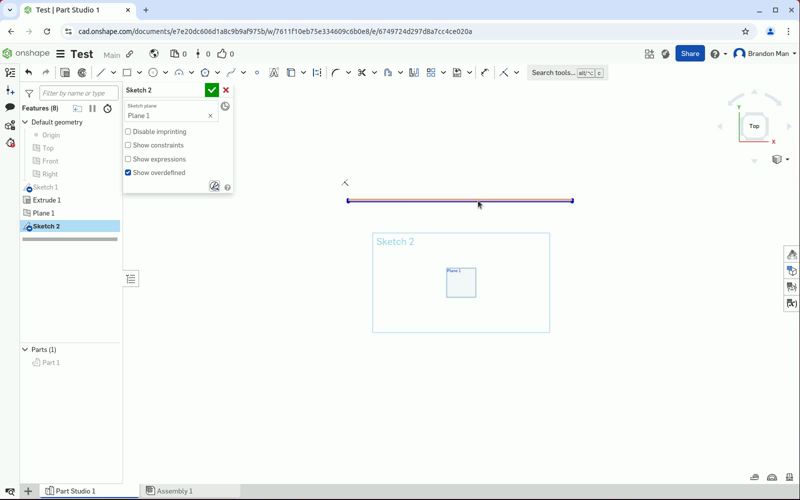
scroll(6)
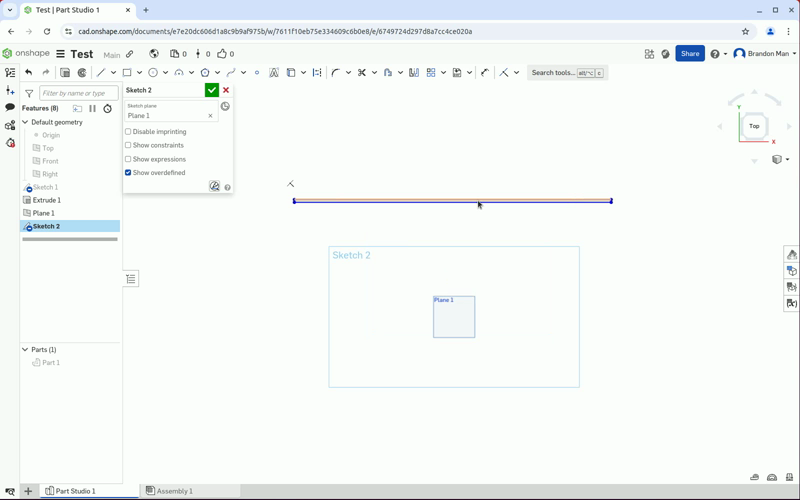
scroll(6)
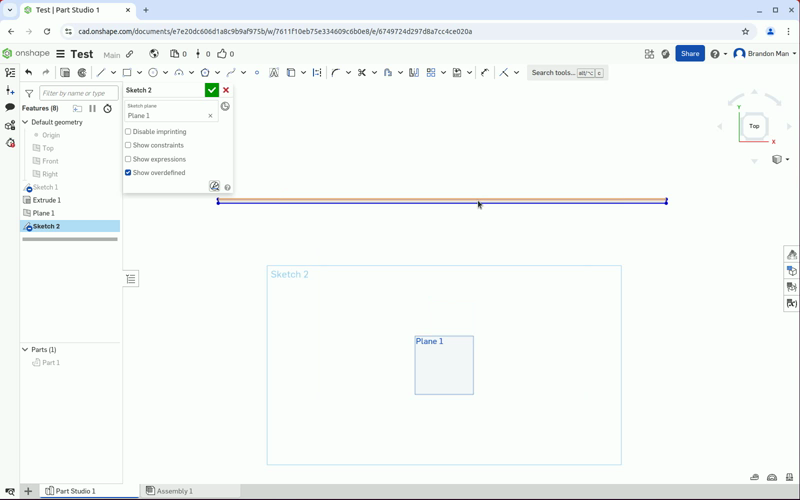
scroll(6)
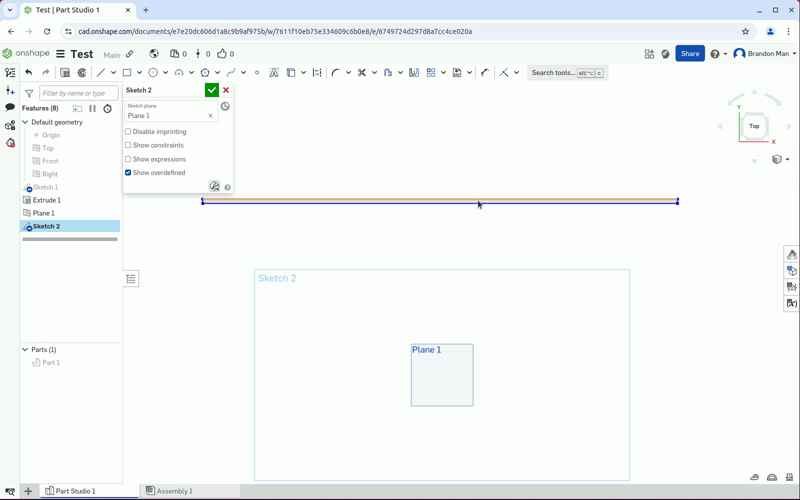
scroll(6)
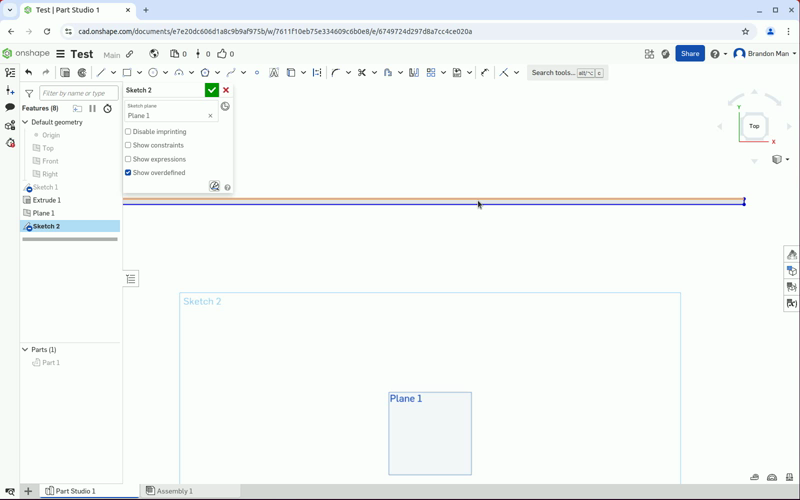
scroll(6)
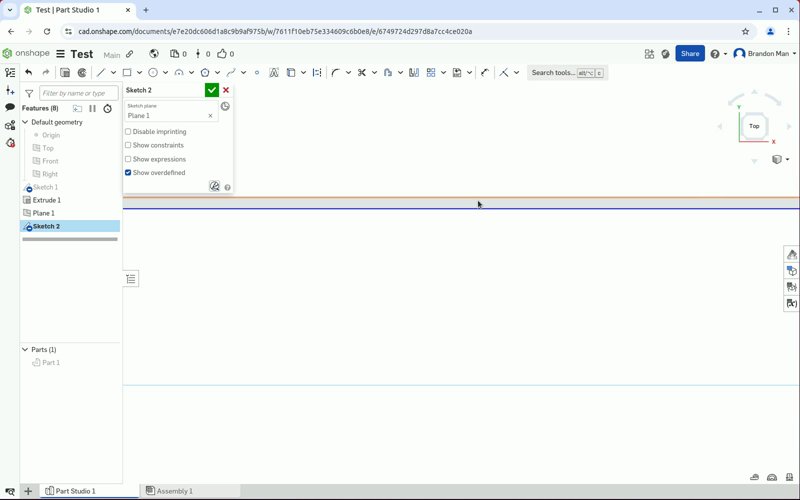
scroll(6)
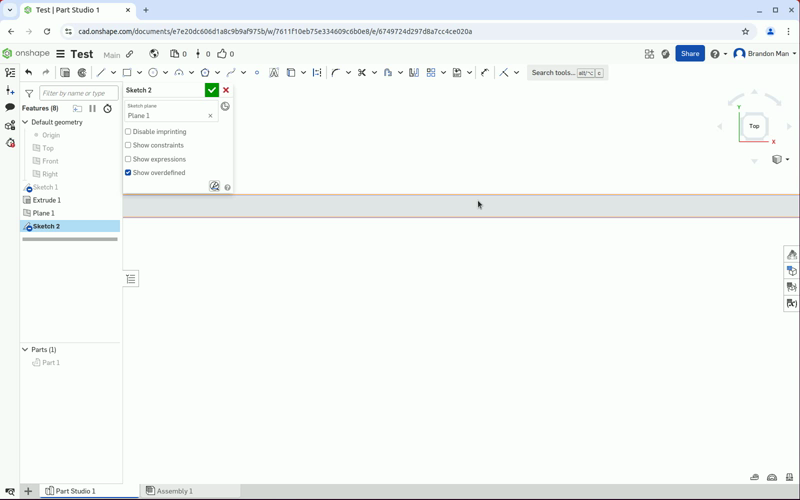
click(478, 200)
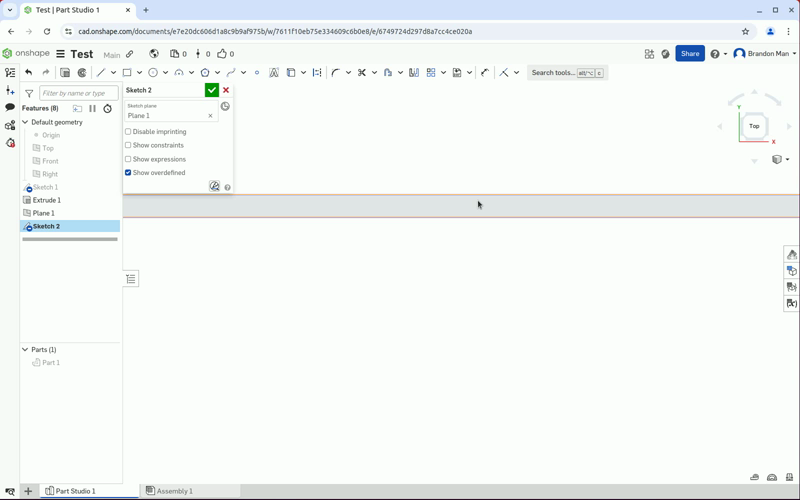
scroll(-6)
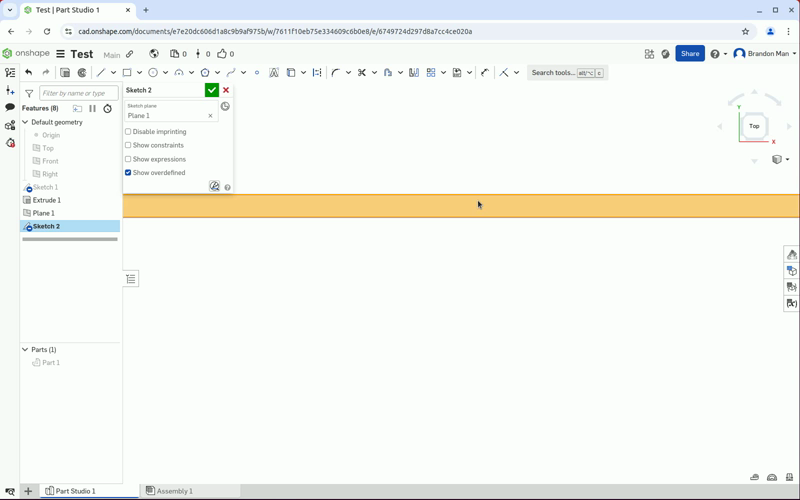
scroll(-6)
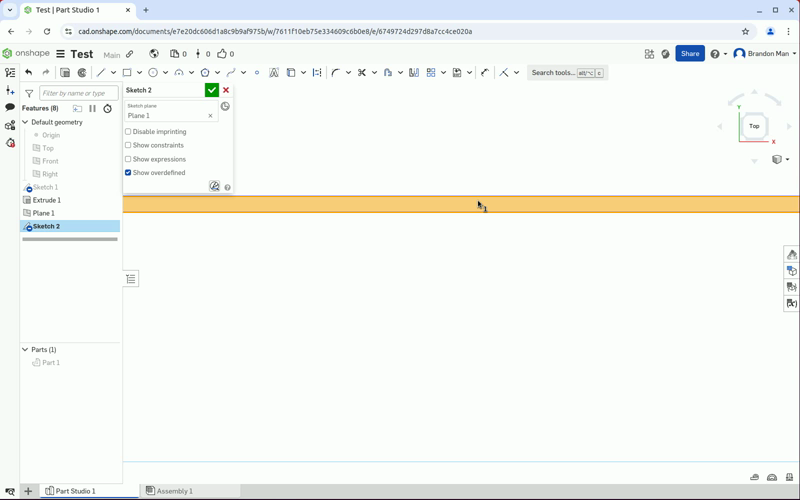
scroll(-6)
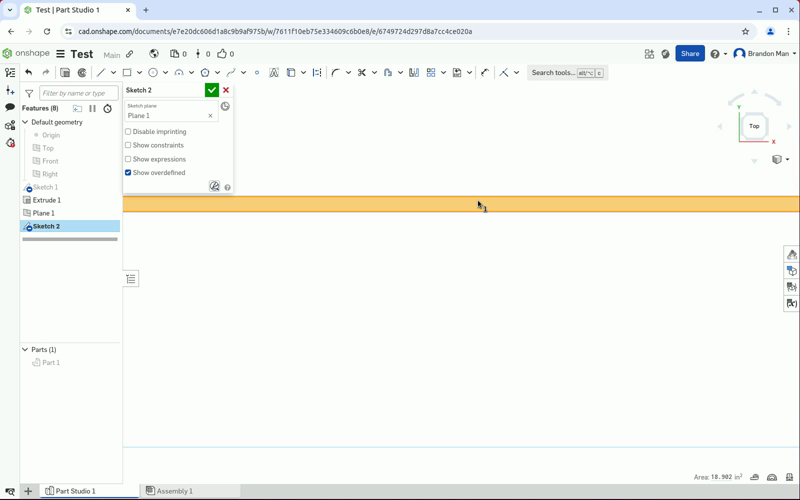
scroll(-6)
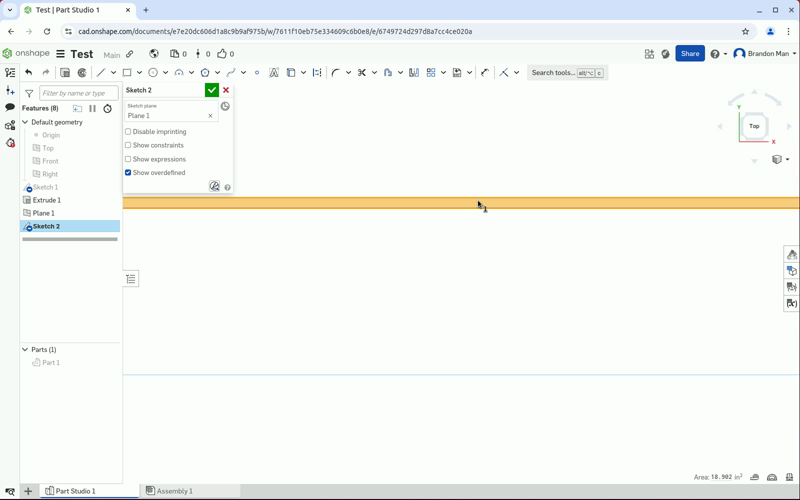
scroll(-6)
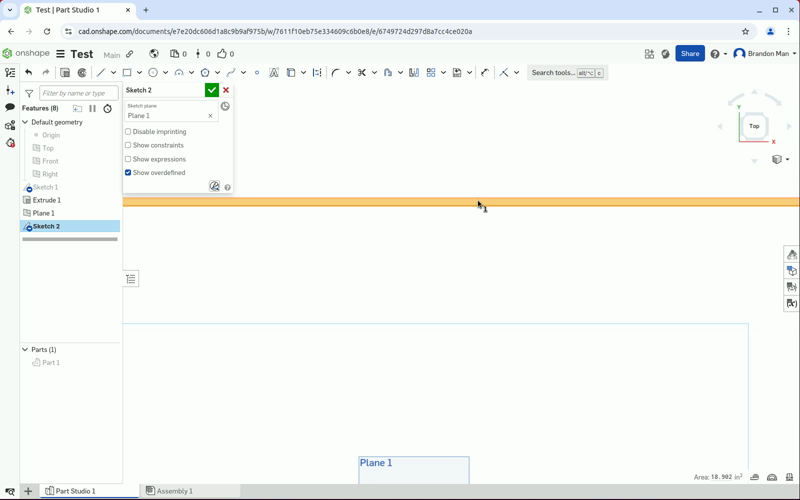
scroll(-6)
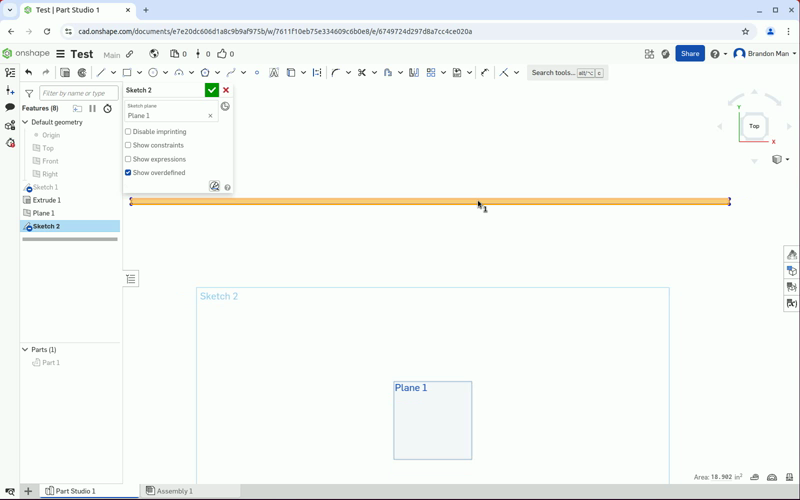
scroll(-6)
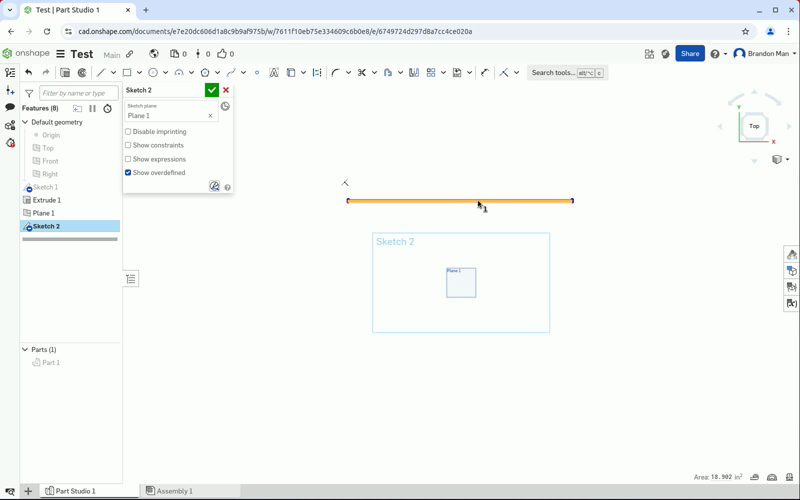
mouse_move(73, 352)
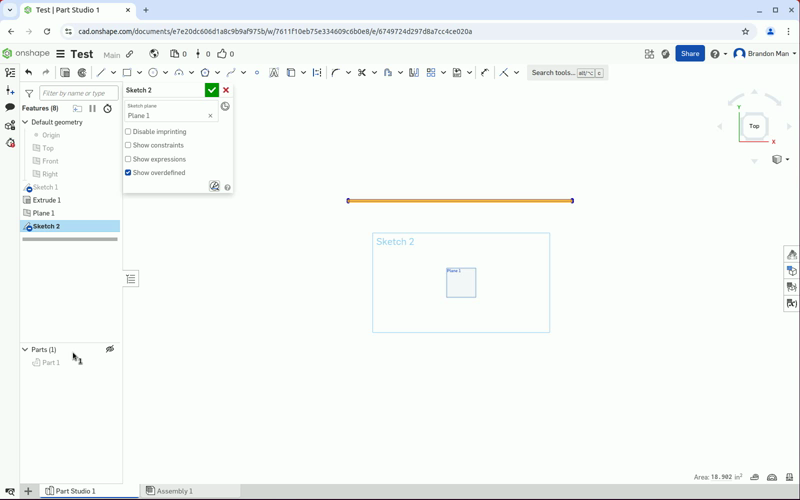
key(shift+y)
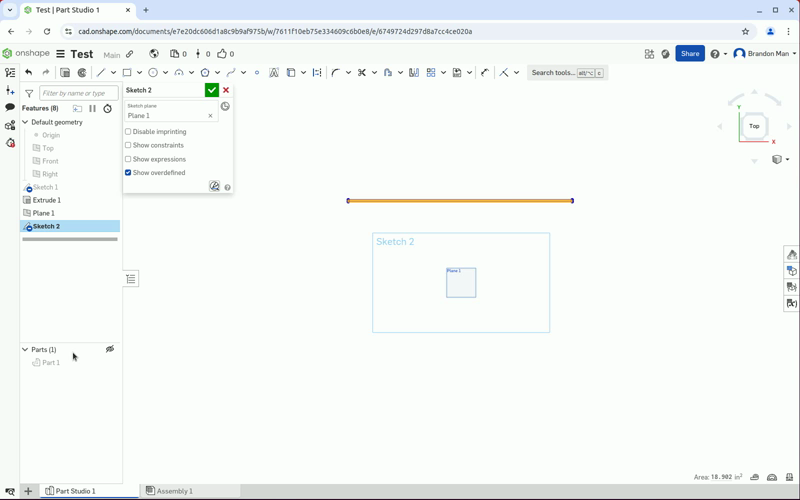
key(shift+e)
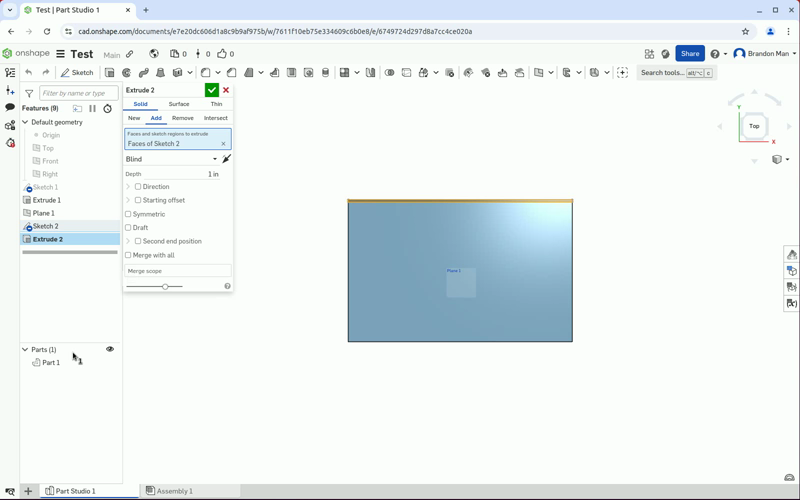
mouse_move(143, 106)
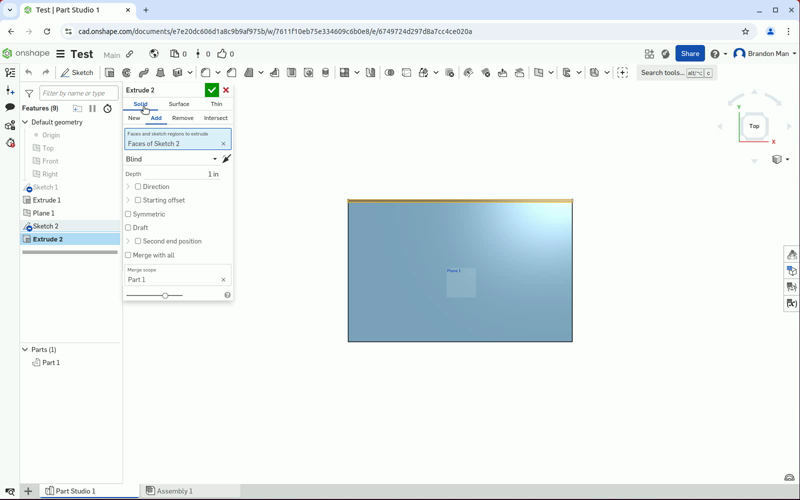
click(143, 106)
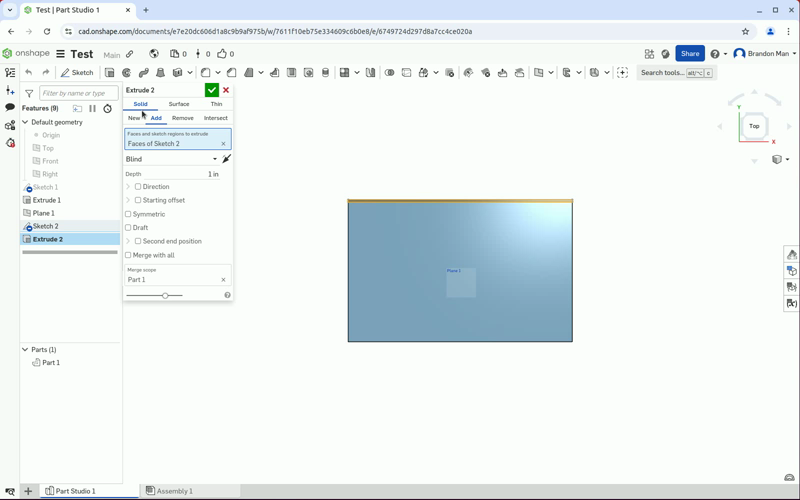
mouse_move(137, 120)
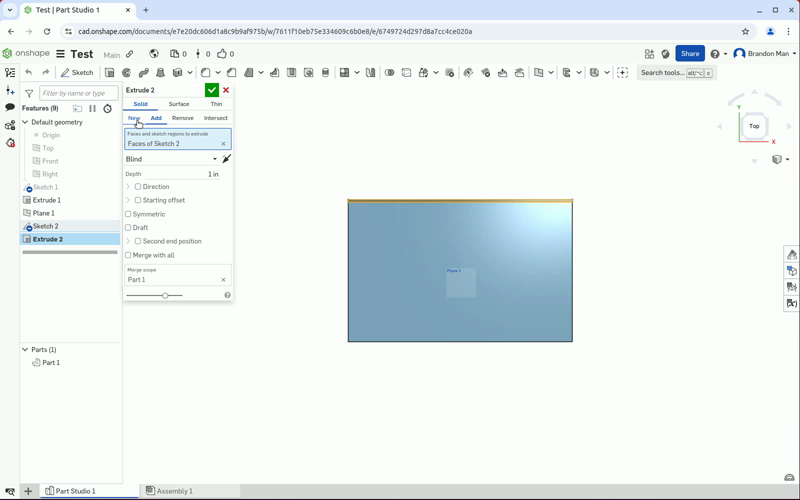
click(137, 120)
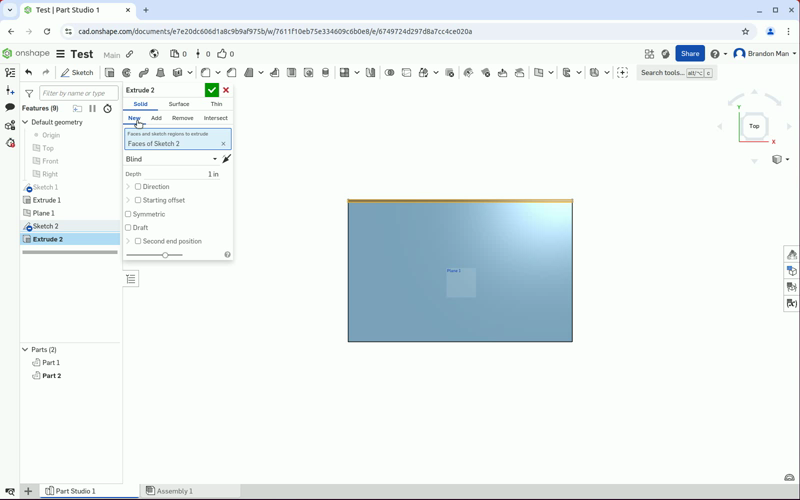
key(tab, 4)
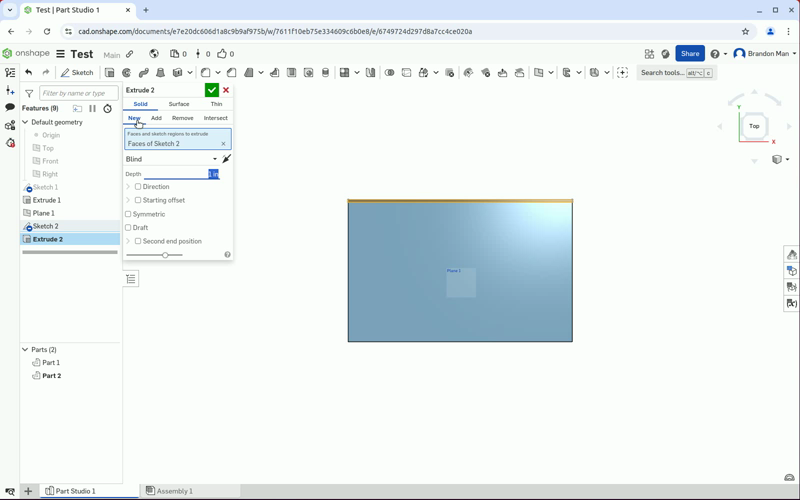
text(17.09)
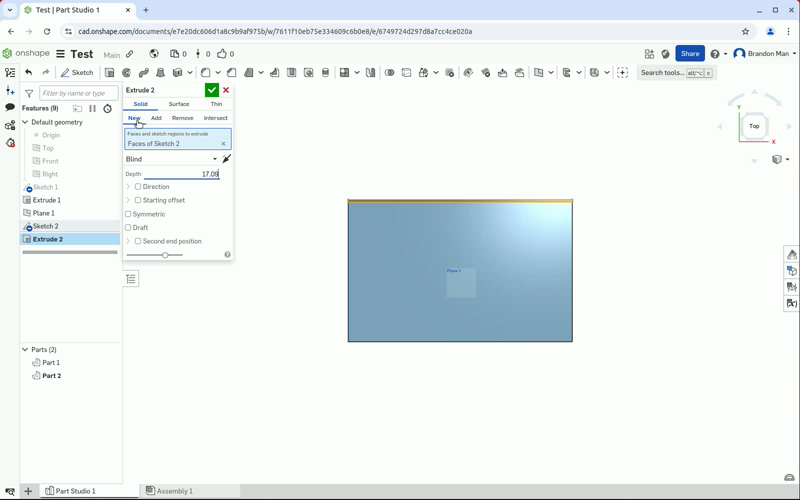
key(enter)
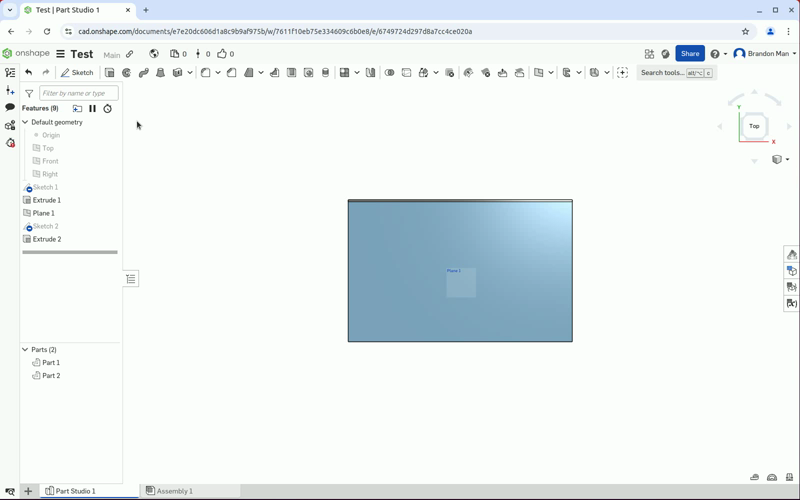
key(shift+h)
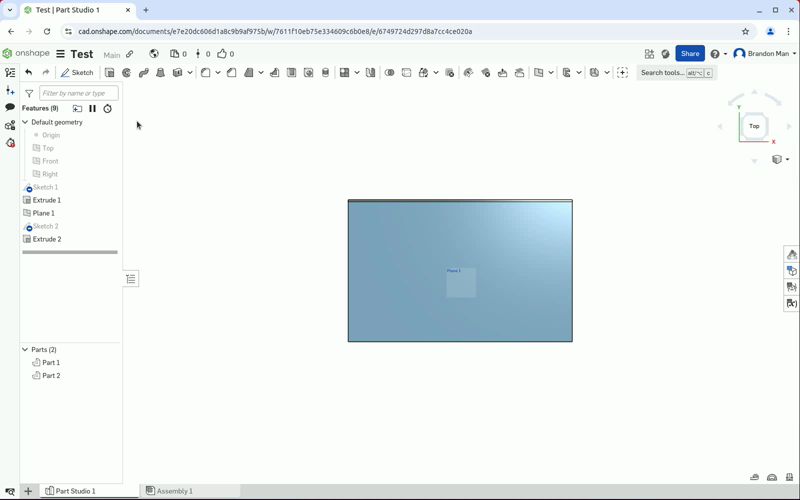
key(shift+h)
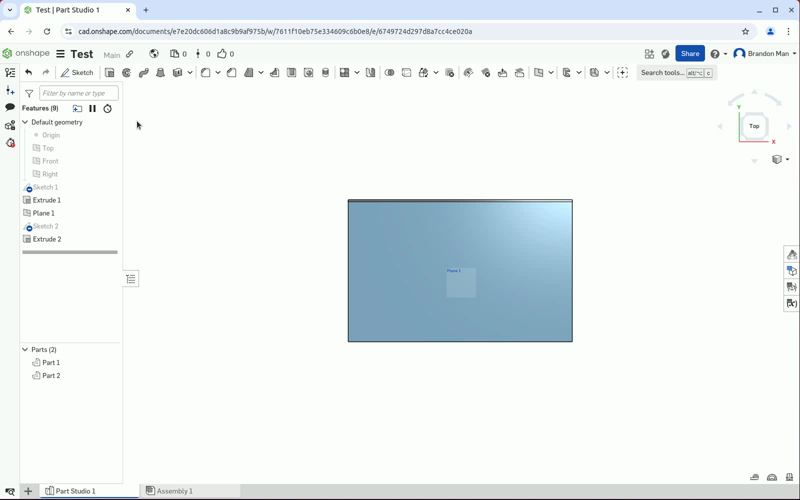
mouse_move(73, 189)
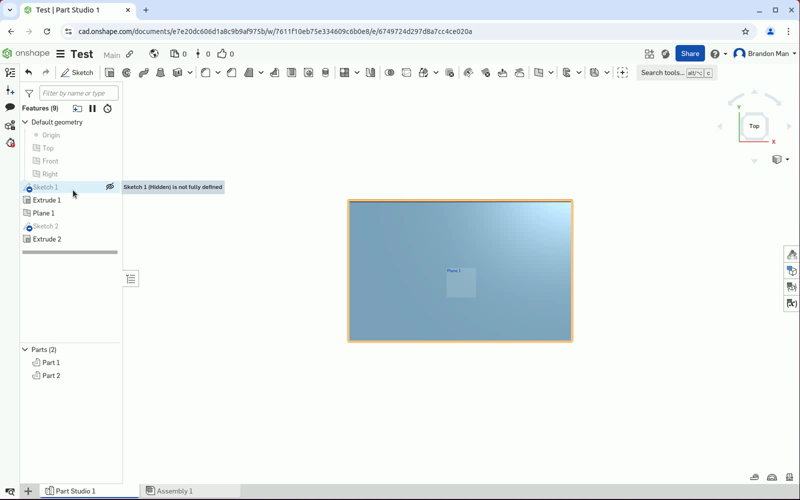
click(73, 189)
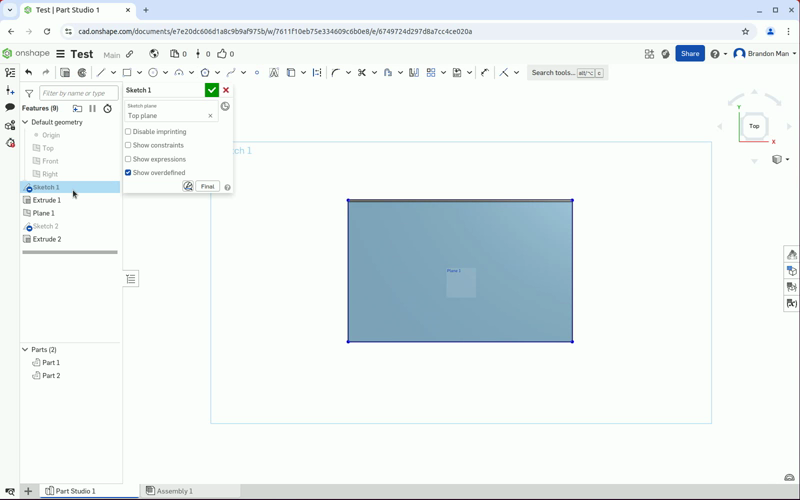
mouse_move(229, 92)
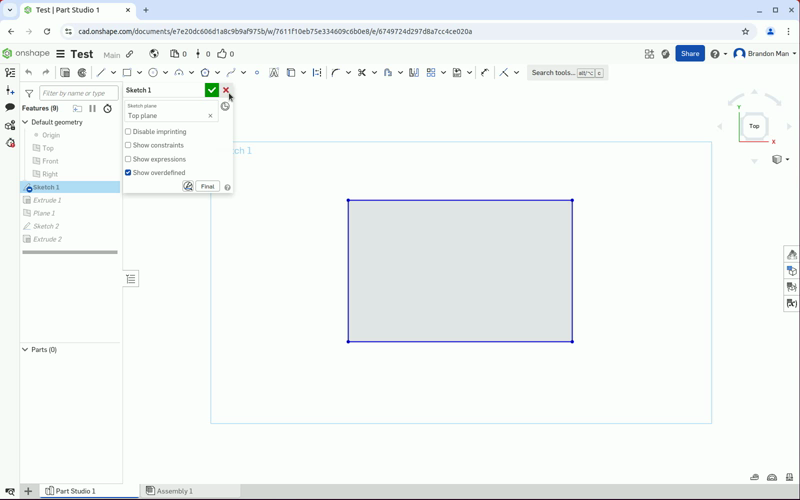
click(229, 92)
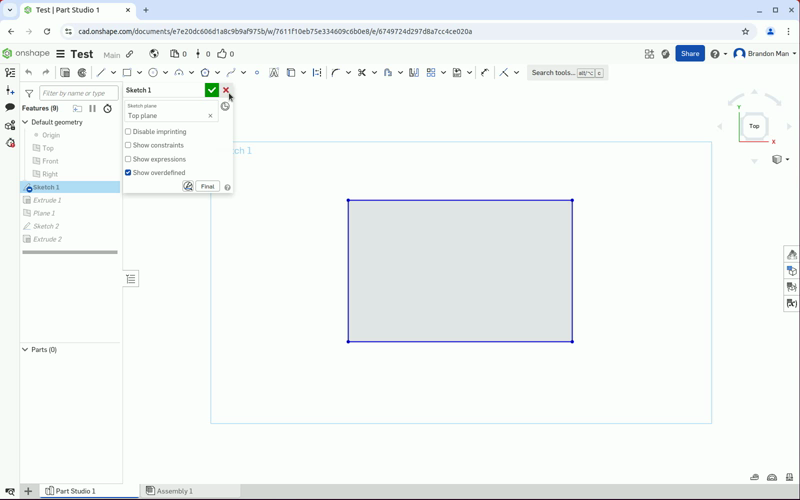
key(shift+s)
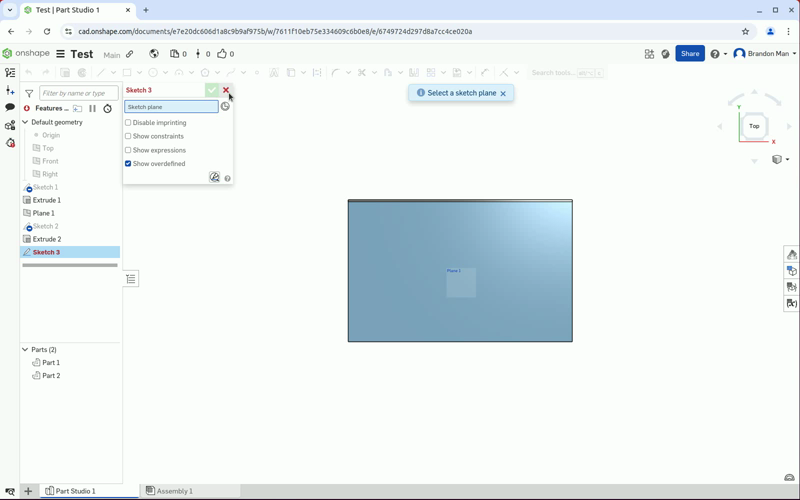
mouse_move(73, 215)
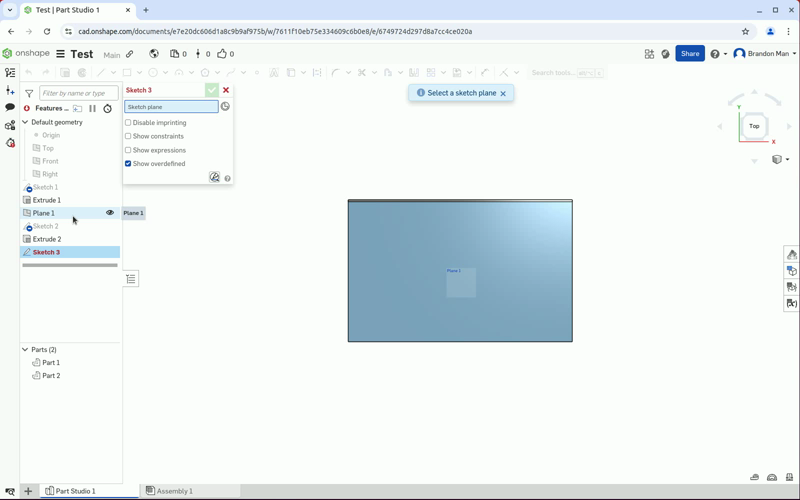
click(73, 215)
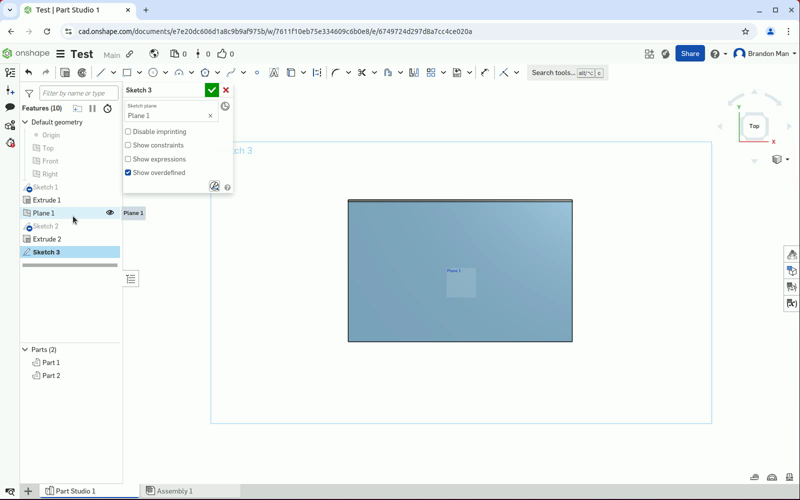
mouse_move(73, 352)
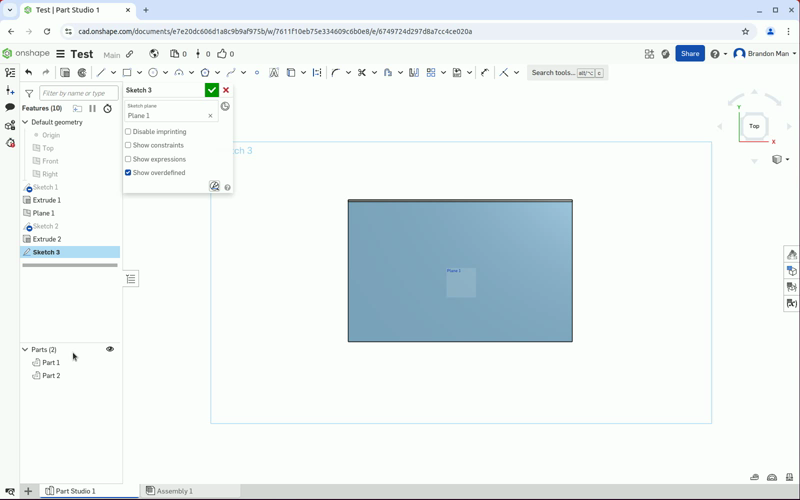
key(y)
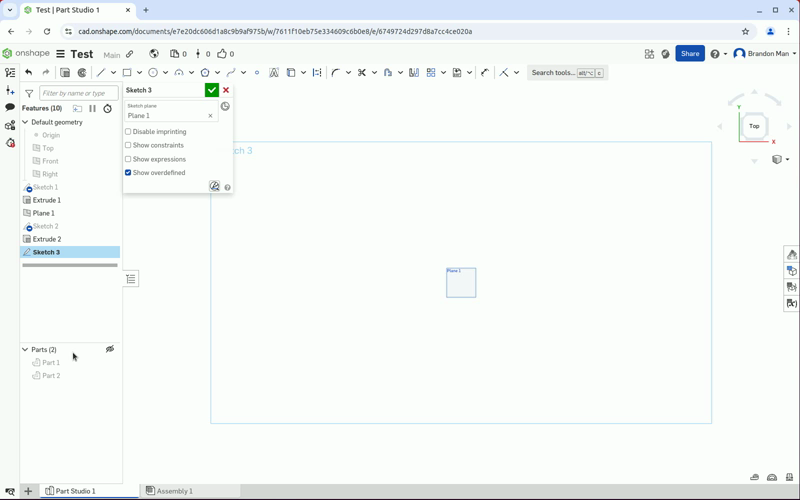
key(l)
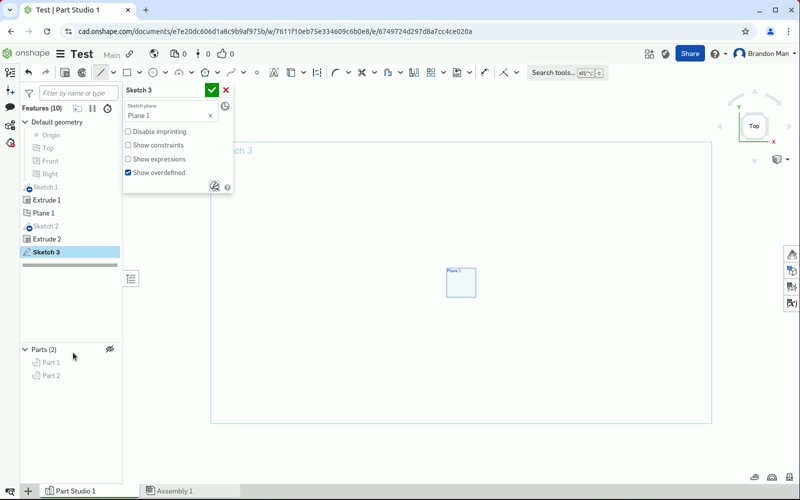
key_down(shift)
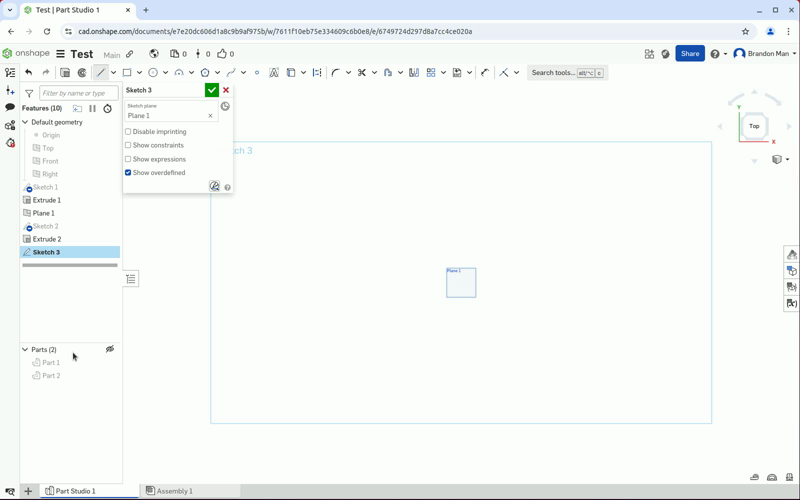
mouse_move(348, 341)
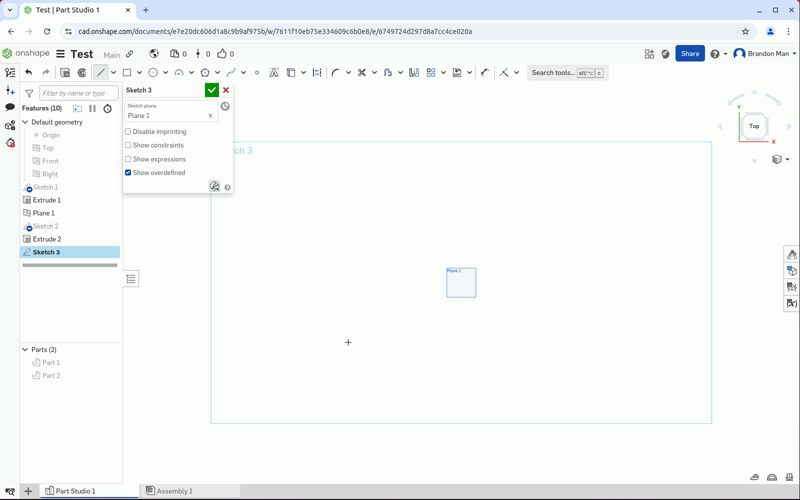
click(348, 341)
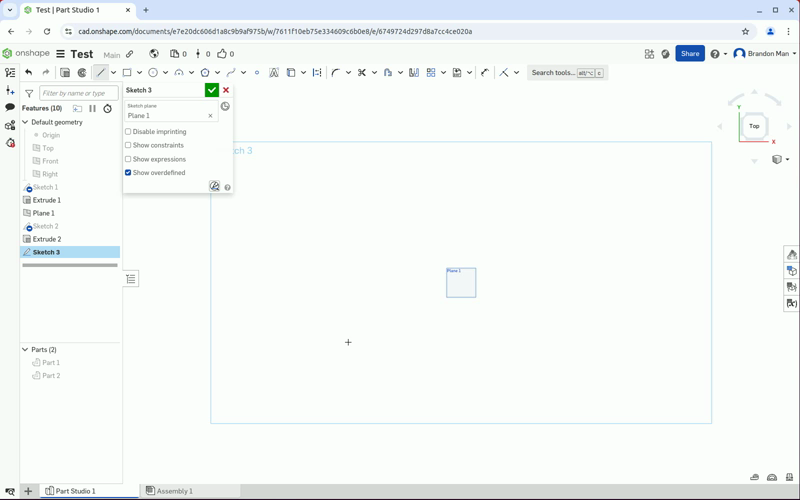
key_up(shift)
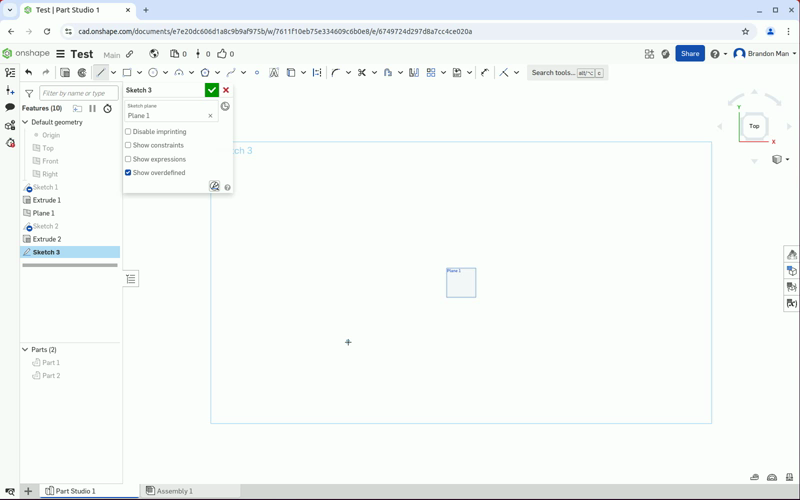
key_down(shift)
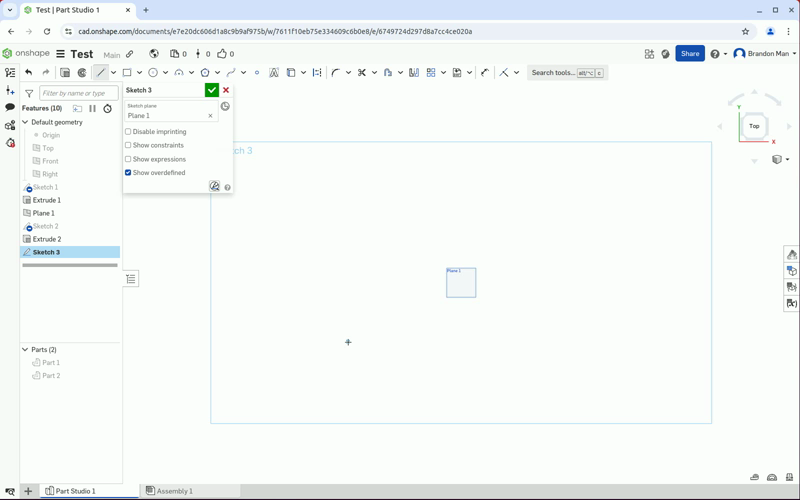
mouse_move(378, 341)
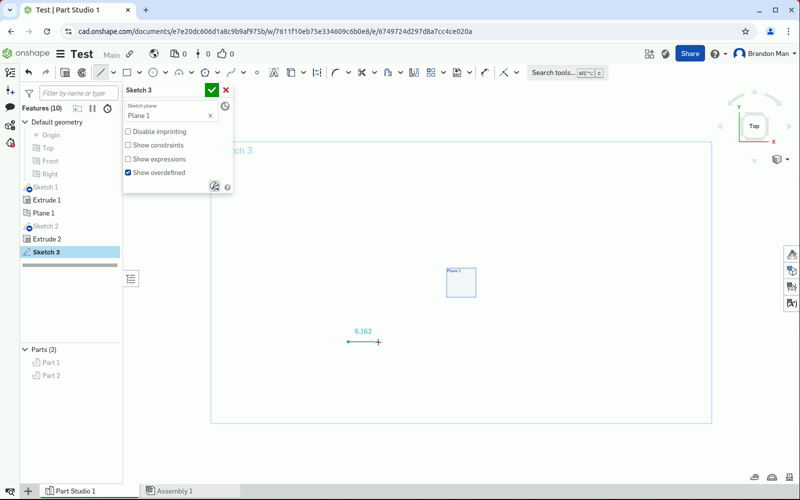
mouse_move(351, 341)
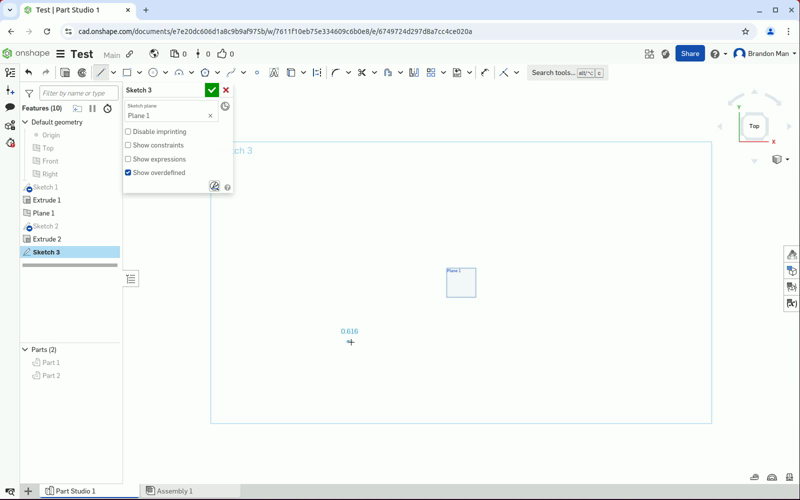
scroll(6)
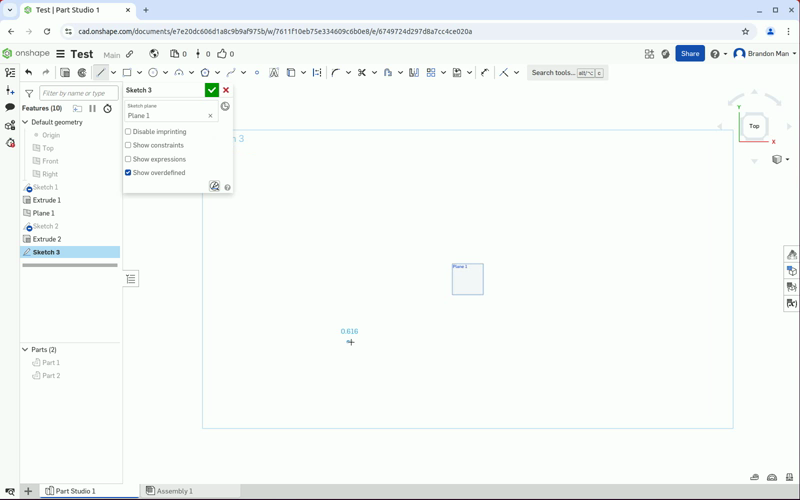
scroll(6)
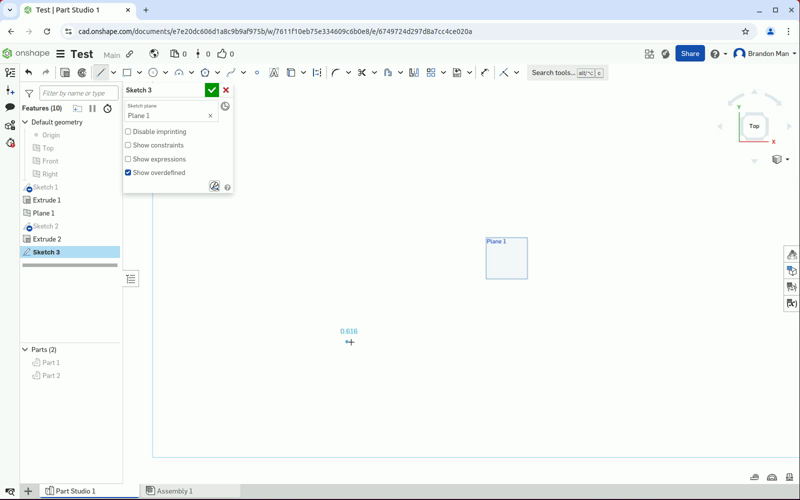
scroll(6)
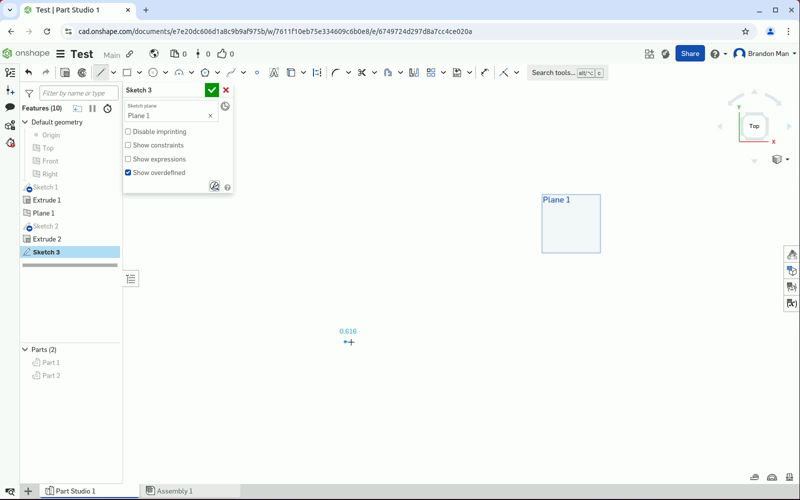
scroll(6)
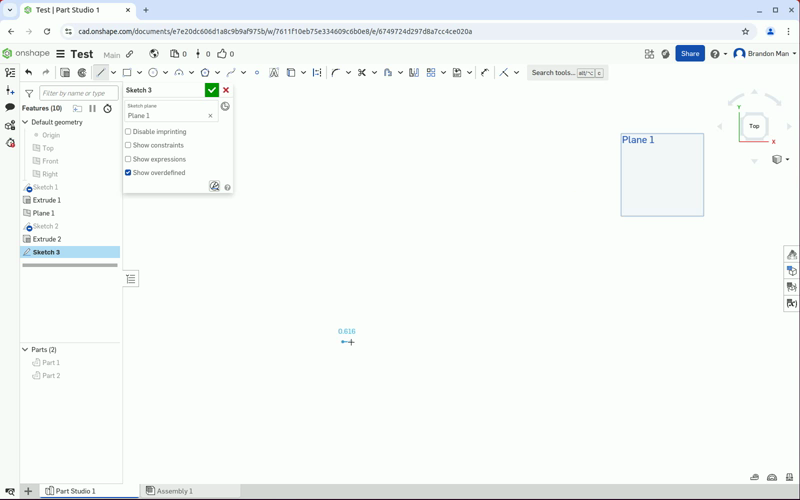
scroll(6)
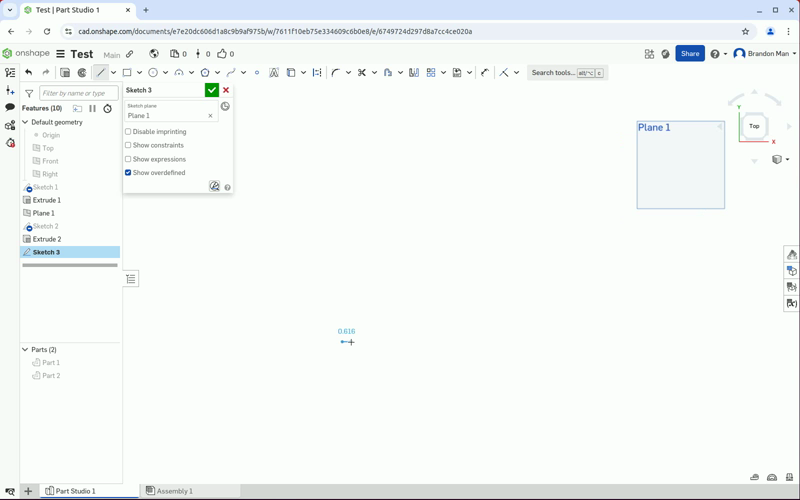
scroll(6)
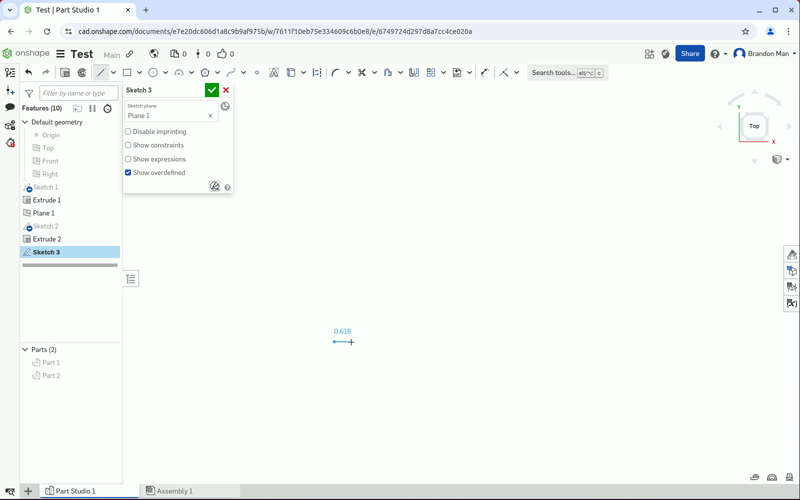
scroll(6)
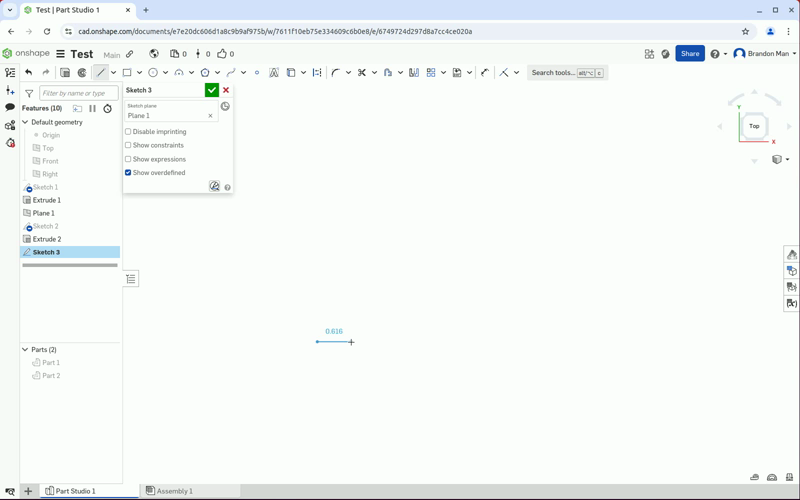
click(351, 341)
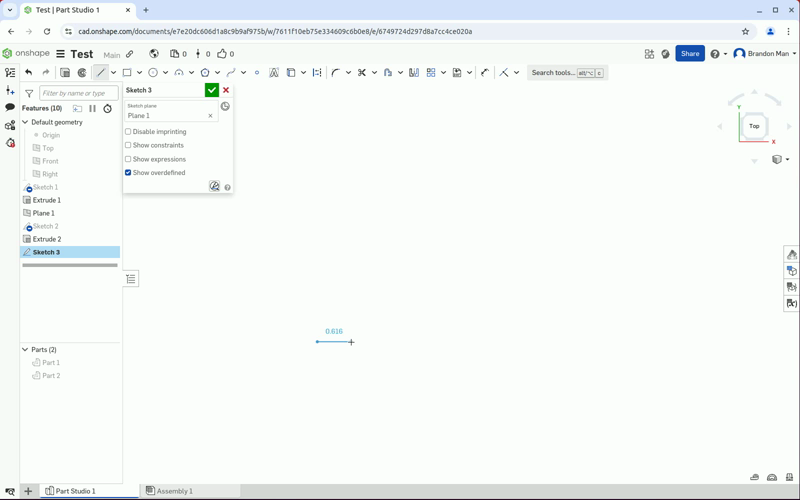
scroll(-6)
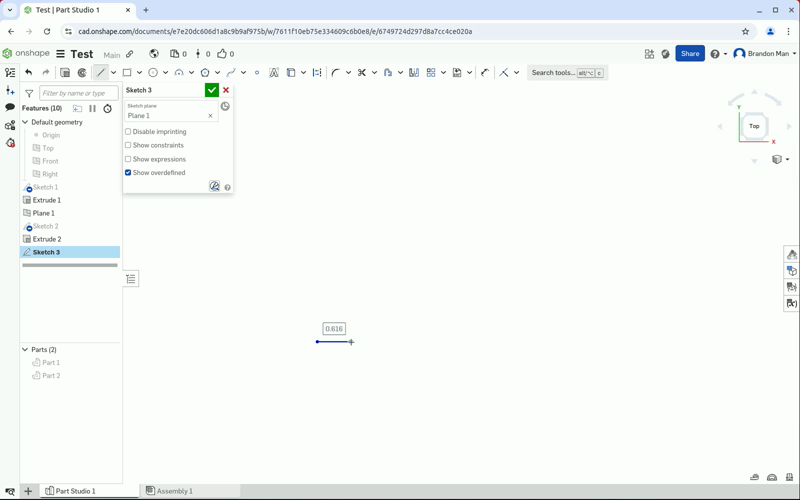
scroll(-6)
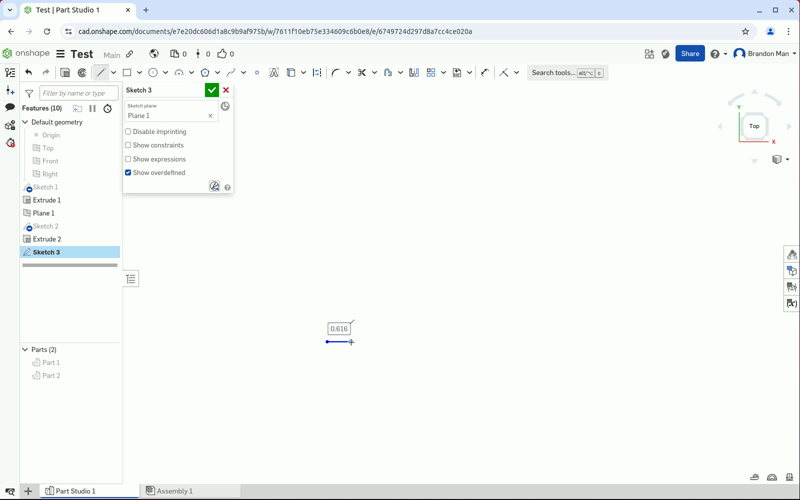
scroll(-6)
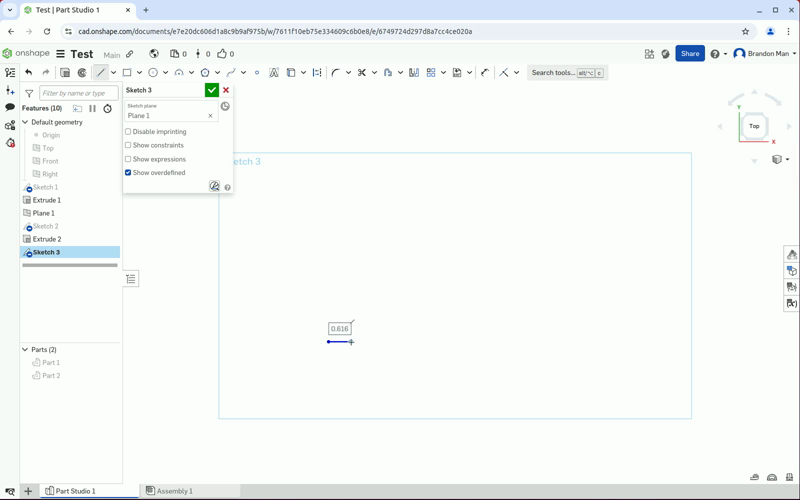
scroll(-6)
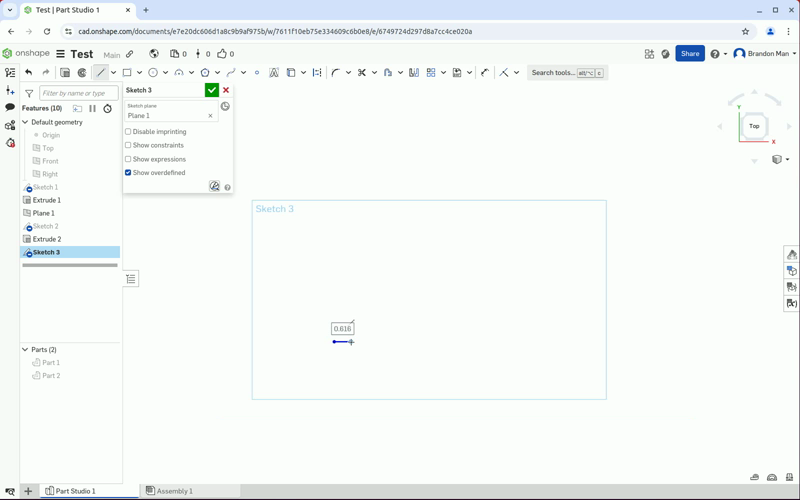
scroll(-6)
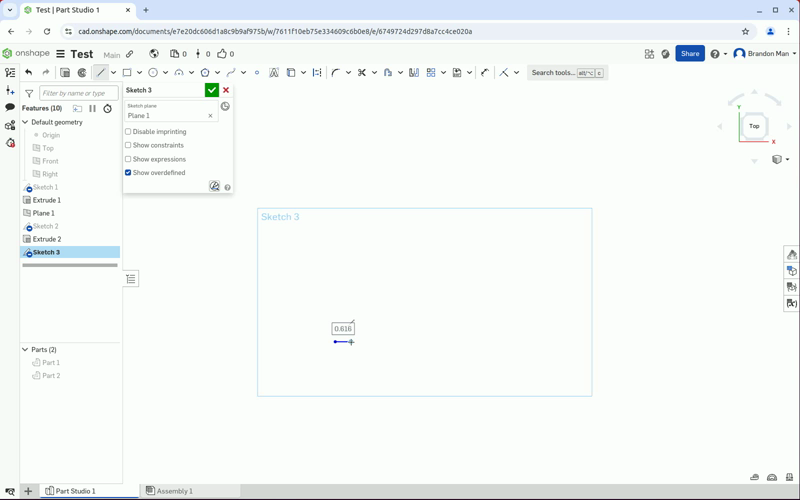
scroll(-6)
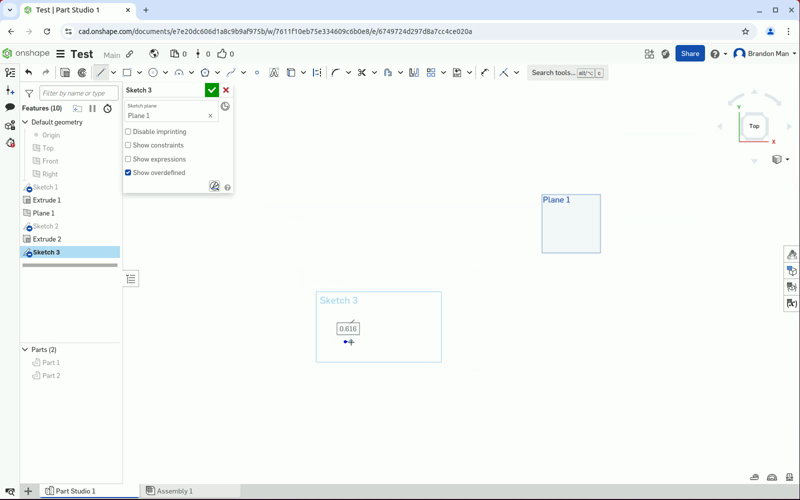
scroll(-6)
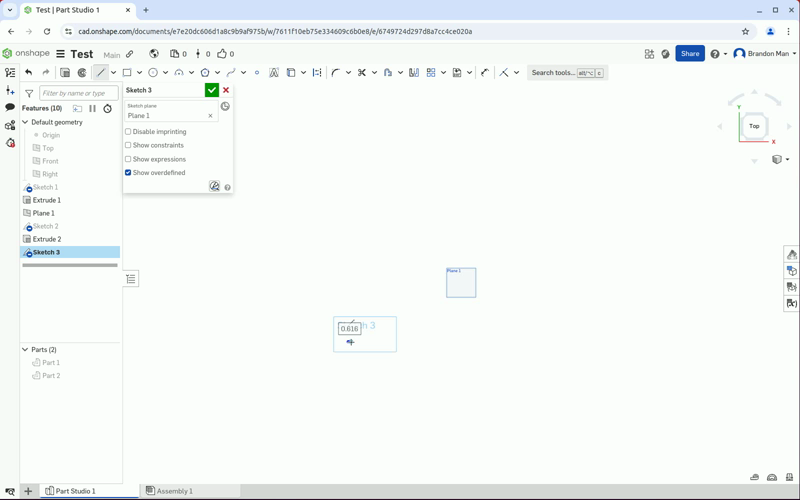
key_up(shift)
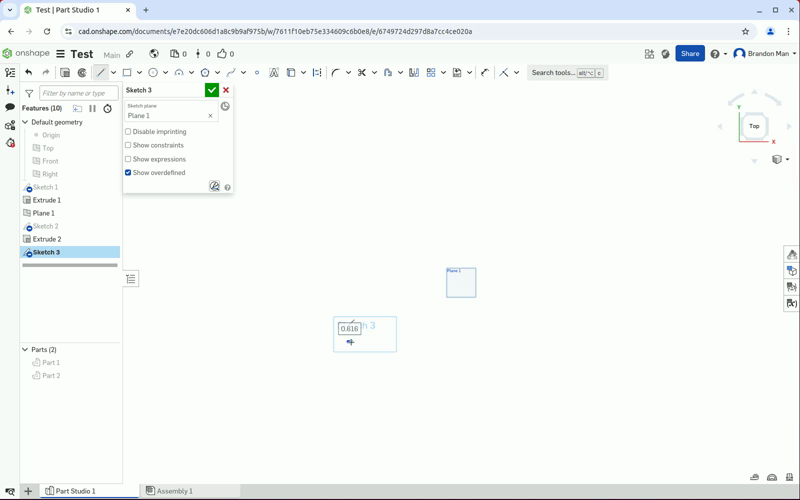
key_down(shift)
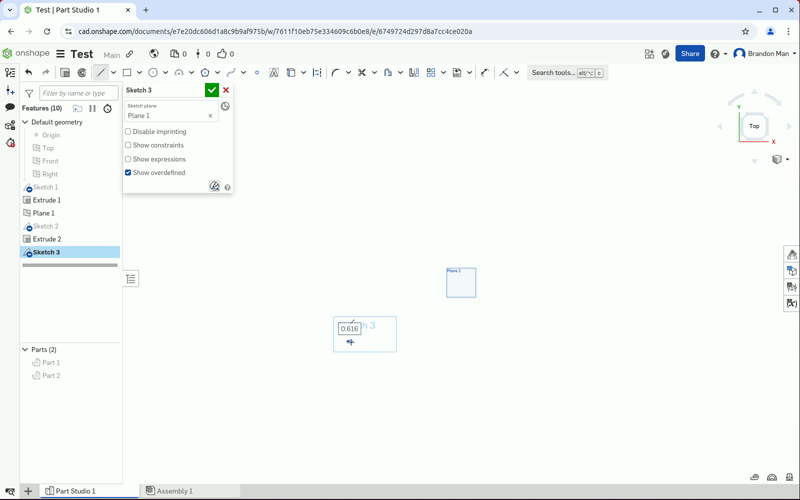
mouse_move(351, 202)
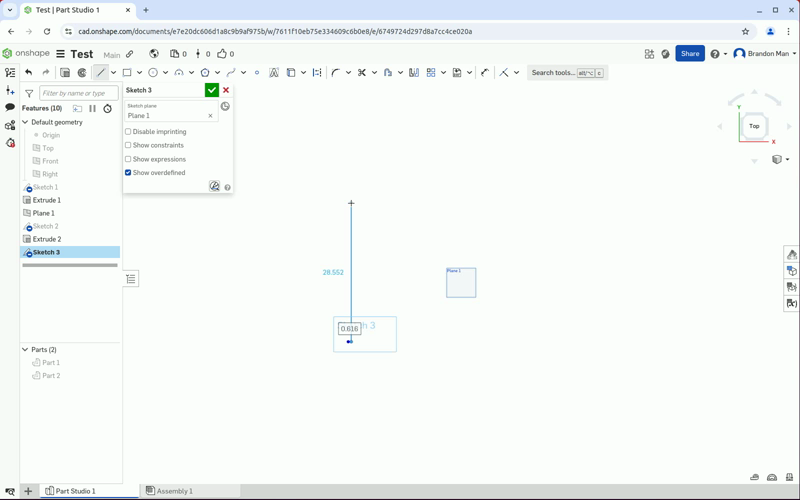
click(351, 202)
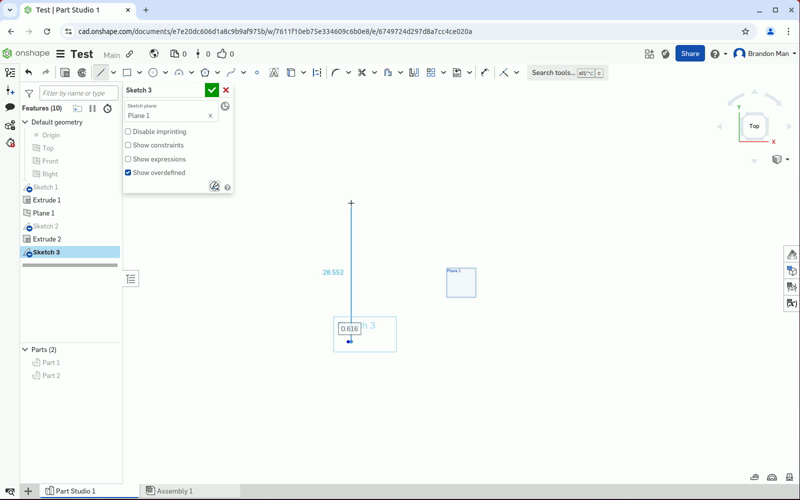
key_up(shift)
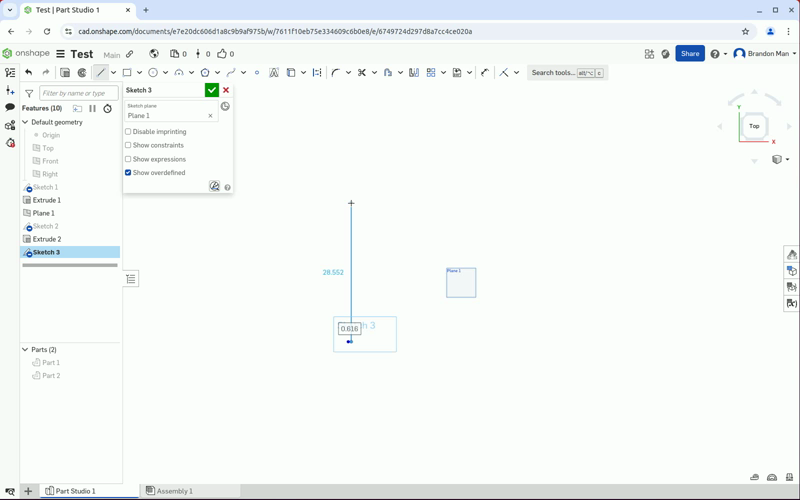
key_down(shift)
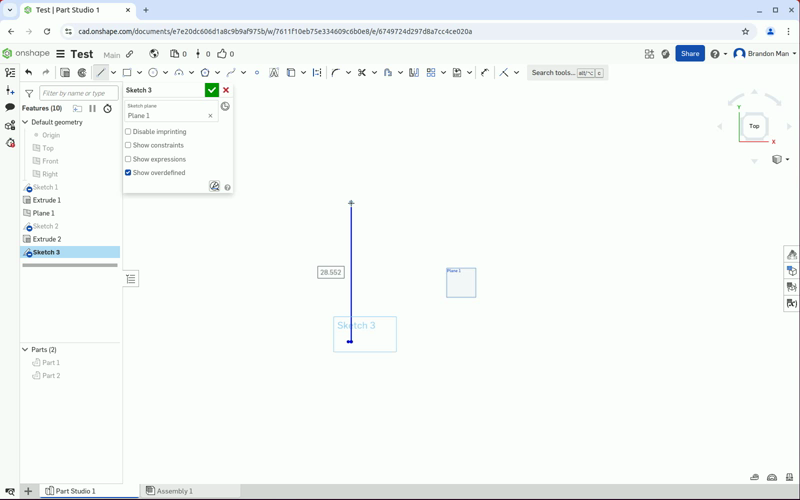
mouse_move(381, 202)
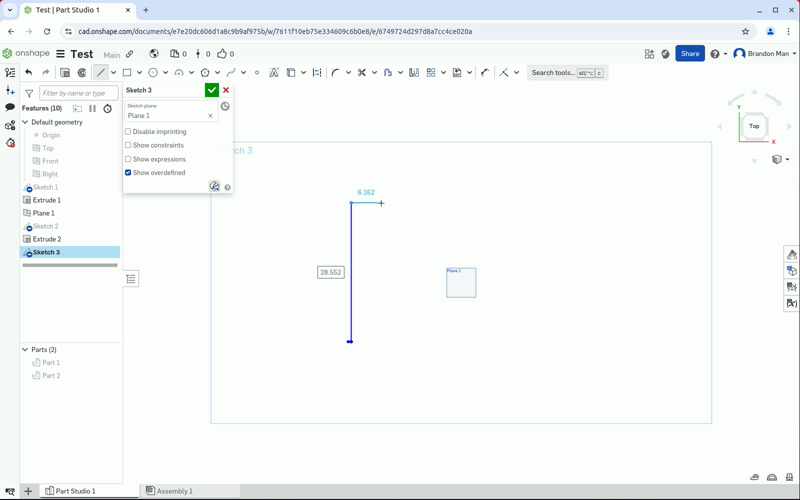
mouse_move(348, 202)
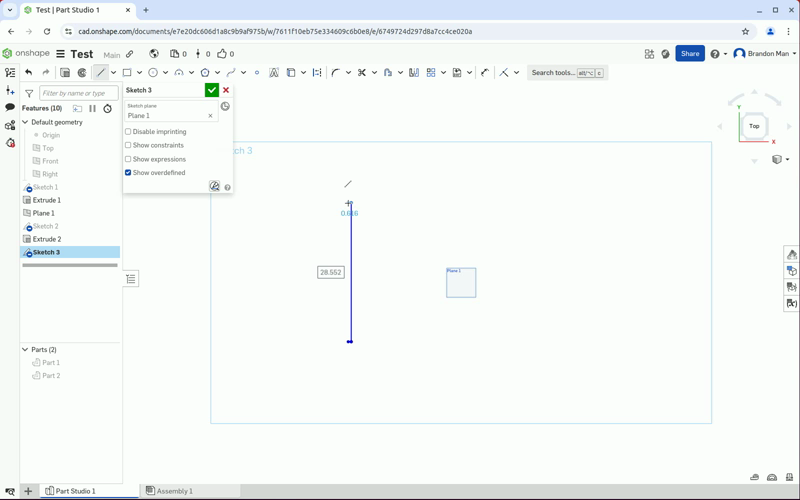
scroll(6)
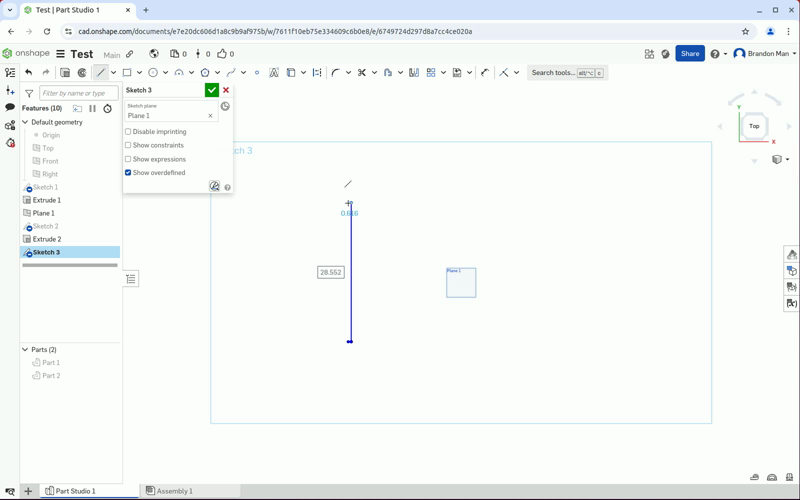
scroll(6)
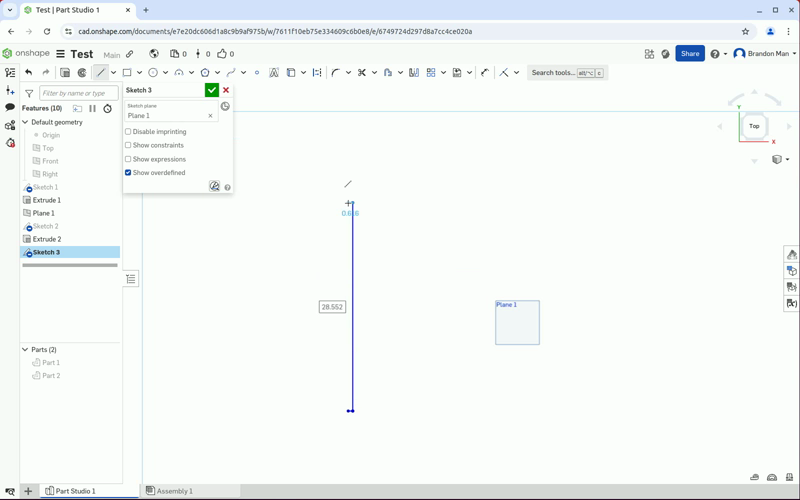
scroll(6)
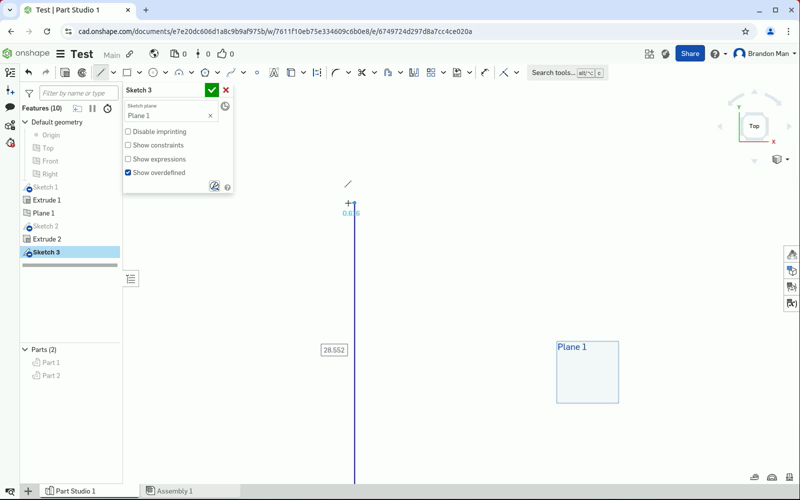
scroll(6)
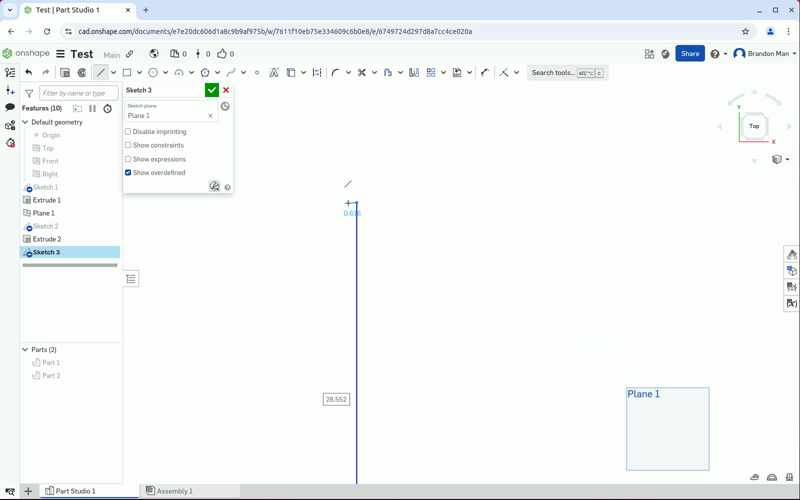
scroll(6)
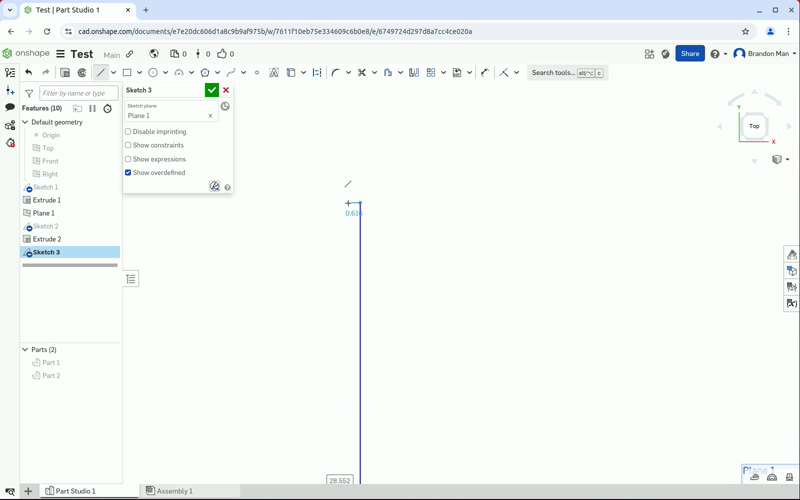
scroll(6)
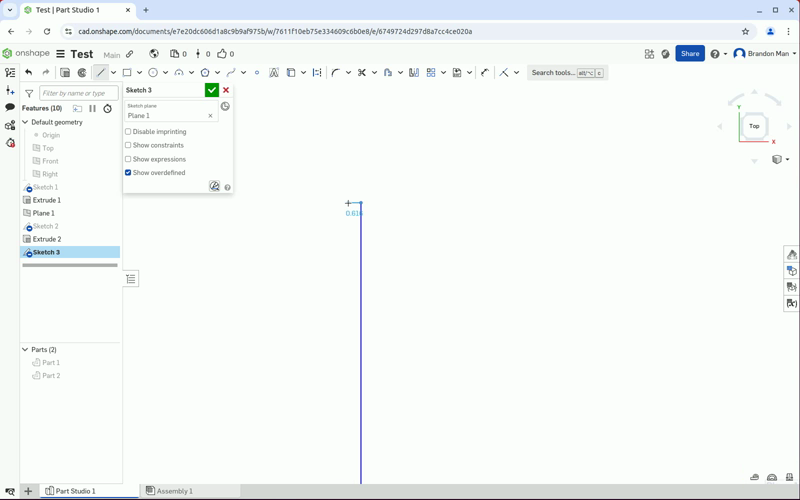
scroll(6)
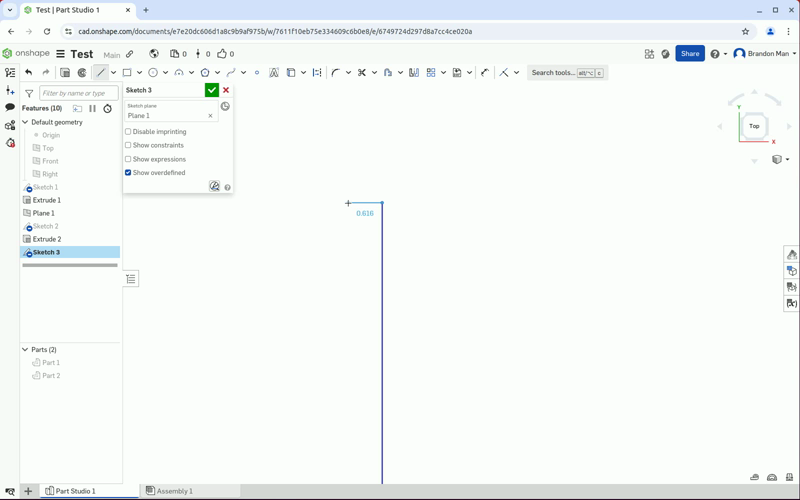
click(348, 202)
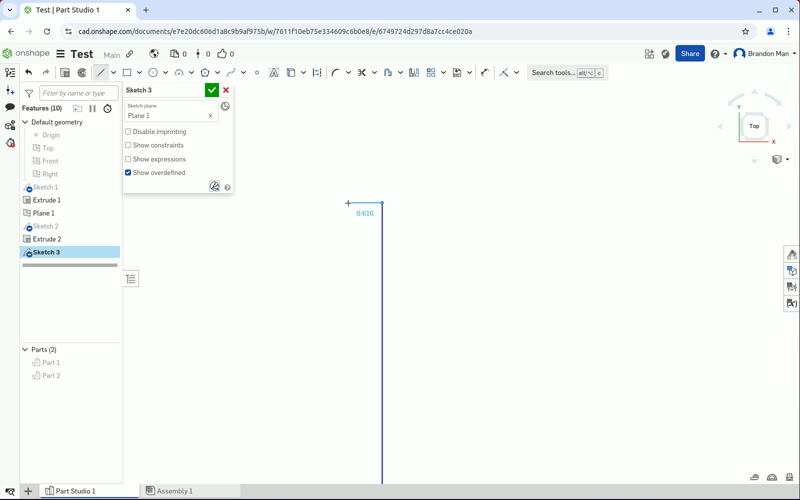
scroll(-6)
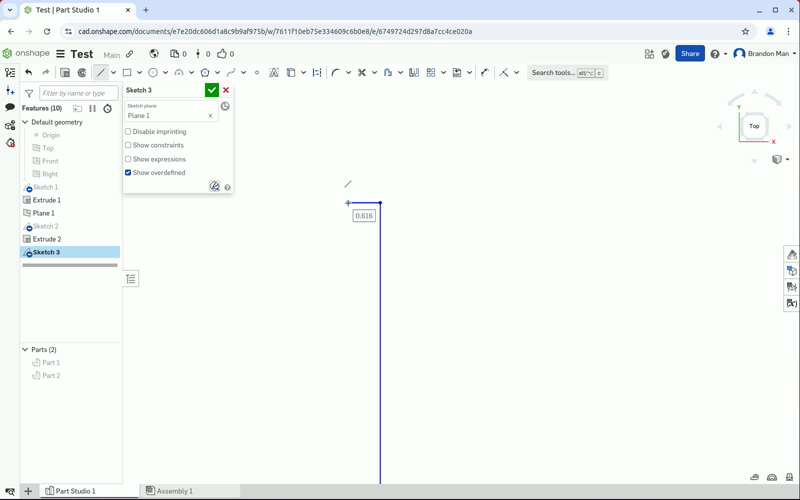
scroll(-6)
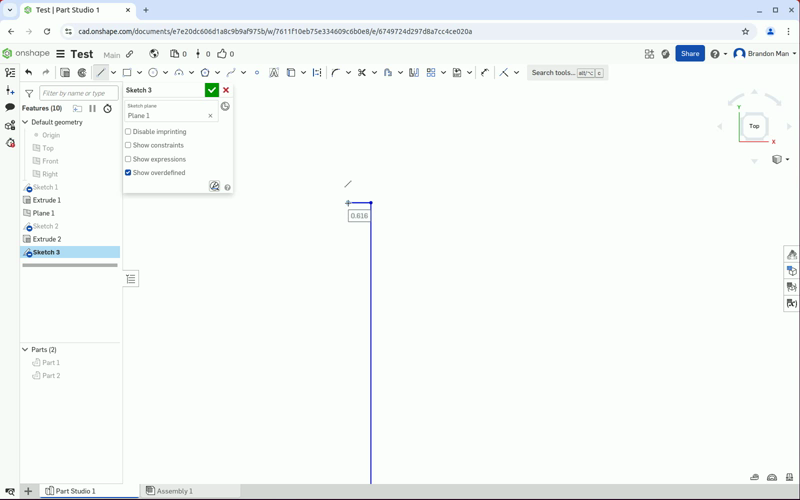
scroll(-6)
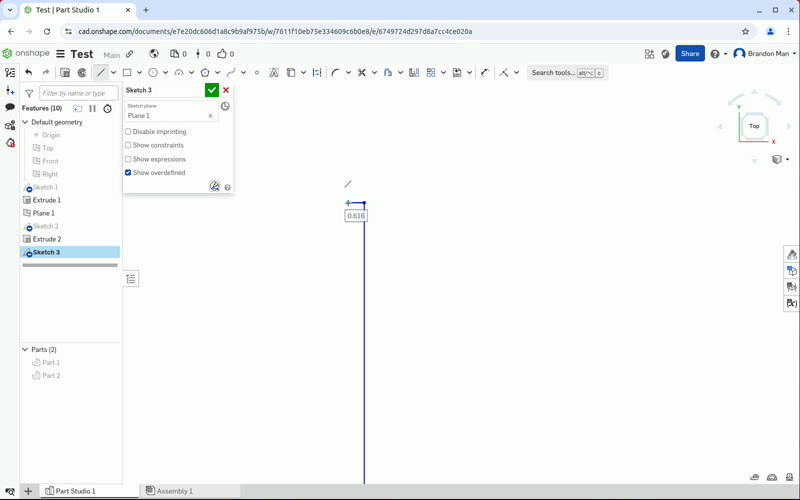
scroll(-6)
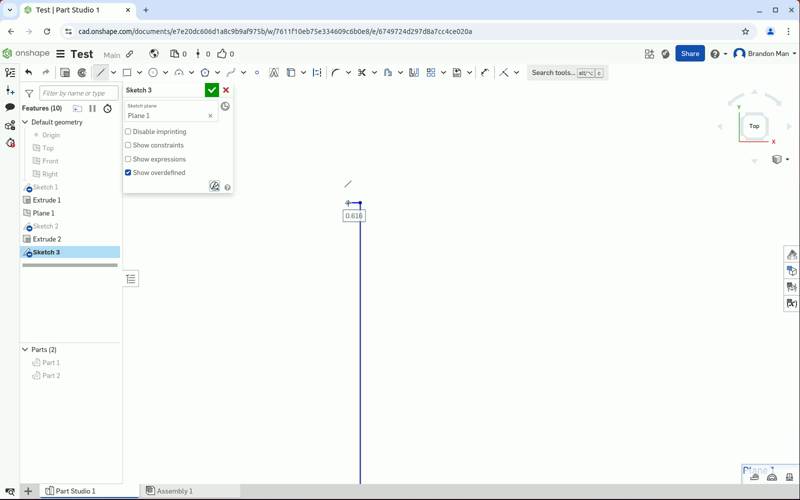
scroll(-6)
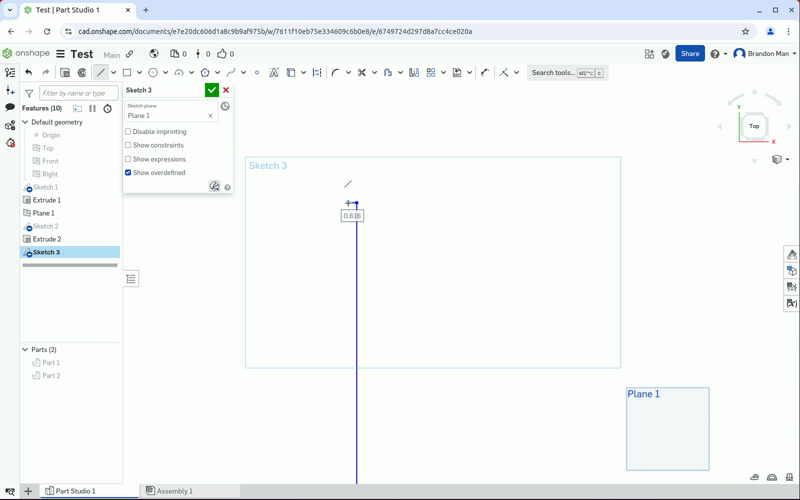
scroll(-6)
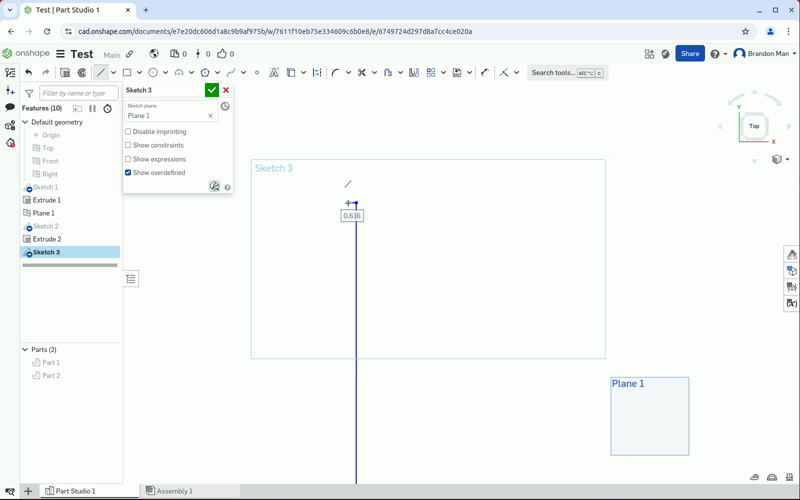
scroll(-6)
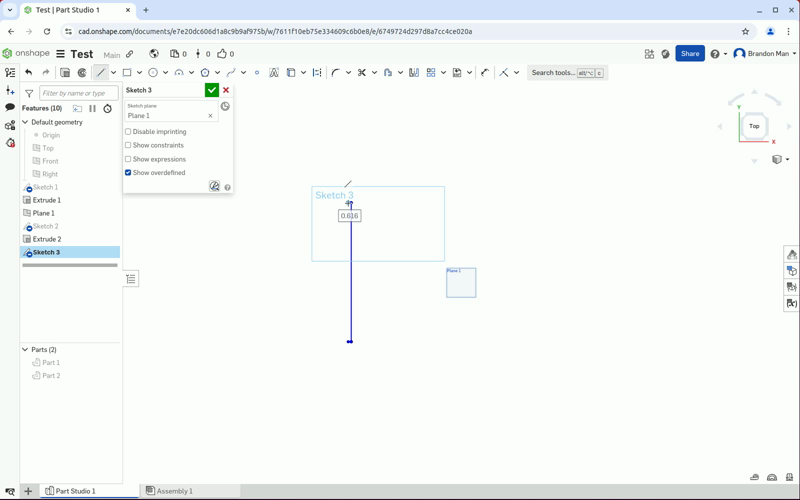
key_up(shift)
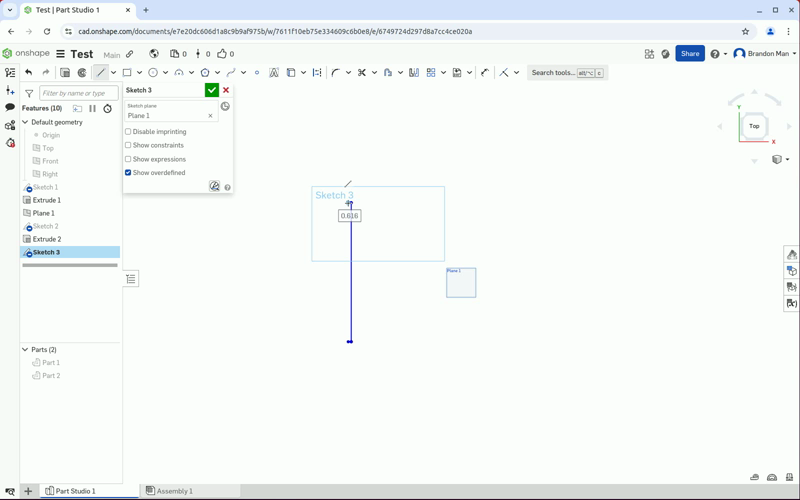
key_down(shift)
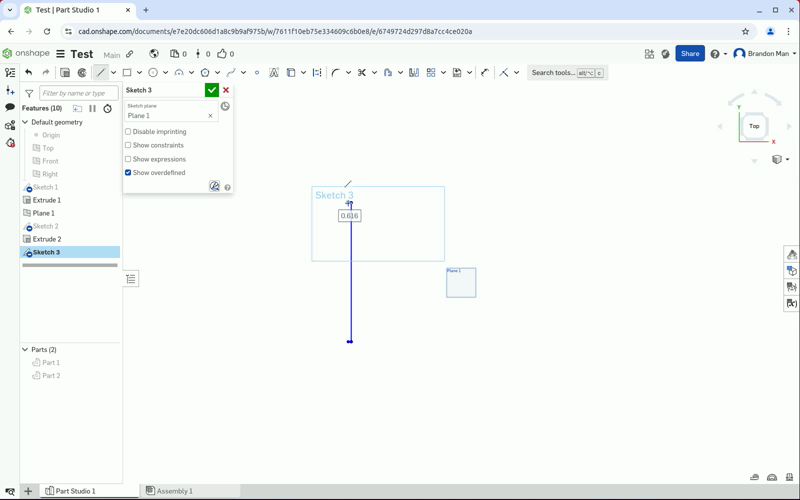
mouse_move(348, 341)
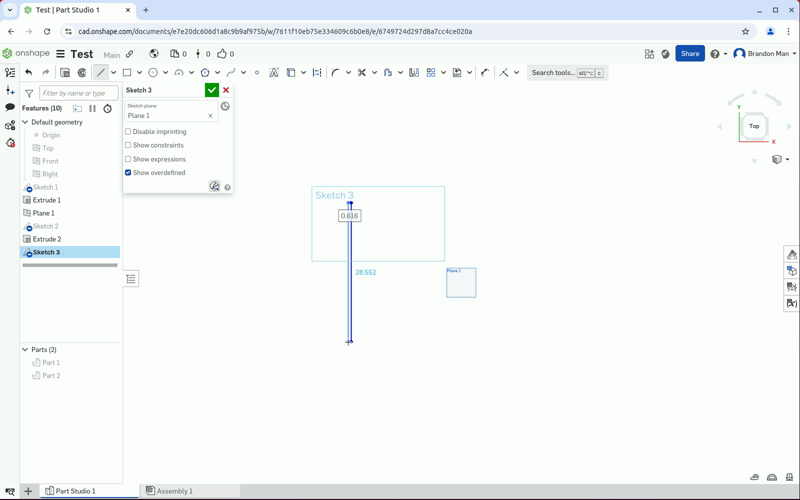
scroll(6)
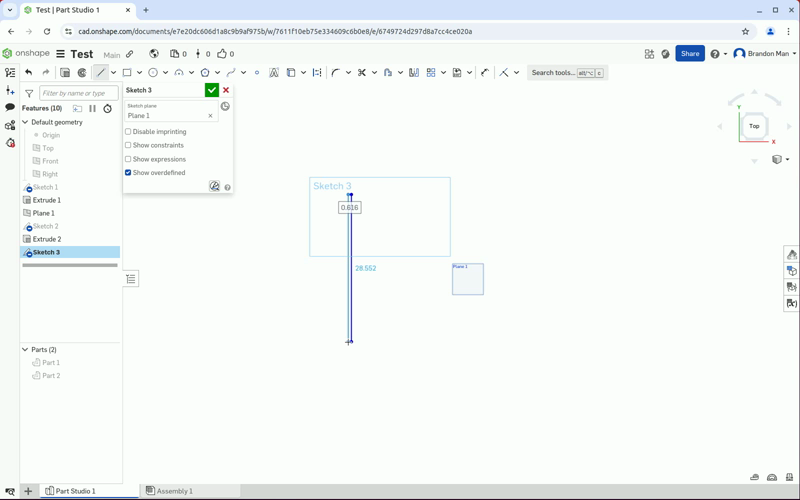
scroll(6)
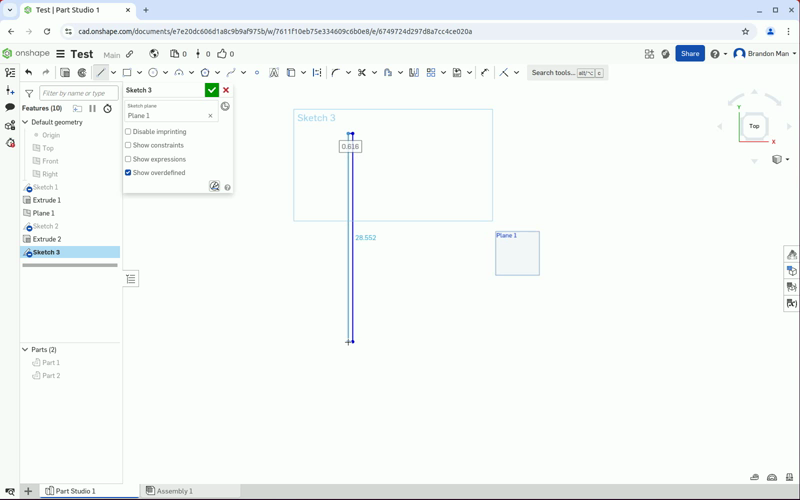
scroll(6)
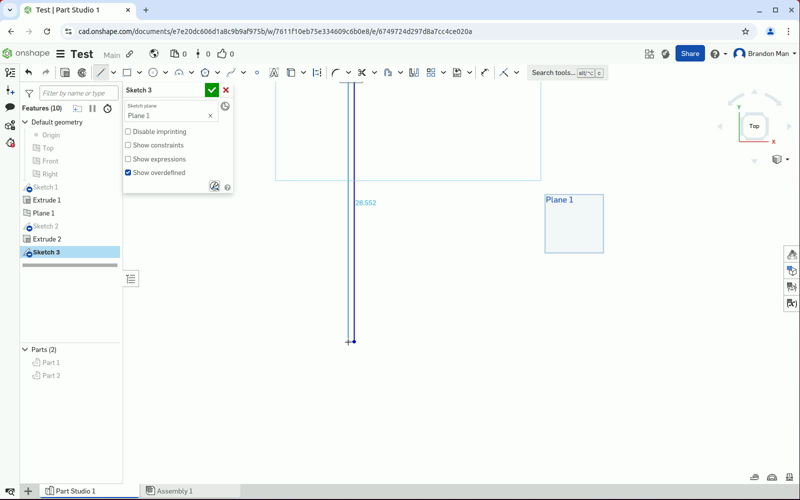
scroll(6)
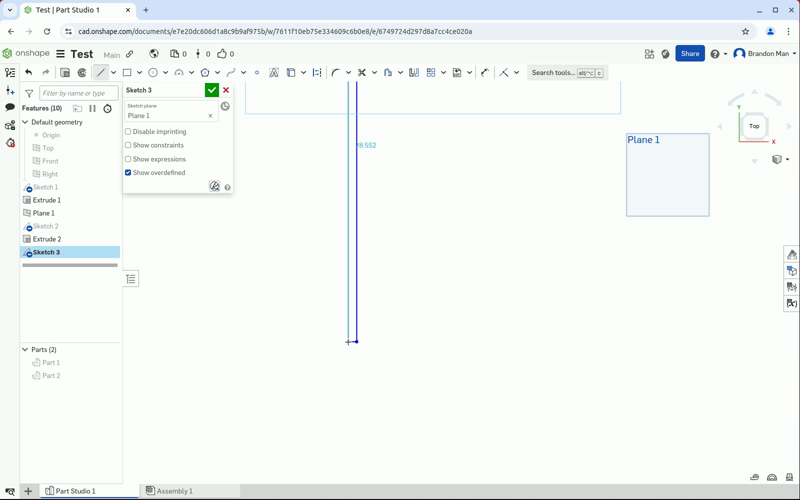
scroll(6)
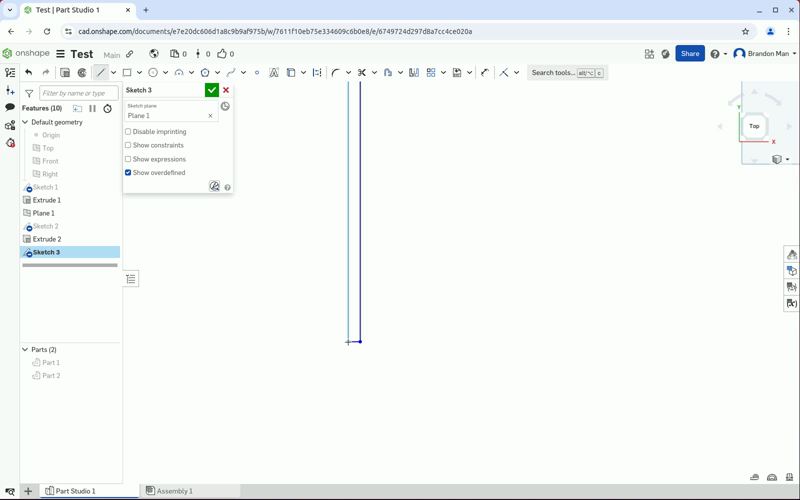
scroll(6)
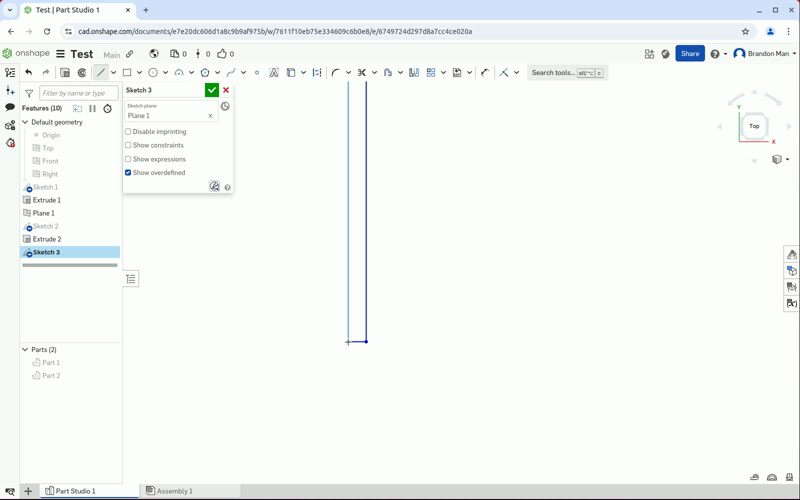
scroll(6)
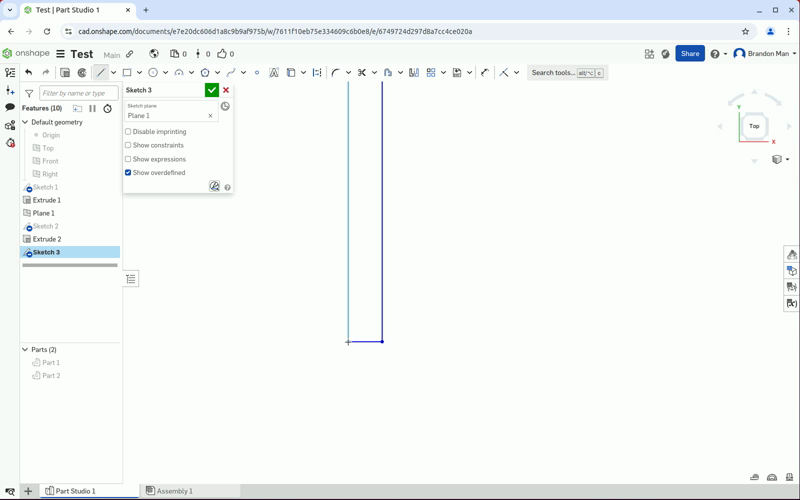
key_up(shift)
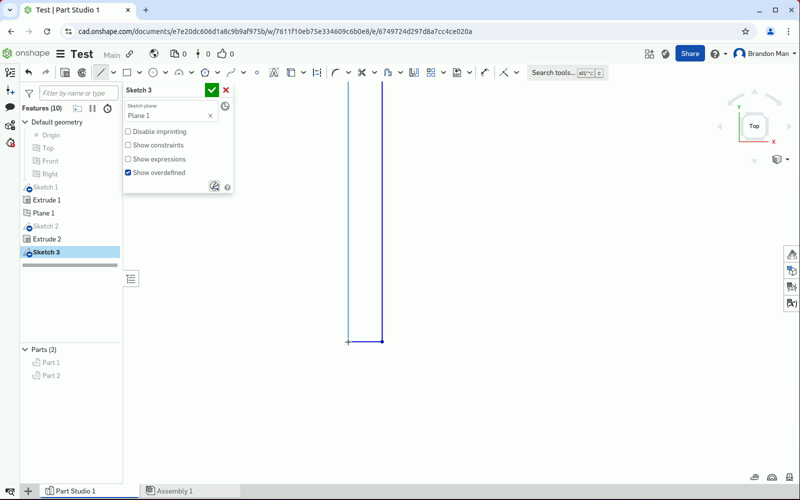
click(348, 341)
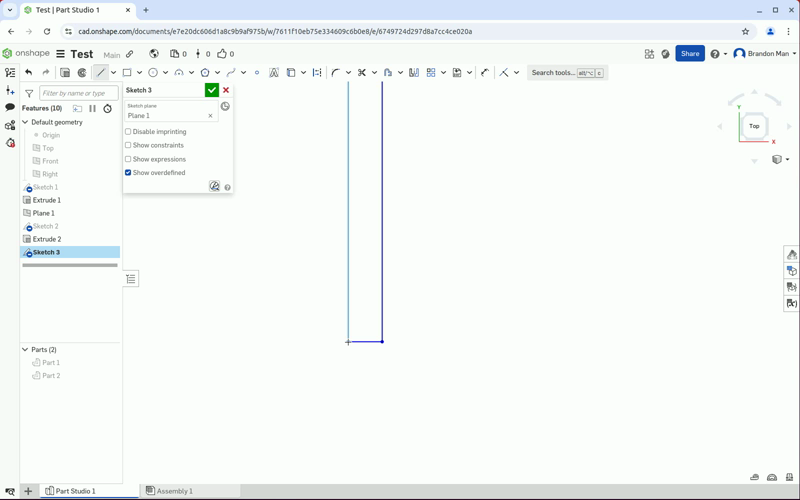
scroll(-6)
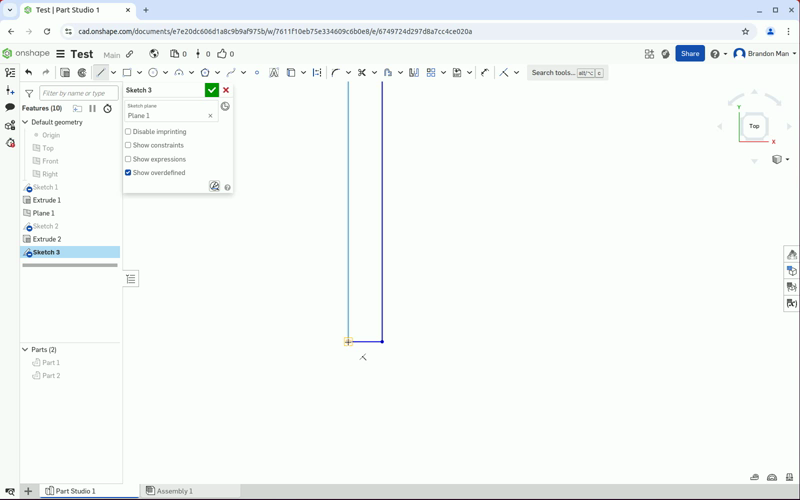
scroll(-6)
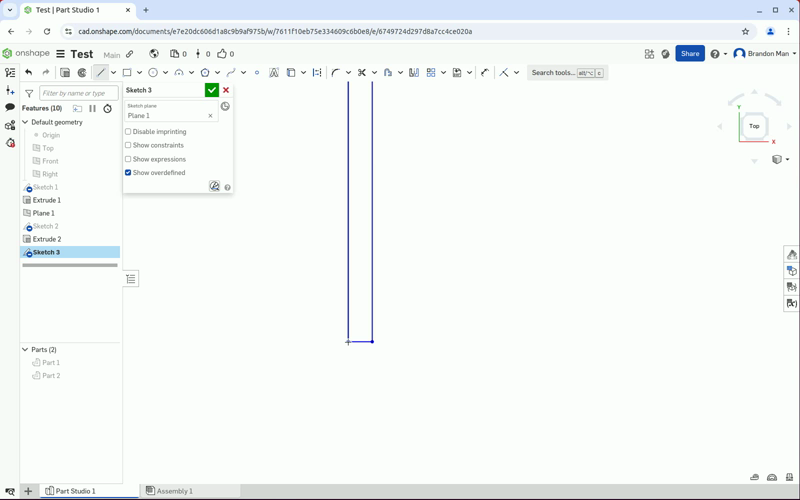
scroll(-6)
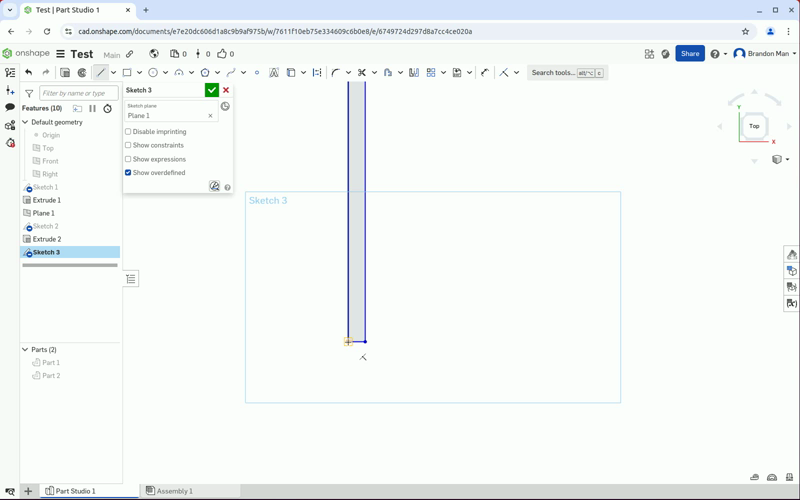
scroll(-6)
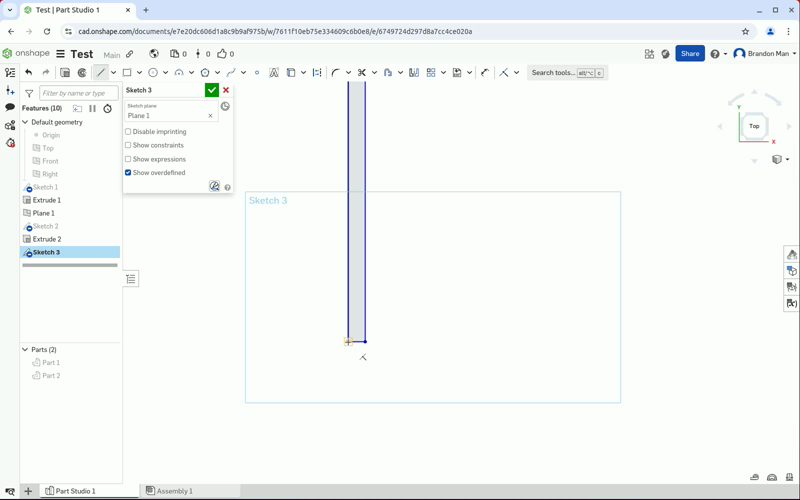
scroll(-6)
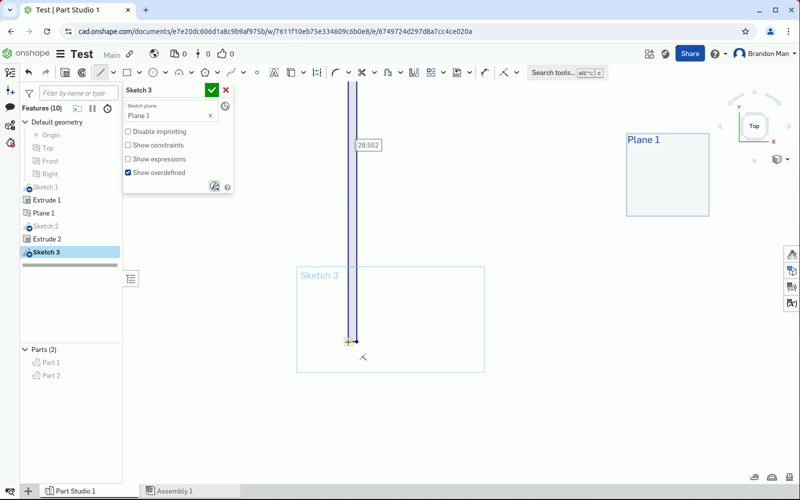
scroll(-6)
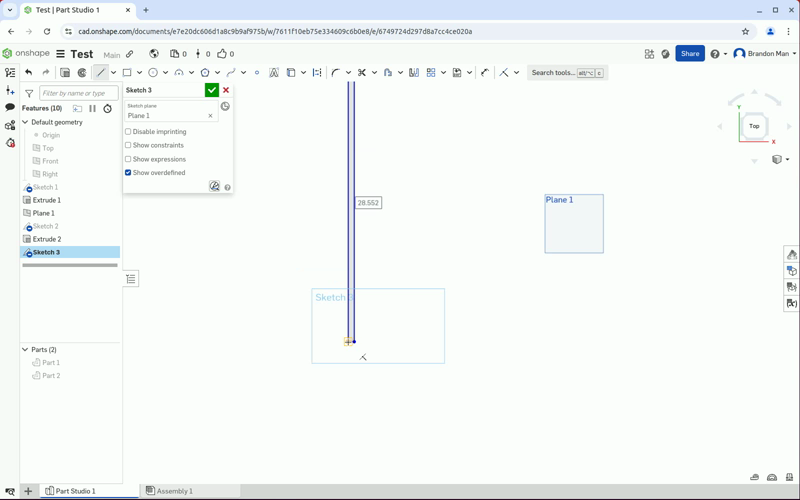
scroll(-6)
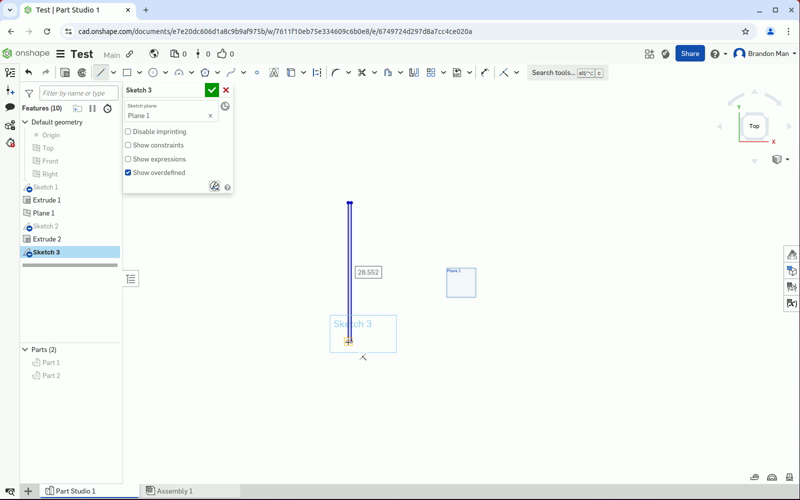
key(esc)
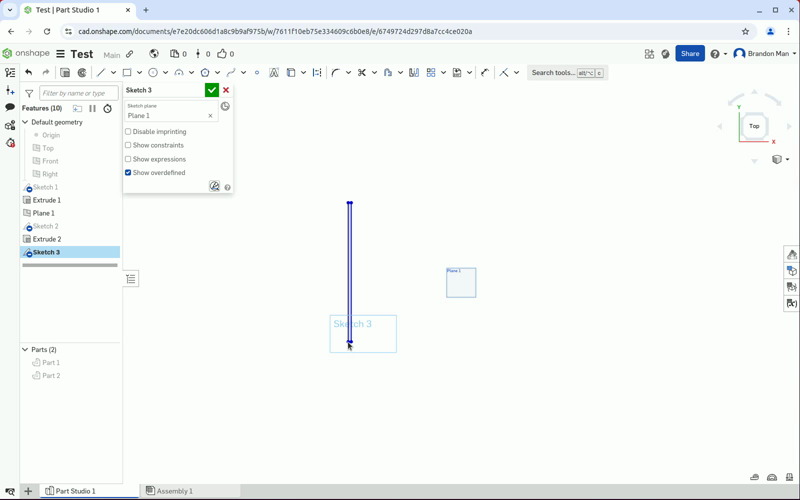
mouse_move(349, 232)
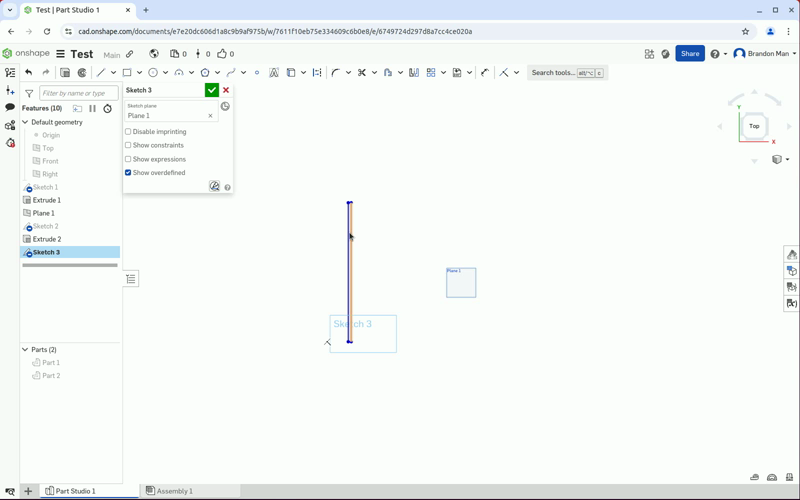
scroll(6)
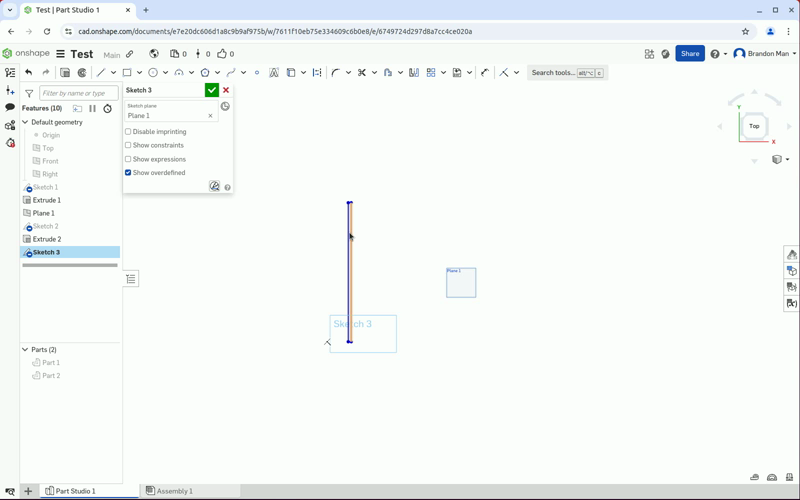
scroll(6)
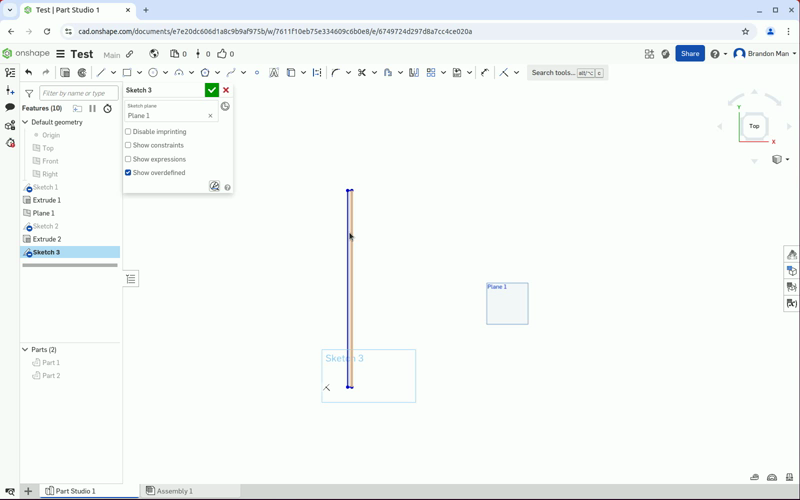
scroll(6)
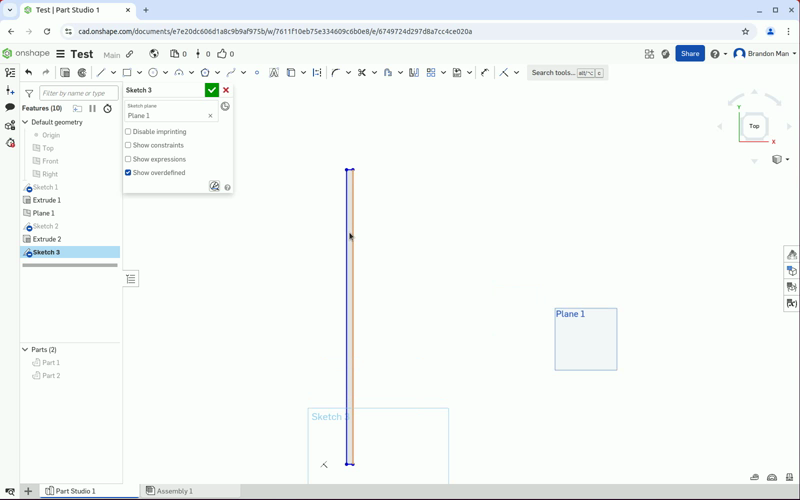
scroll(6)
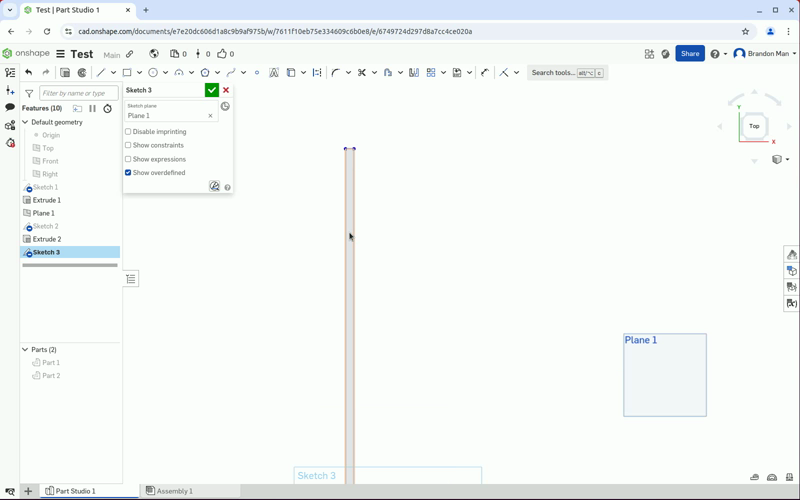
scroll(6)
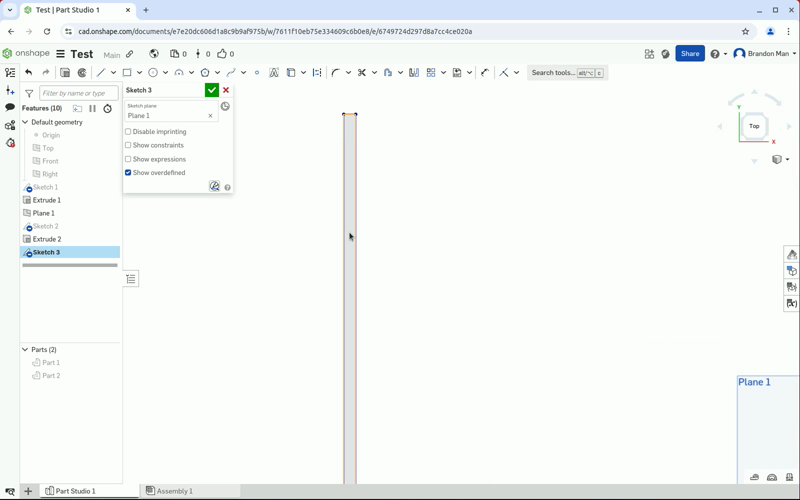
scroll(6)
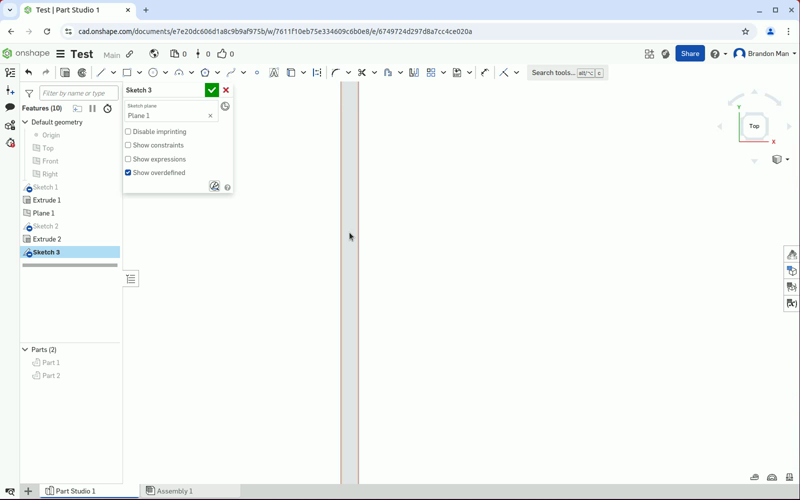
scroll(6)
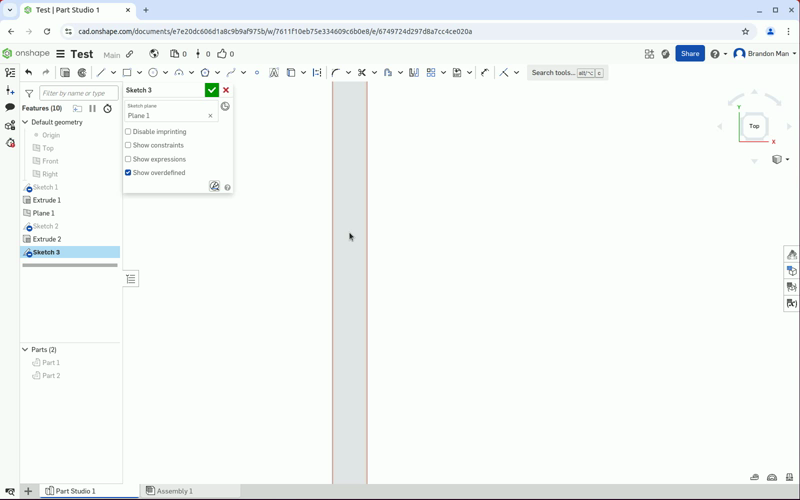
click(349, 232)
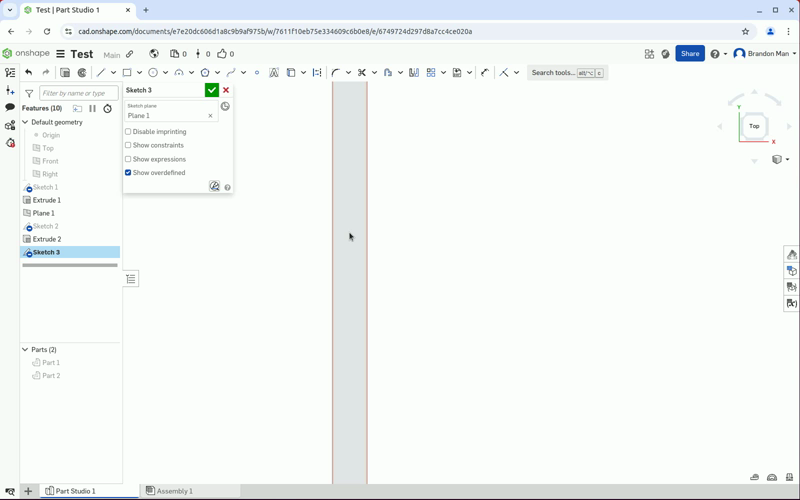
scroll(-6)
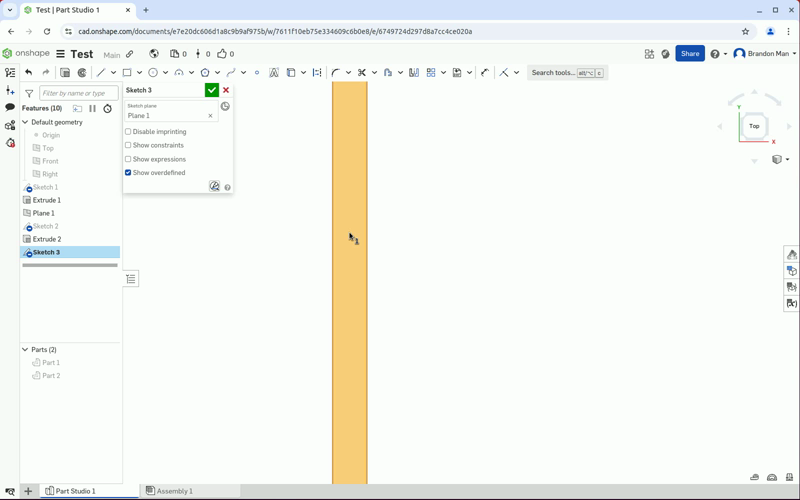
scroll(-6)
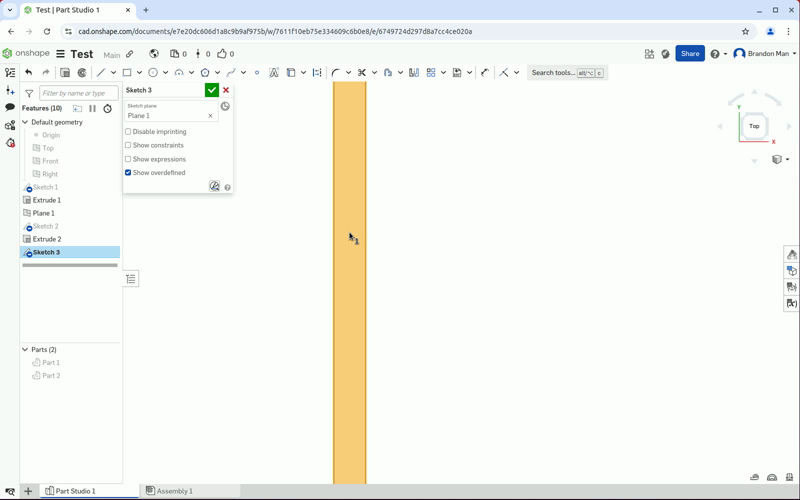
scroll(-6)
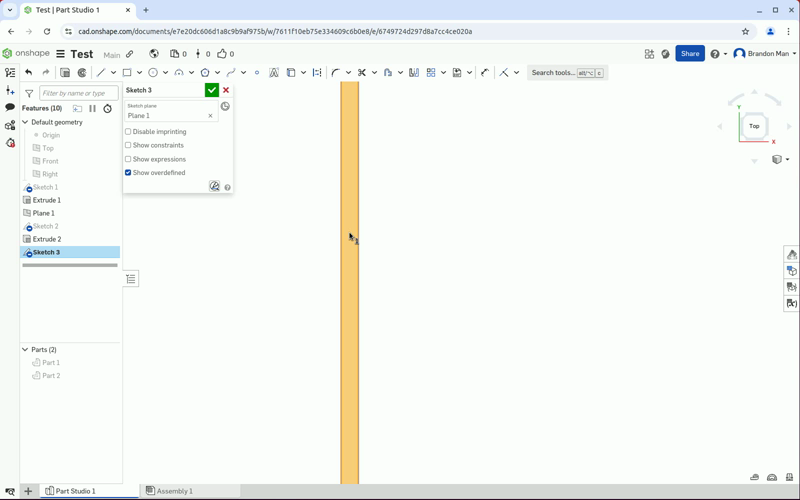
scroll(-6)
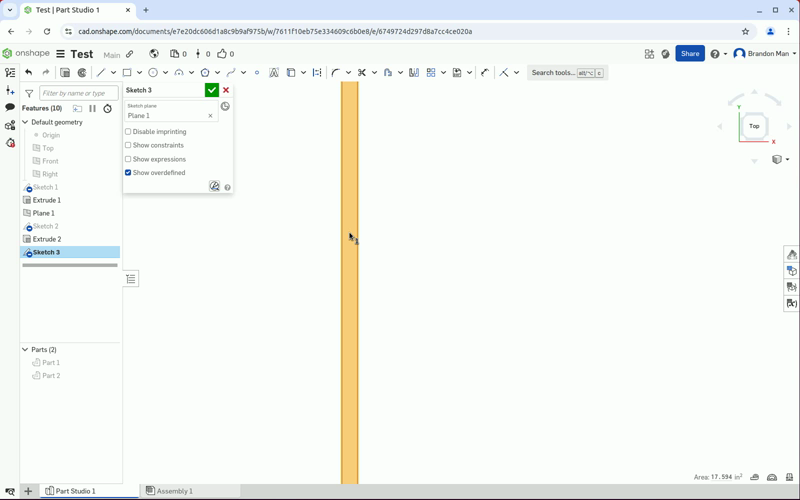
scroll(-6)
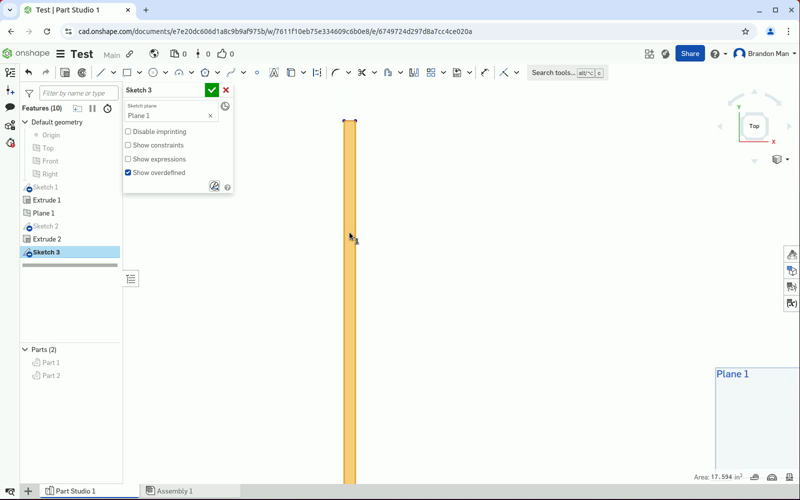
scroll(-6)
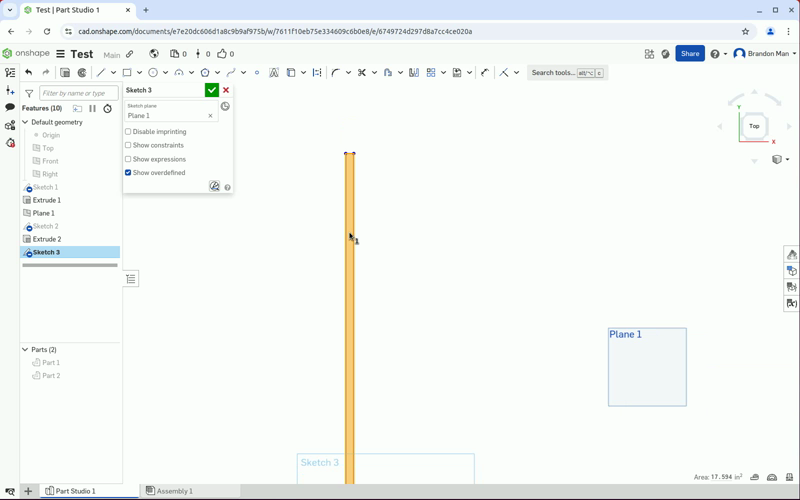
scroll(-6)
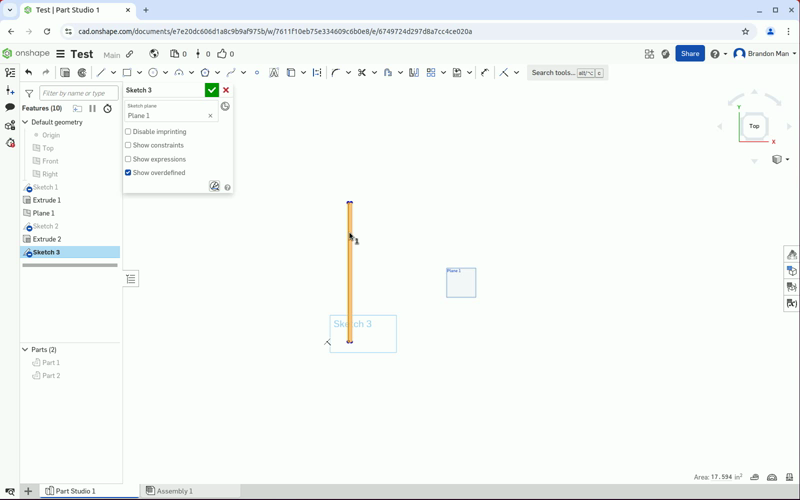
mouse_move(73, 352)
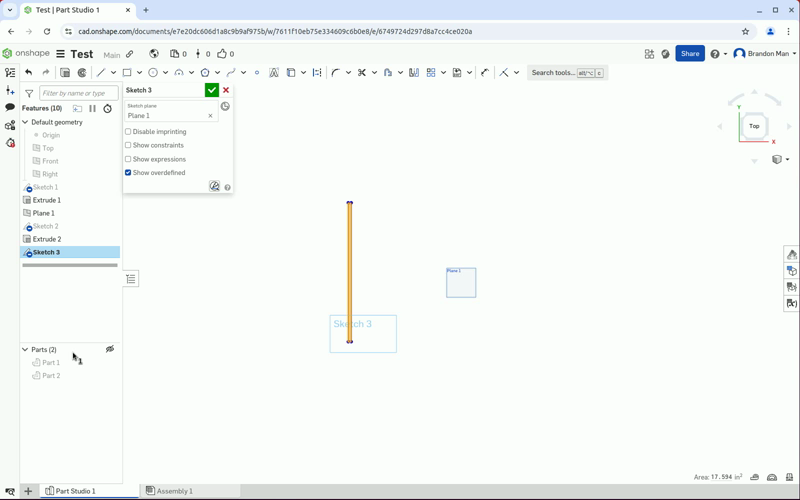
key(shift+y)
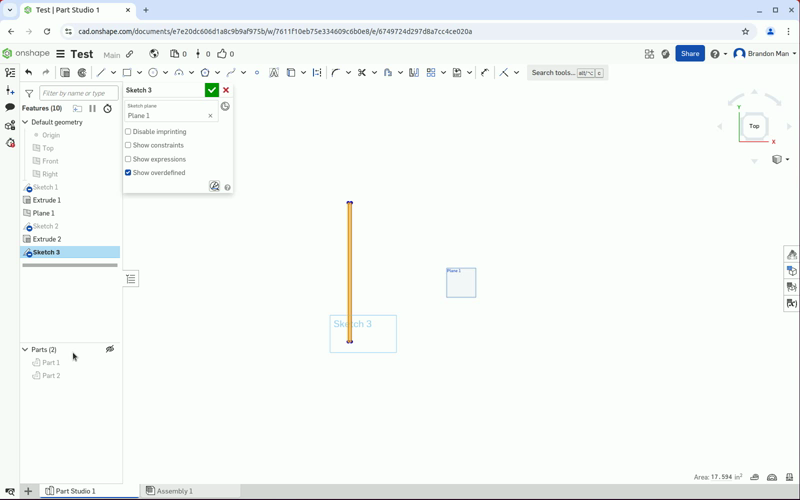
key(shift+e)
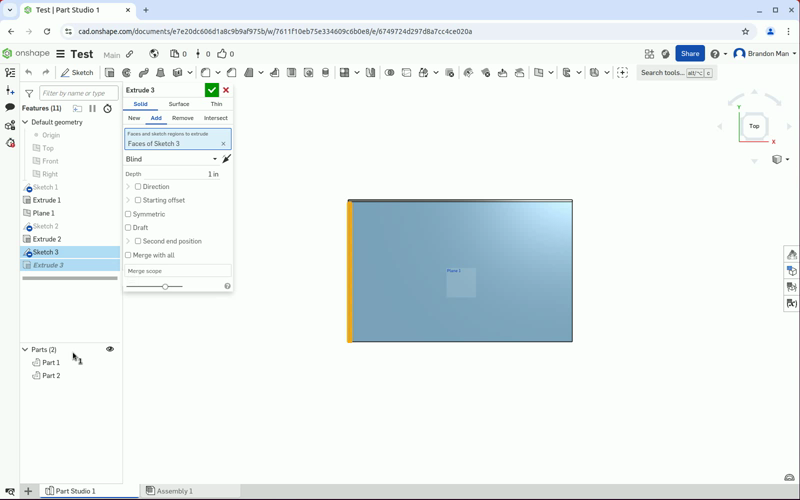
mouse_move(143, 106)
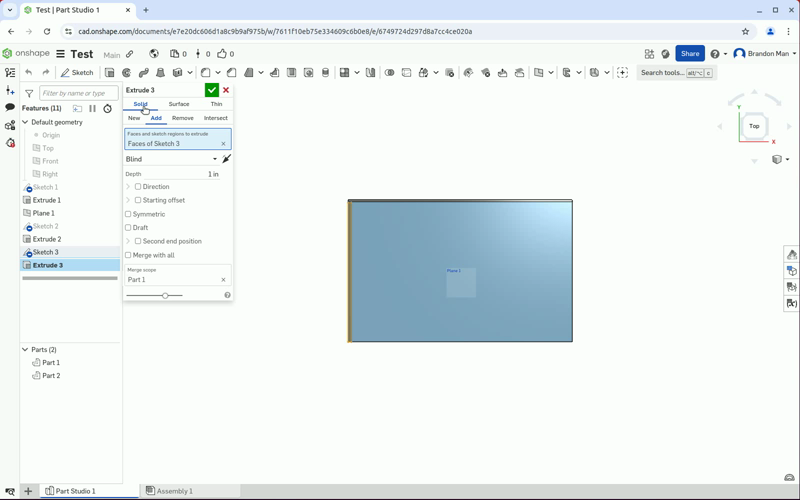
click(143, 106)
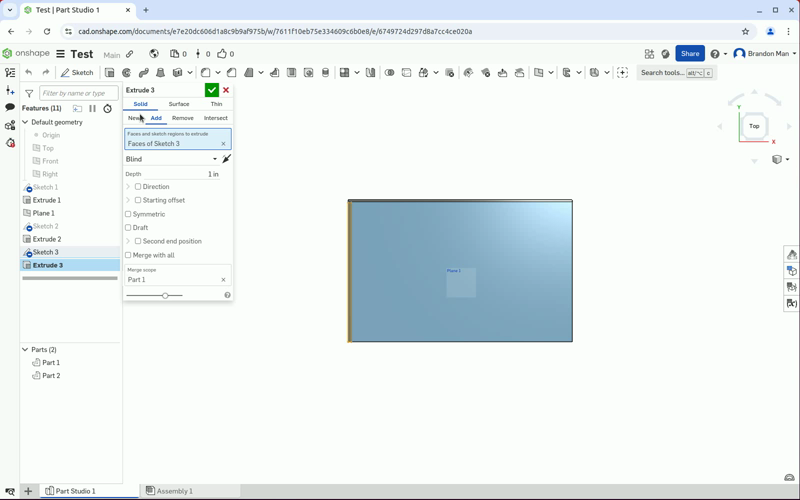
mouse_move(137, 120)
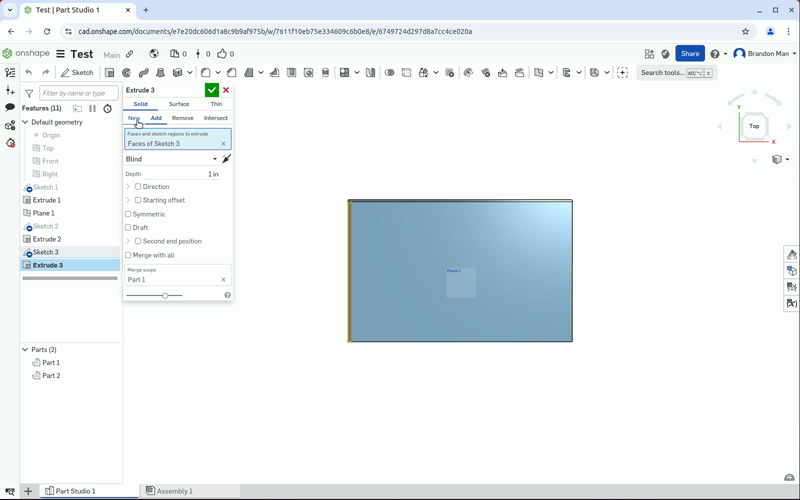
click(137, 120)
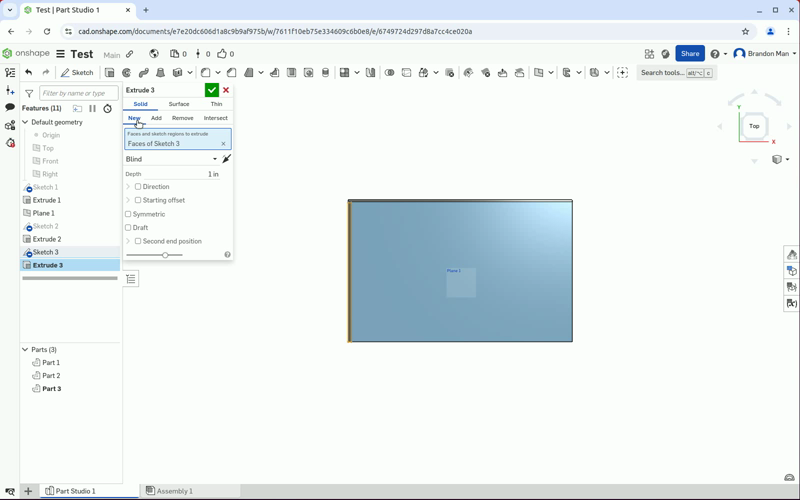
key(tab, 4)
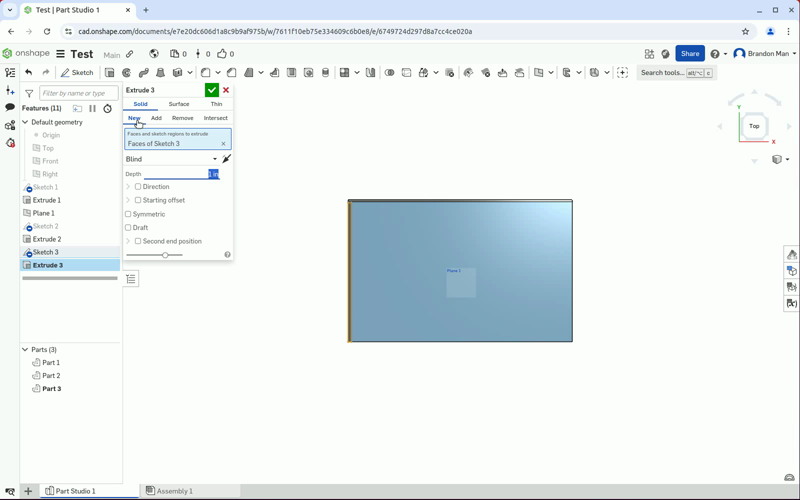
text(17.09)
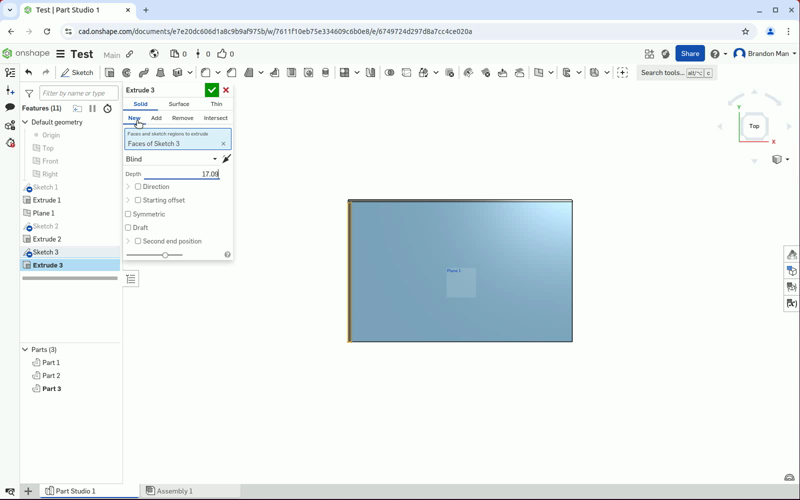
key(enter)
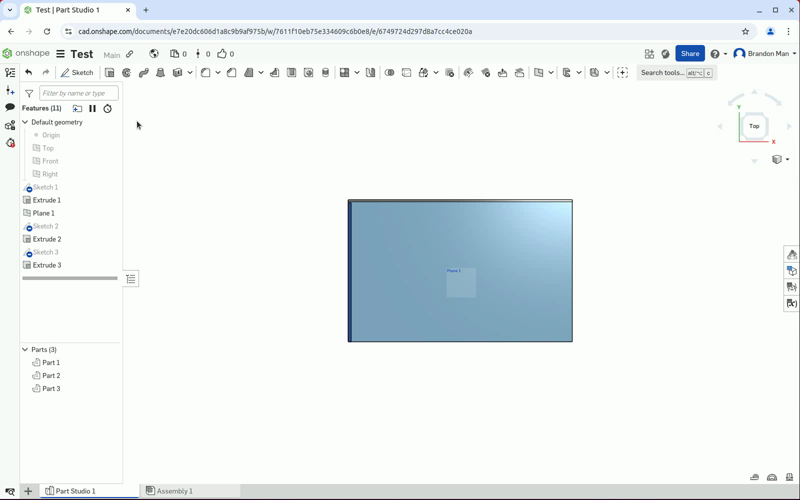
key(shift+h)
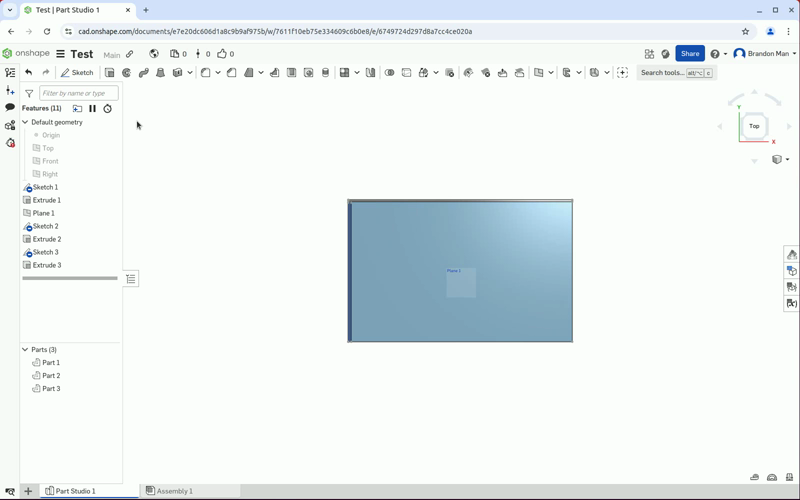
key(shift+h)
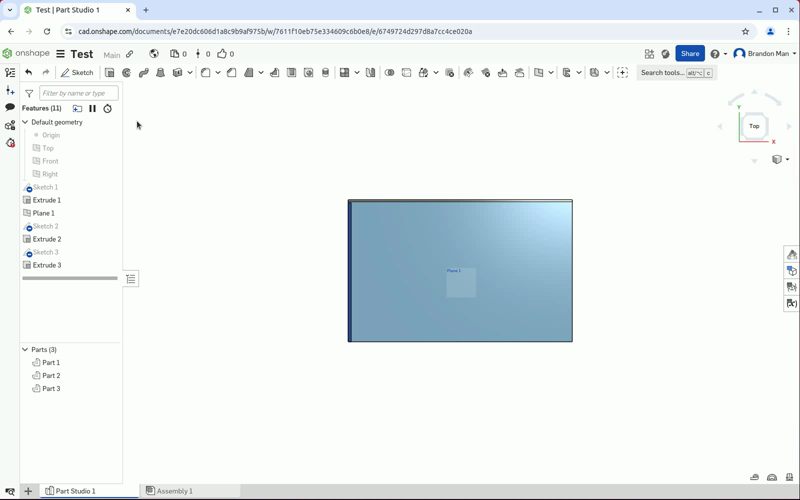
mouse_move(73, 189)
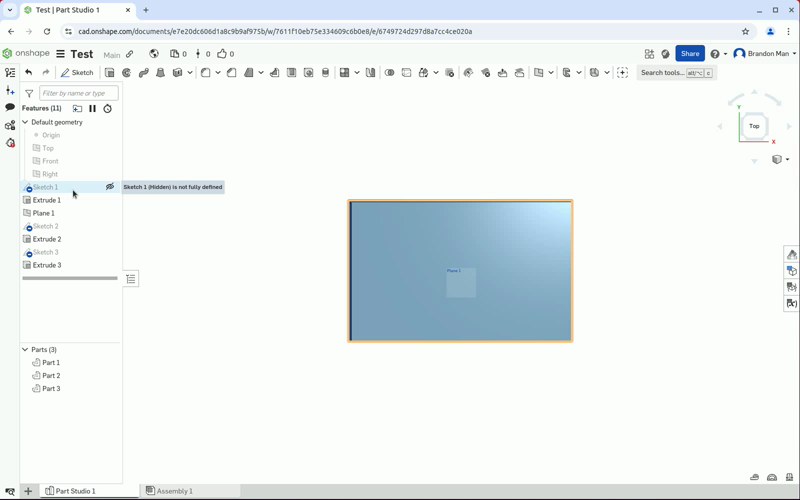
click(73, 189)
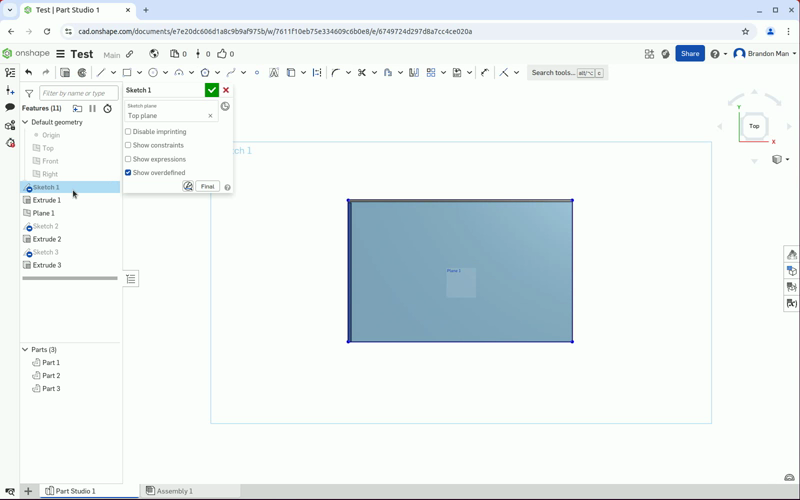
mouse_move(229, 92)
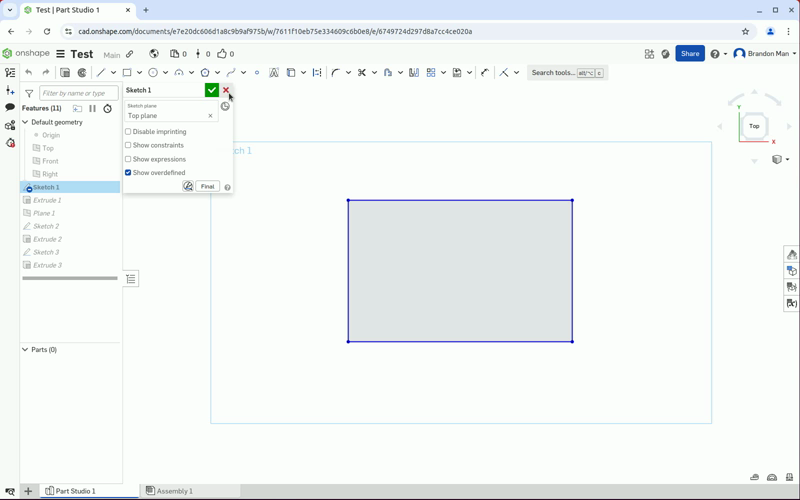
click(229, 92)
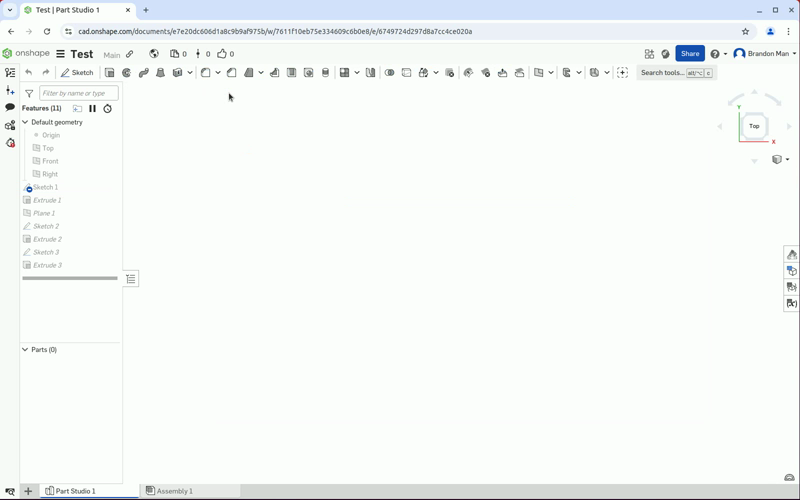
key(shift+s)
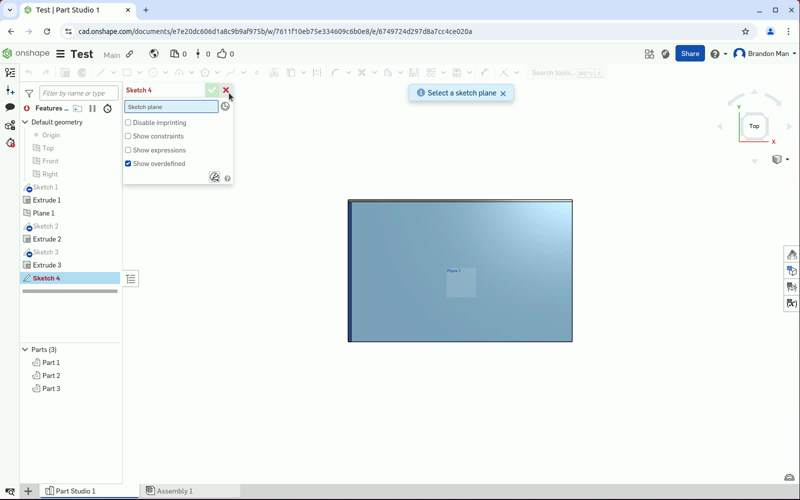
mouse_move(73, 215)
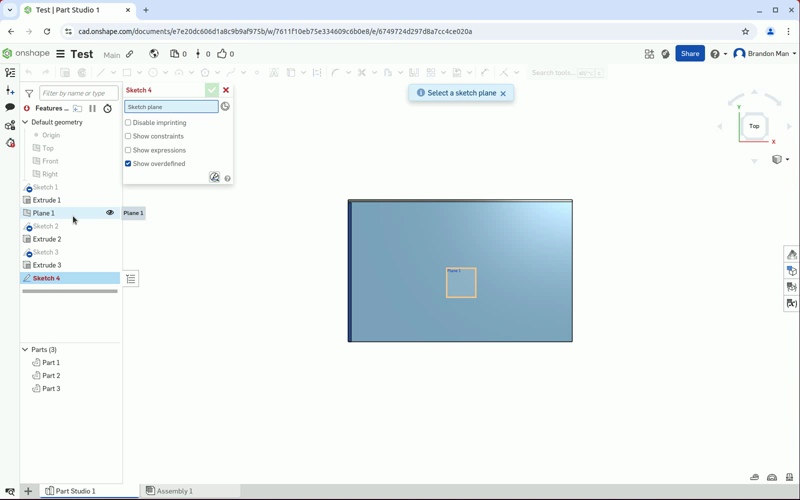
click(73, 215)
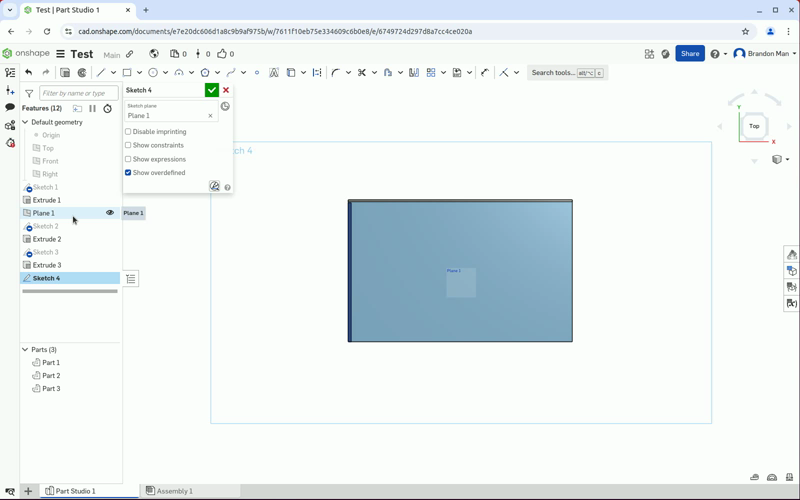
mouse_move(73, 352)
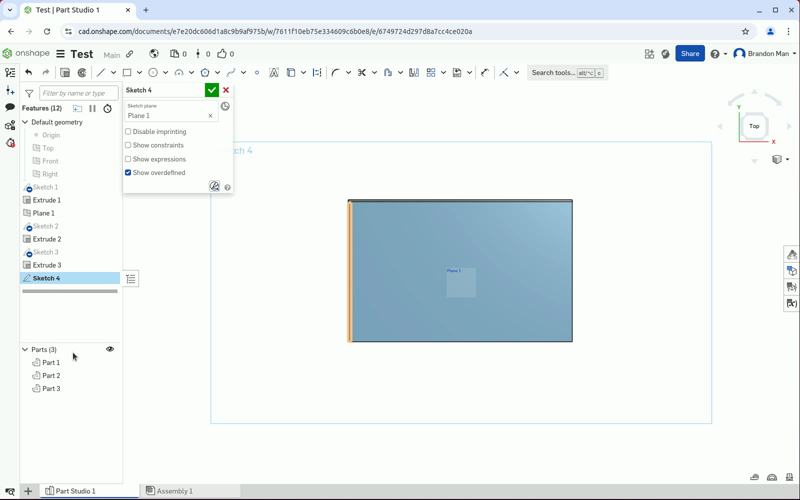
key(y)
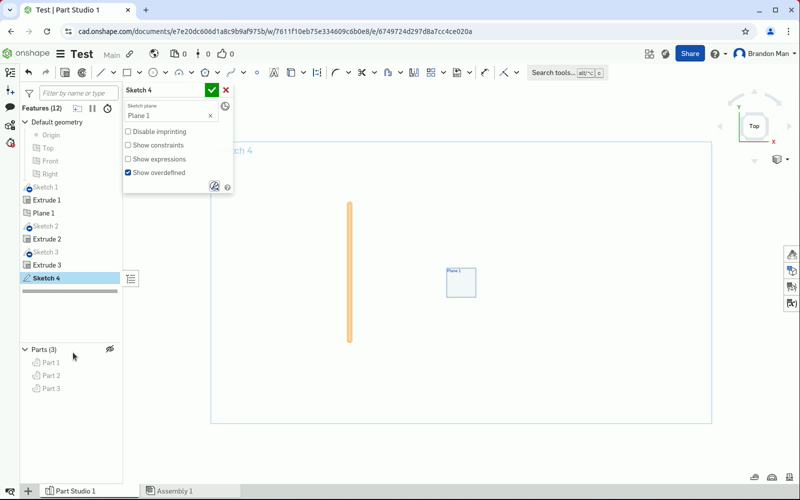
key(l)
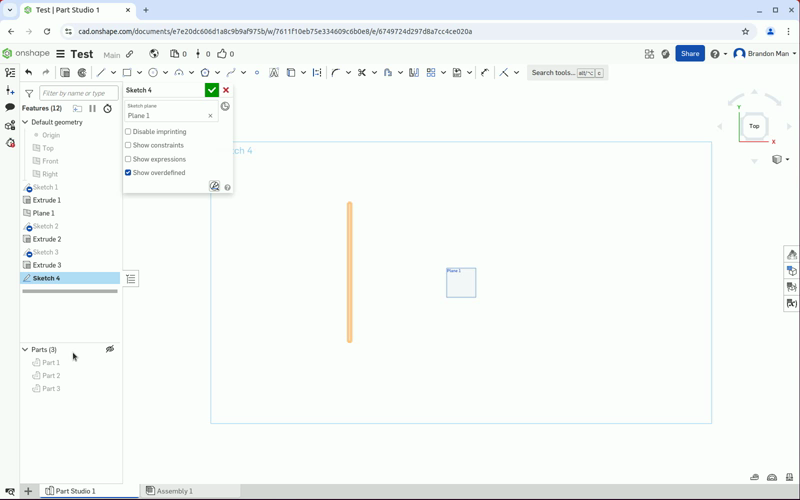
key_down(shift)
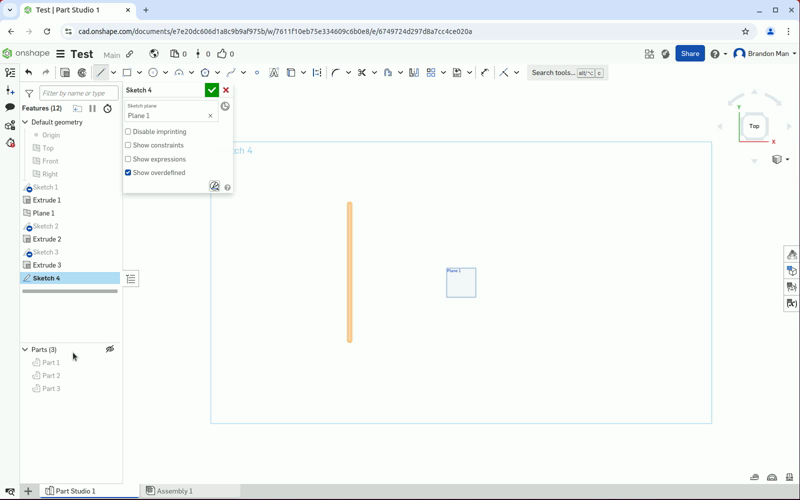
mouse_move(570, 341)
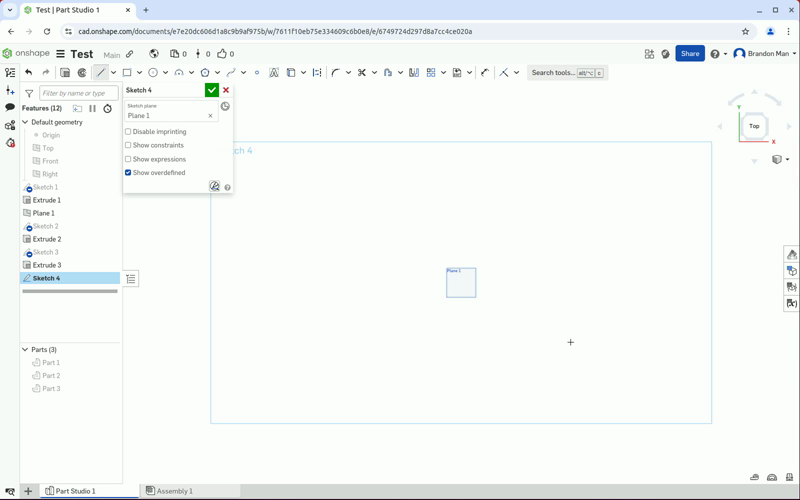
click(570, 341)
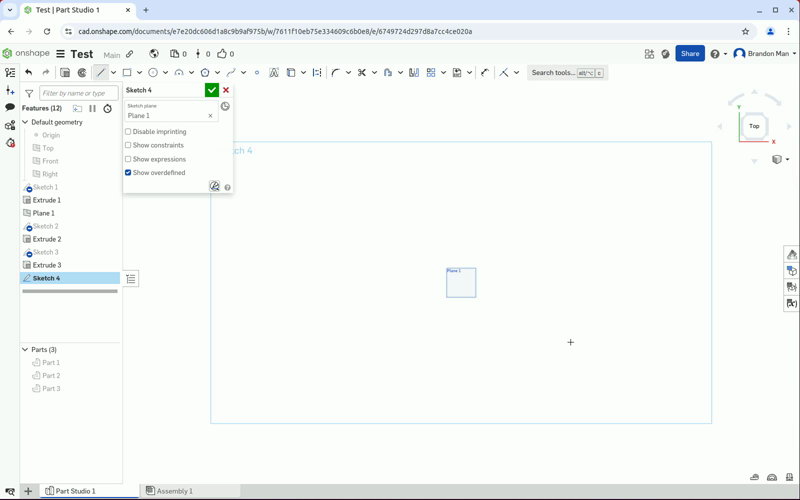
key_up(shift)
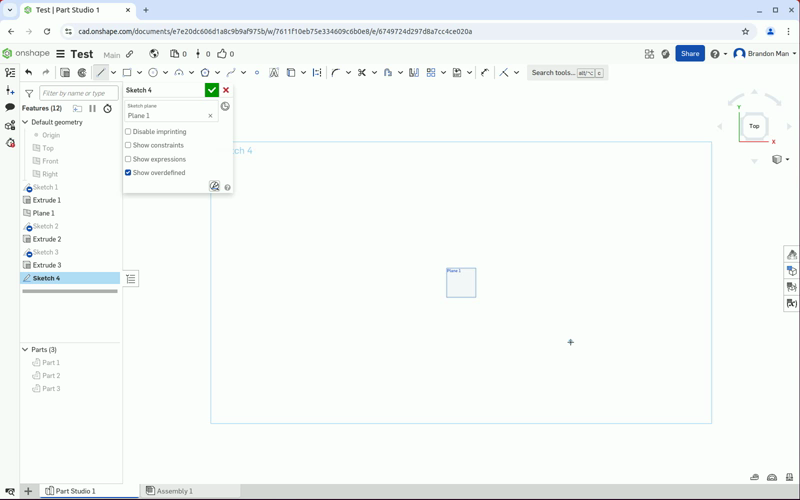
key_down(shift)
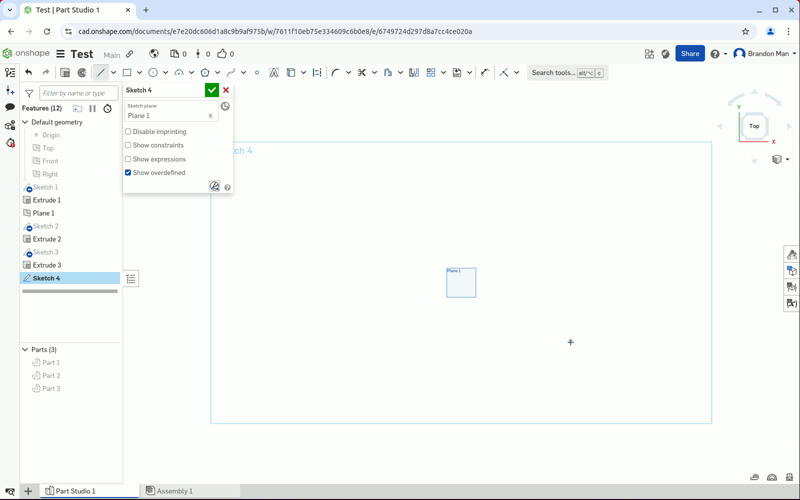
mouse_move(589, 341)
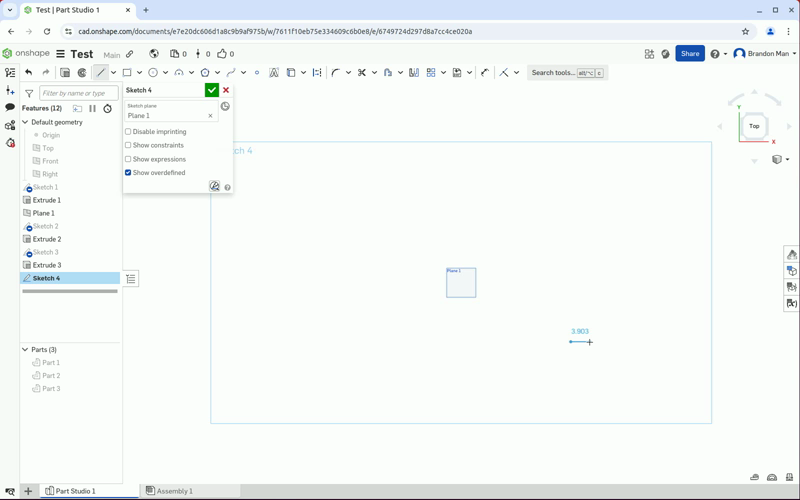
mouse_move(573, 341)
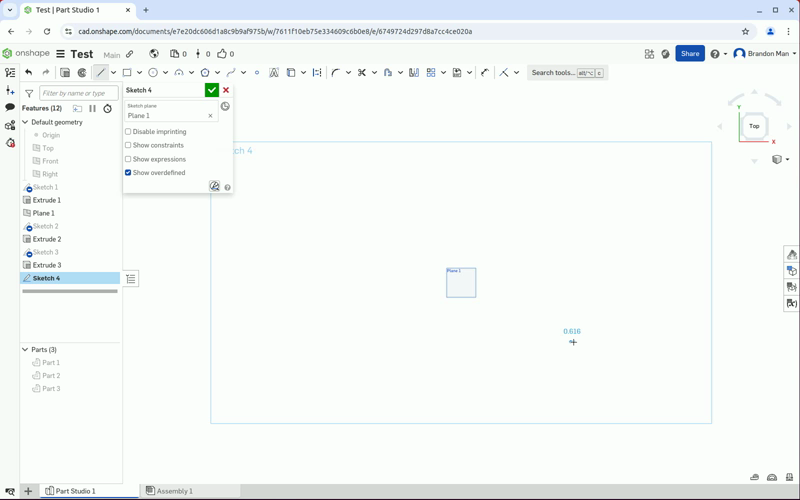
scroll(6)
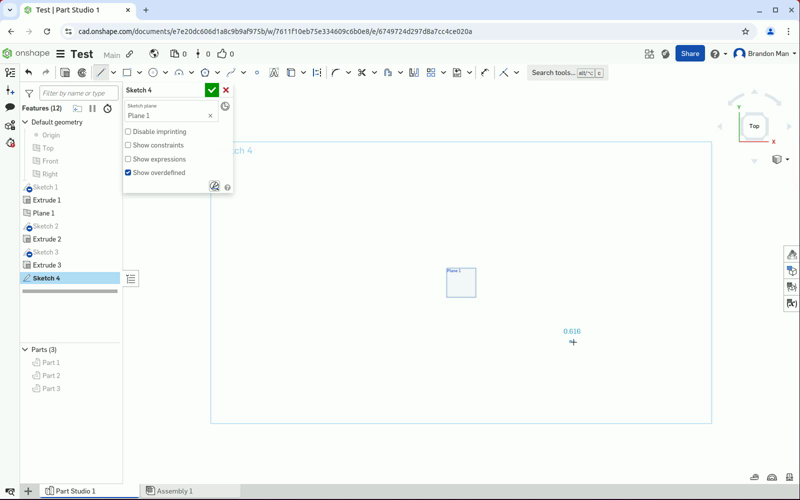
scroll(6)
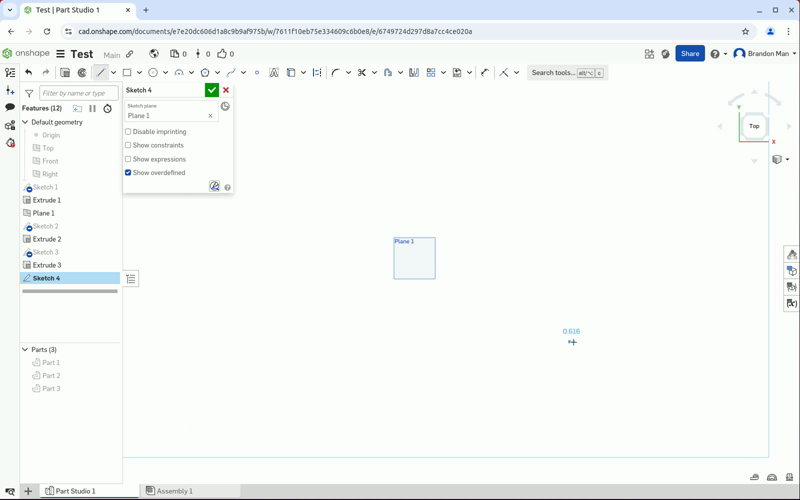
scroll(6)
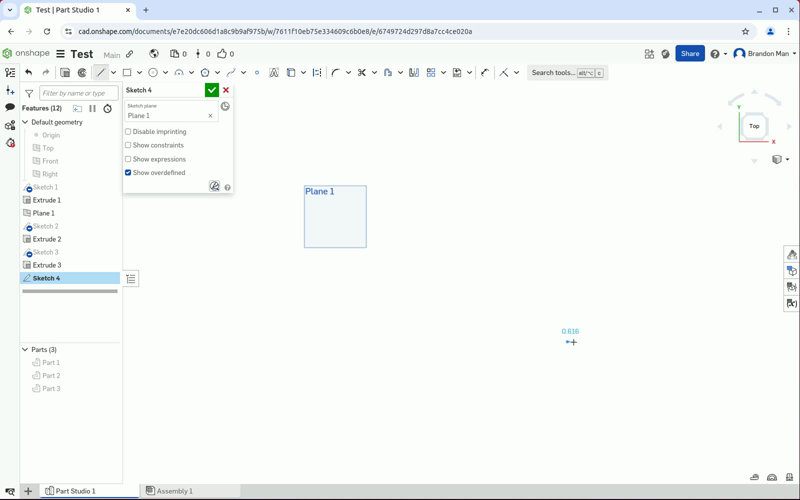
scroll(6)
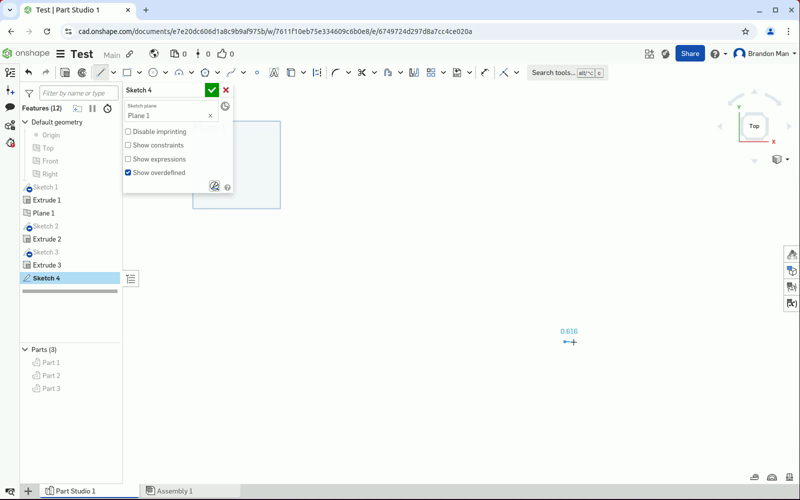
scroll(6)
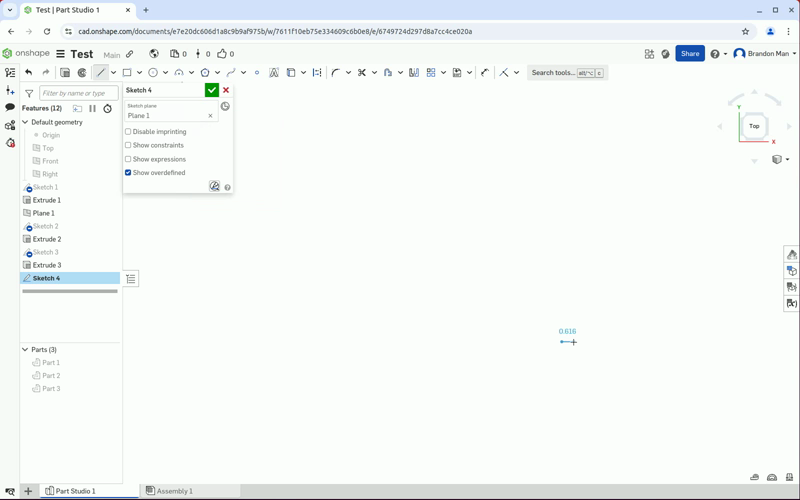
scroll(6)
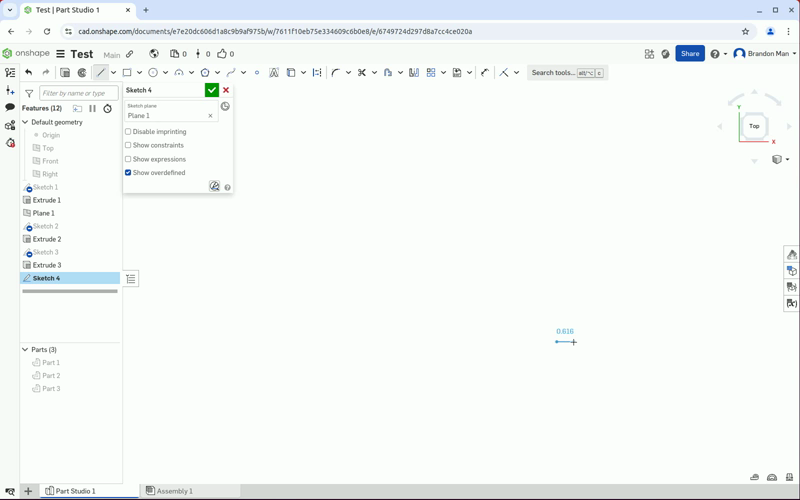
scroll(6)
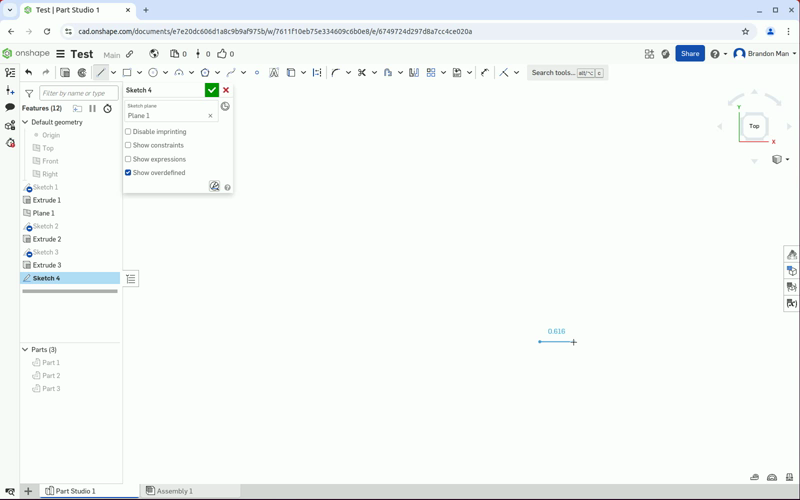
click(573, 341)
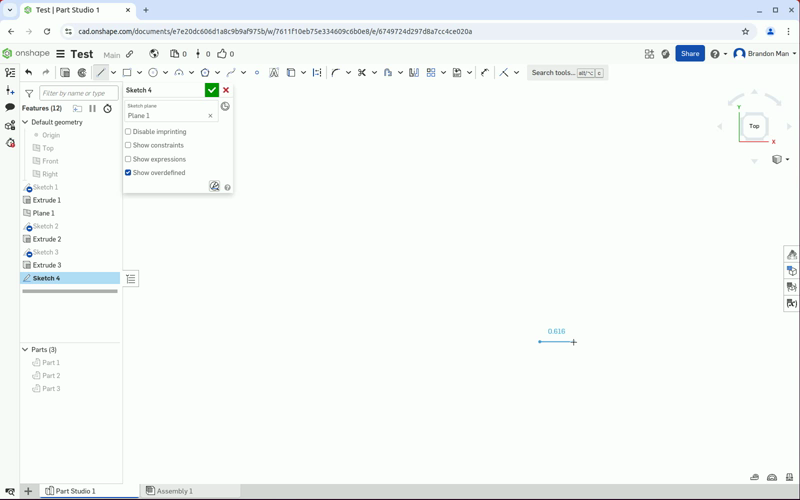
scroll(-6)
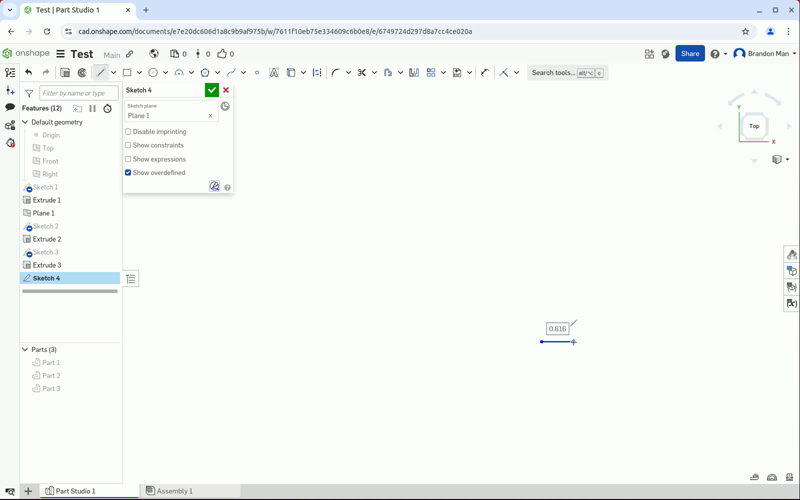
scroll(-6)
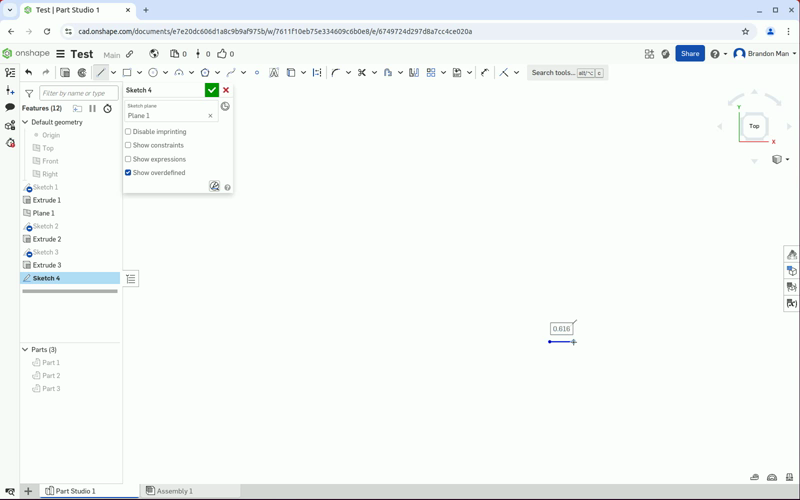
scroll(-6)
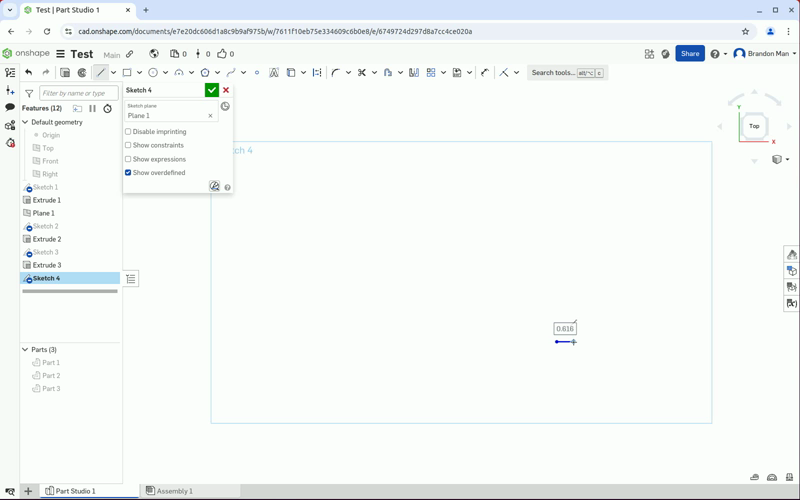
scroll(-6)
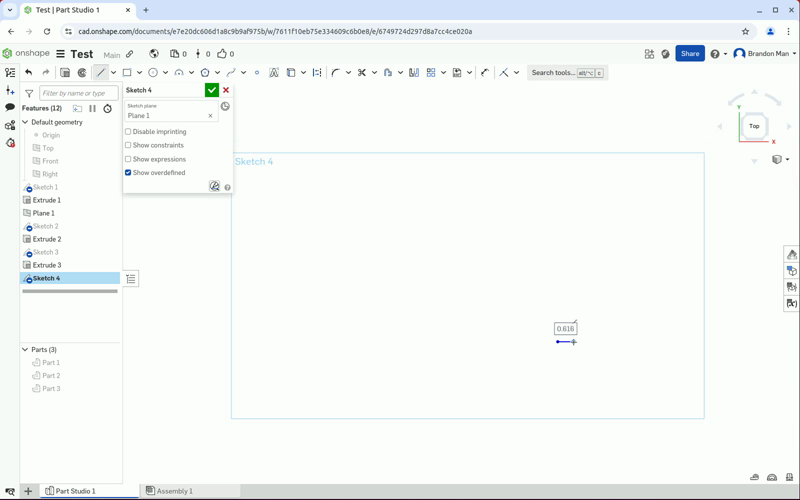
scroll(-6)
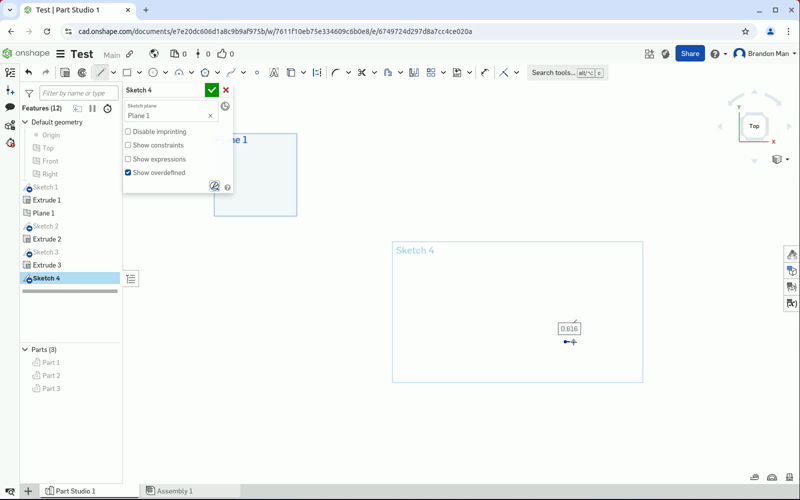
scroll(-6)
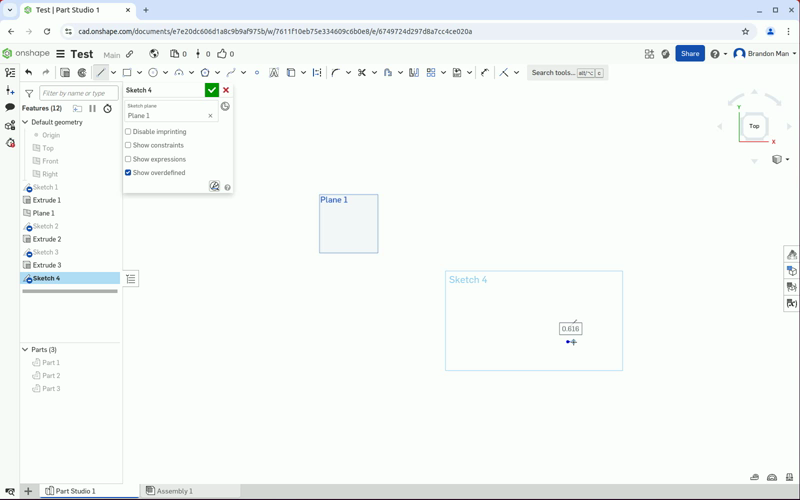
scroll(-6)
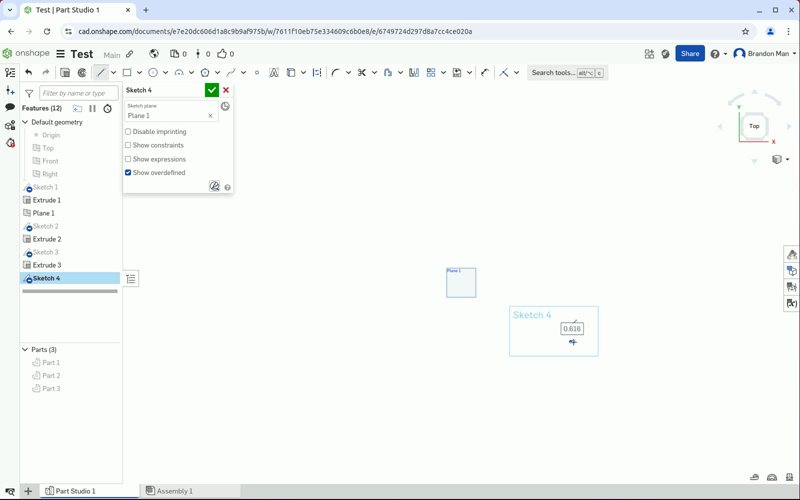
key_up(shift)
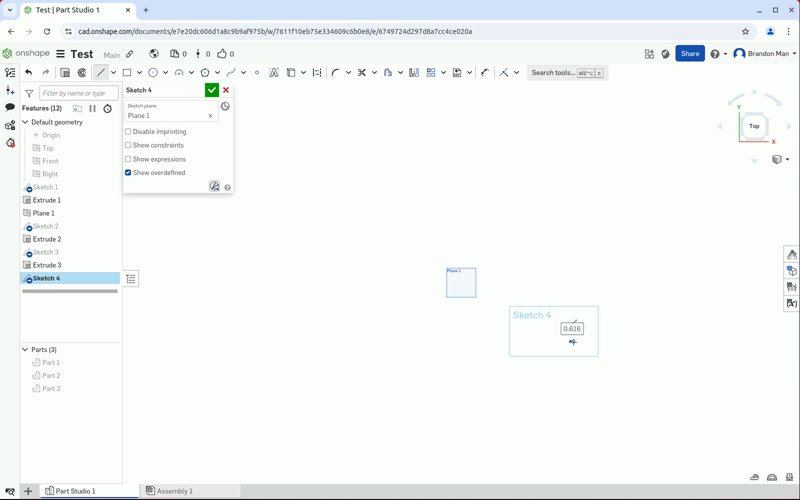
key_down(shift)
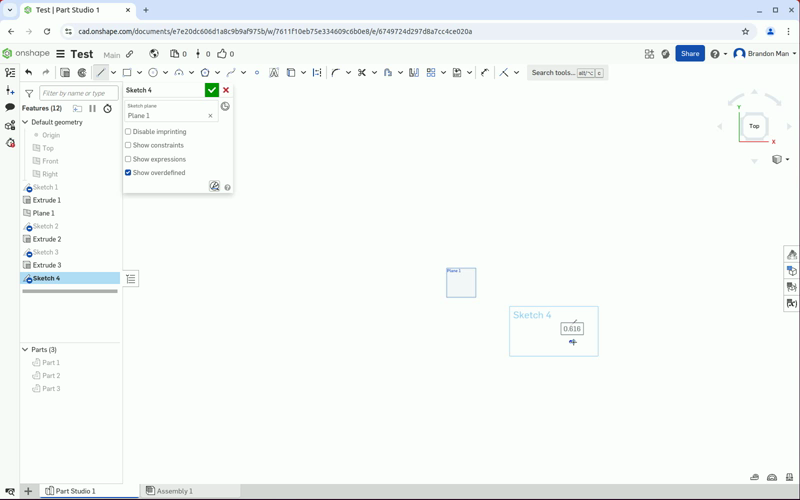
mouse_move(573, 202)
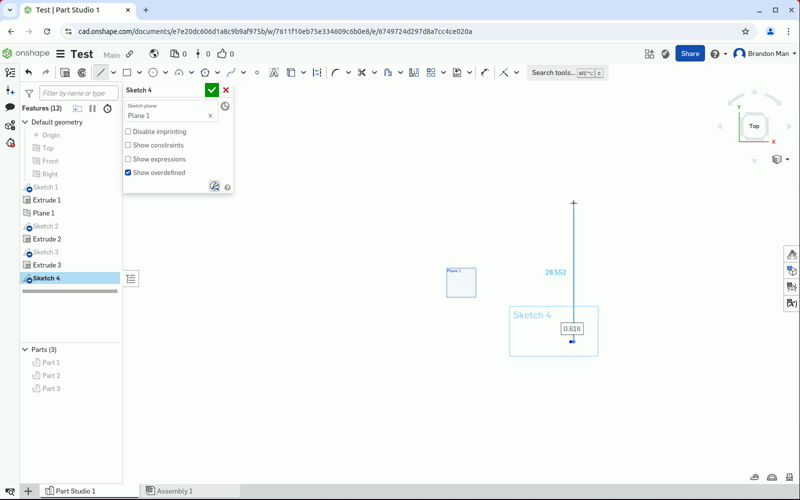
click(573, 202)
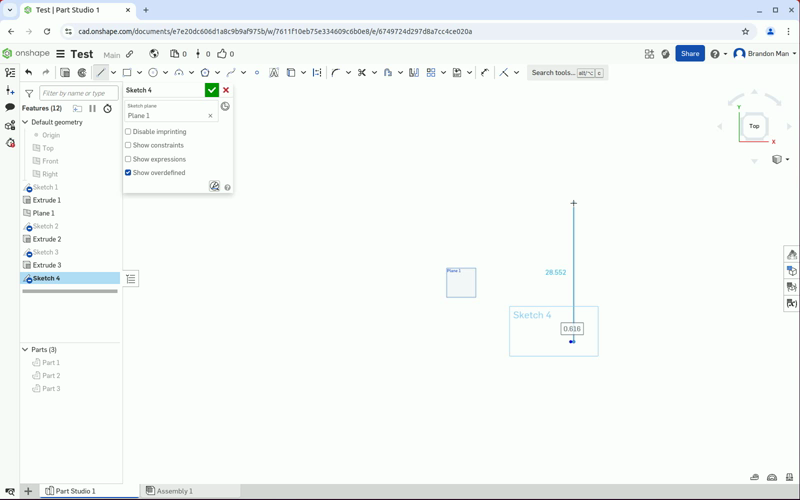
key_up(shift)
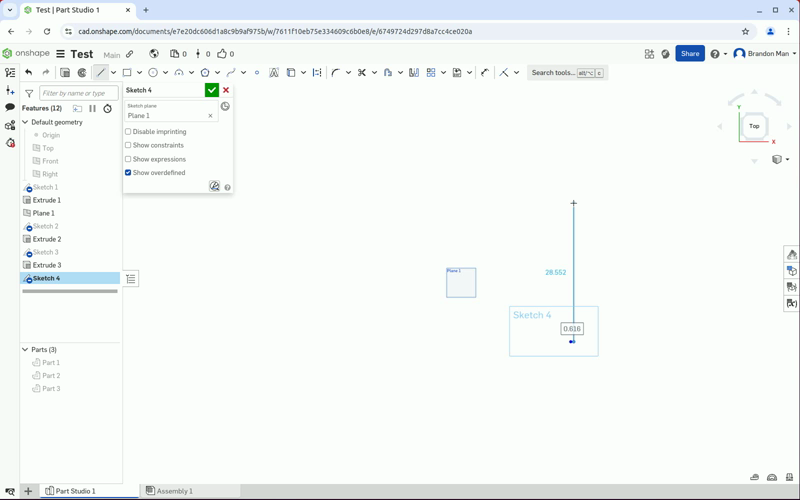
key_down(shift)
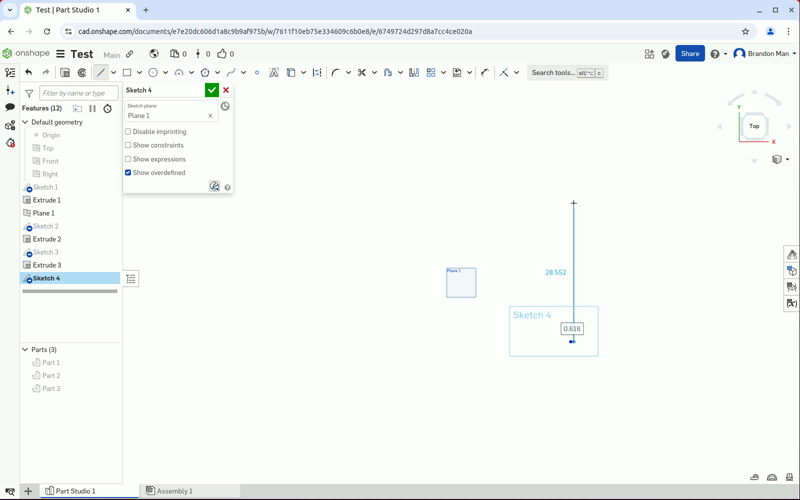
mouse_move(589, 202)
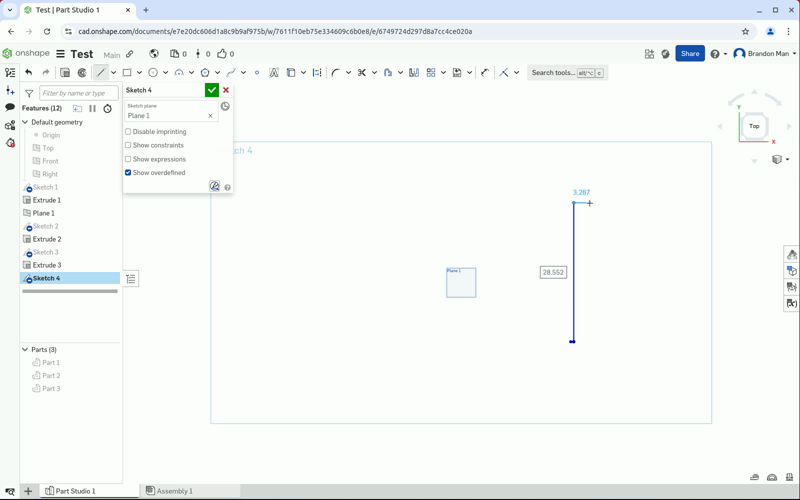
mouse_move(570, 202)
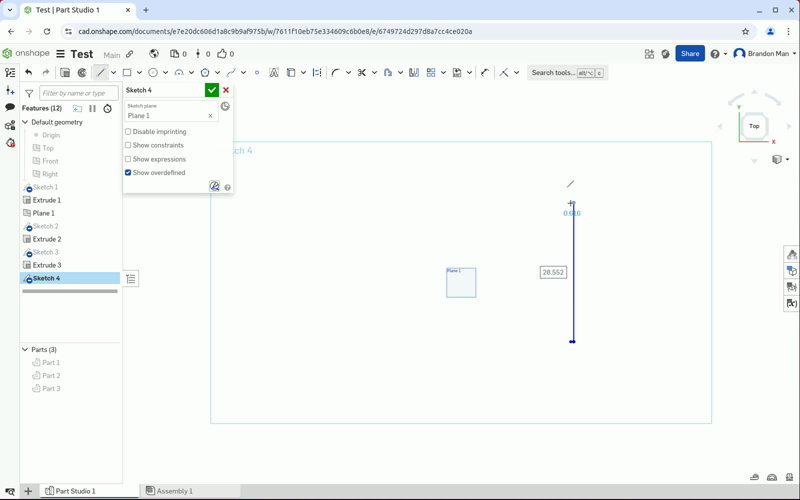
scroll(6)
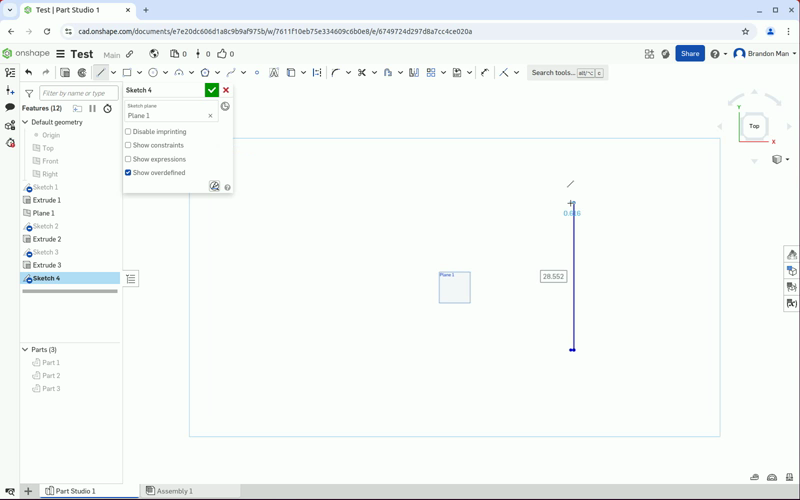
scroll(6)
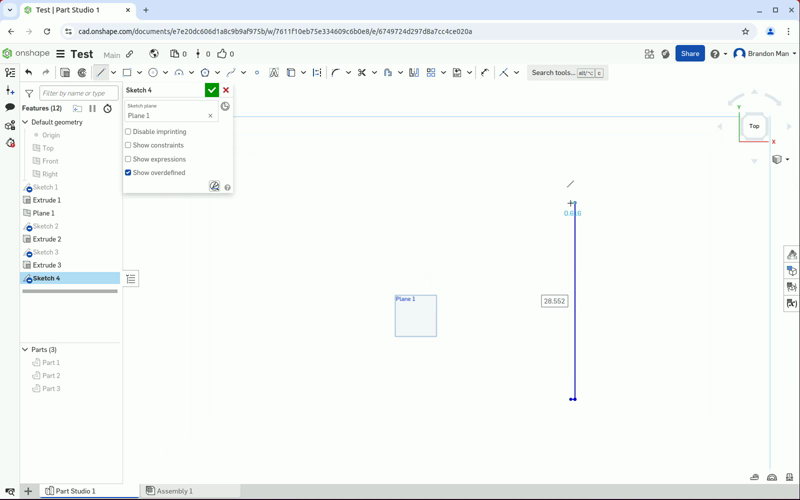
scroll(6)
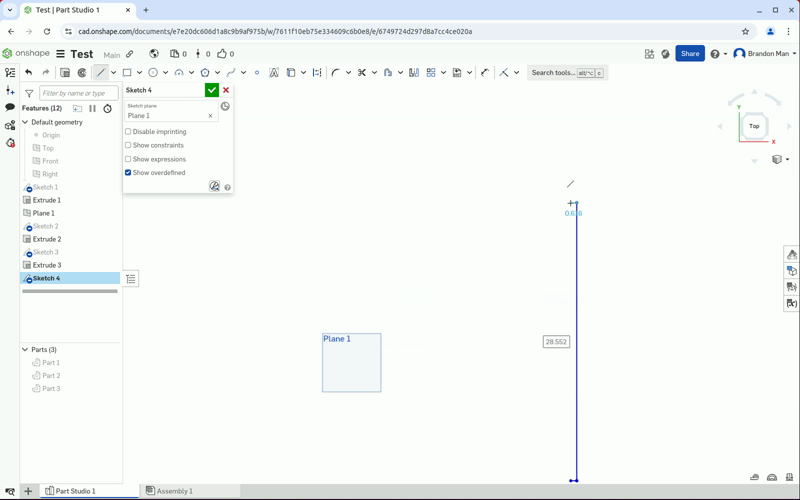
scroll(6)
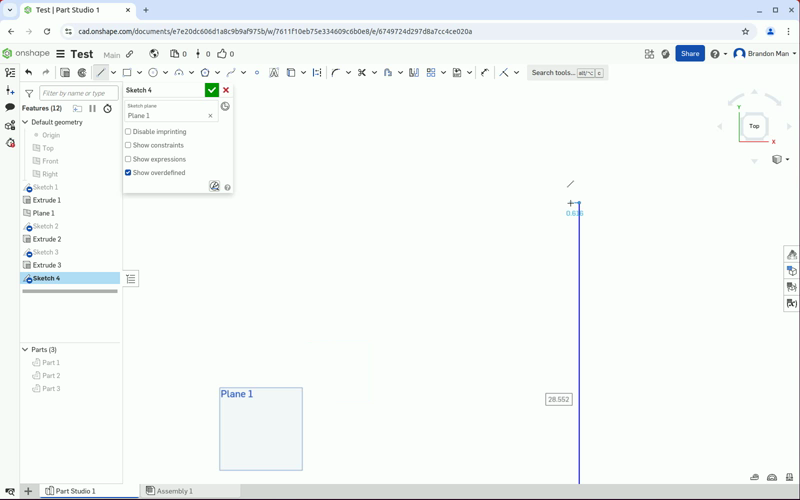
scroll(6)
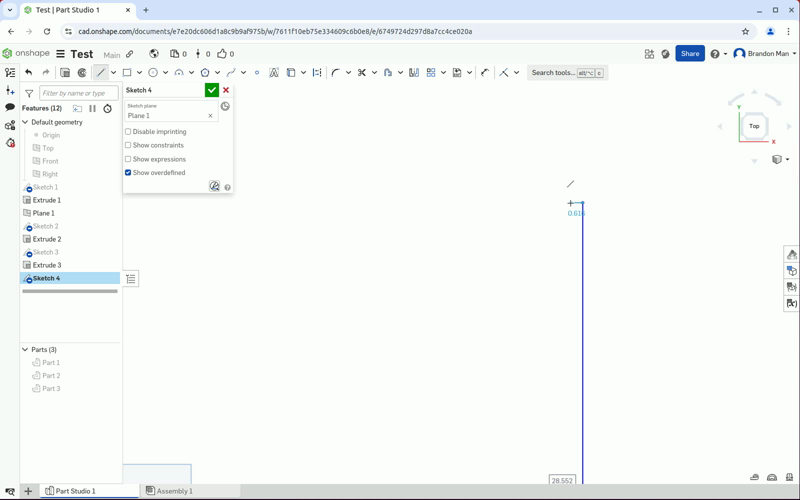
scroll(6)
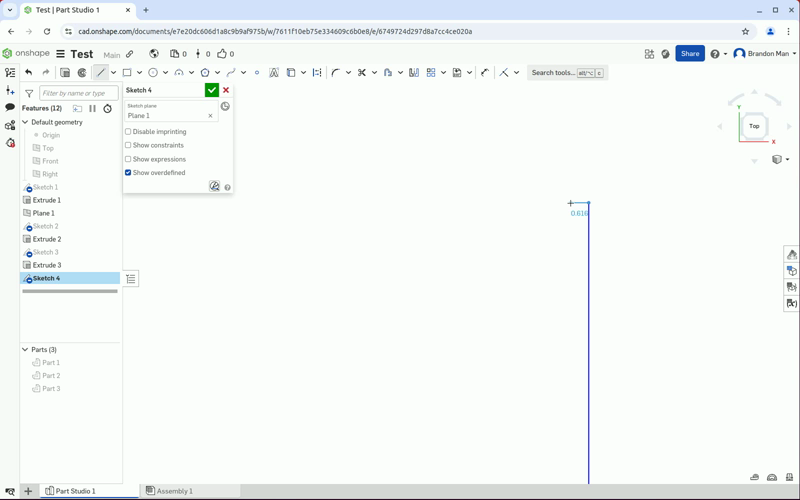
scroll(6)
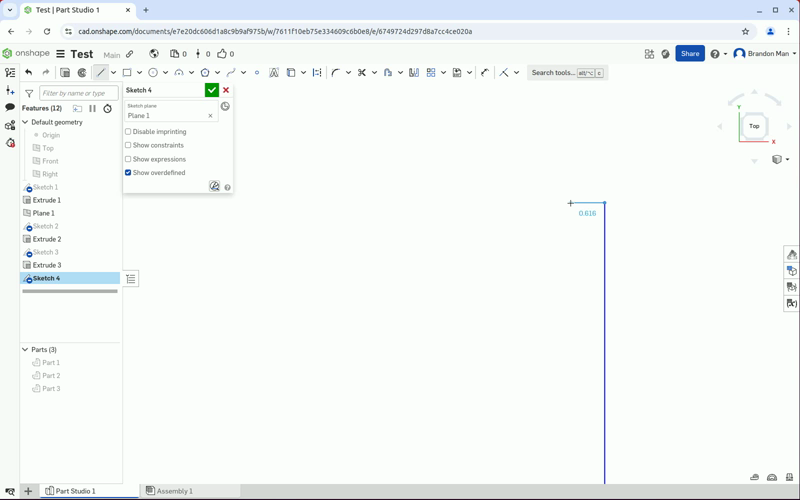
click(570, 202)
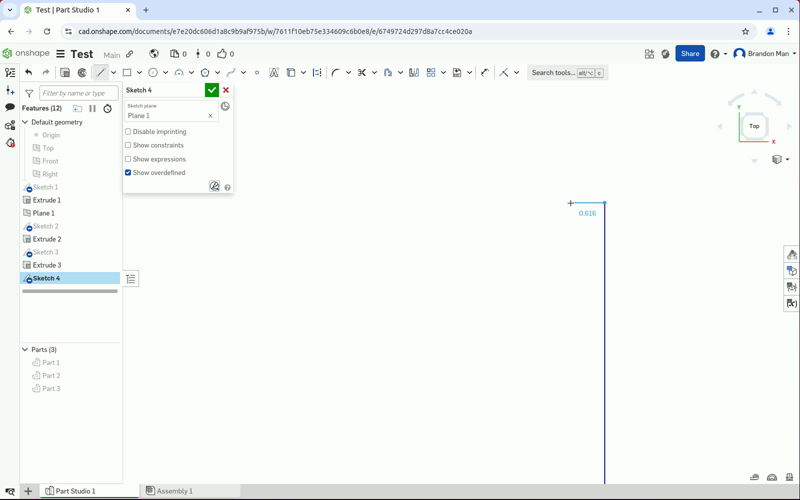
scroll(-6)
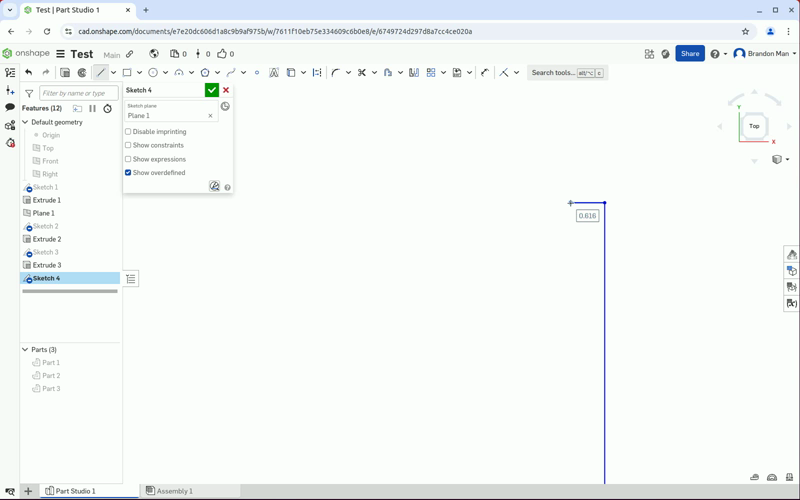
scroll(-6)
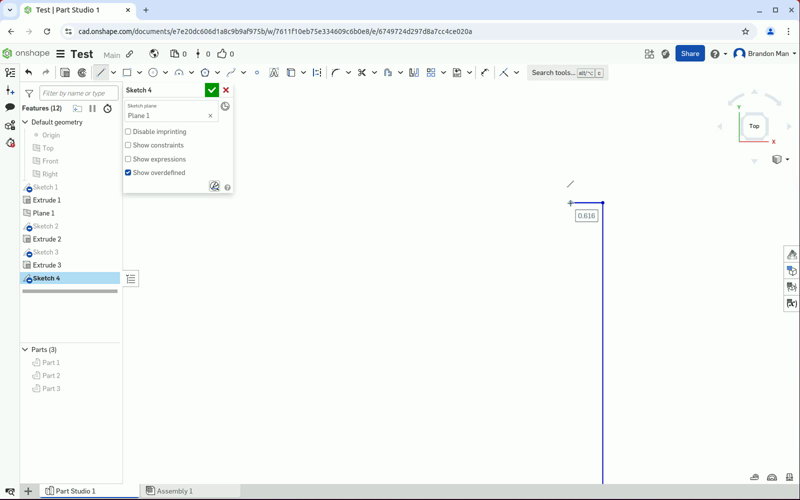
scroll(-6)
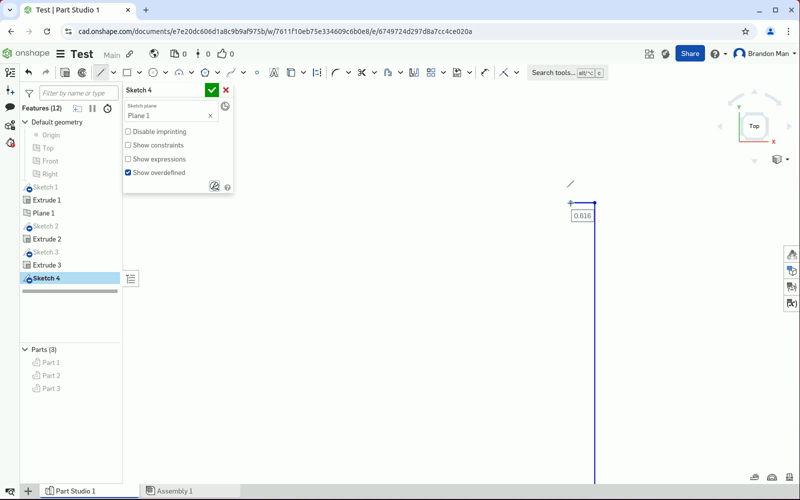
scroll(-6)
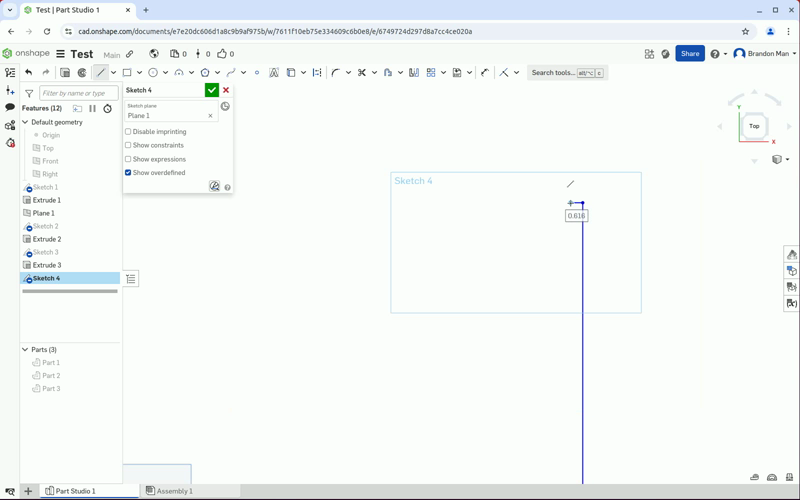
scroll(-6)
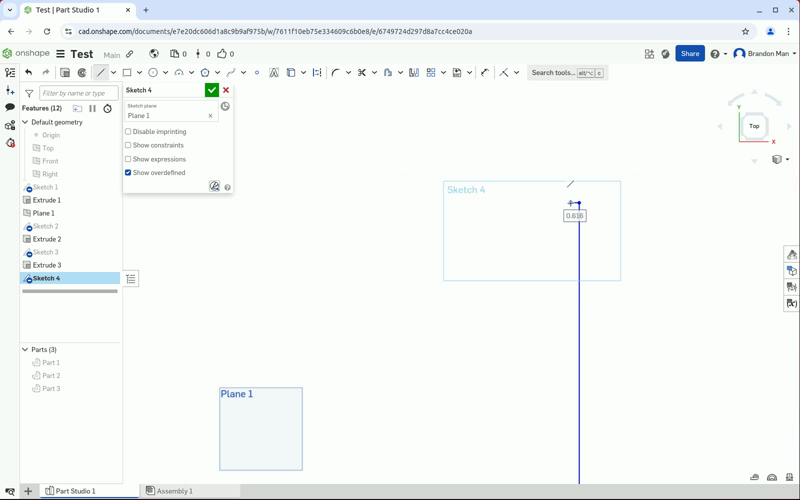
scroll(-6)
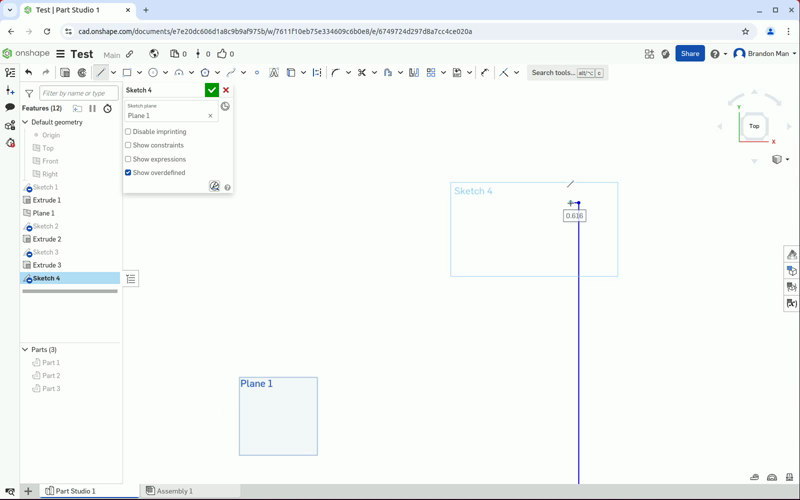
scroll(-6)
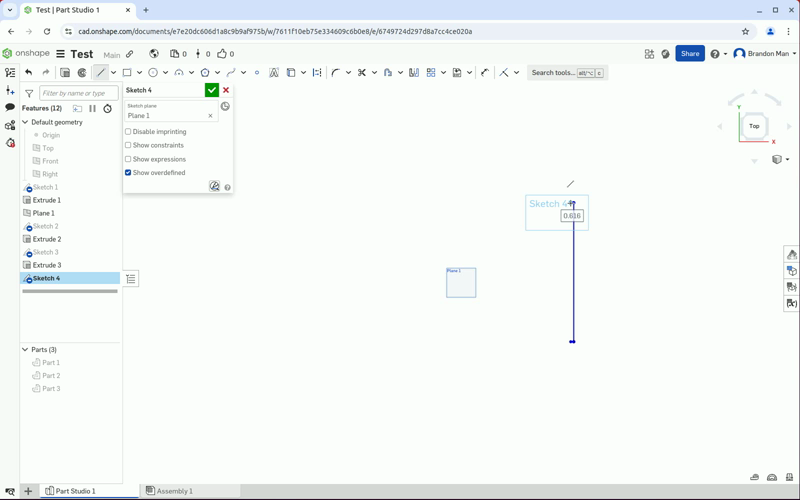
key_up(shift)
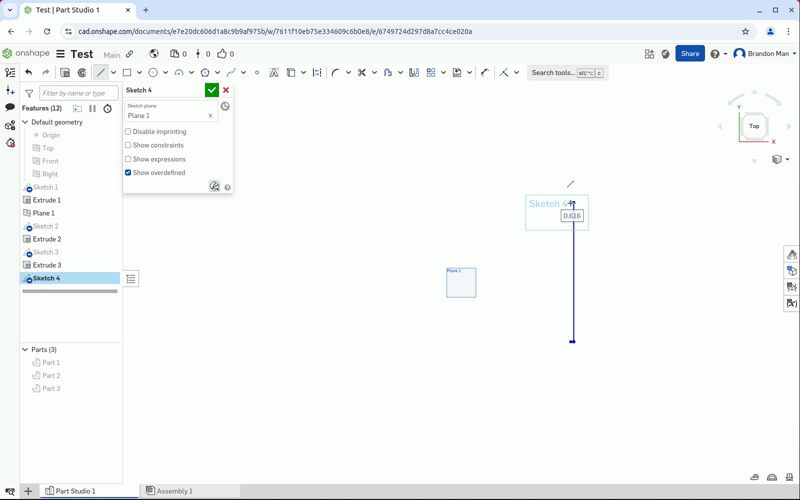
key_down(shift)
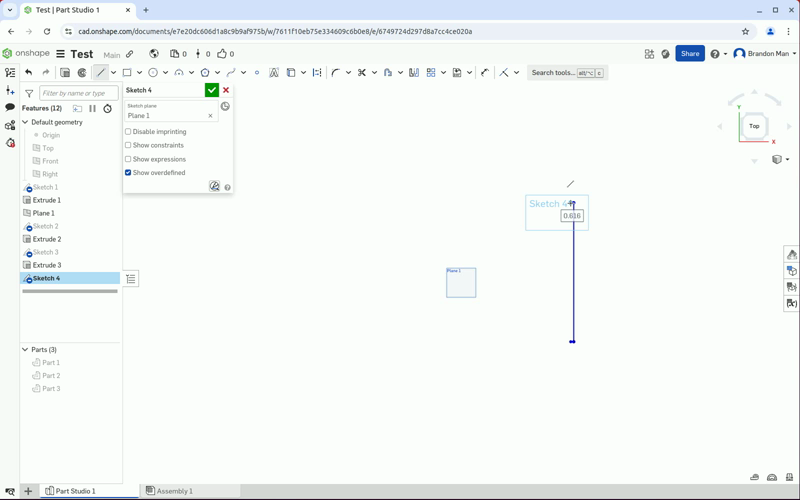
mouse_move(570, 341)
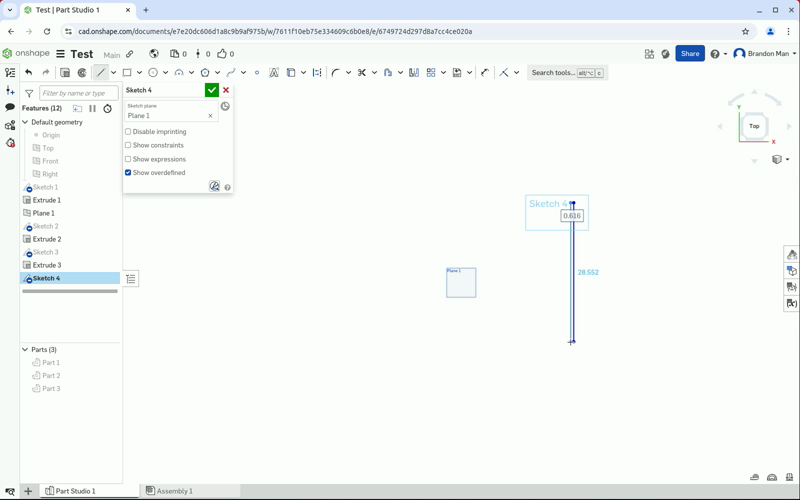
scroll(6)
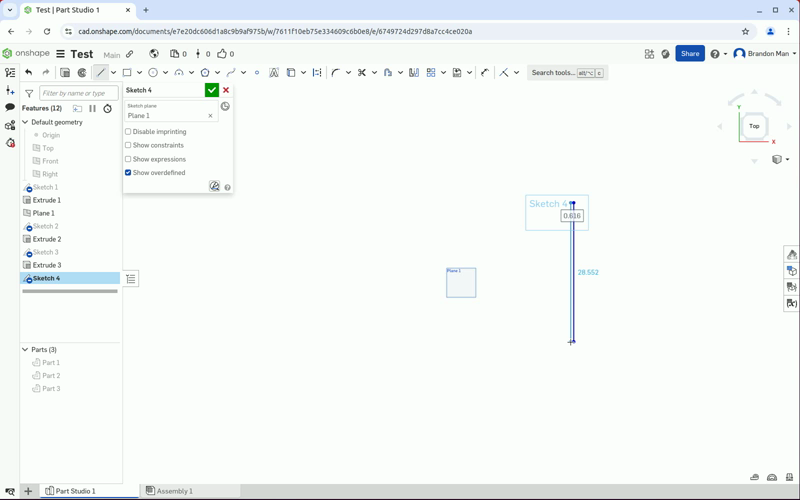
scroll(6)
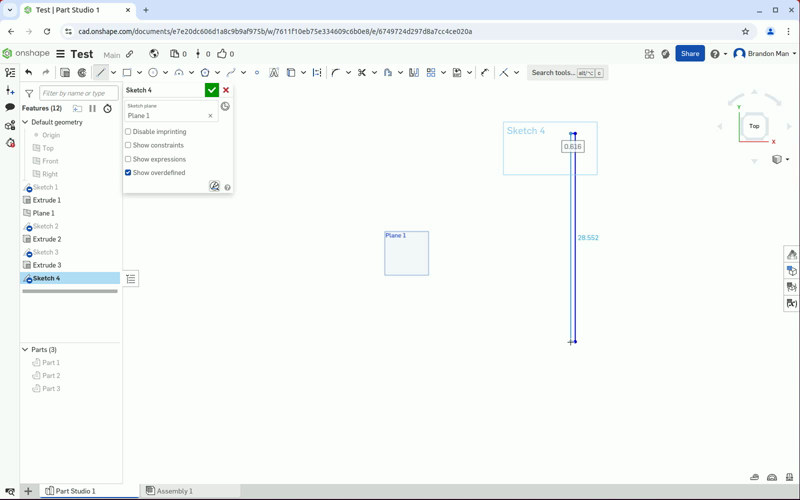
scroll(6)
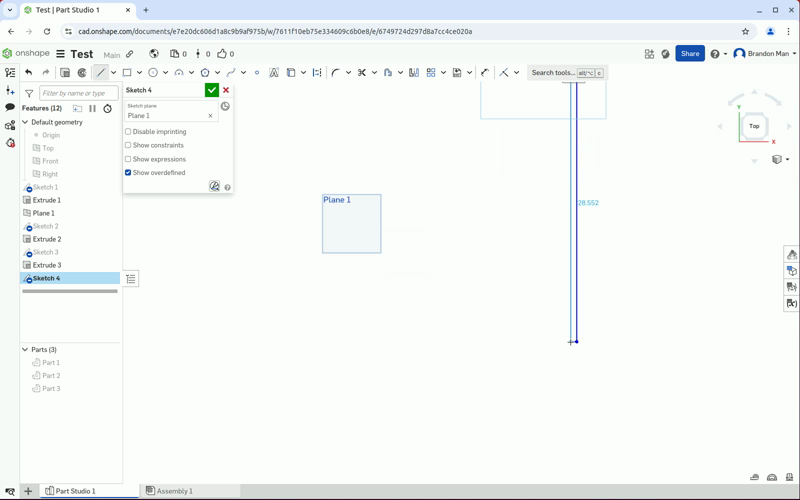
scroll(6)
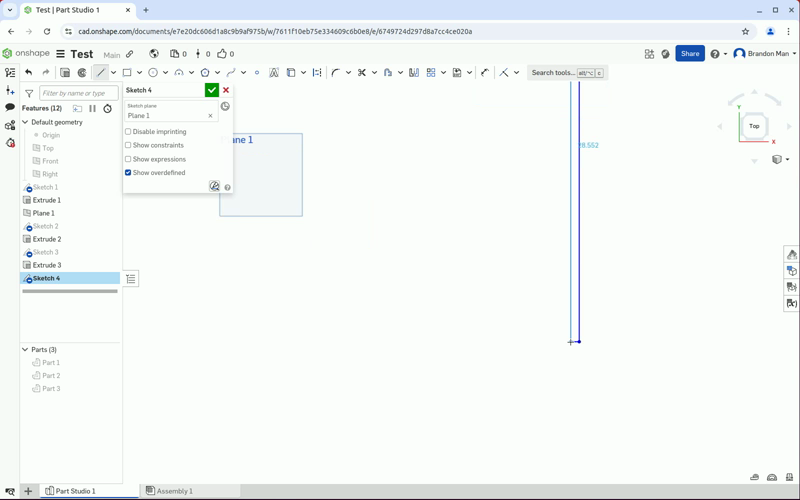
scroll(6)
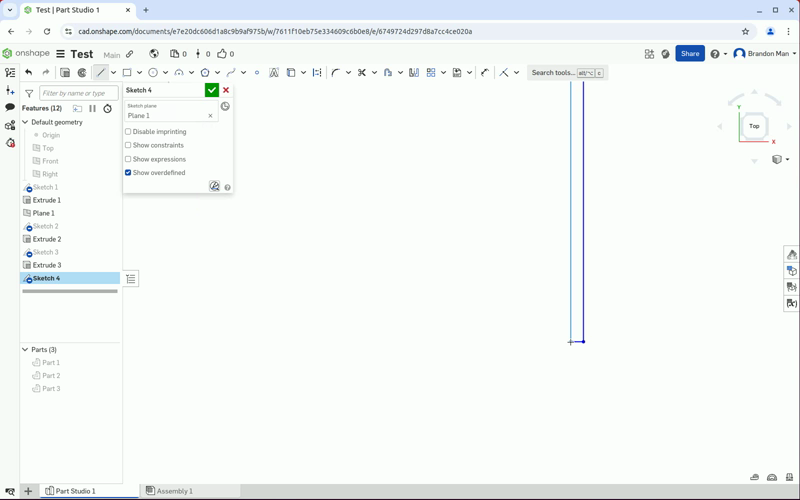
scroll(6)
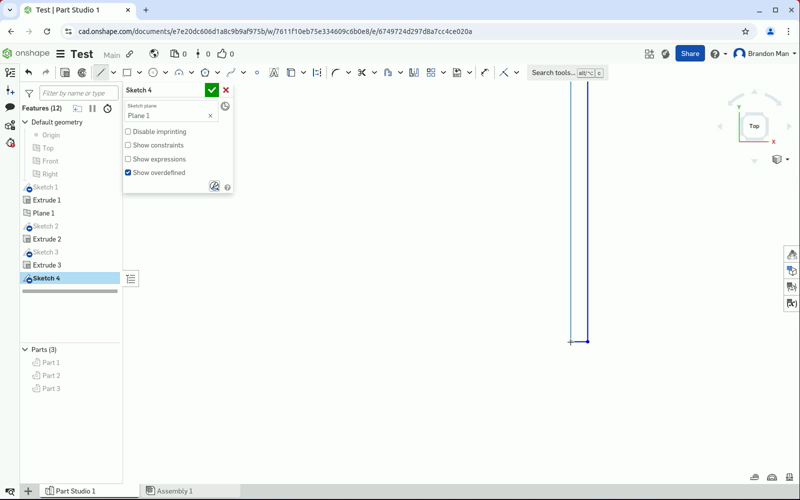
scroll(6)
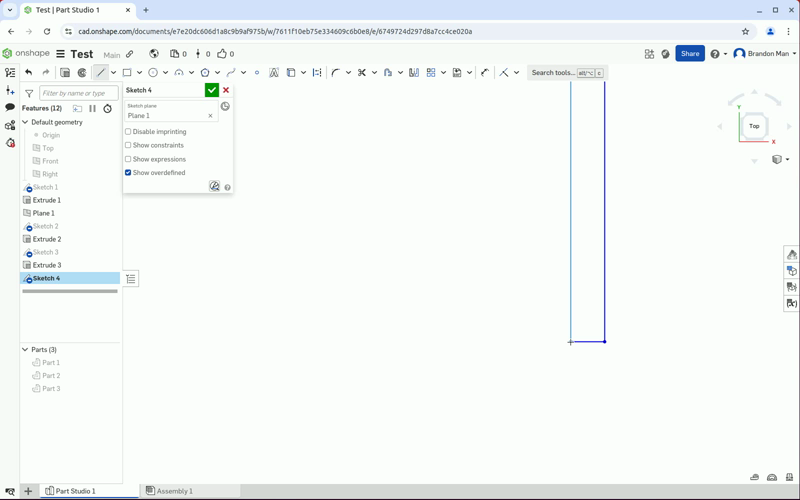
key_up(shift)
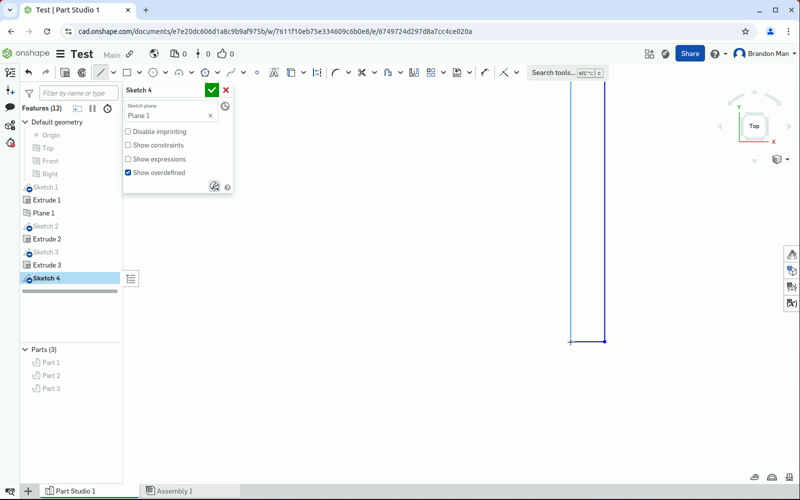
click(570, 341)
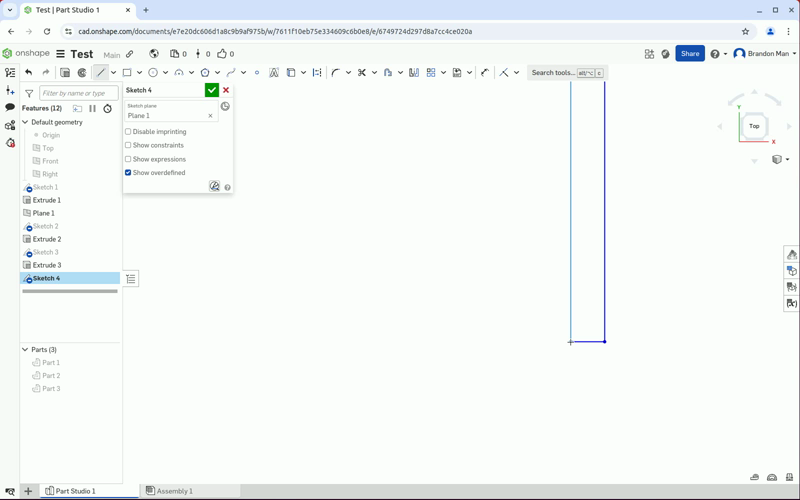
scroll(-6)
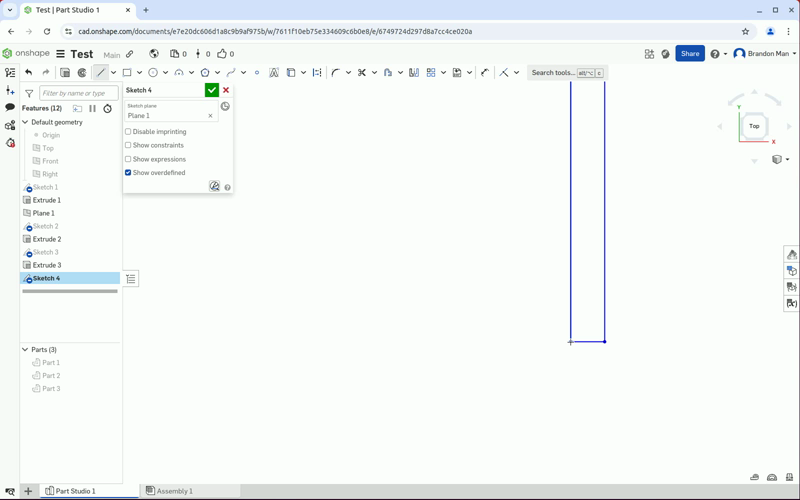
scroll(-6)
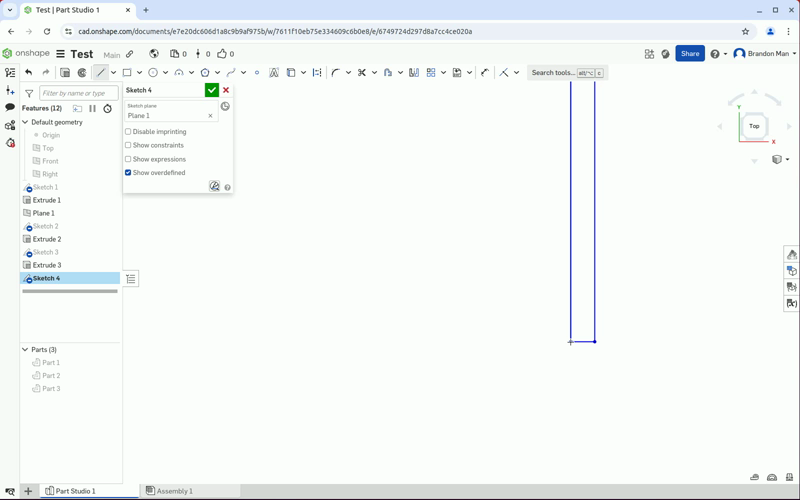
scroll(-6)
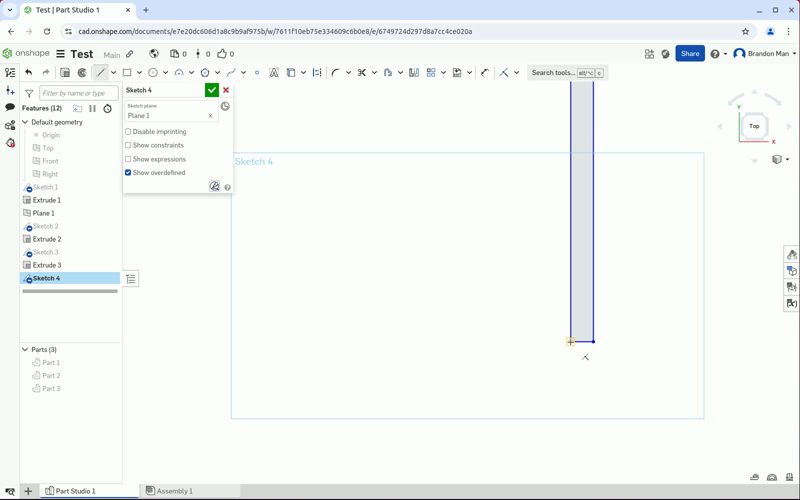
scroll(-6)
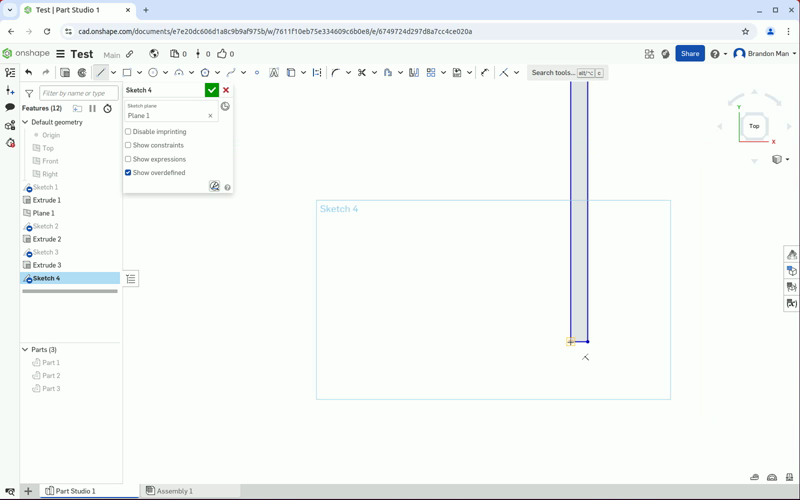
scroll(-6)
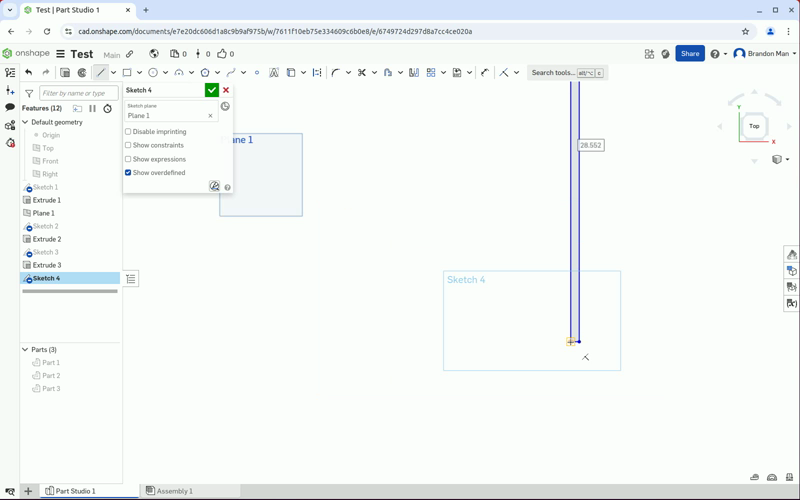
scroll(-6)
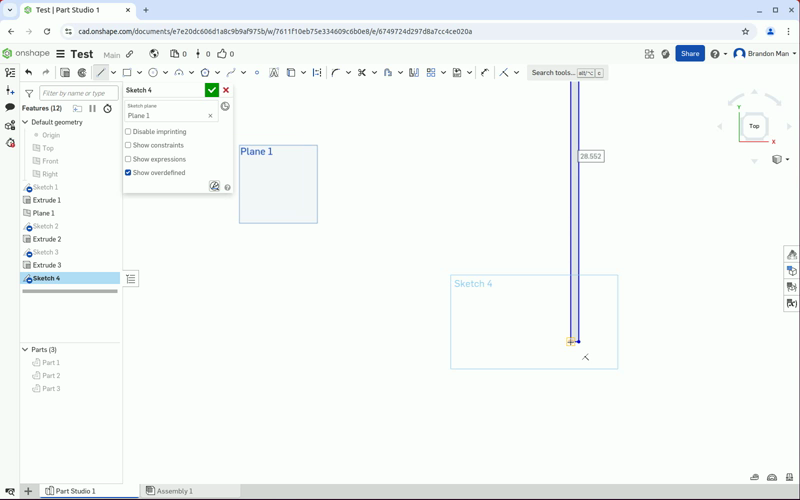
scroll(-6)
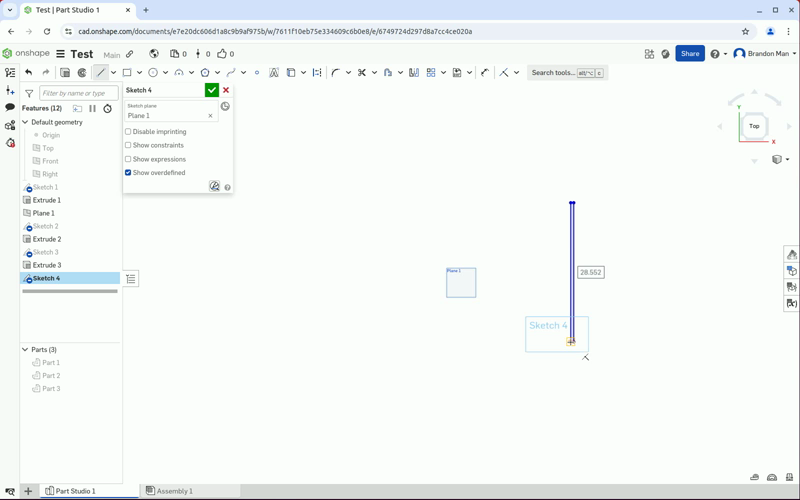
key(esc)
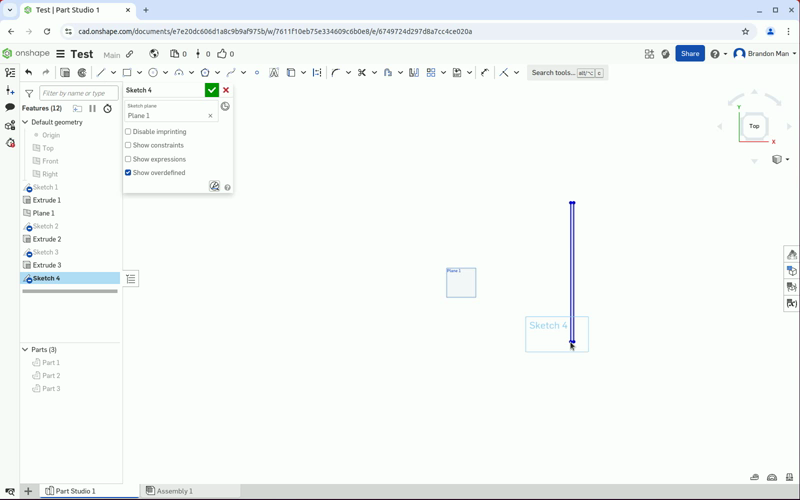
mouse_move(572, 326)
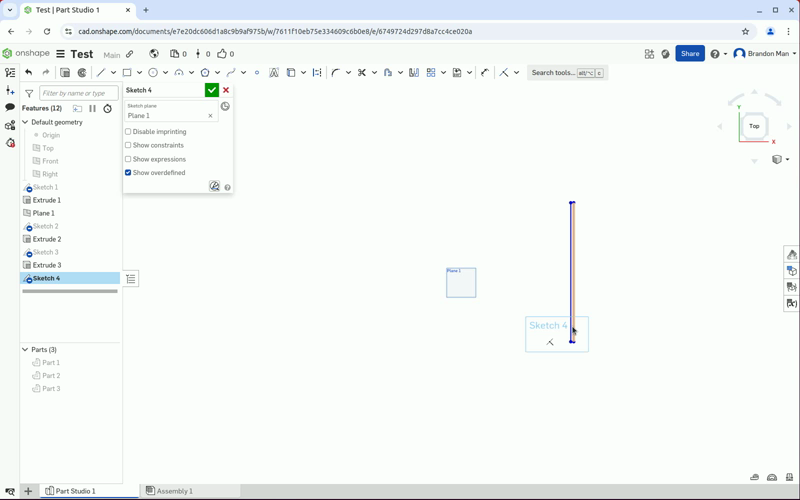
scroll(6)
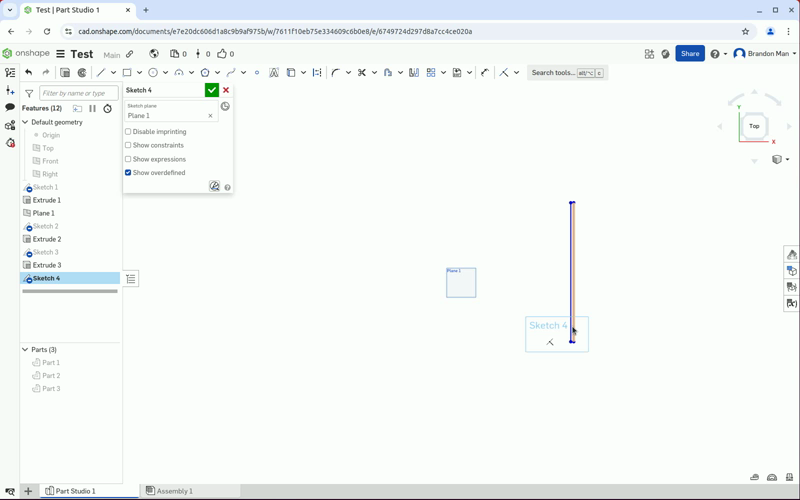
scroll(6)
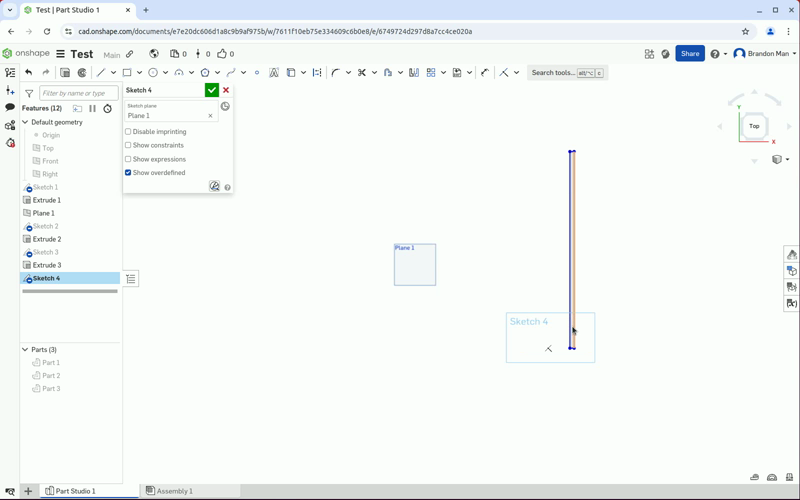
scroll(6)
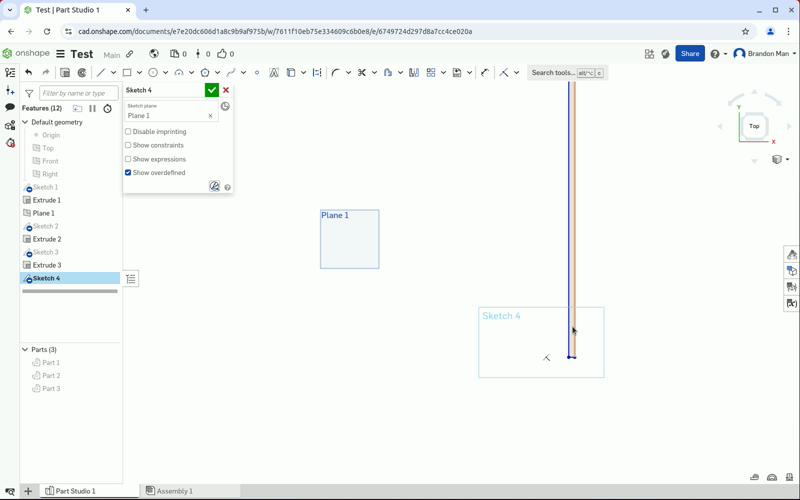
scroll(6)
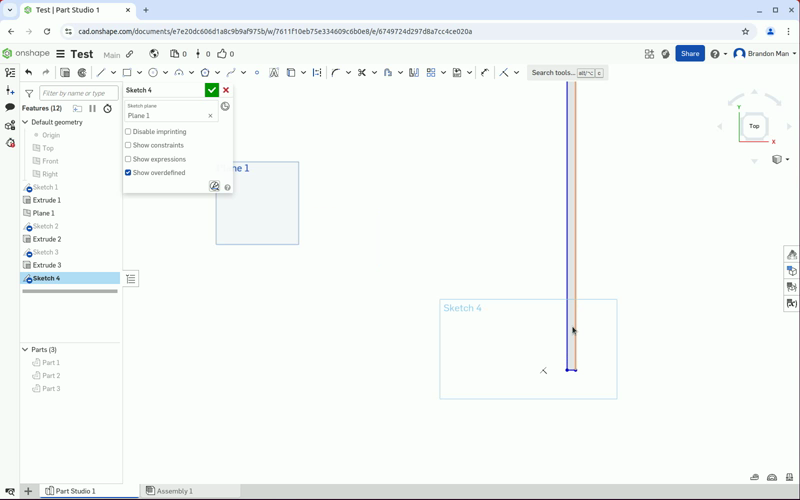
scroll(6)
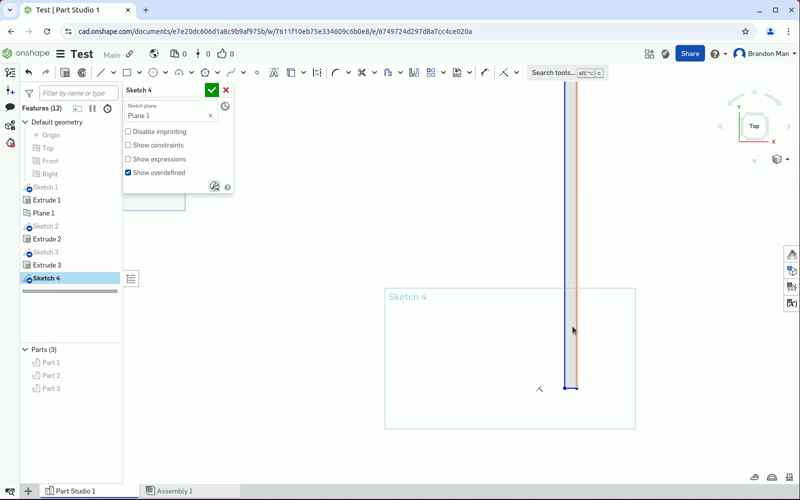
scroll(6)
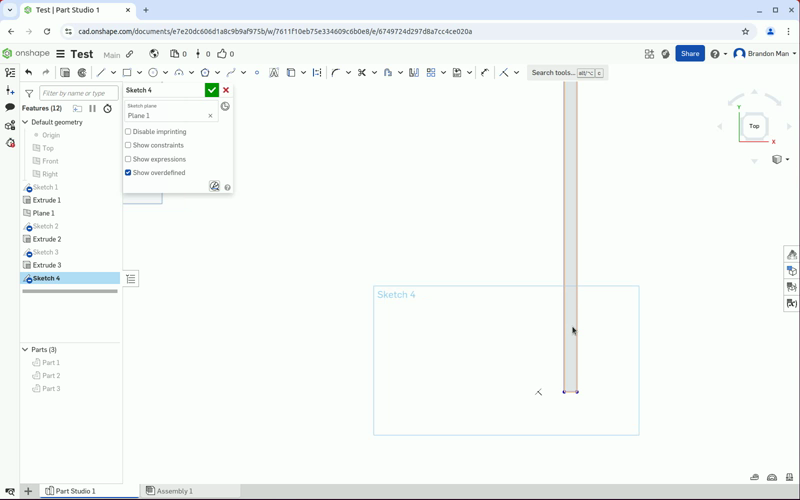
scroll(6)
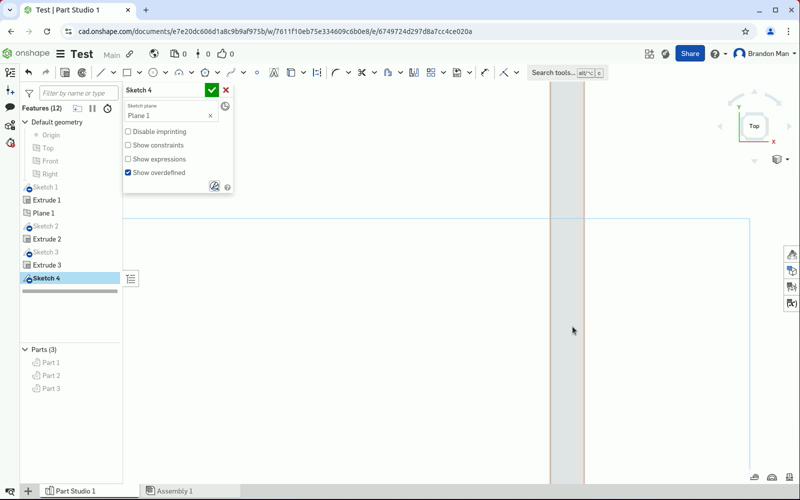
click(572, 326)
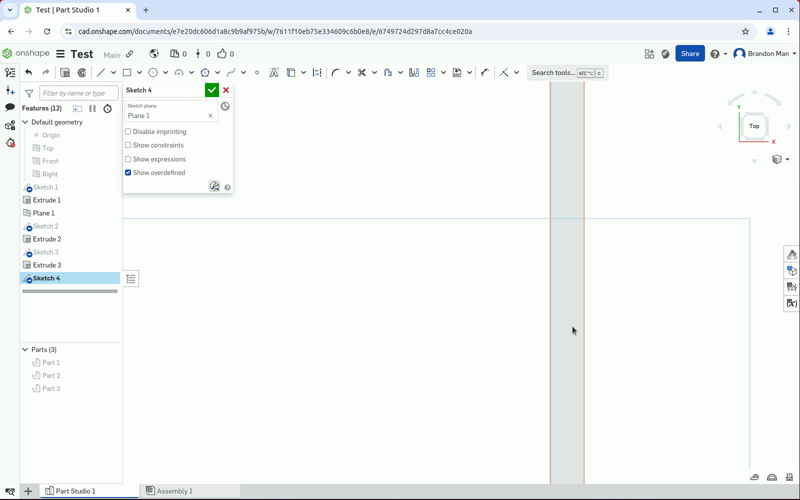
scroll(-6)
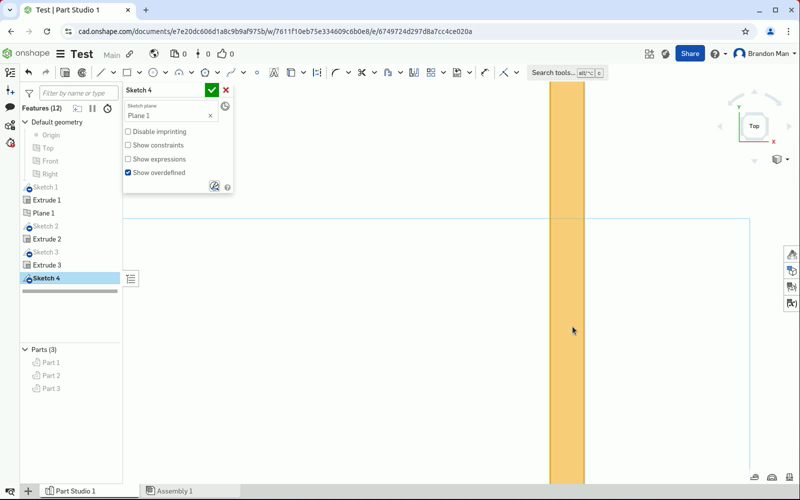
scroll(-6)
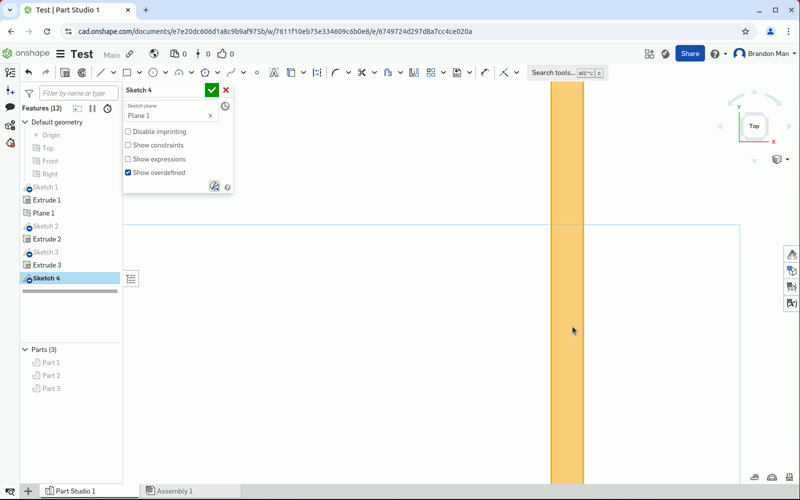
scroll(-6)
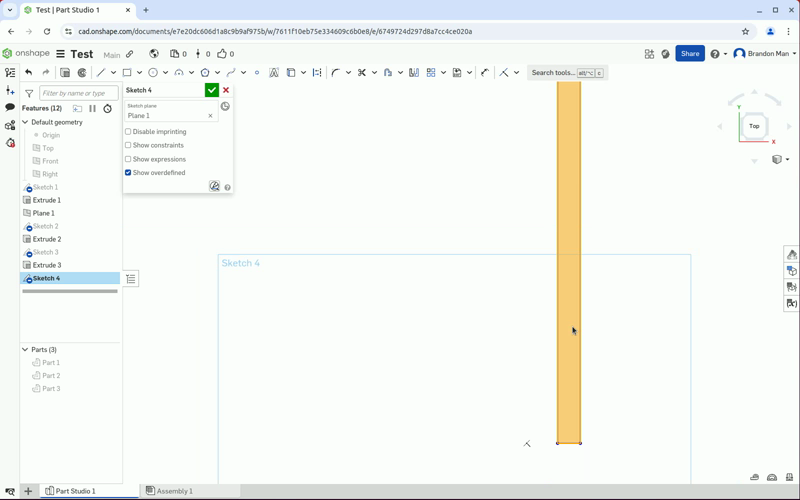
scroll(-6)
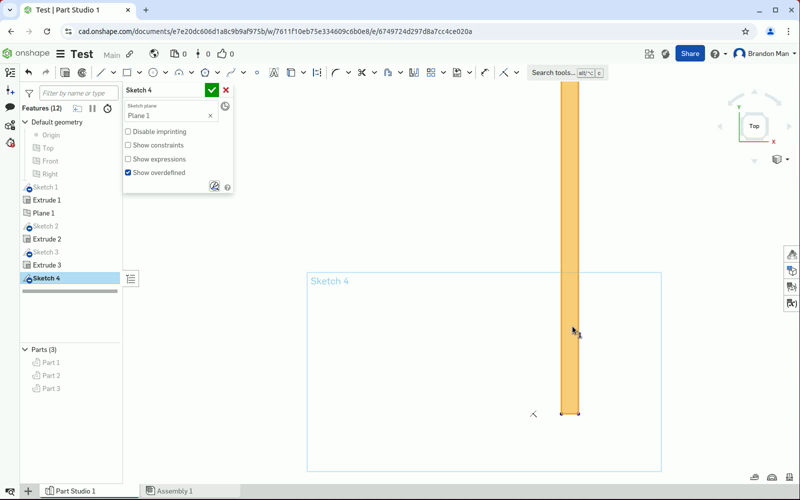
scroll(-6)
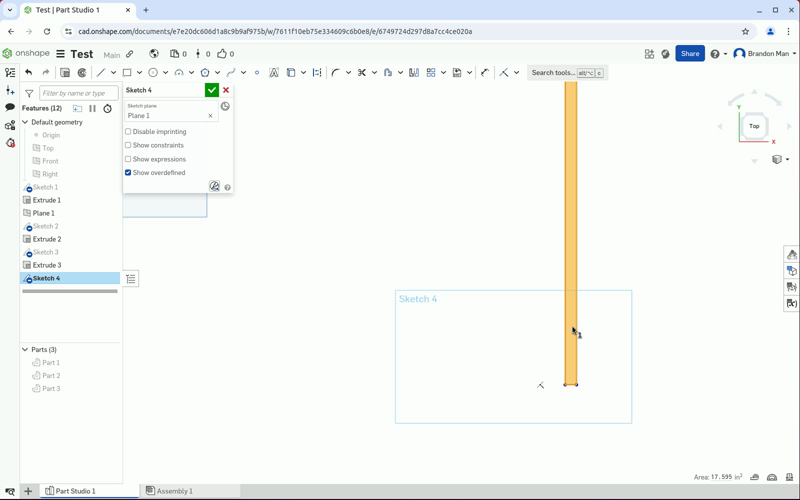
scroll(-6)
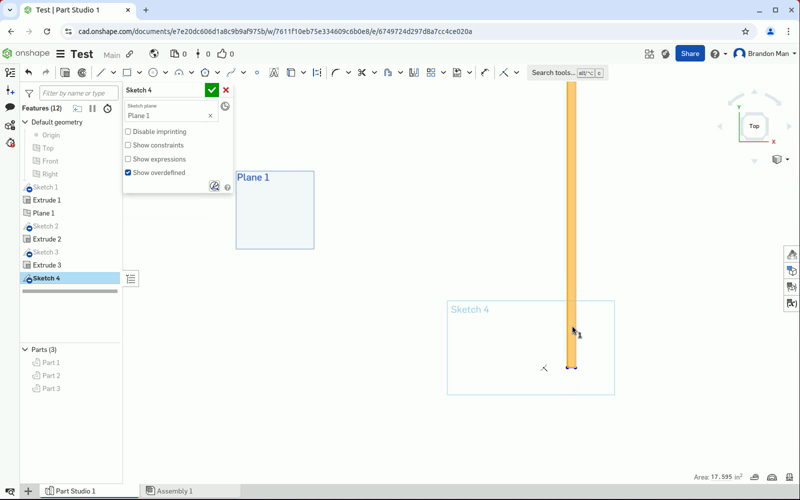
scroll(-6)
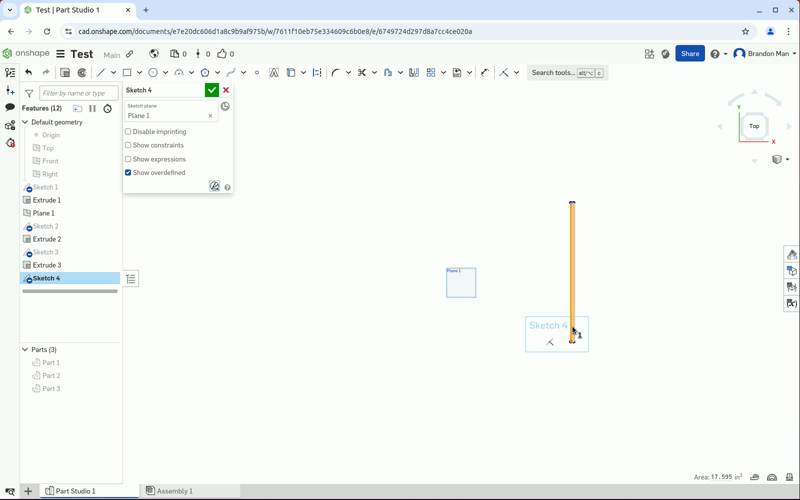
mouse_move(73, 352)
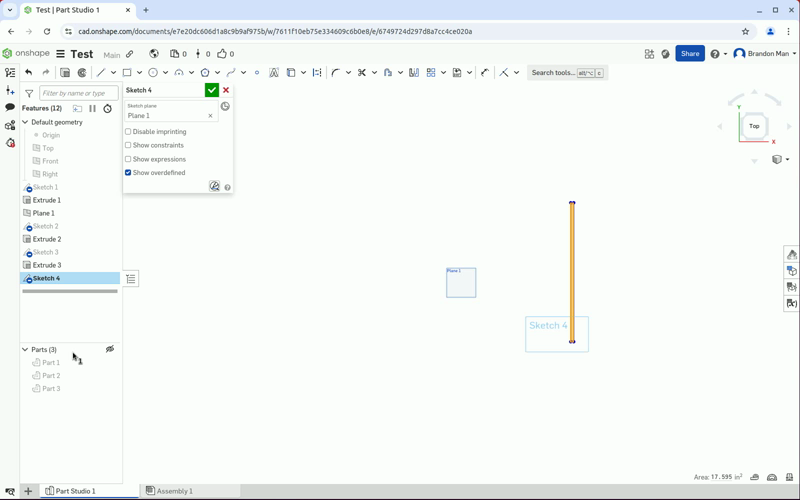
key(shift+y)
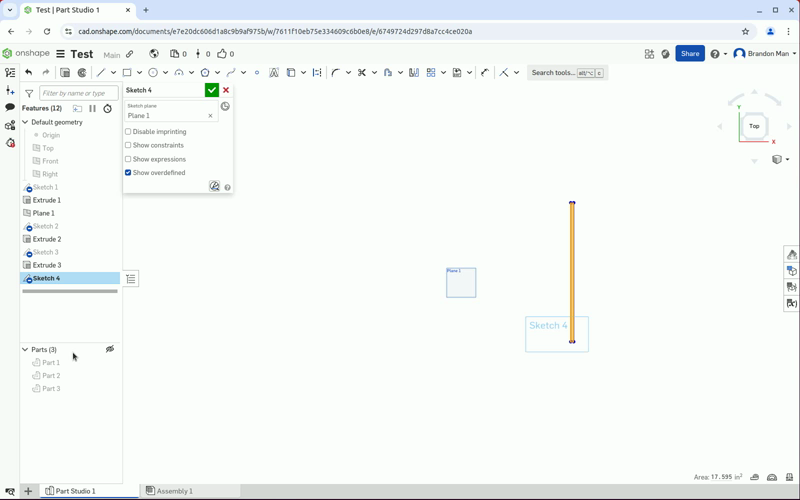
key(shift+e)
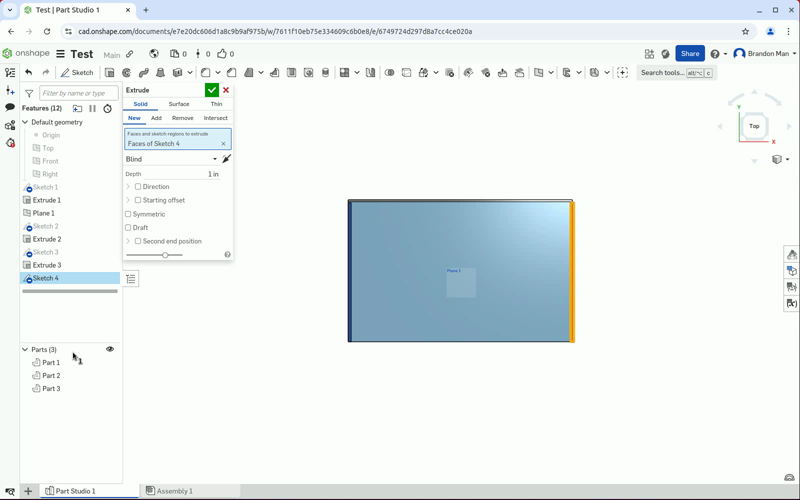
mouse_move(143, 106)
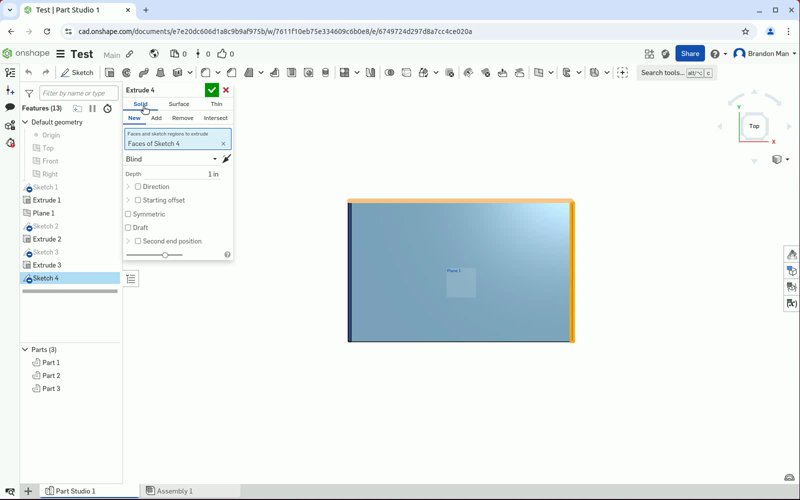
click(143, 106)
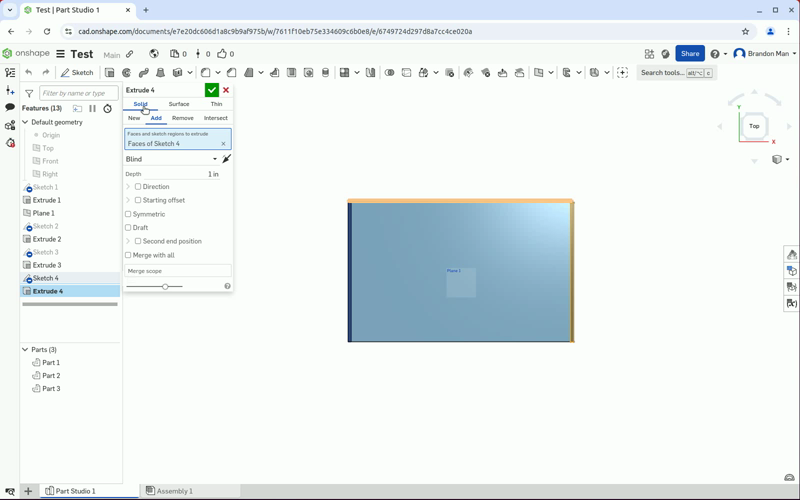
mouse_move(137, 120)
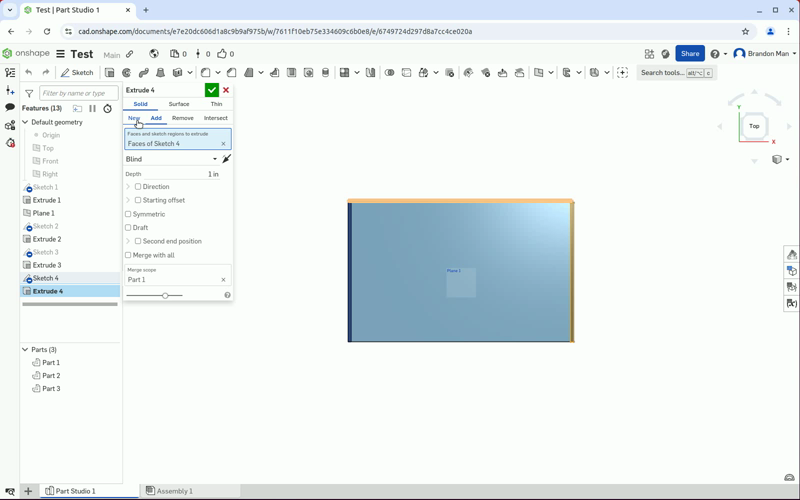
click(137, 120)
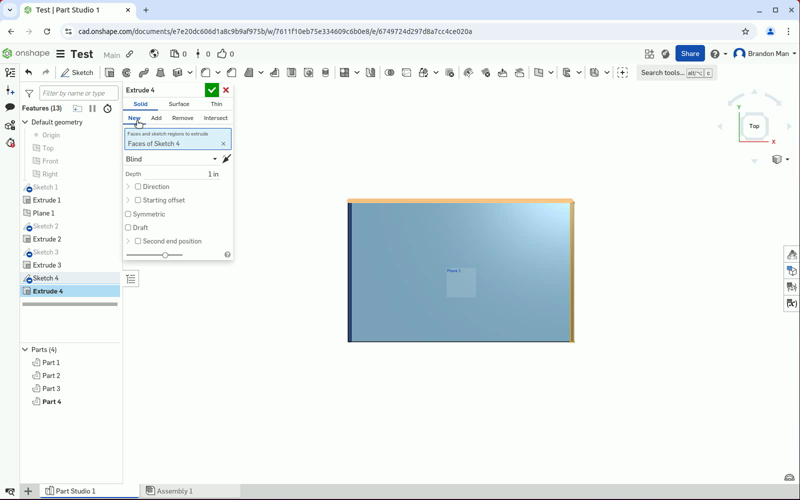
key(tab, 4)
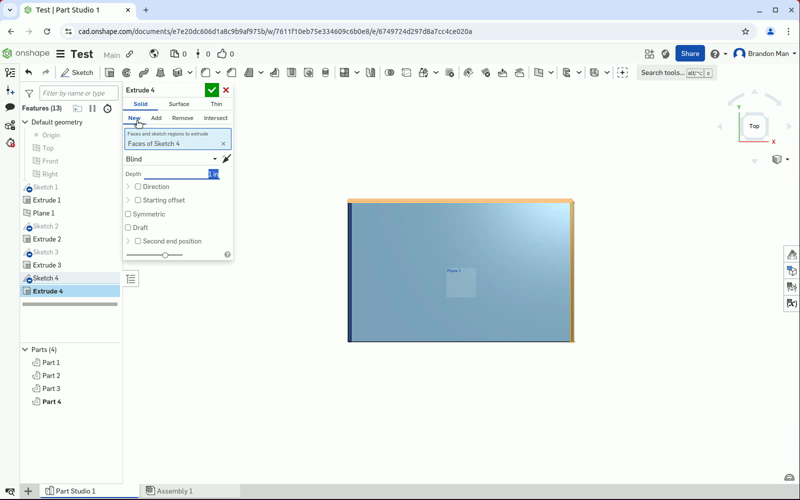
text(17.09)
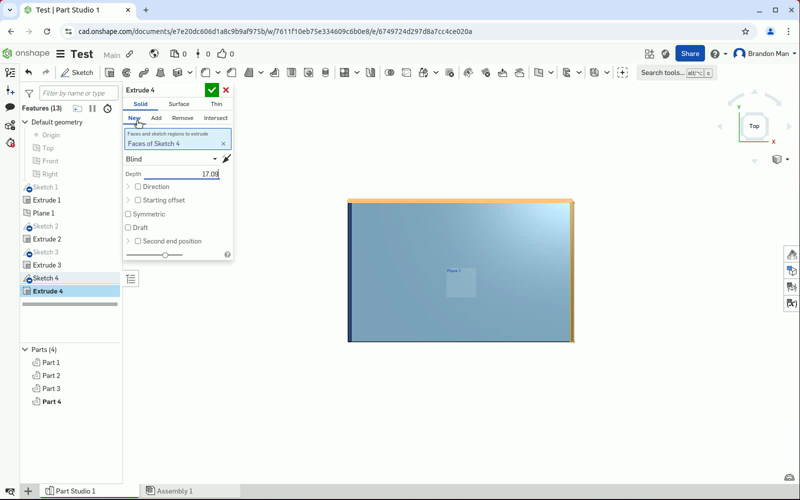
key(enter)
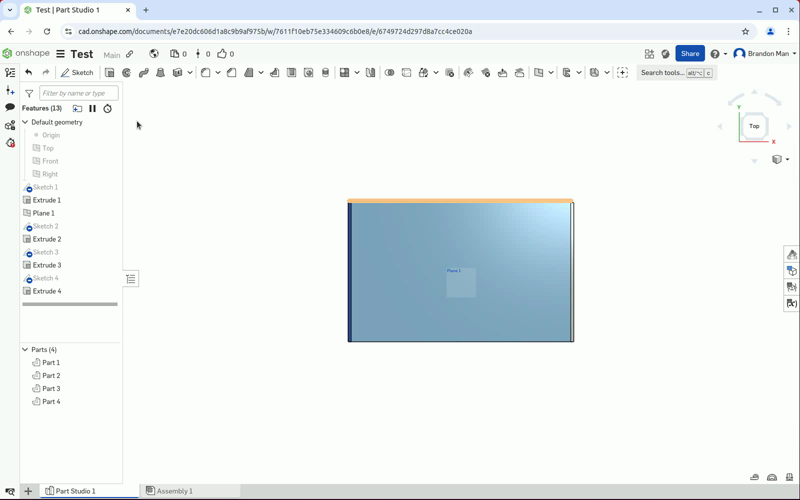
key(shift+h)
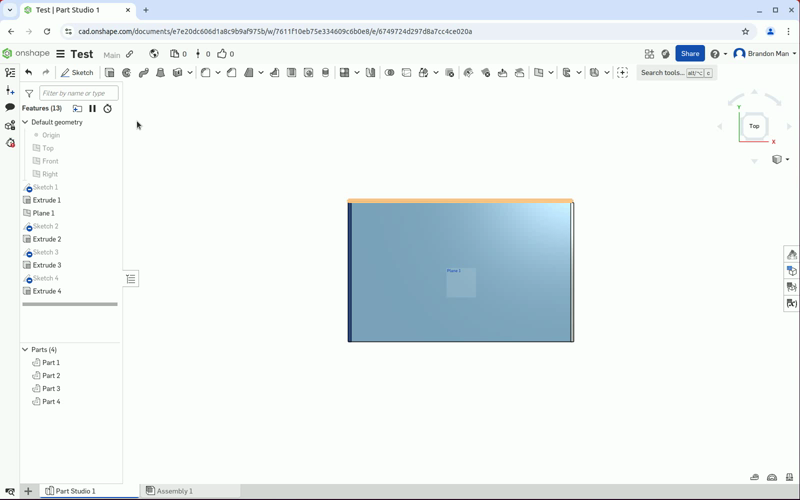
key(shift+h)
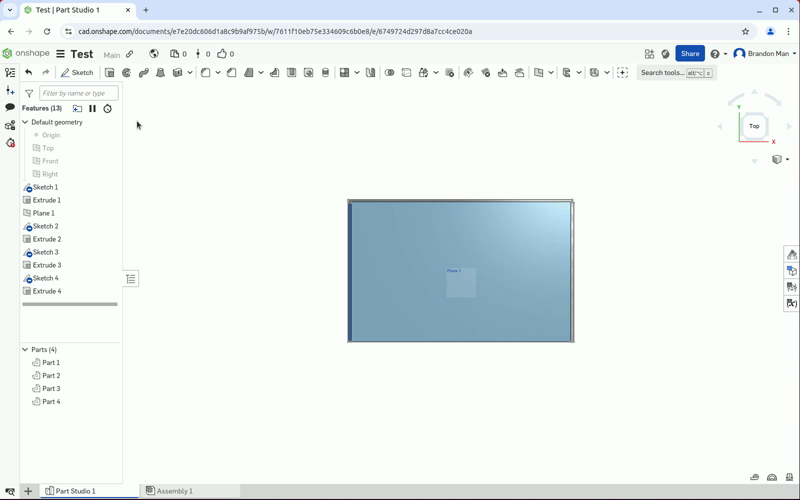
key(shift+7)
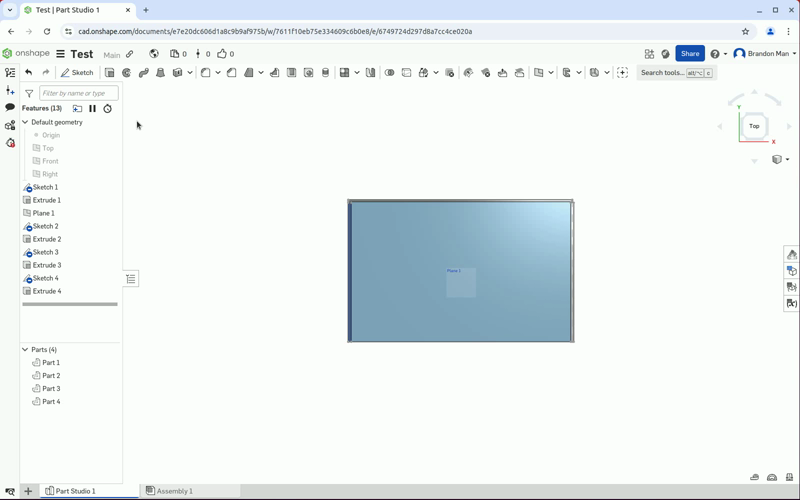
key(up, 3)
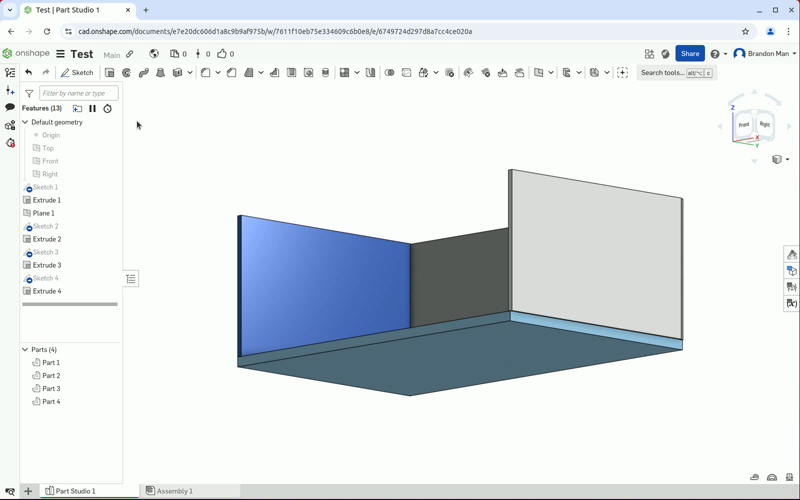
key(left, 3)
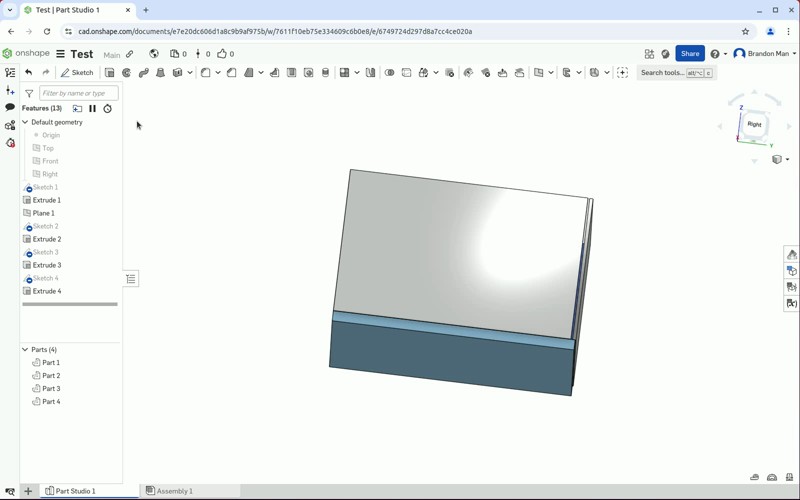
key(right, 3)
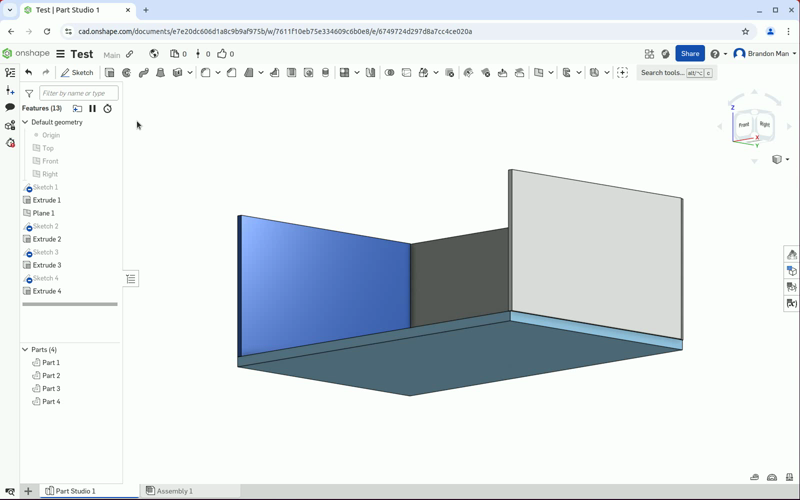
key(down, 3)
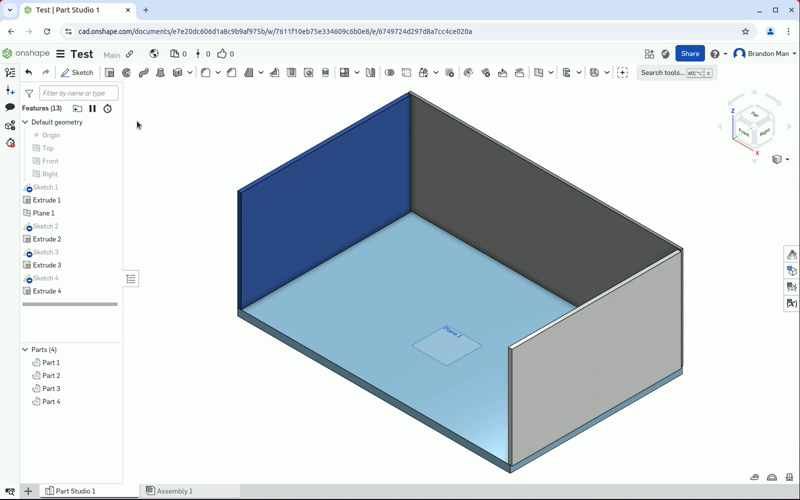
mouse_move(73, 189)
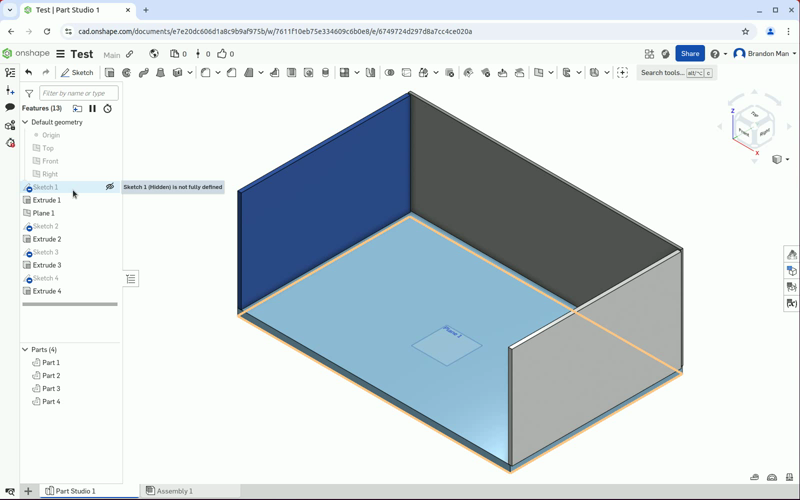
click(73, 189)